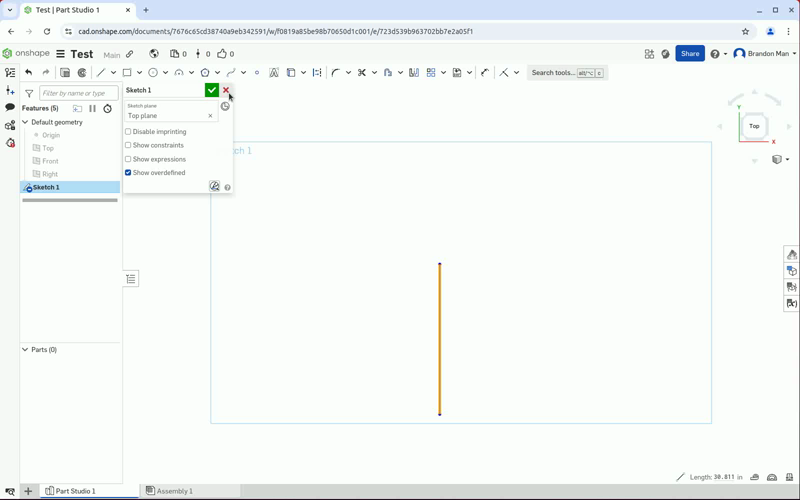
key(shift+h)
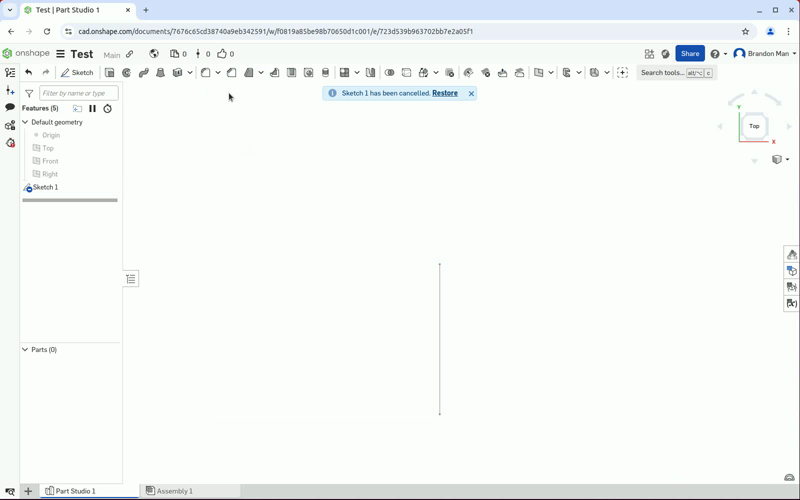
key(shift+s)
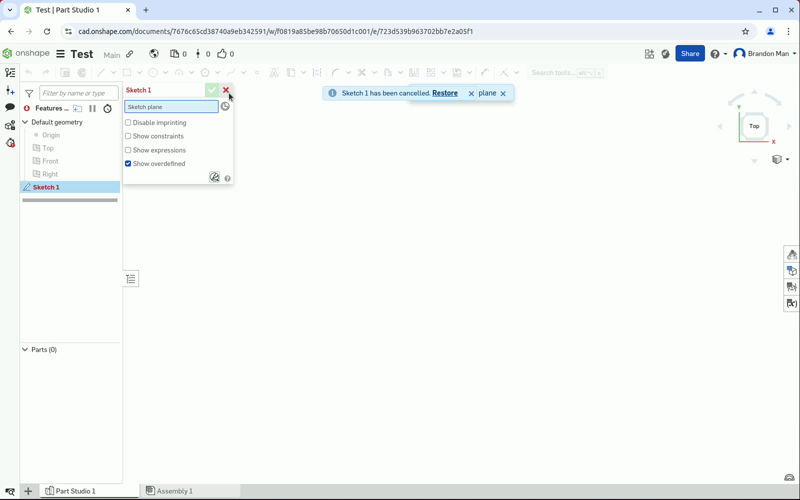
mouse_move(73, 150)
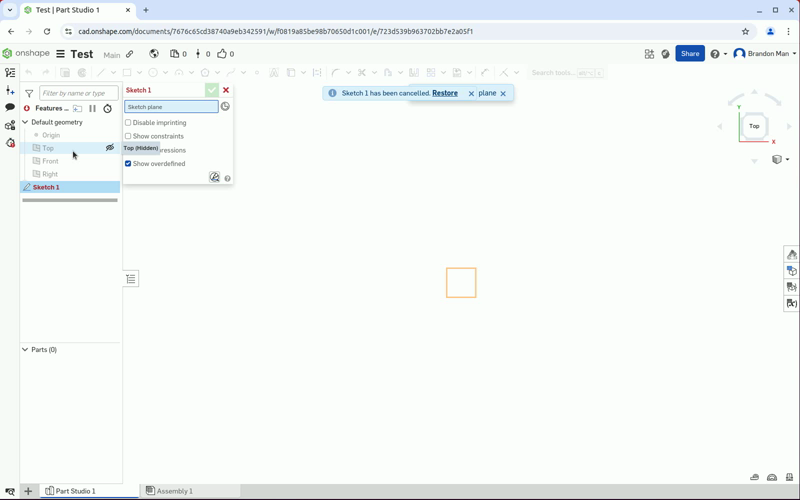
click(73, 150)
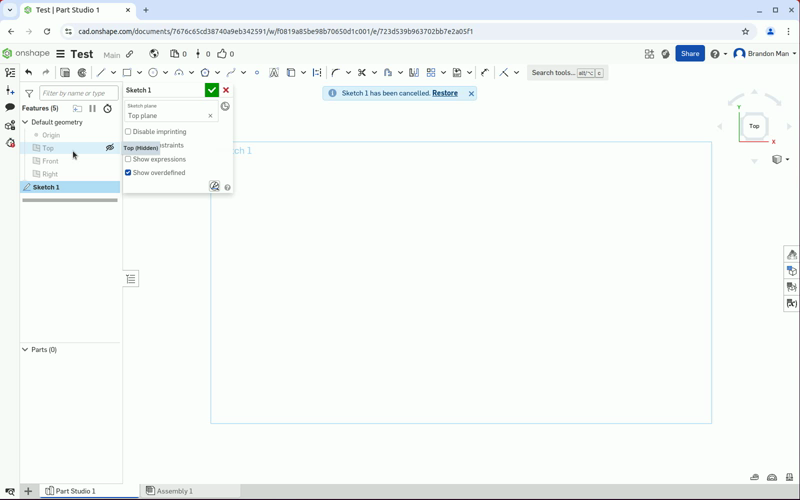
mouse_move(73, 352)
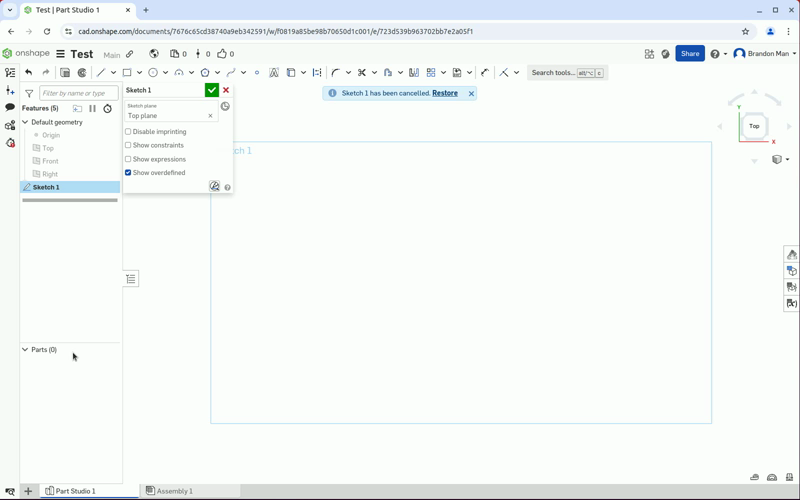
key(y)
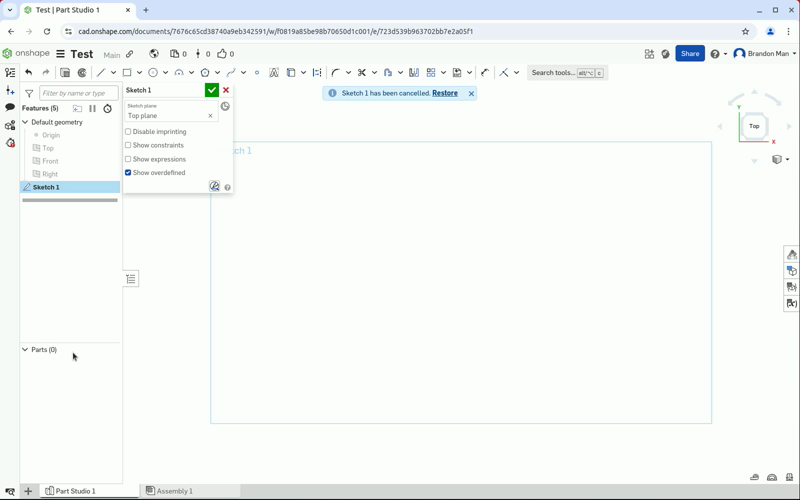
key(l)
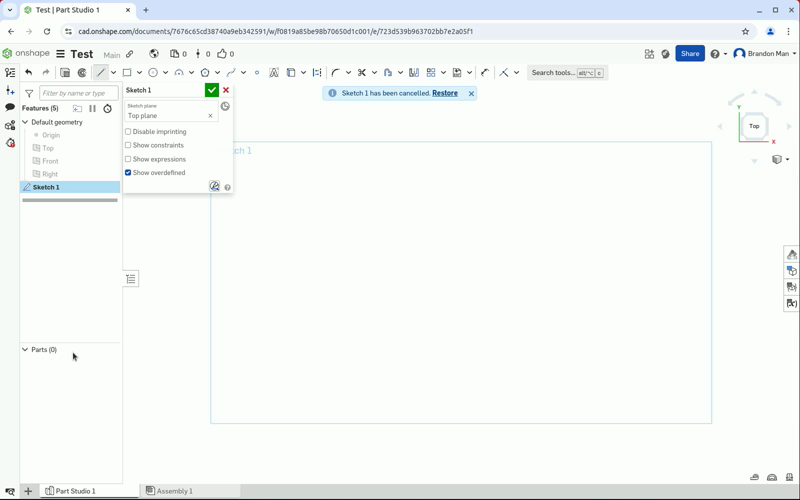
key_down(shift)
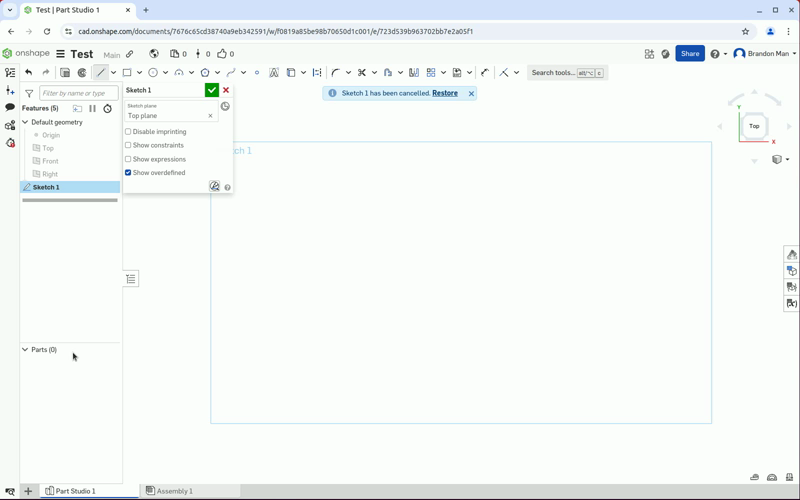
mouse_move(460, 282)
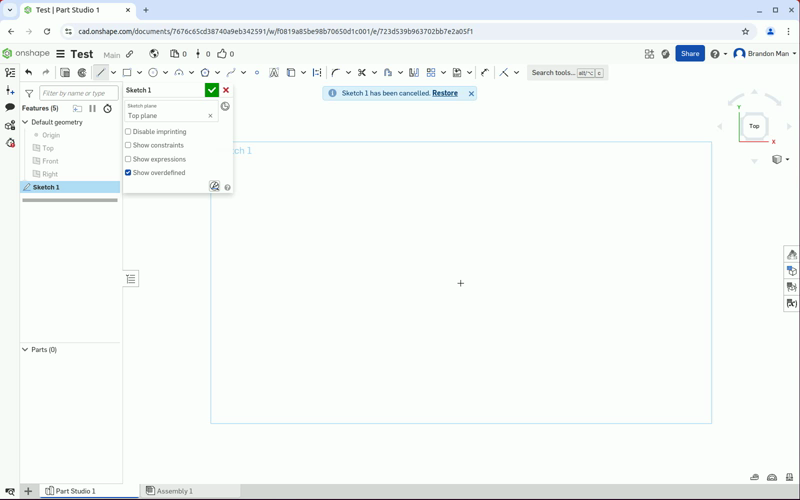
click(460, 282)
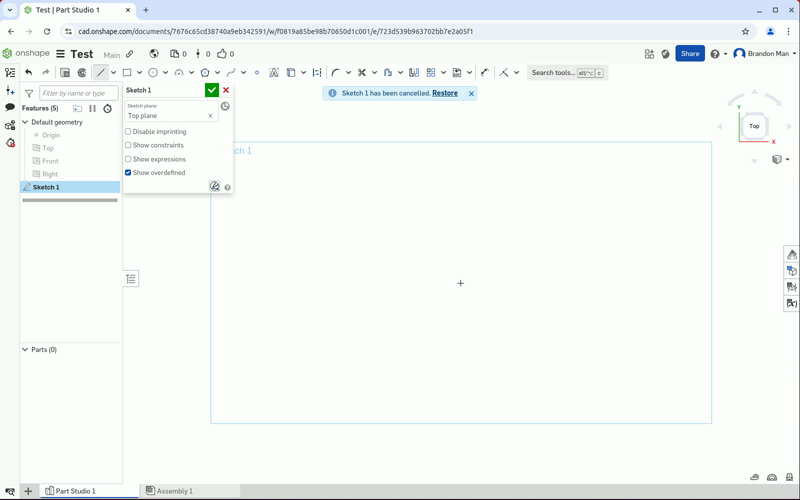
key_up(shift)
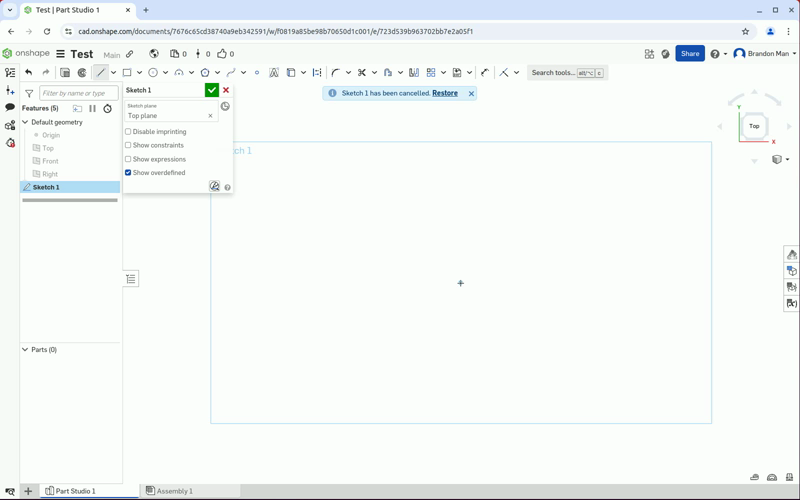
key_down(shift)
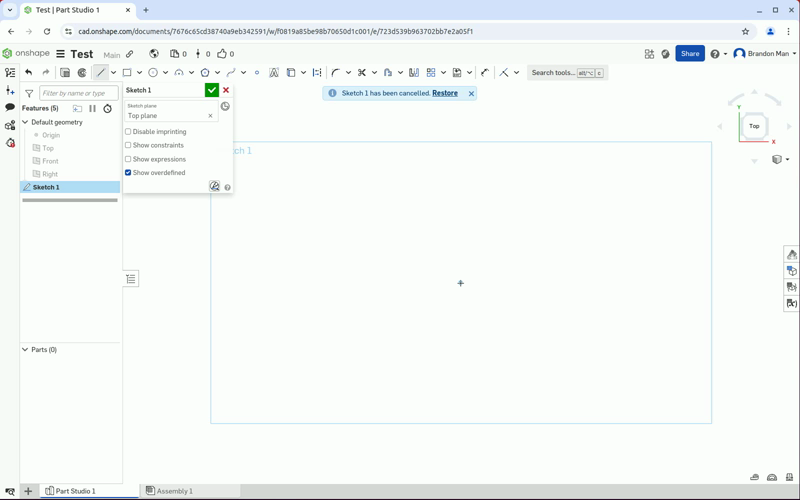
mouse_move(573, 282)
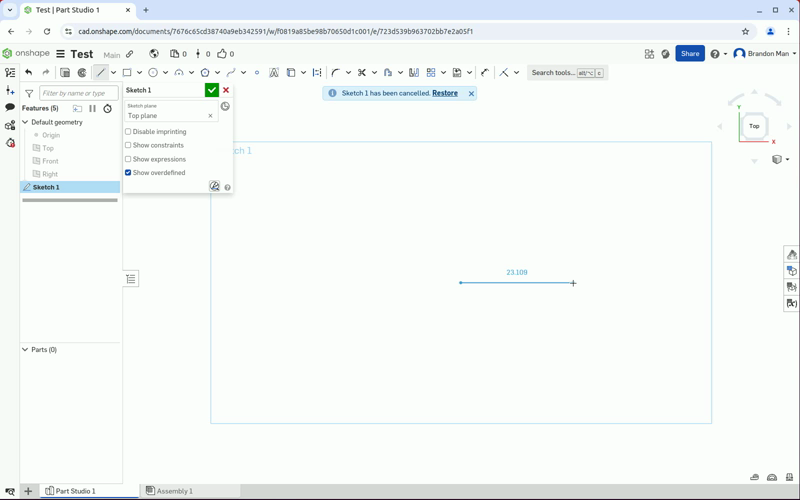
click(573, 282)
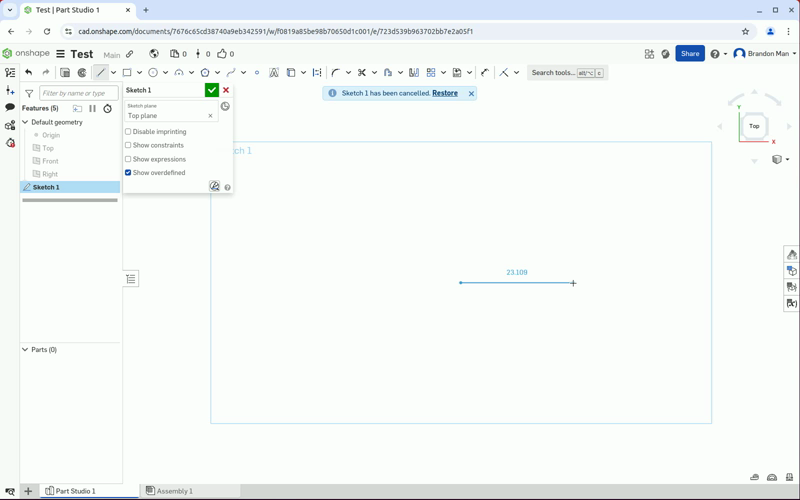
key_up(shift)
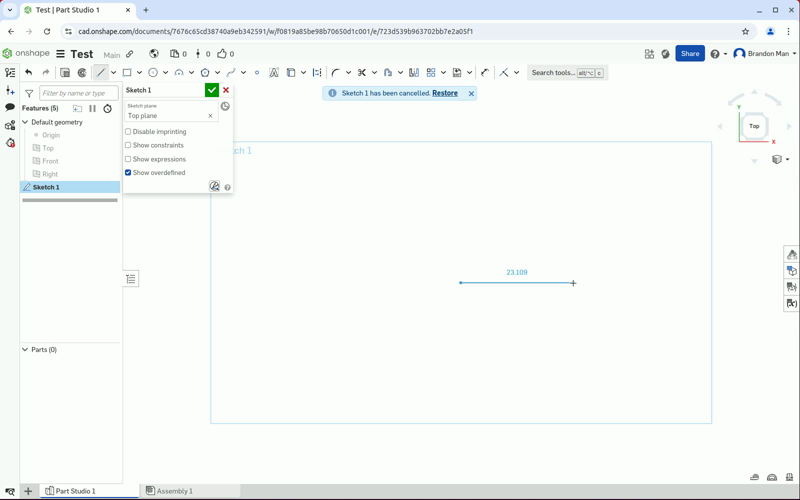
key_down(shift)
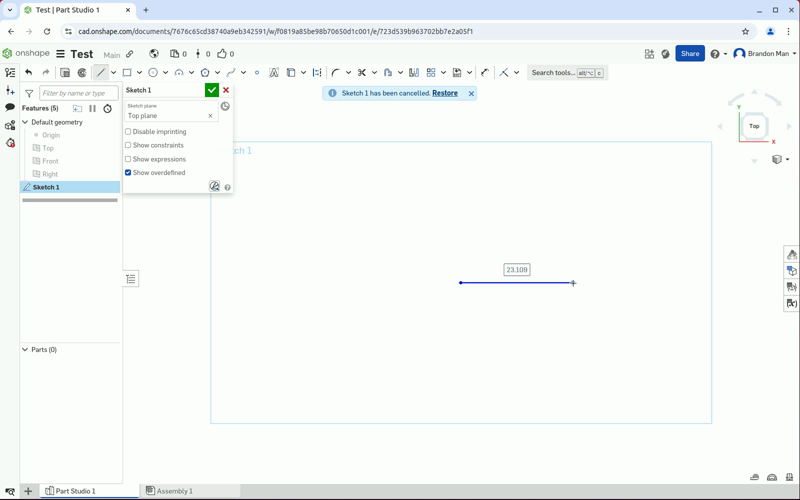
mouse_move(589, 282)
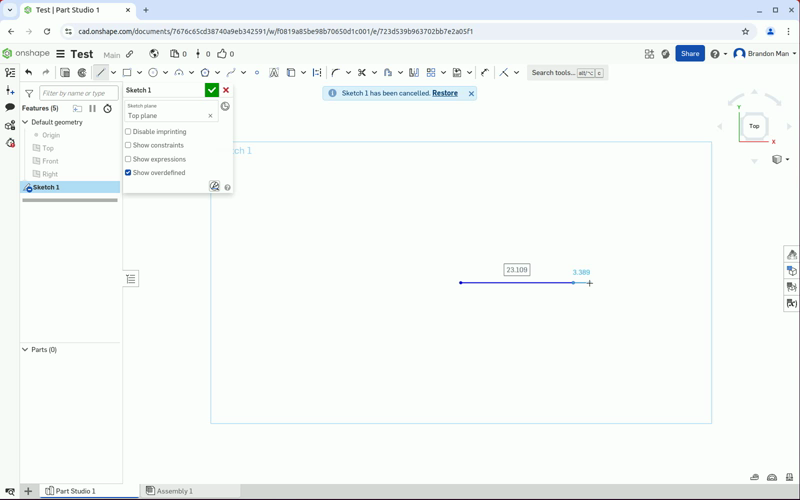
mouse_move(573, 226)
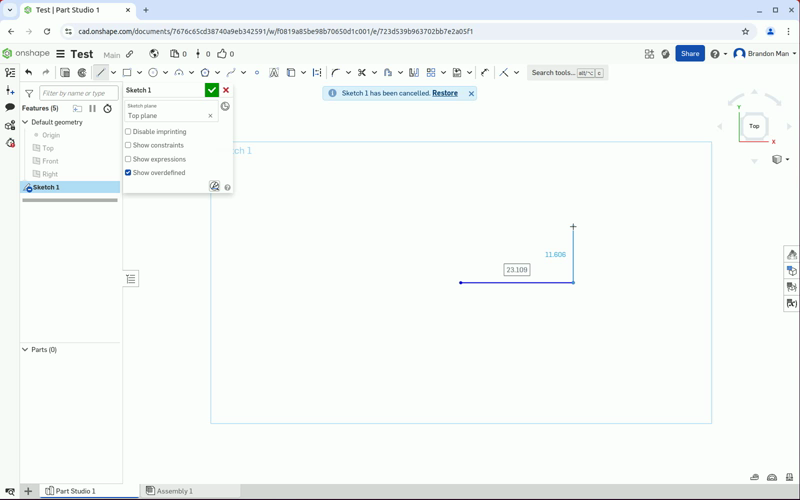
click(573, 226)
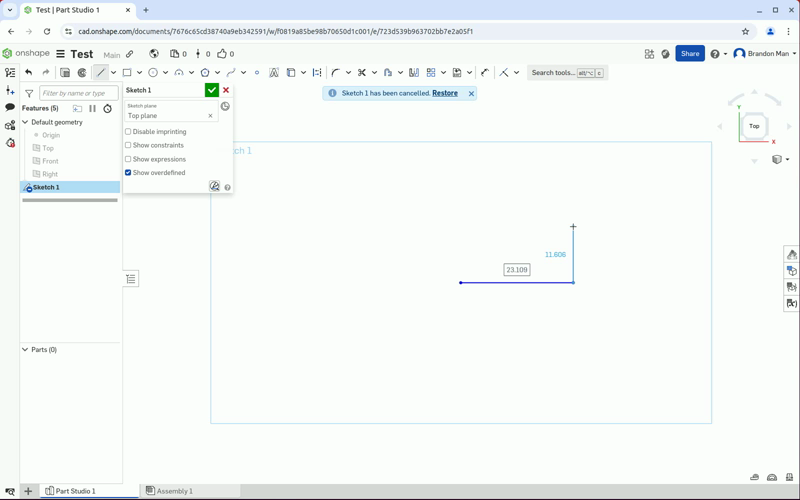
key_up(shift)
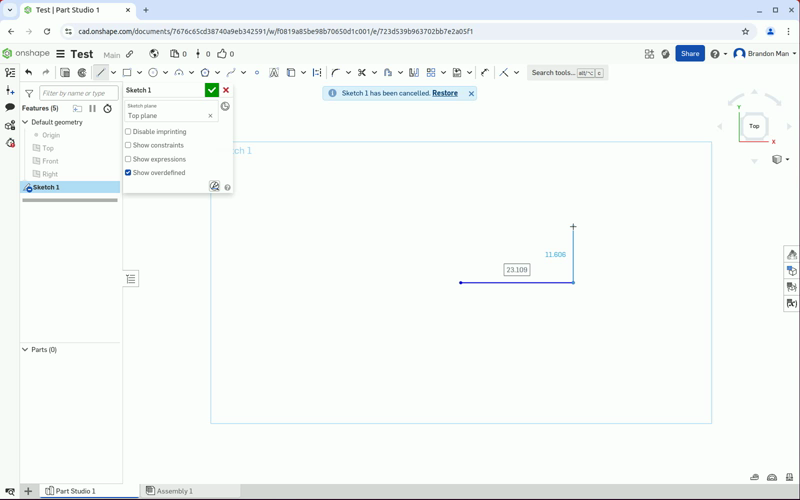
key_down(shift)
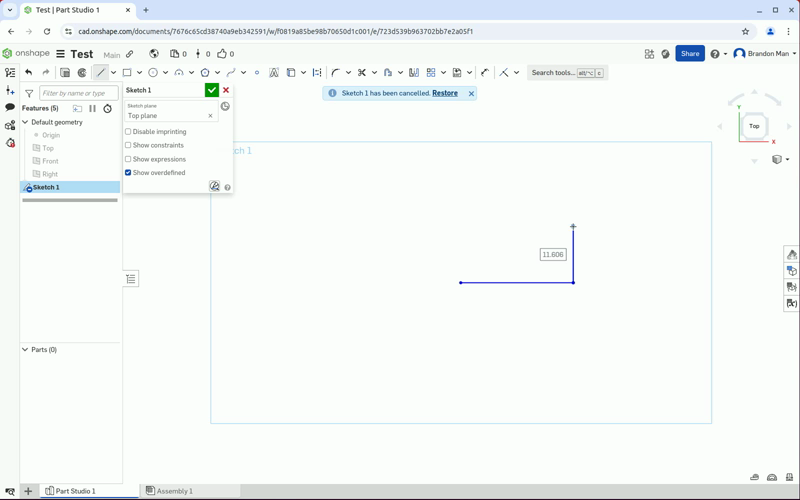
mouse_move(460, 226)
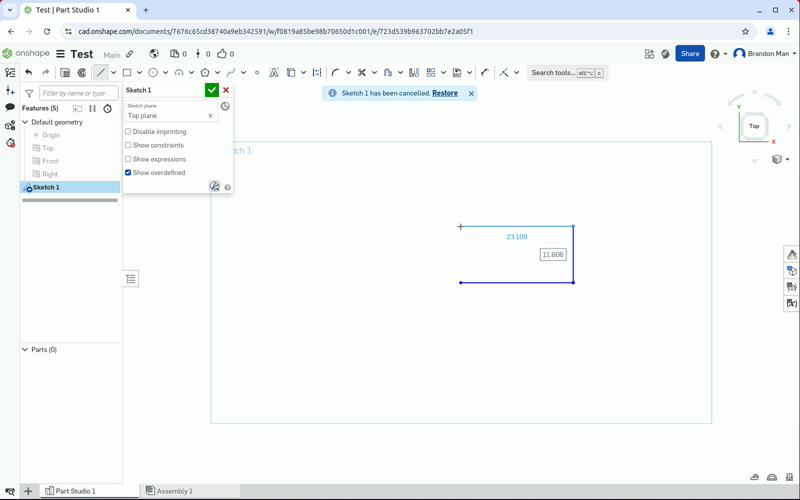
click(460, 226)
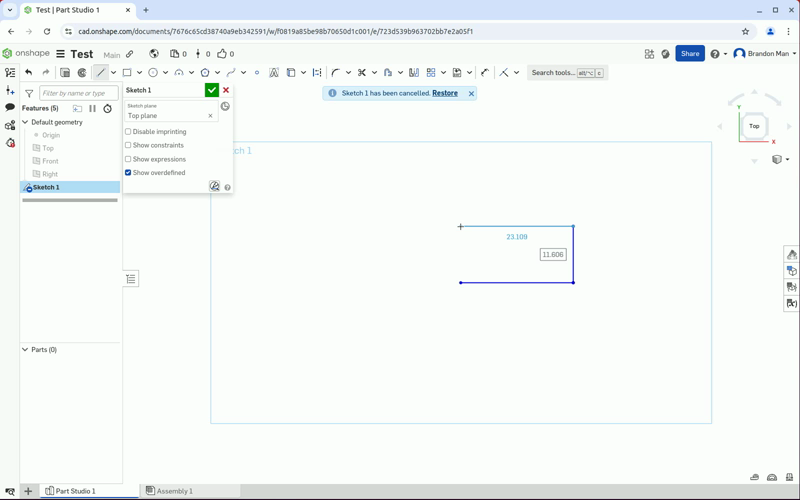
key_up(shift)
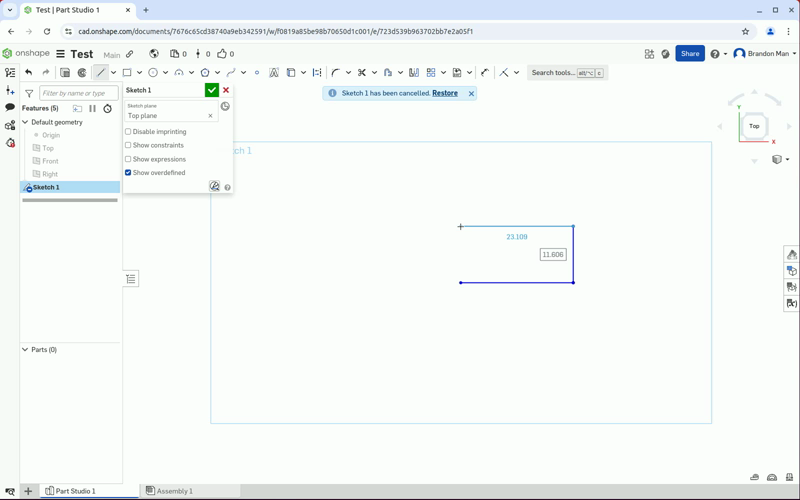
mouse_move(490, 226)
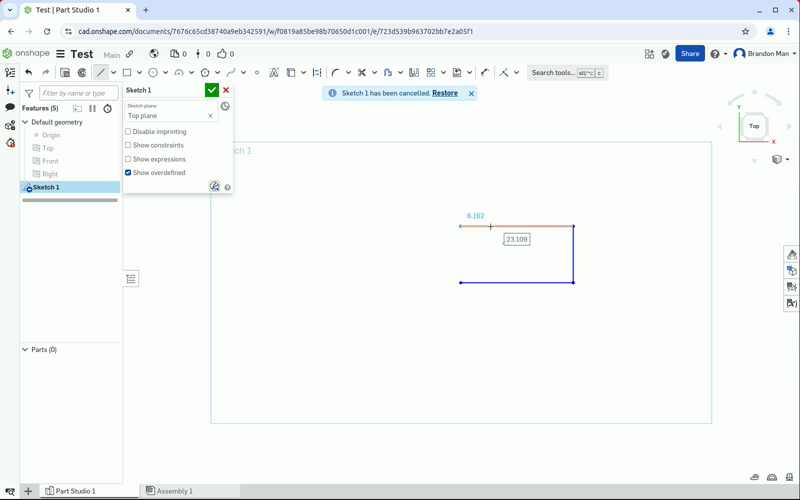
key_down(shift)
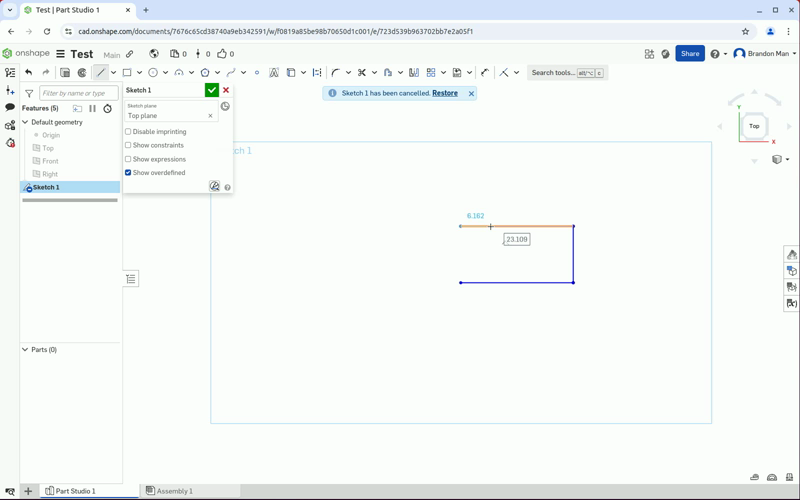
mouse_move(460, 282)
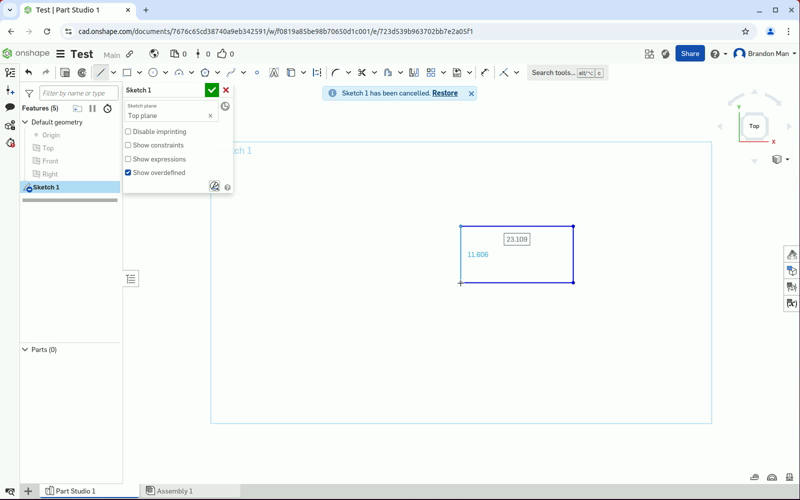
key_up(shift)
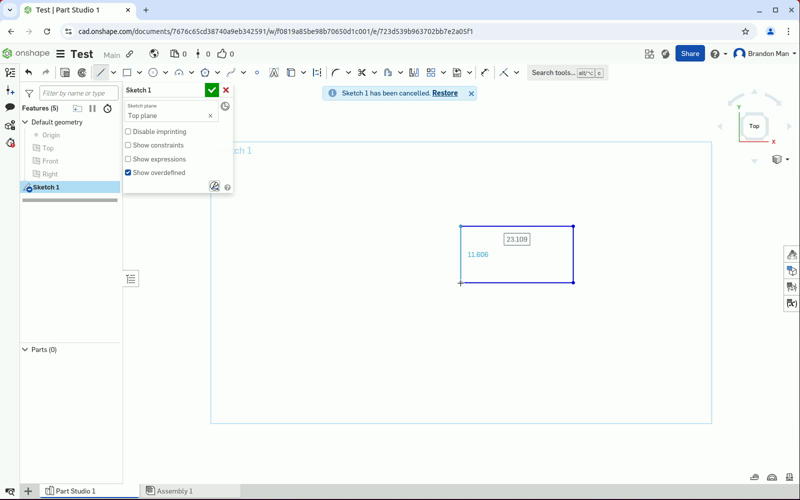
click(460, 282)
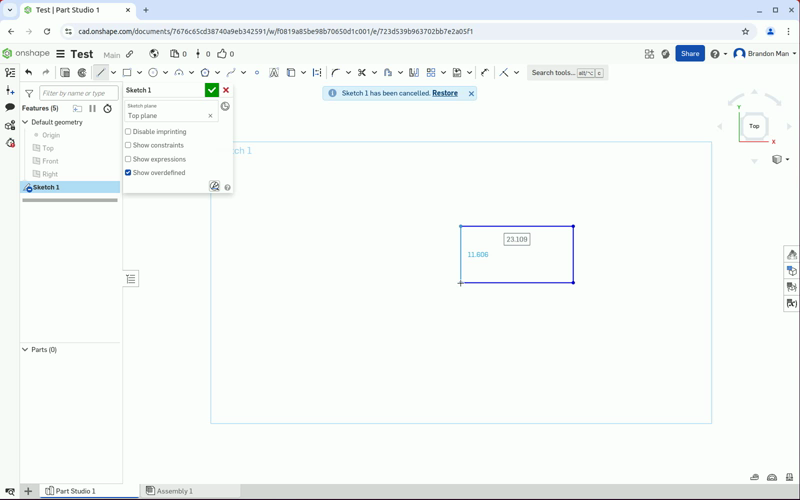
key(esc)
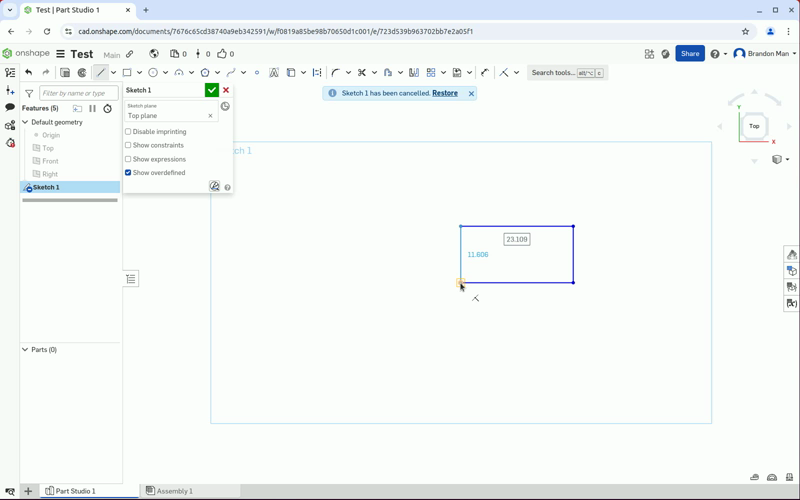
mouse_move(492, 256)
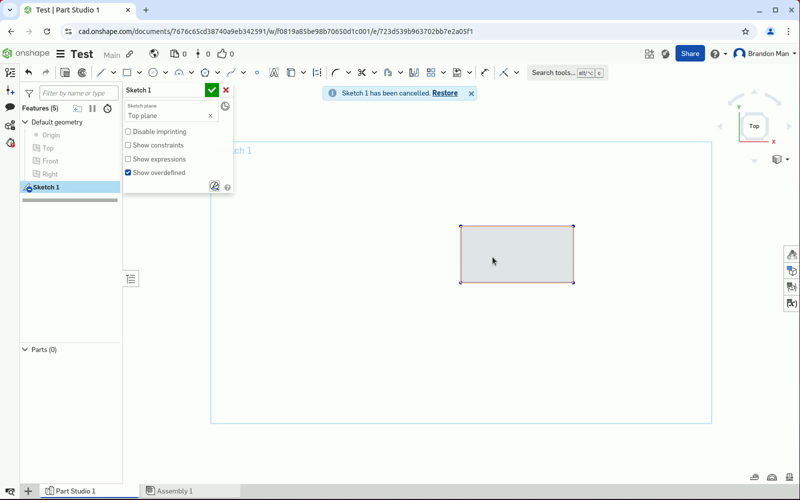
click(492, 256)
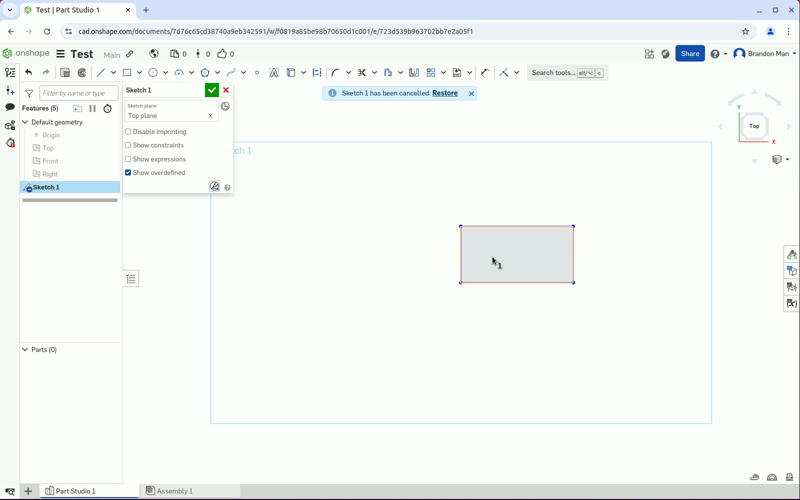
mouse_move(73, 352)
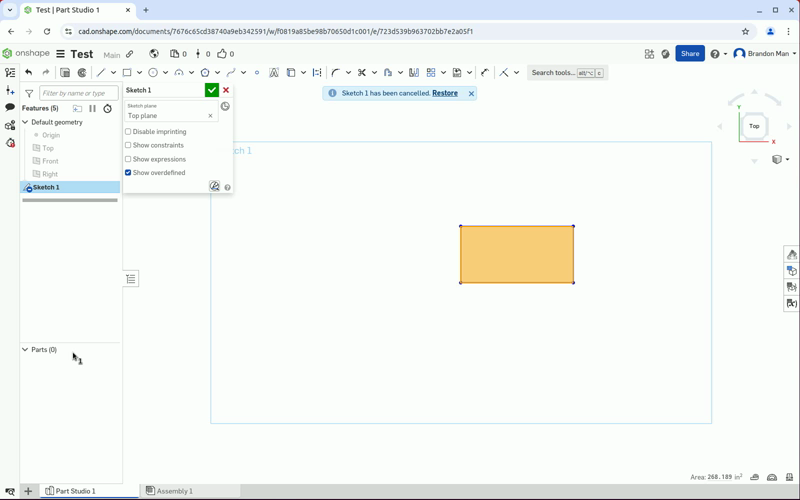
key(shift+y)
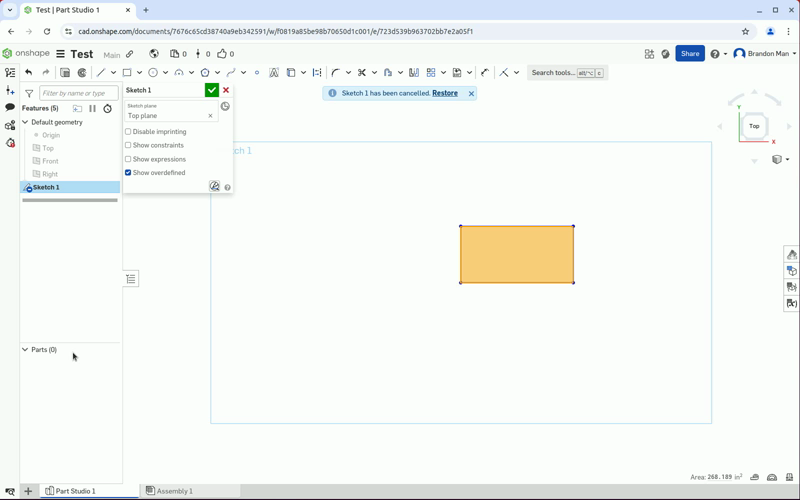
key(shift+e)
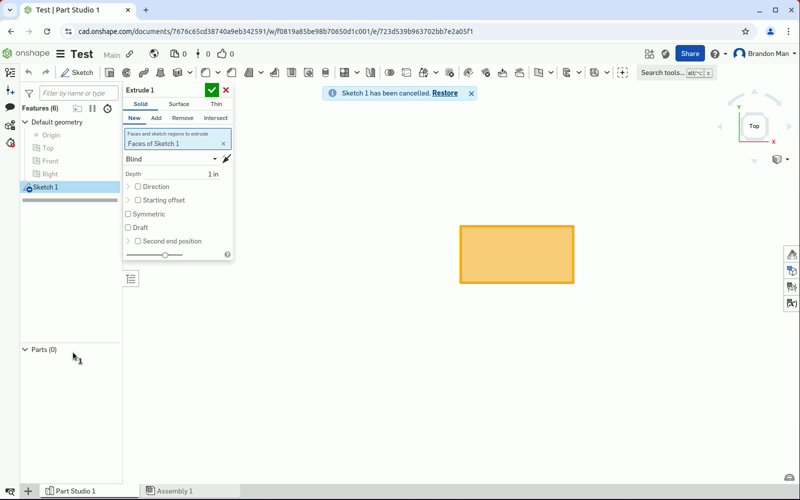
mouse_move(143, 106)
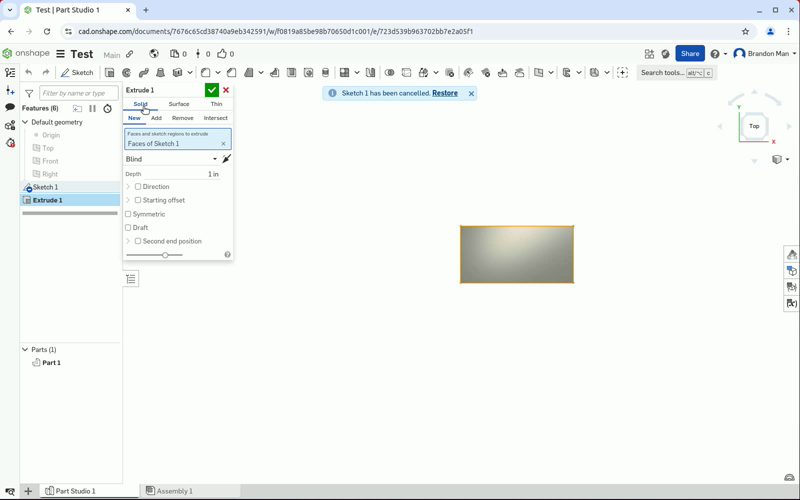
click(143, 106)
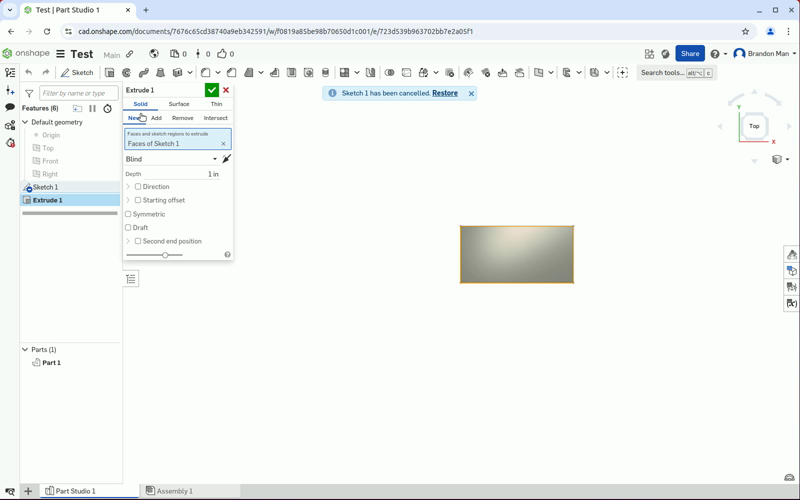
mouse_move(137, 120)
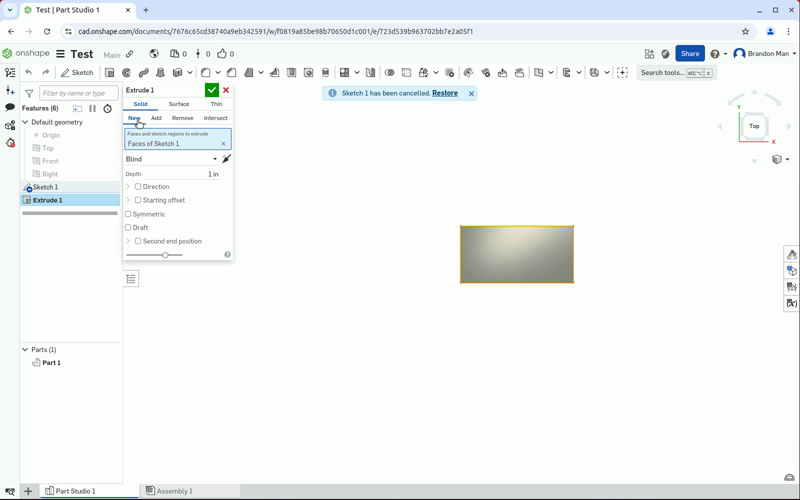
click(137, 120)
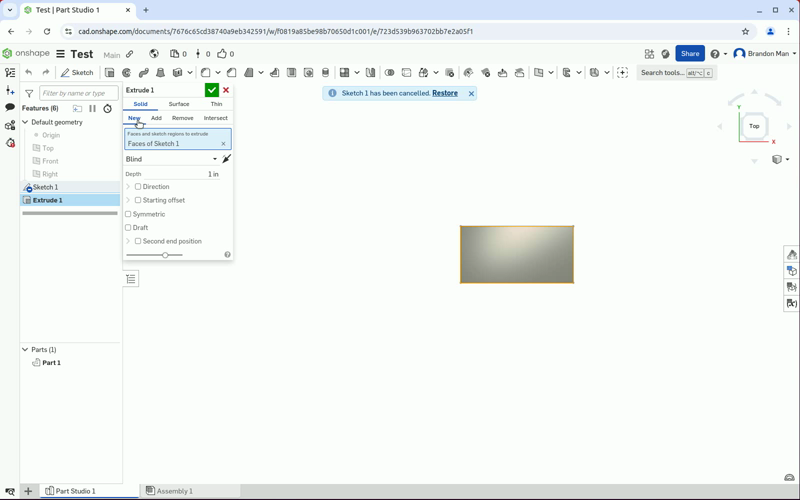
key(tab, 4)
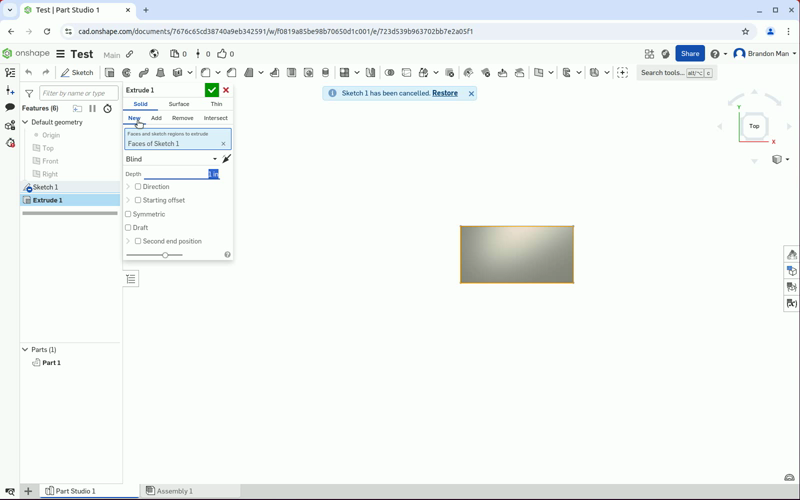
text(1.926)
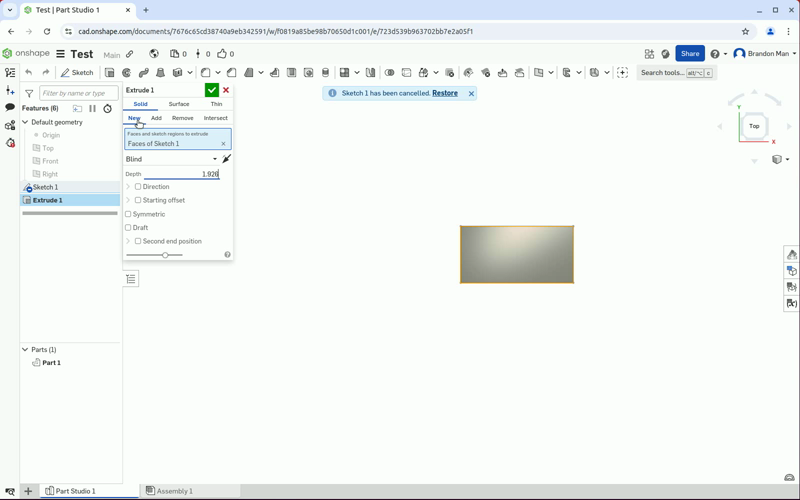
key(enter)
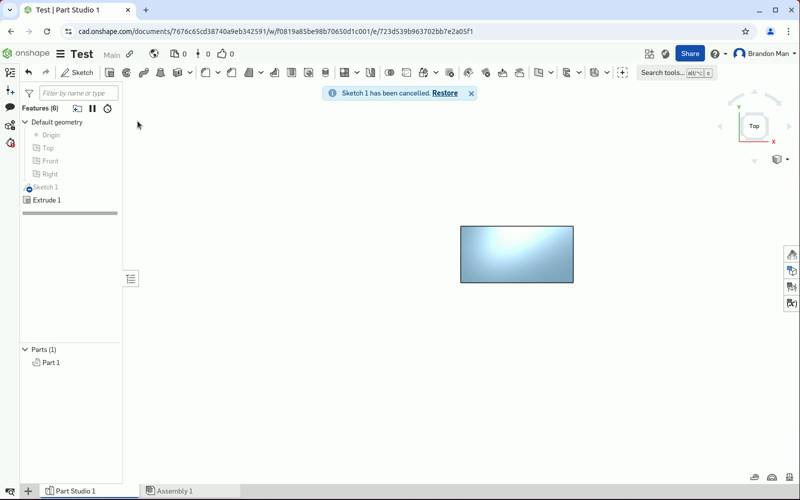
key(shift+h)
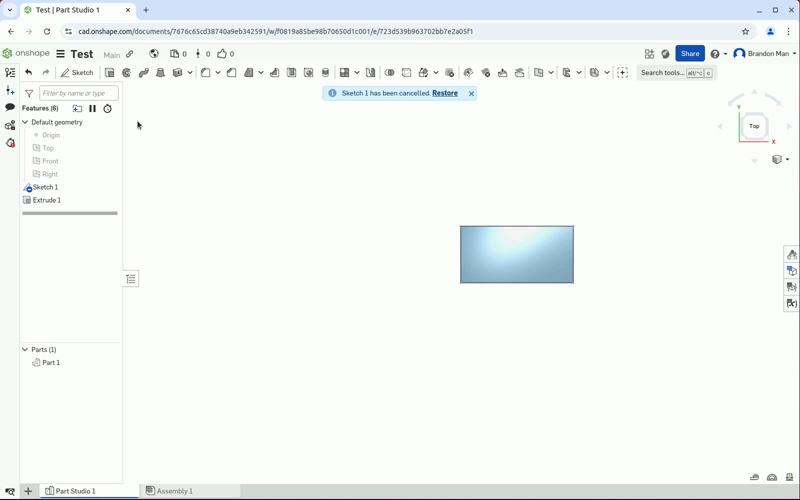
key(shift+h)
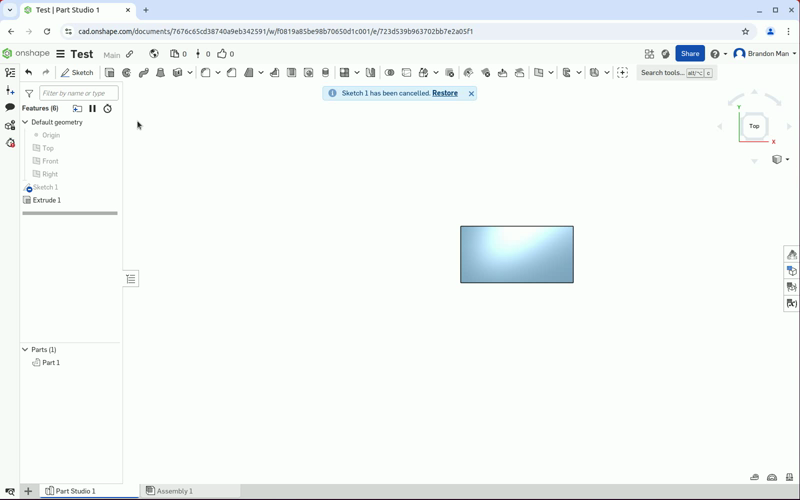
mouse_move(73, 189)
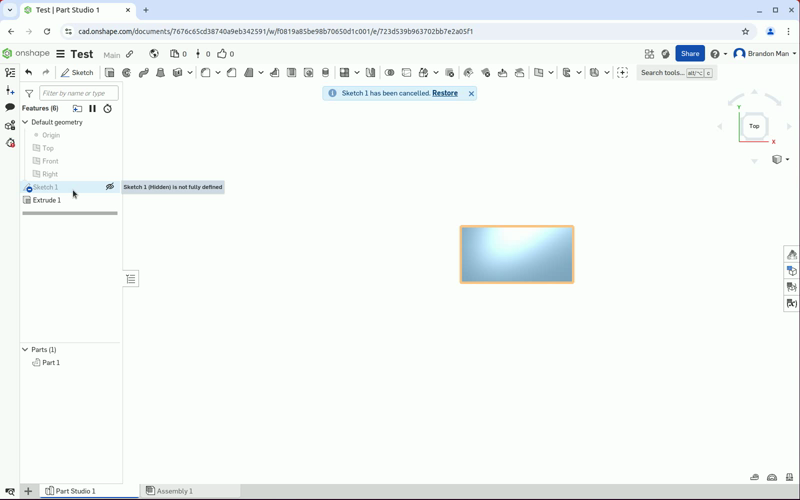
click(73, 189)
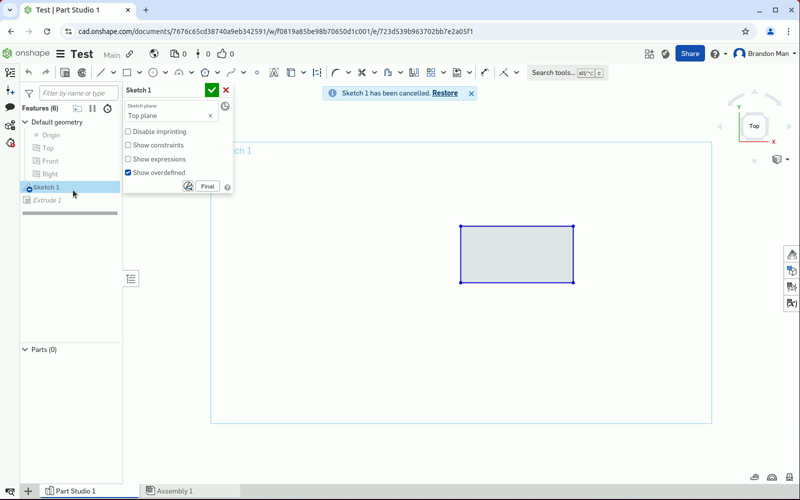
mouse_move(229, 92)
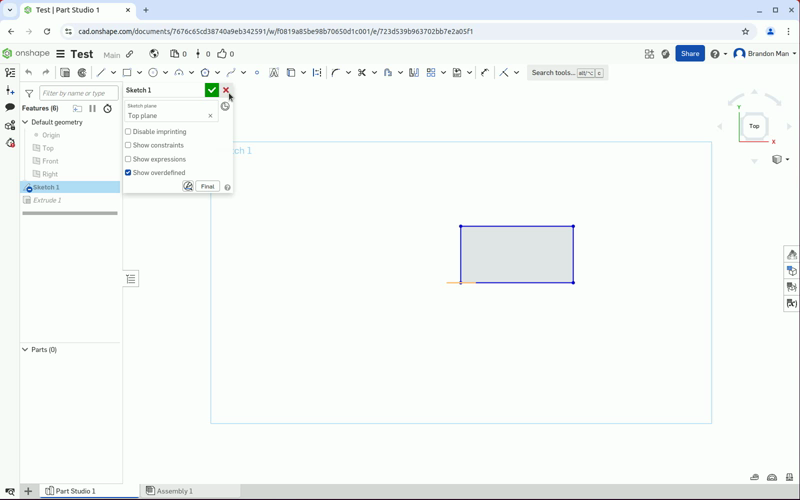
click(229, 92)
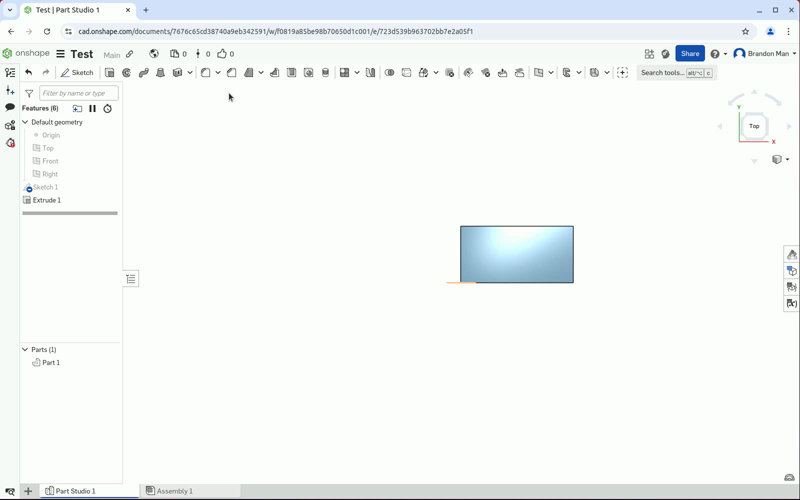
mouse_move(541, 75)
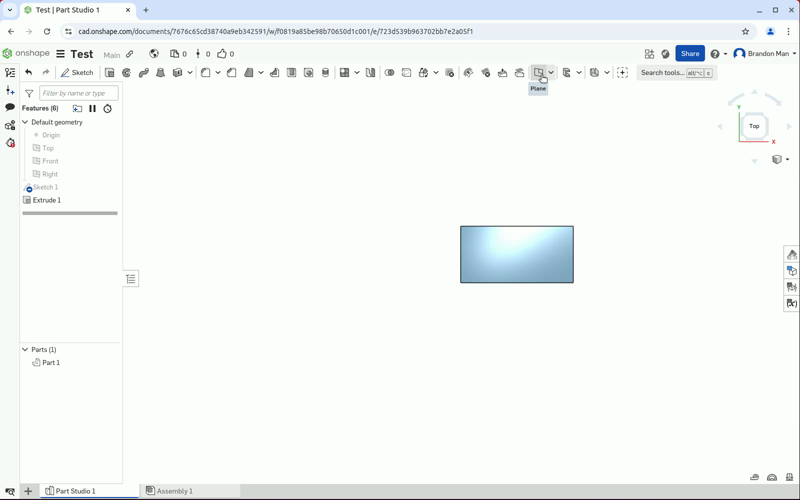
click(541, 75)
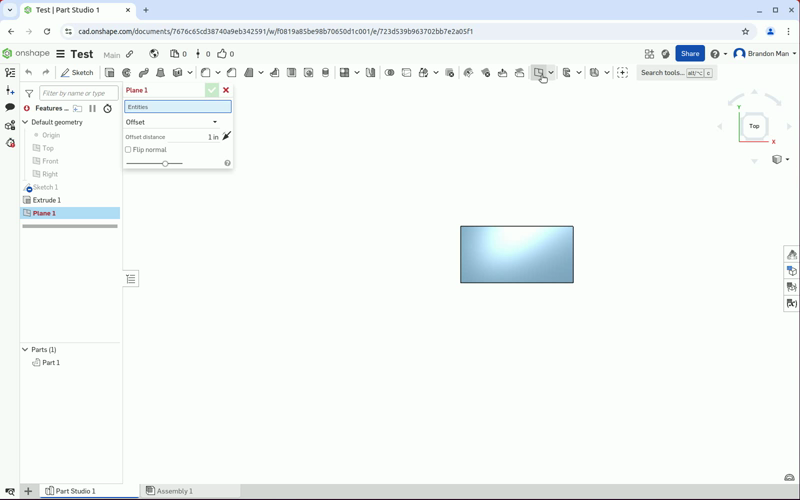
mouse_move(73, 150)
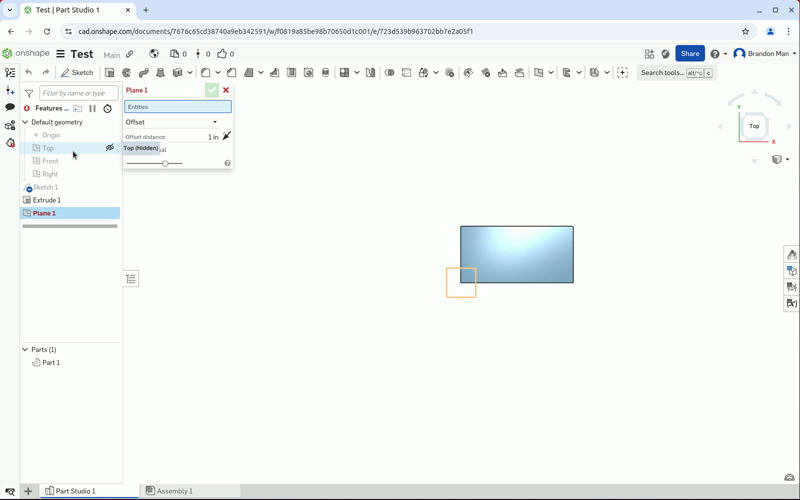
click(73, 150)
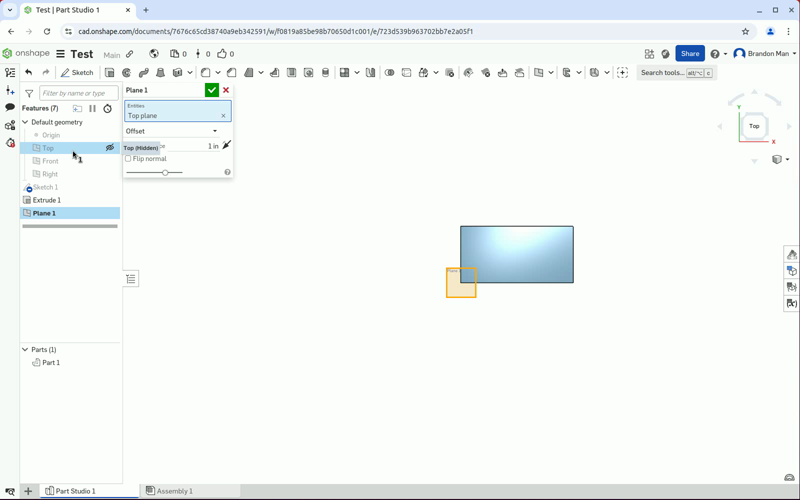
key(tab, 2)
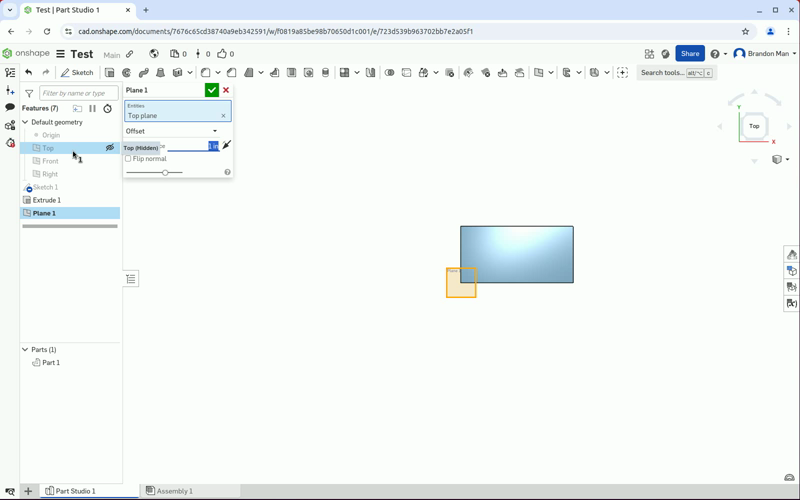
text(1.91)
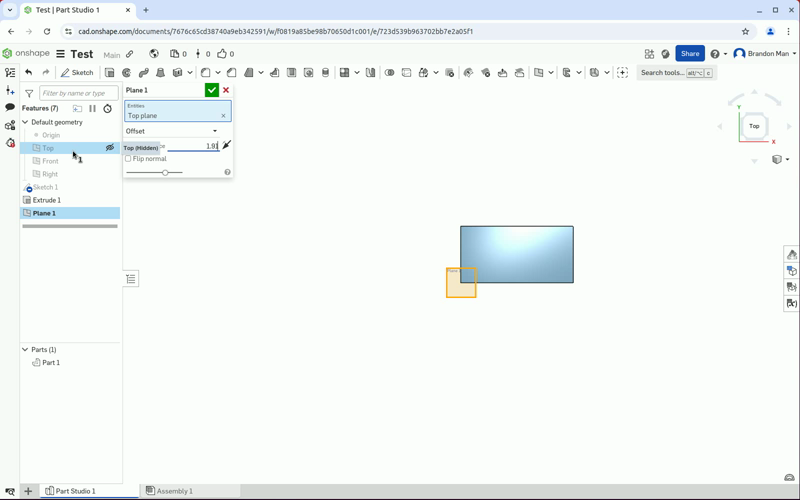
key(enter, 2)
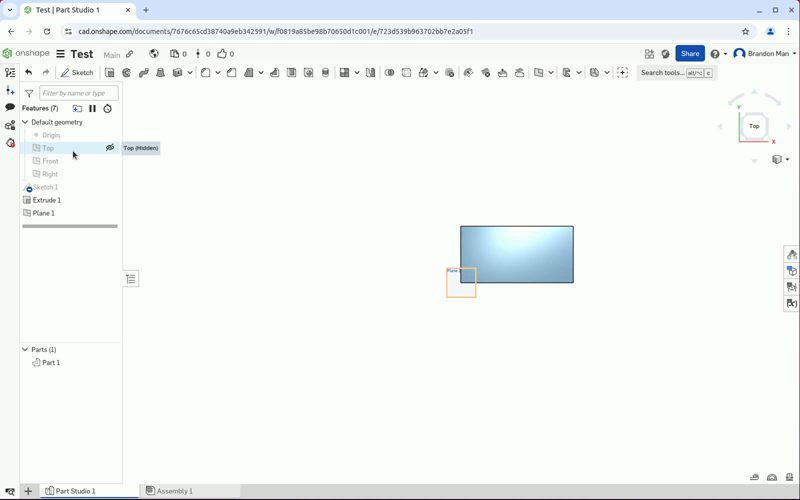
key(shift+s)
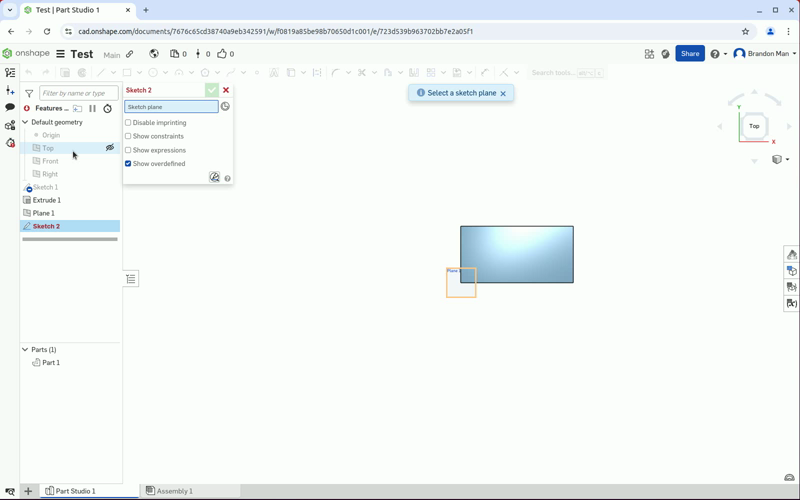
mouse_move(73, 215)
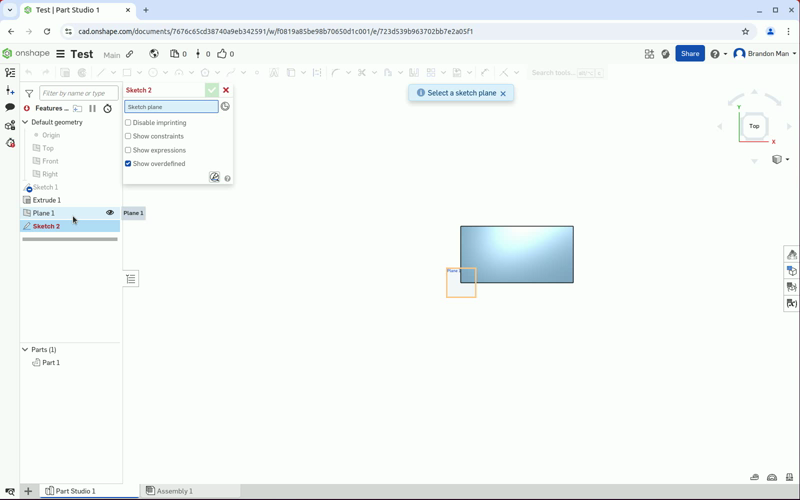
click(73, 215)
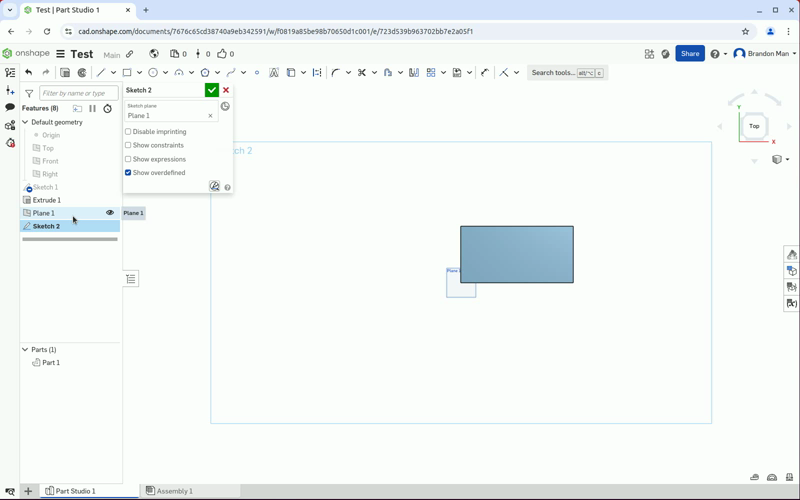
mouse_move(73, 352)
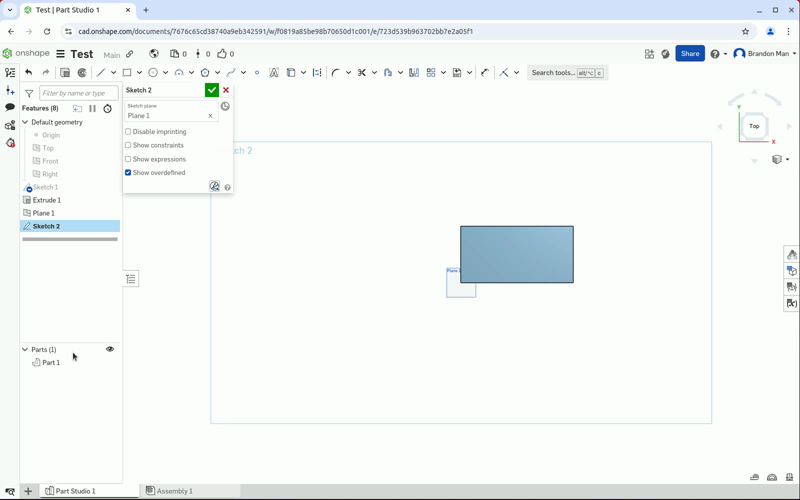
key(y)
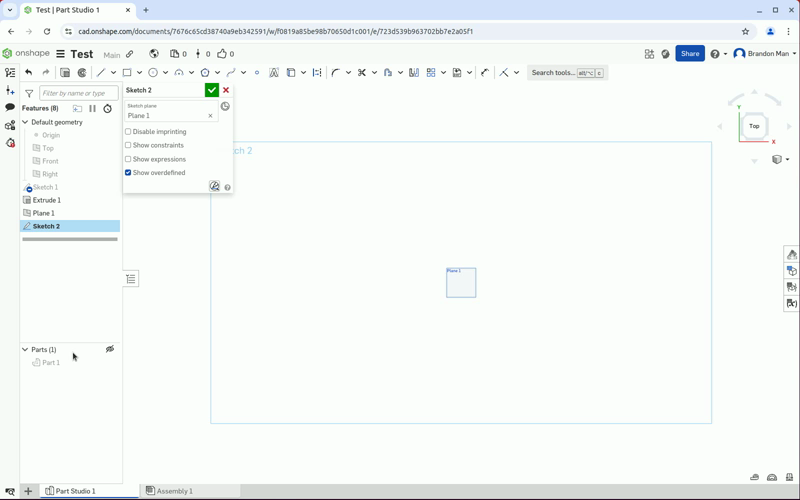
key(l)
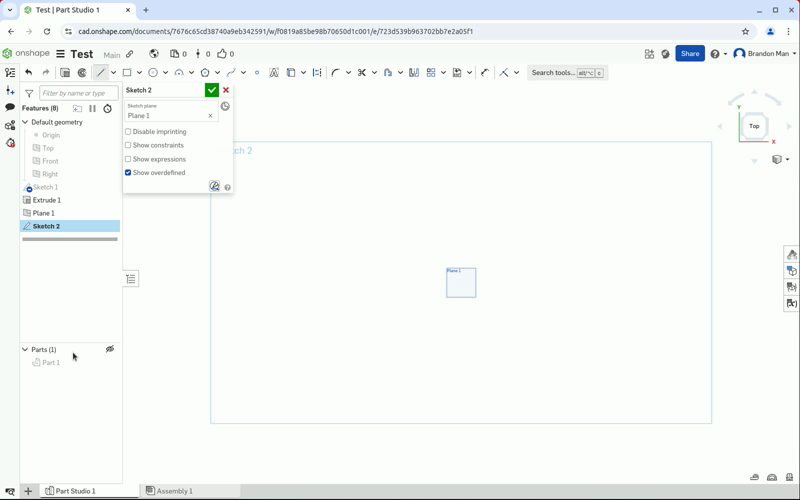
key_down(shift)
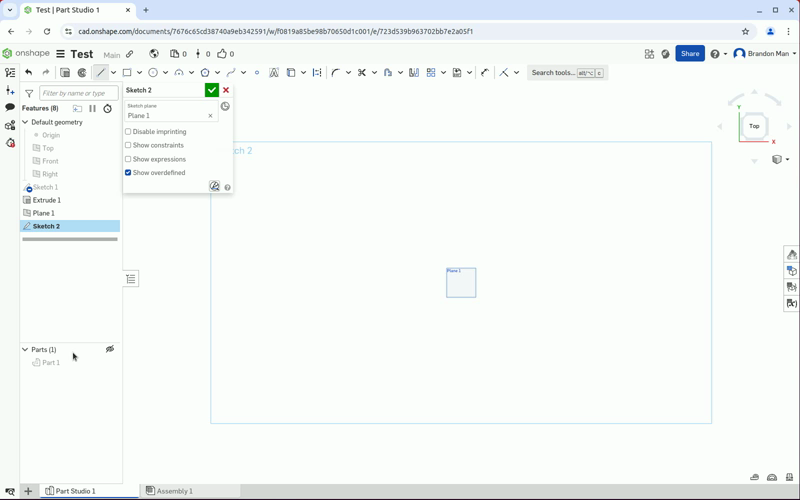
mouse_move(472, 282)
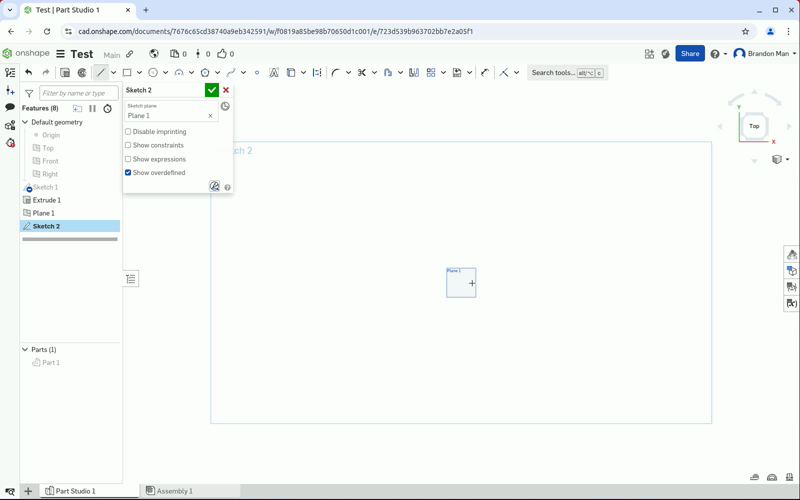
click(472, 282)
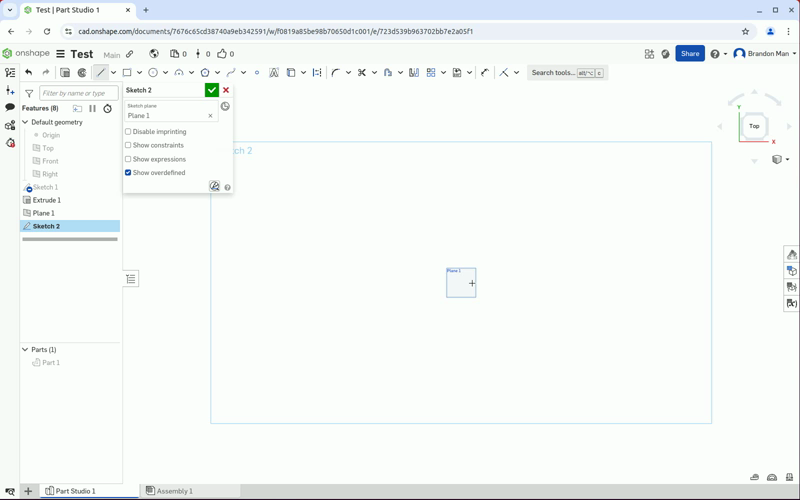
key_up(shift)
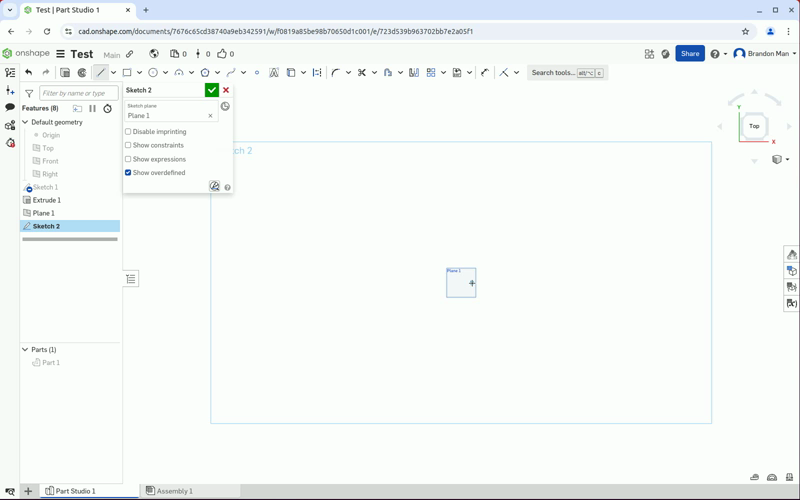
key_down(shift)
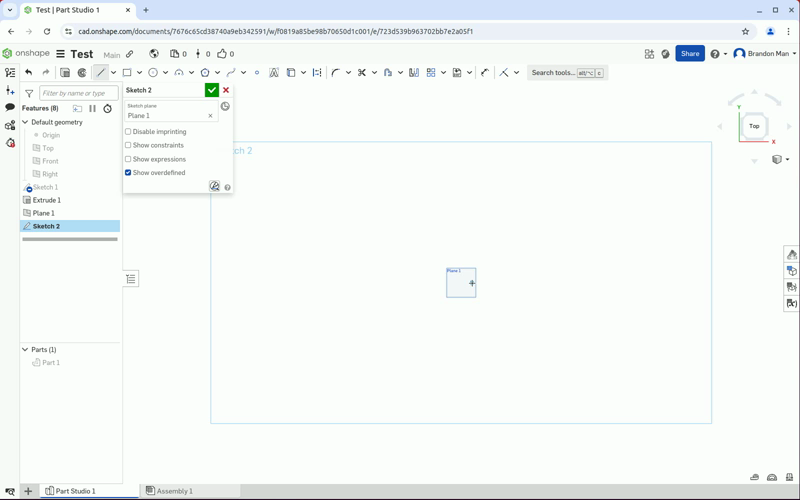
mouse_move(563, 282)
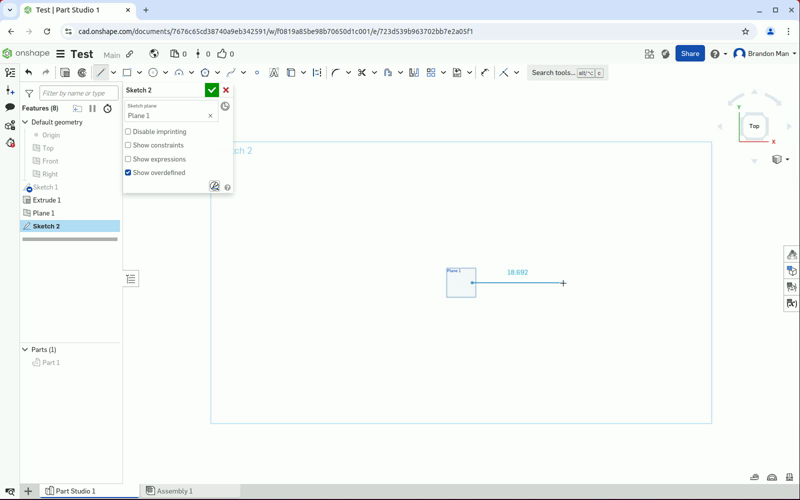
click(563, 282)
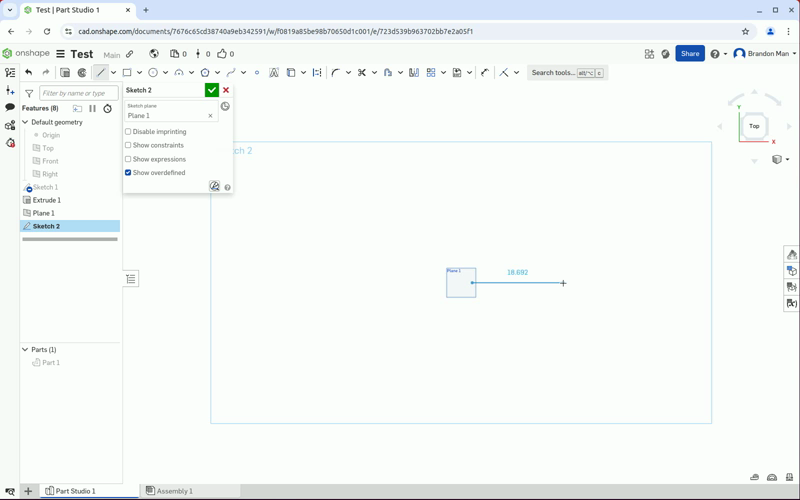
key_up(shift)
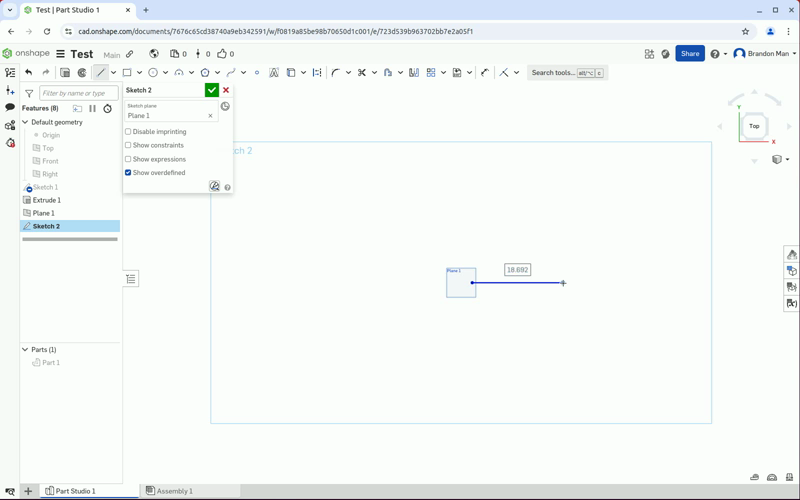
key_down(shift)
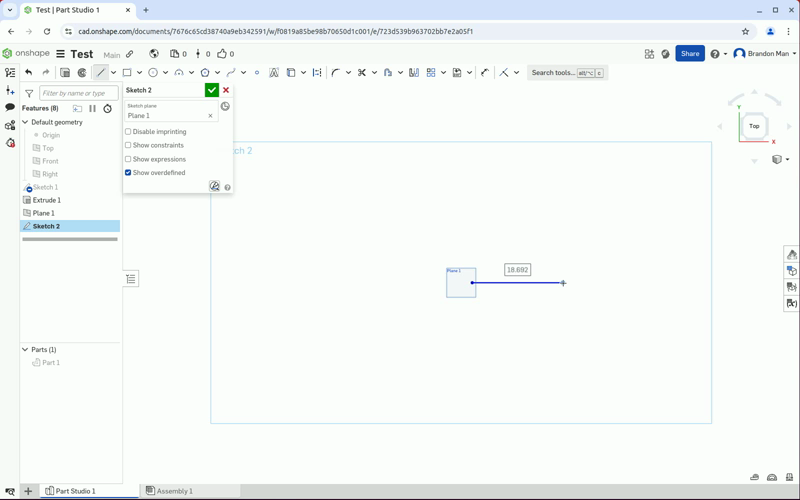
mouse_move(589, 282)
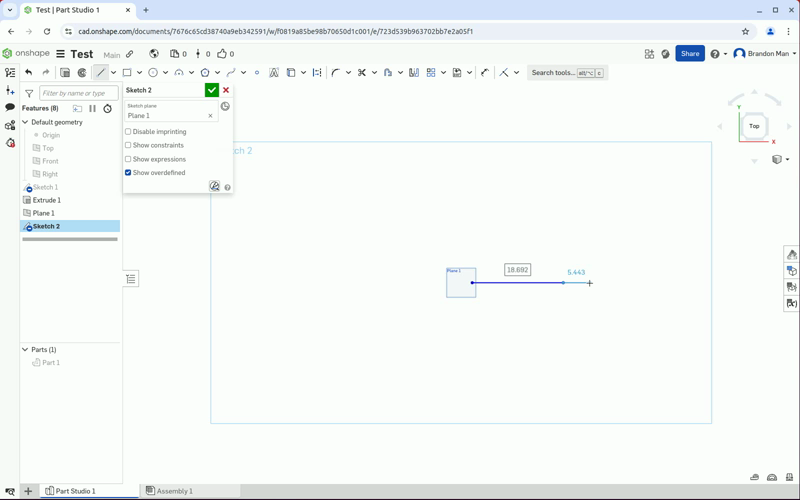
mouse_move(563, 237)
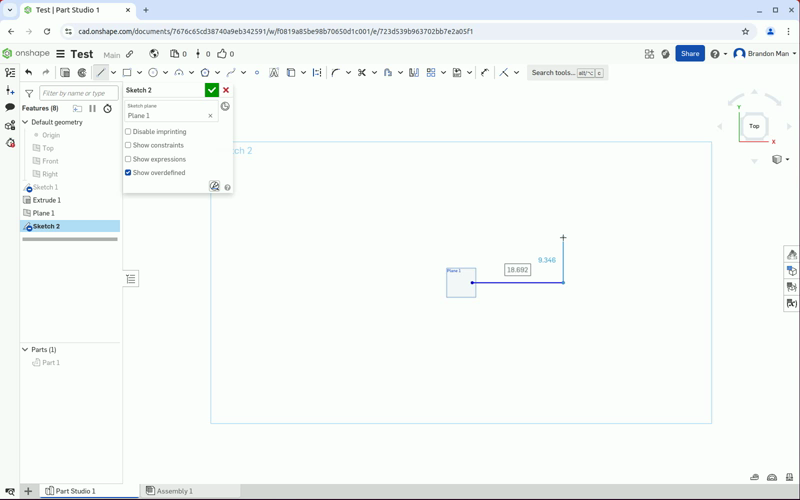
click(563, 237)
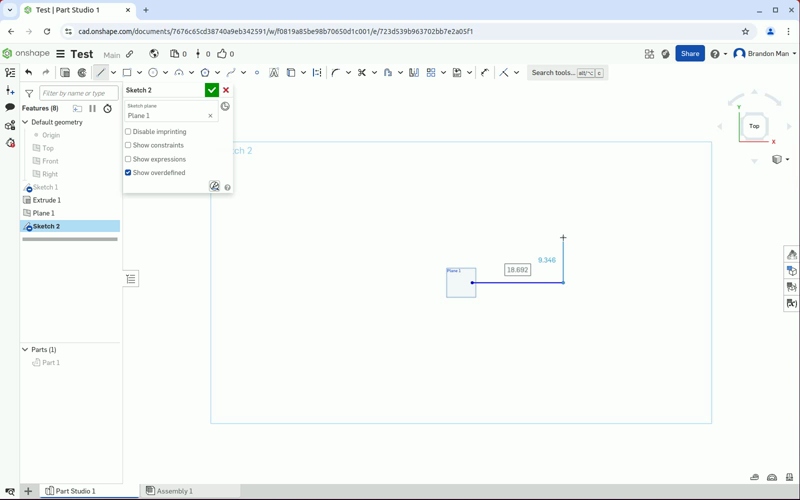
key_up(shift)
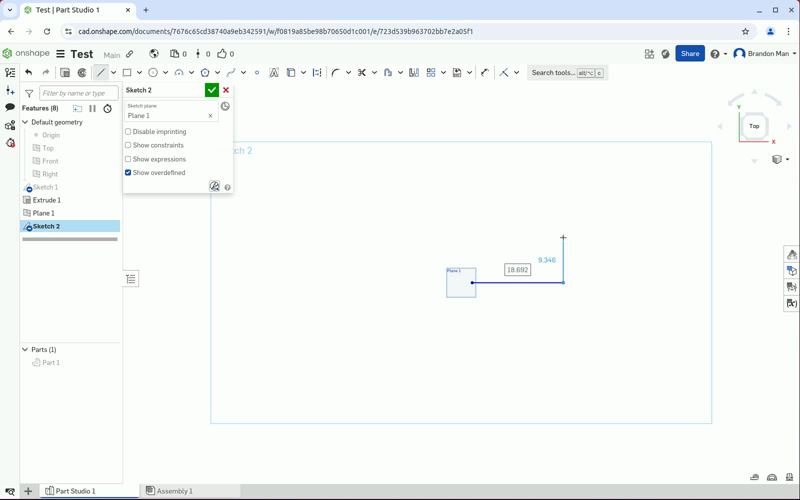
key_down(shift)
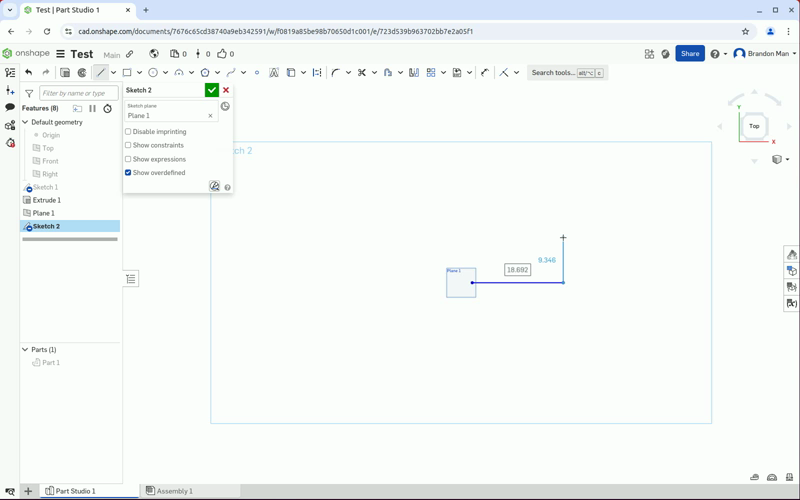
mouse_move(472, 237)
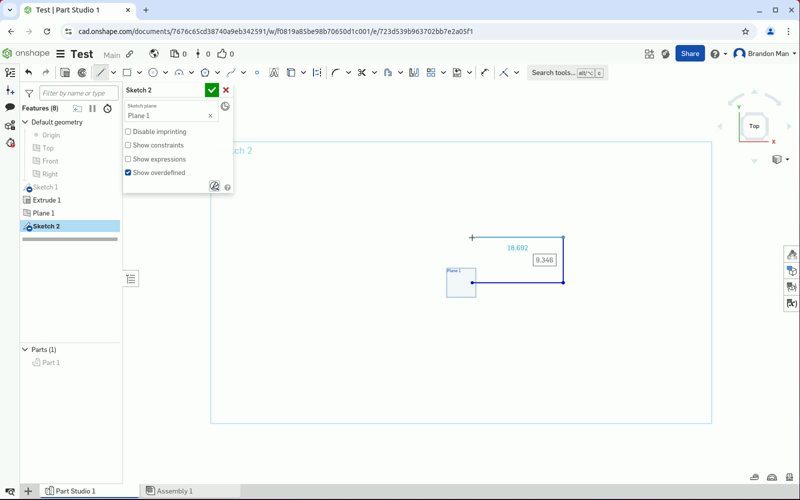
click(472, 237)
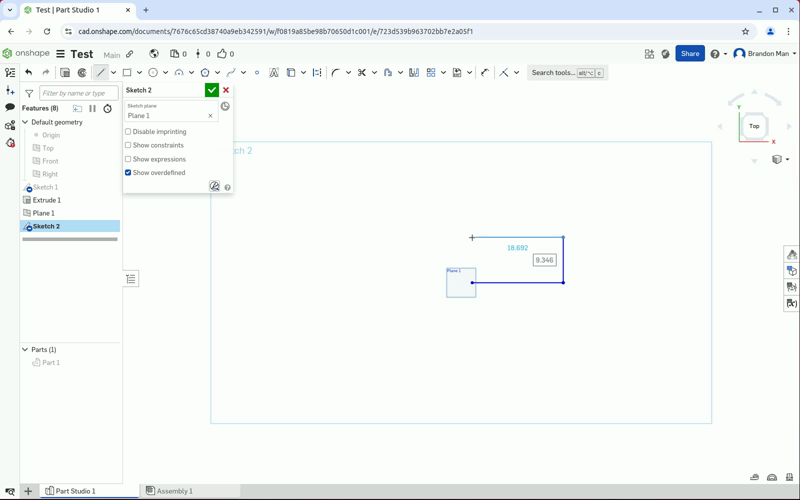
key_up(shift)
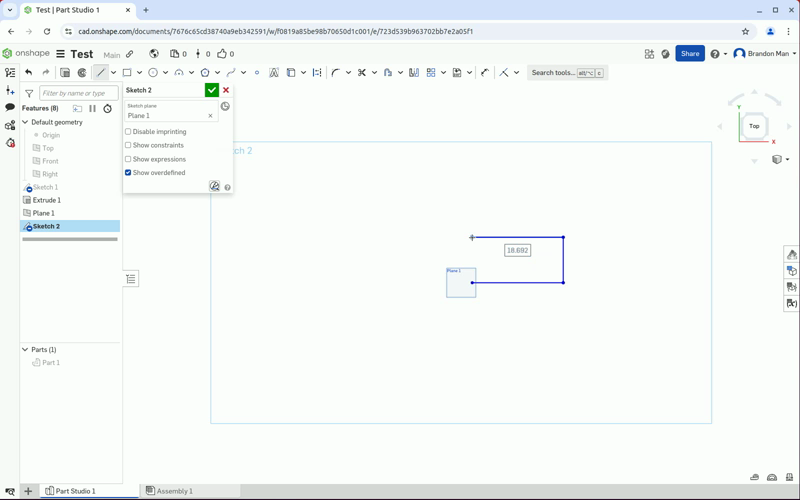
mouse_move(502, 237)
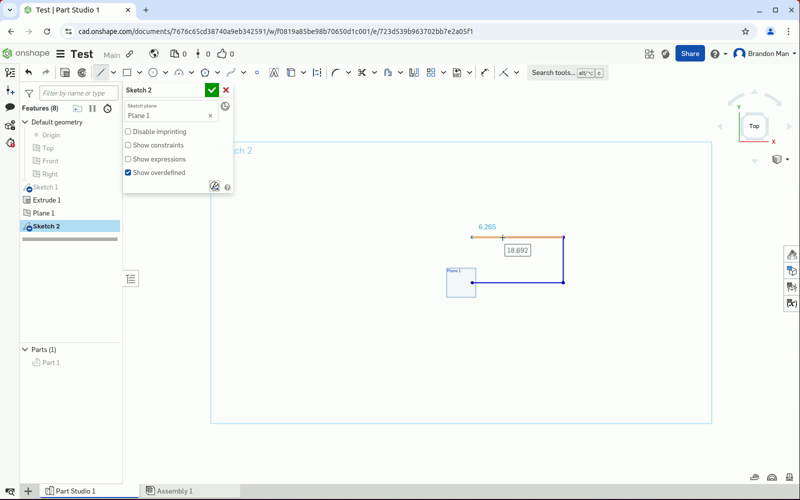
key_down(shift)
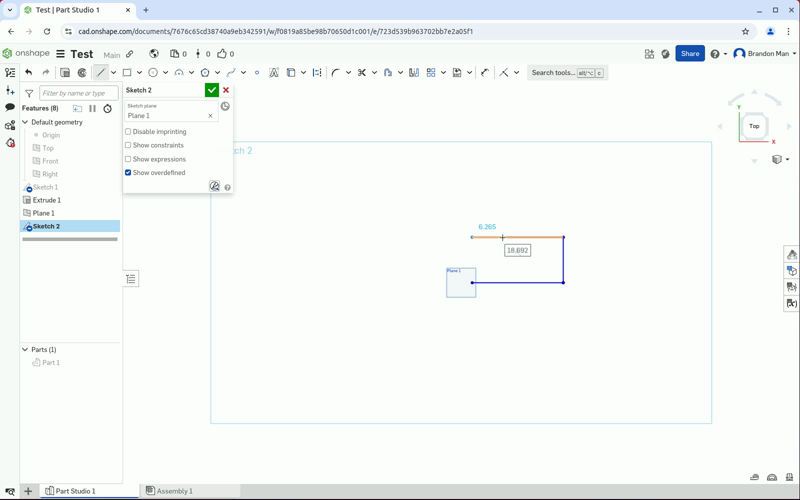
mouse_move(472, 282)
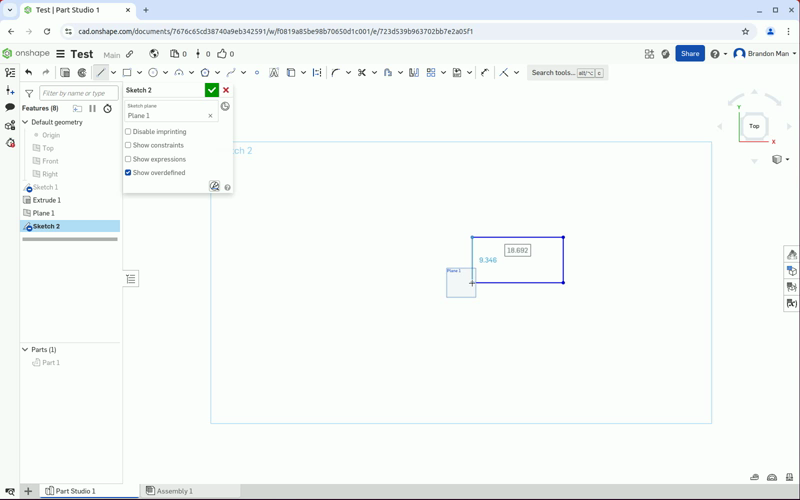
key_up(shift)
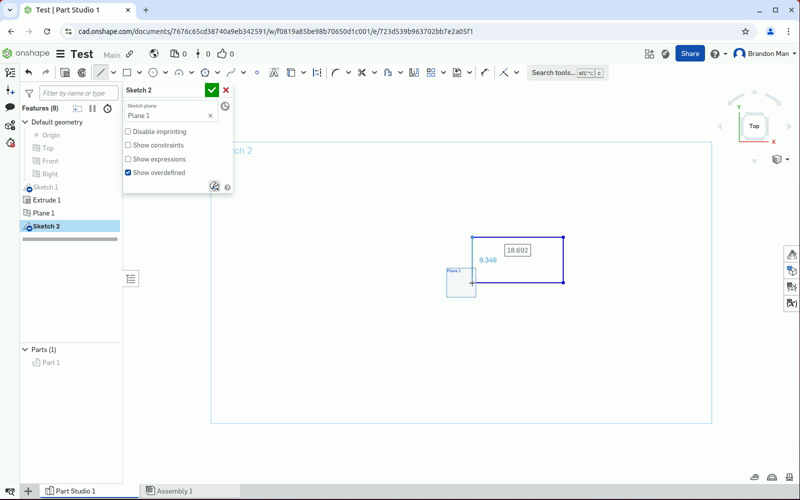
click(472, 282)
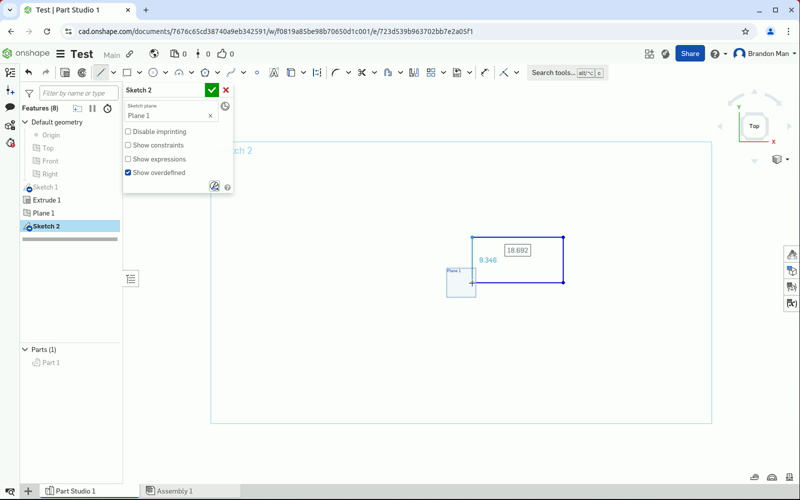
key(esc)
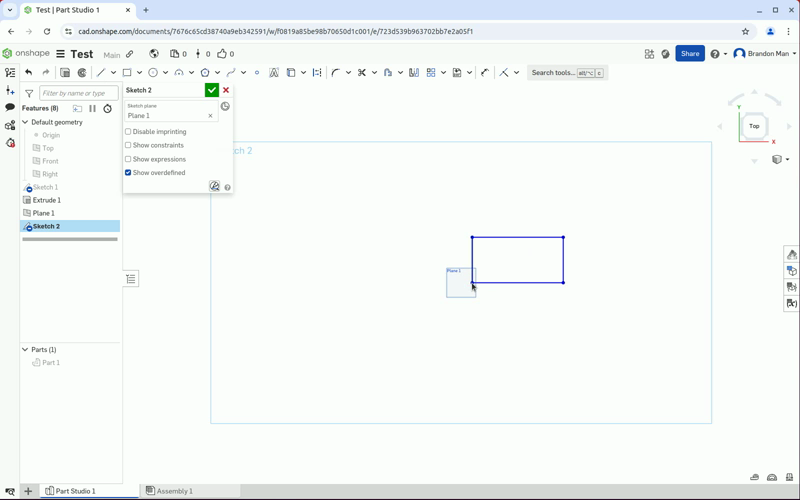
mouse_move(506, 258)
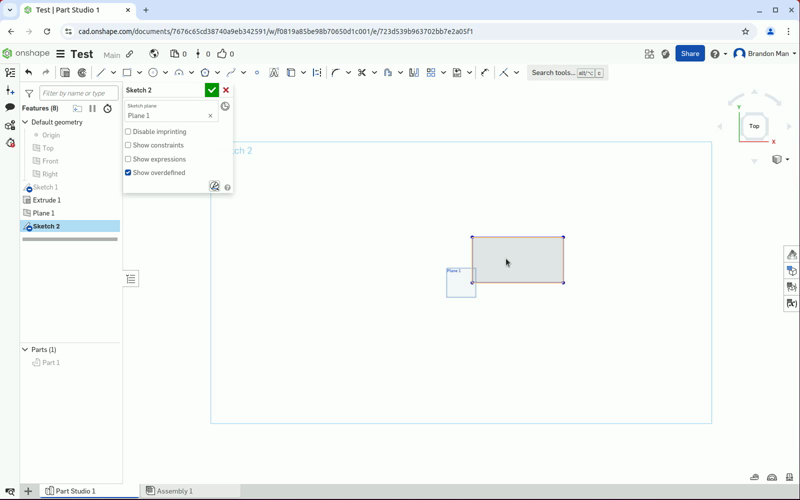
click(506, 258)
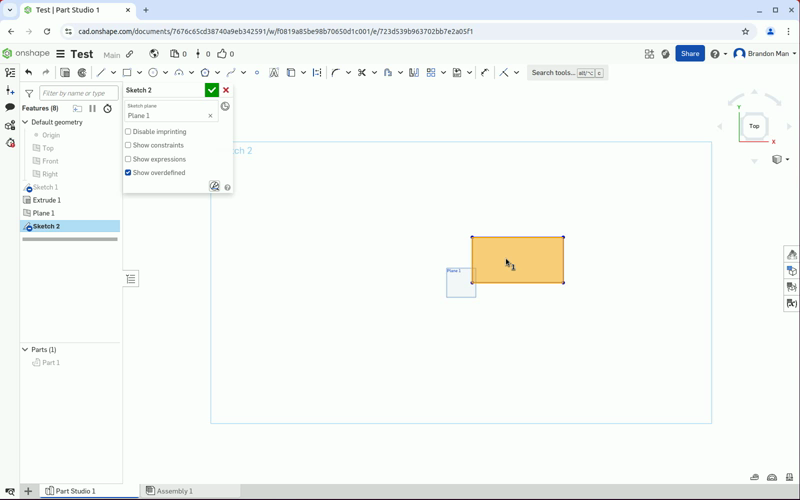
mouse_move(73, 352)
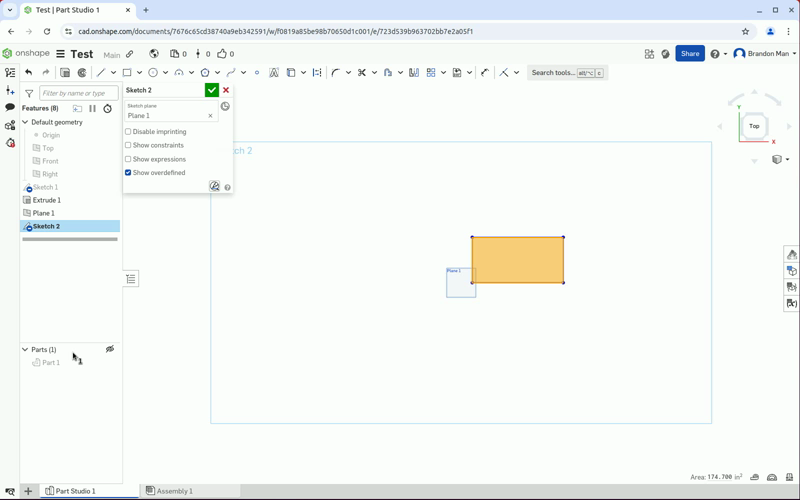
key(shift+y)
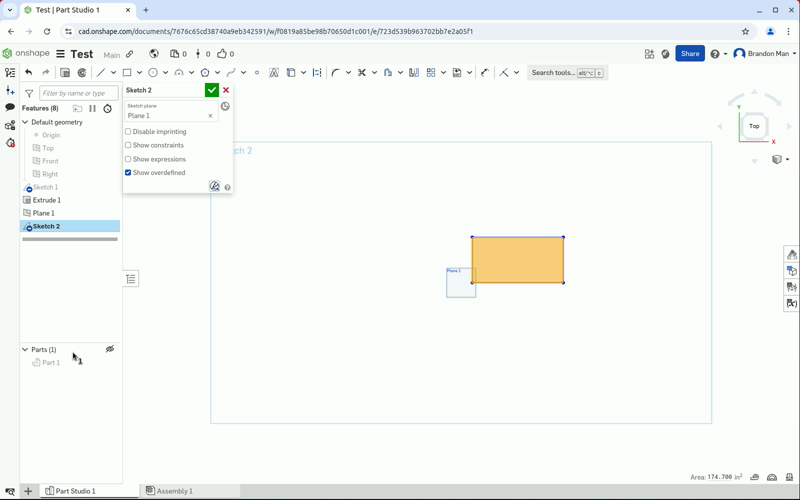
key(shift+e)
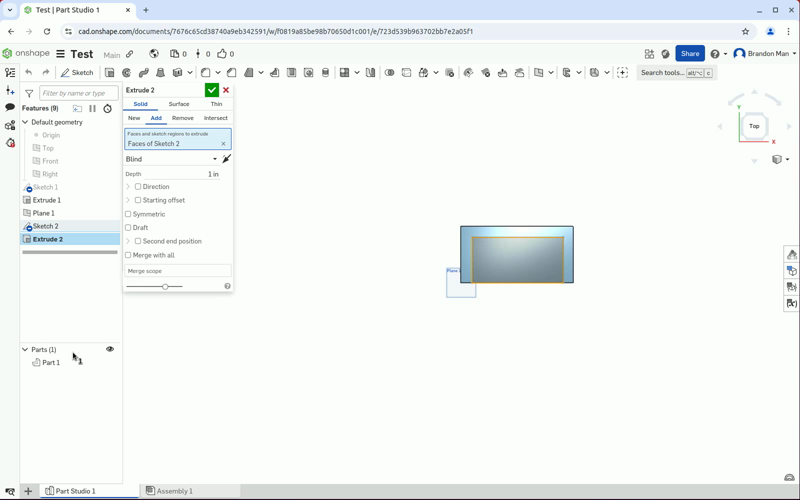
mouse_move(143, 106)
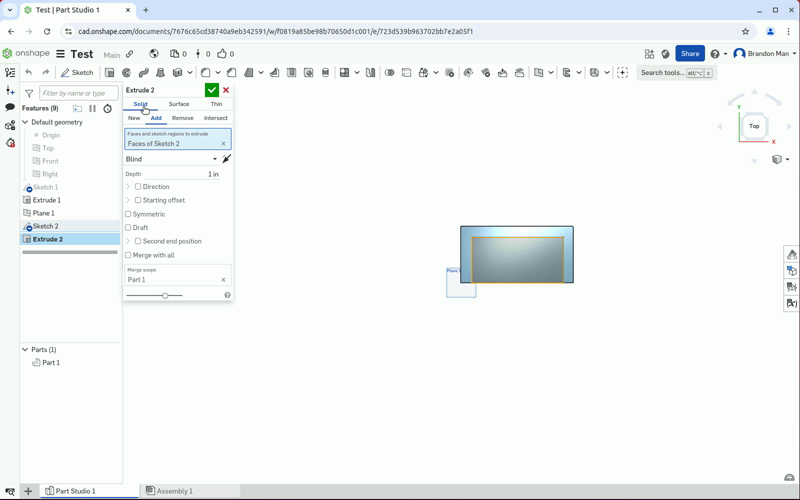
click(143, 106)
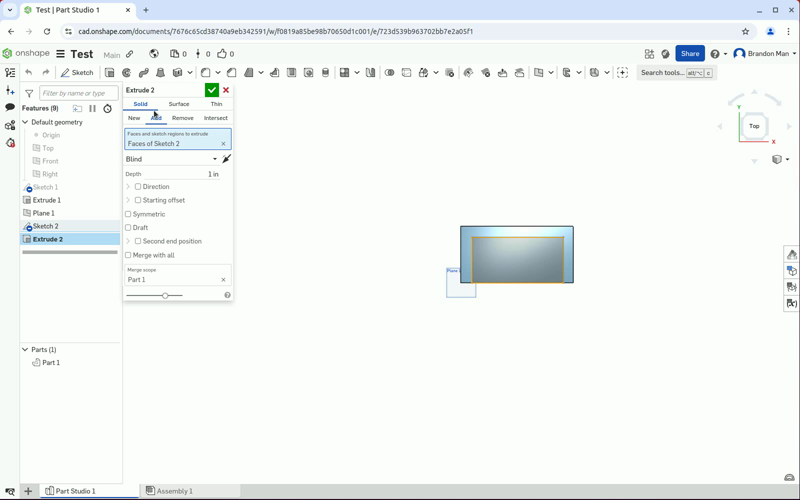
mouse_move(186, 120)
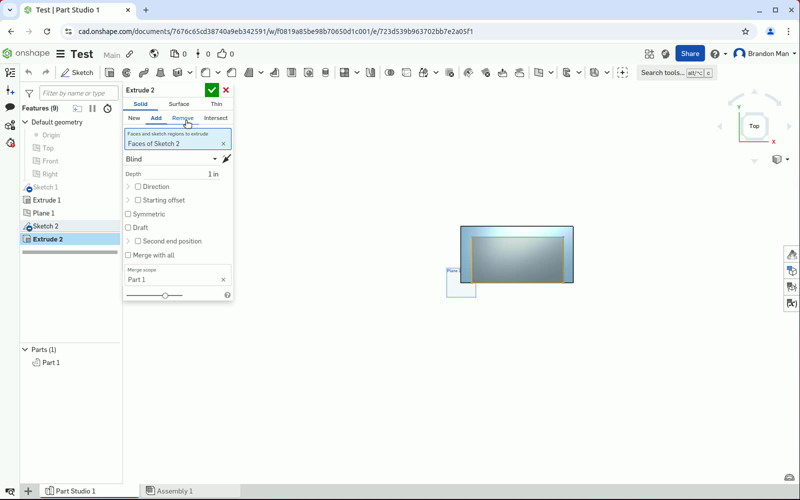
click(186, 120)
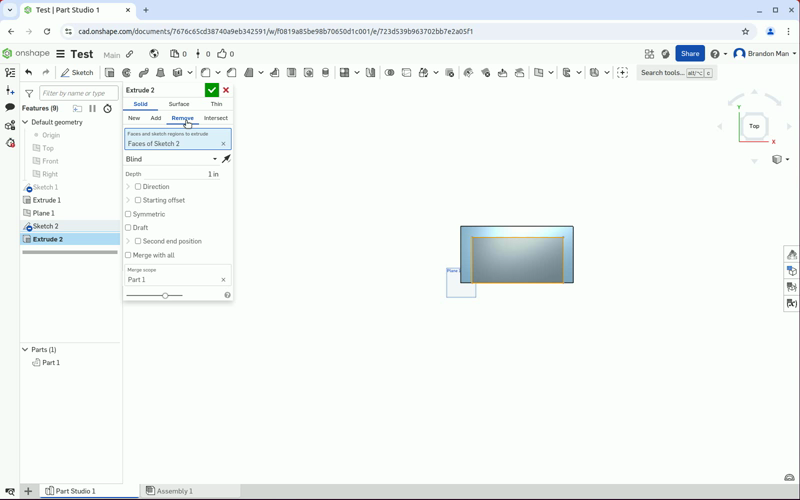
key(tab, 4)
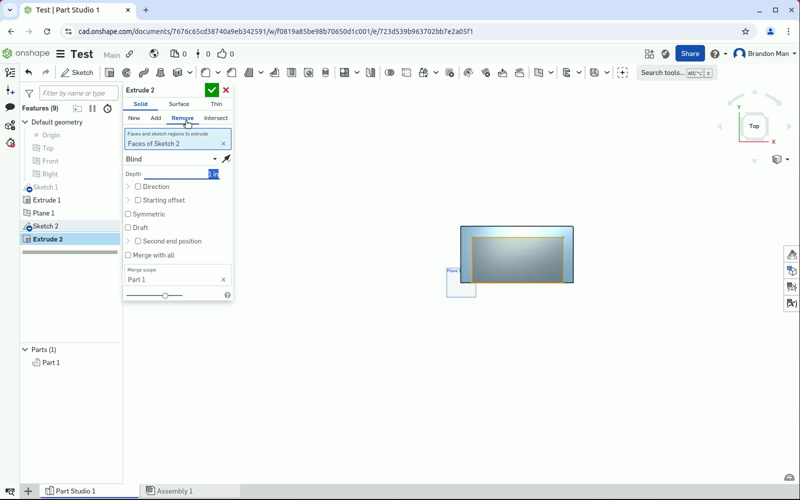
text(0.963)
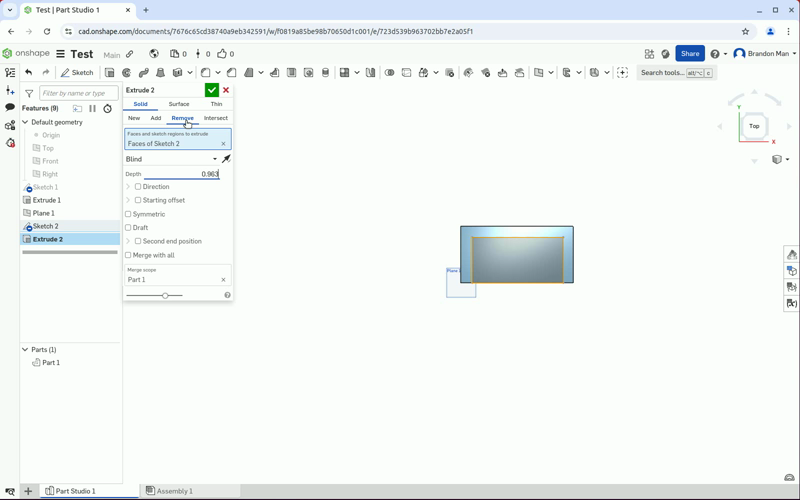
key(tab, 6)
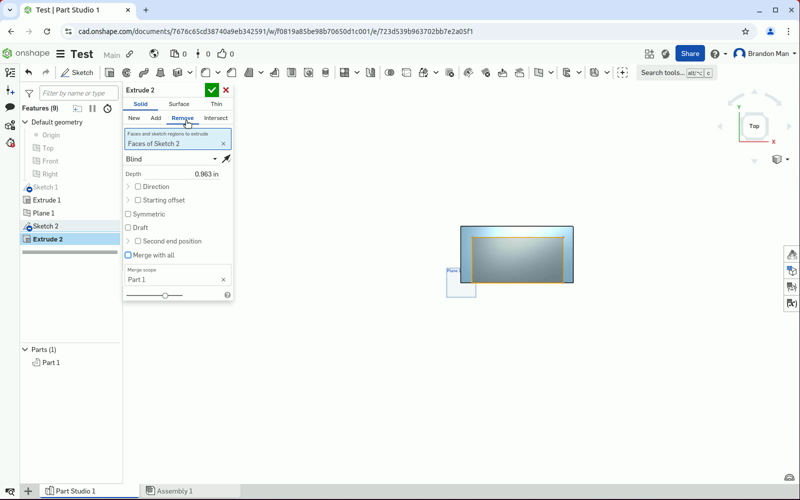
key(space)
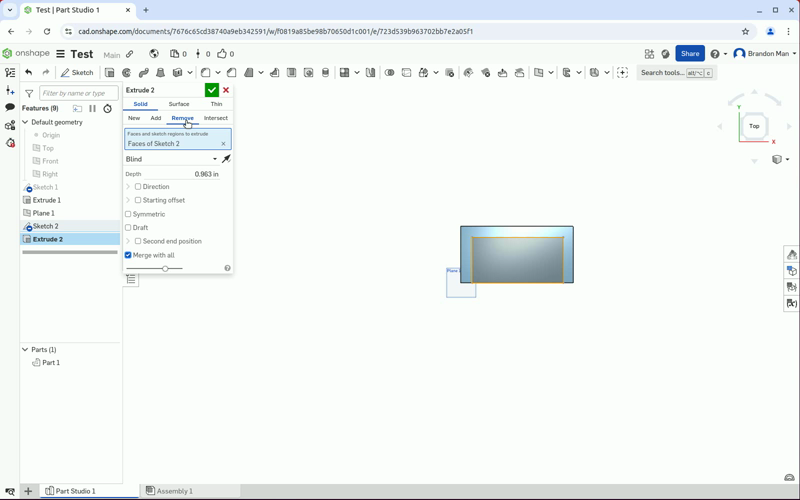
key(enter)
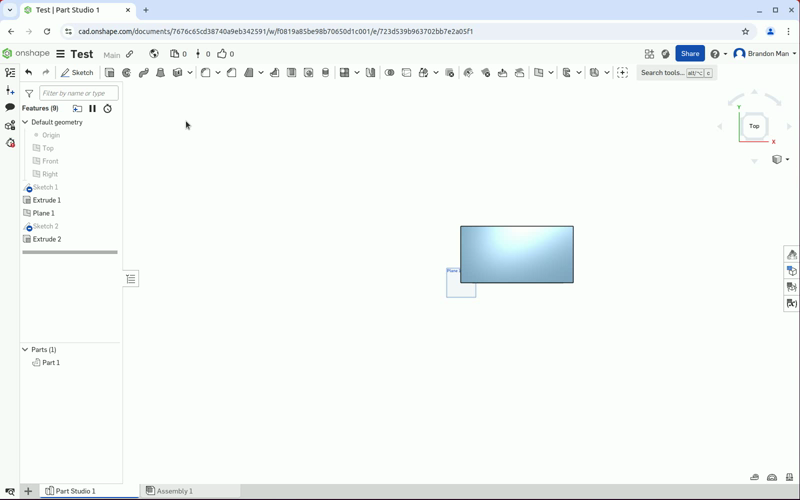
key(shift+h)
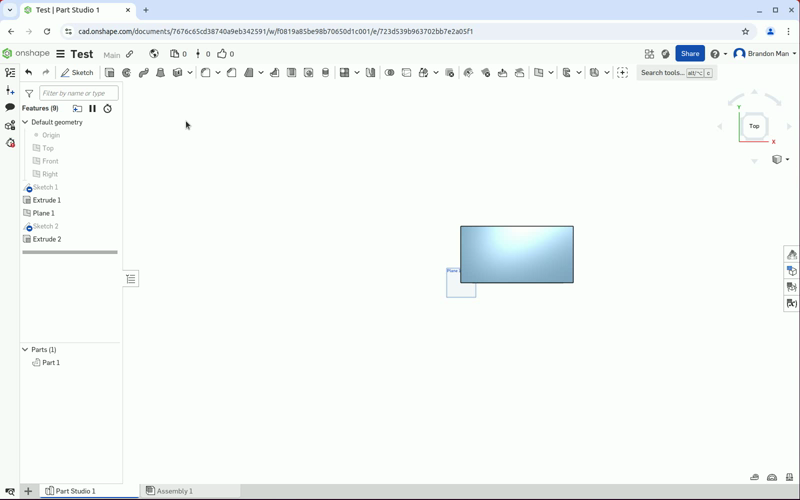
key(shift+h)
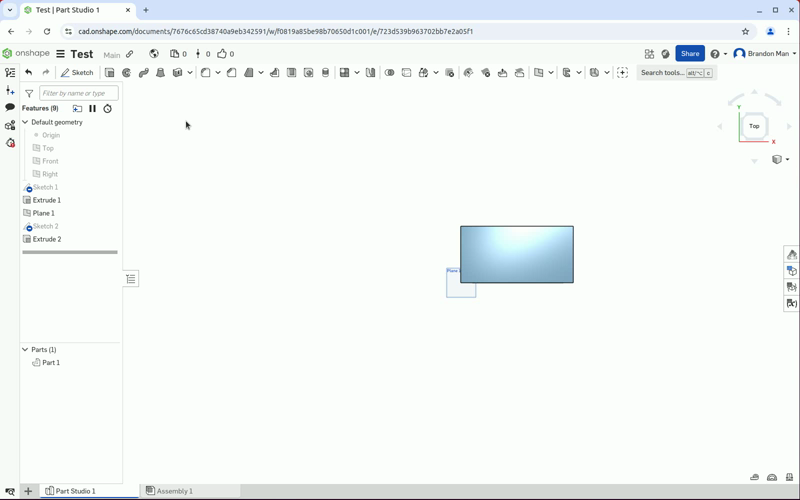
mouse_move(73, 189)
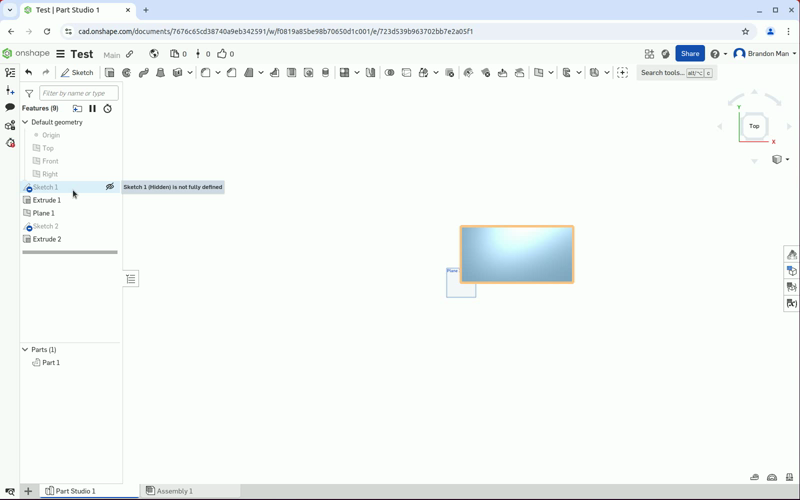
click(73, 189)
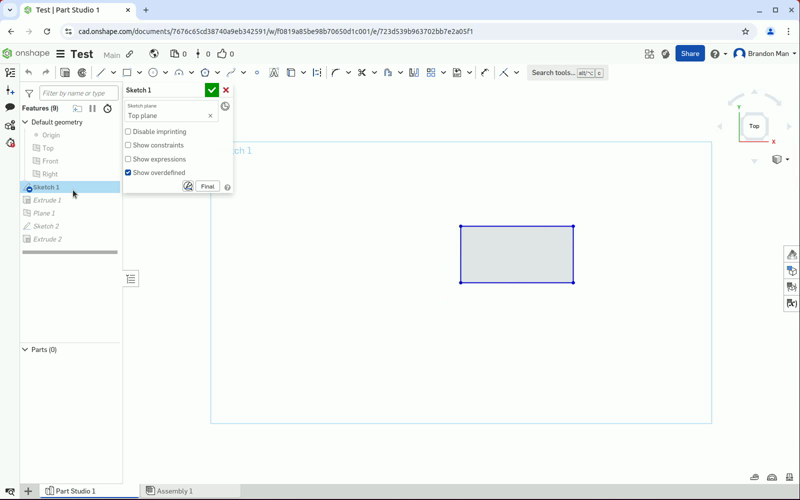
mouse_move(229, 92)
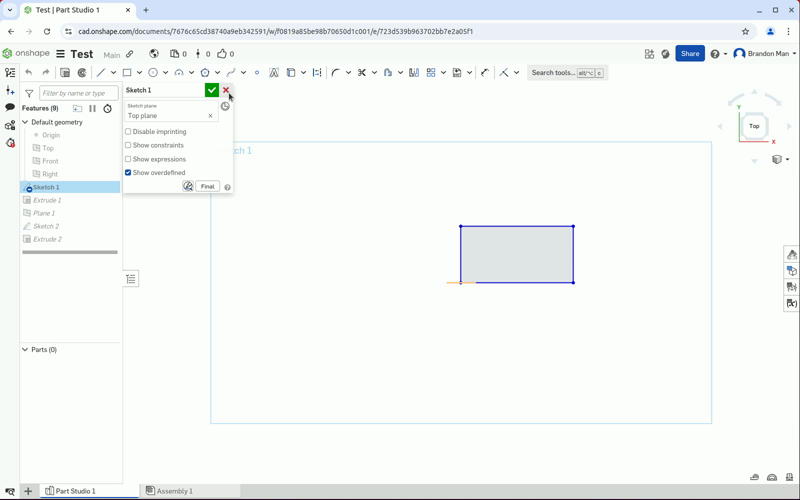
click(229, 92)
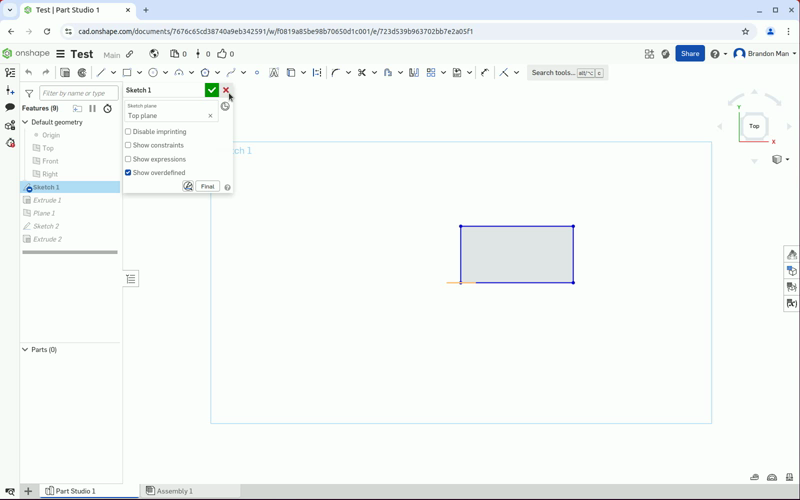
key(shift+s)
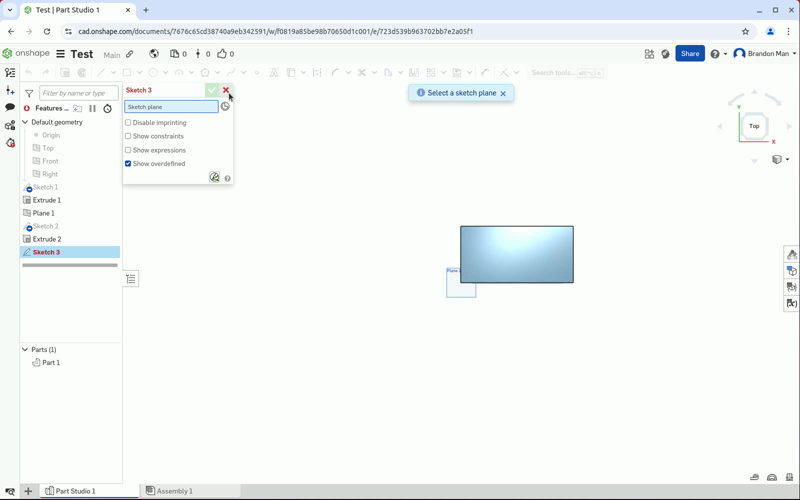
mouse_move(73, 215)
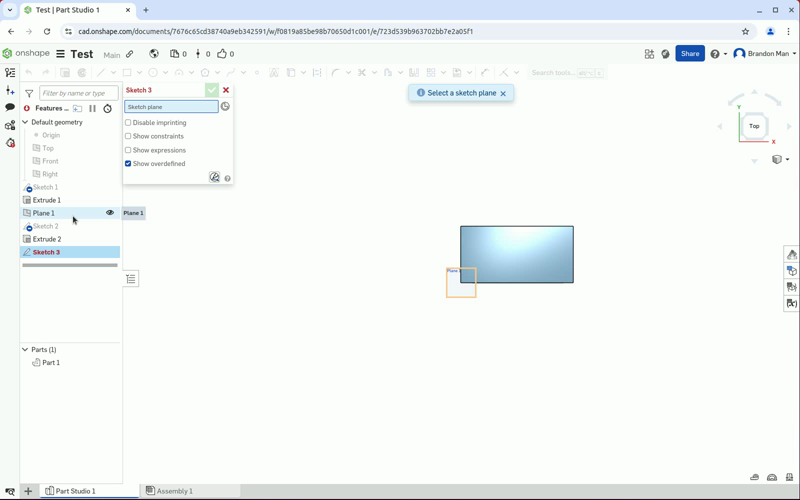
click(73, 215)
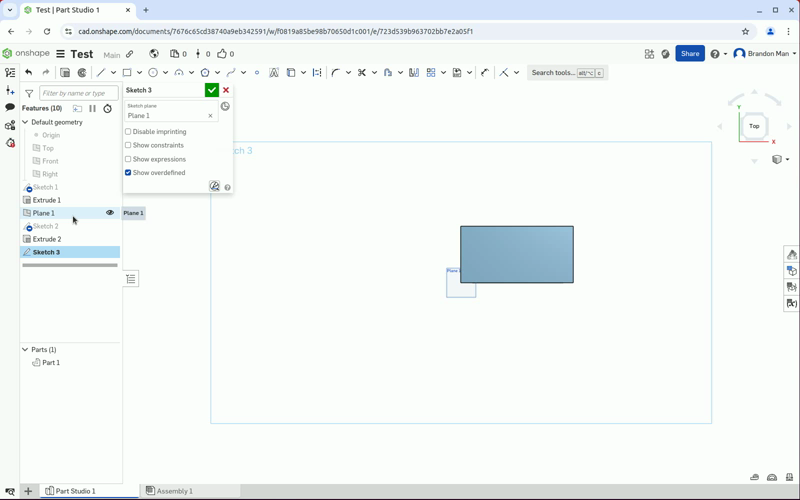
mouse_move(73, 352)
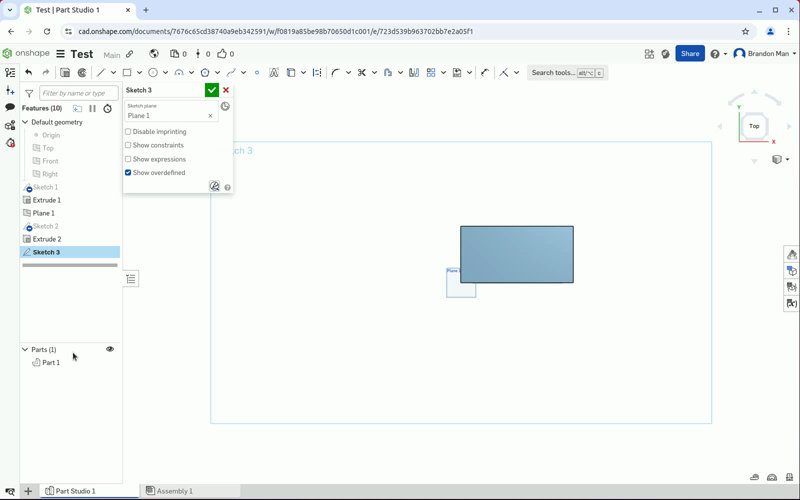
key(y)
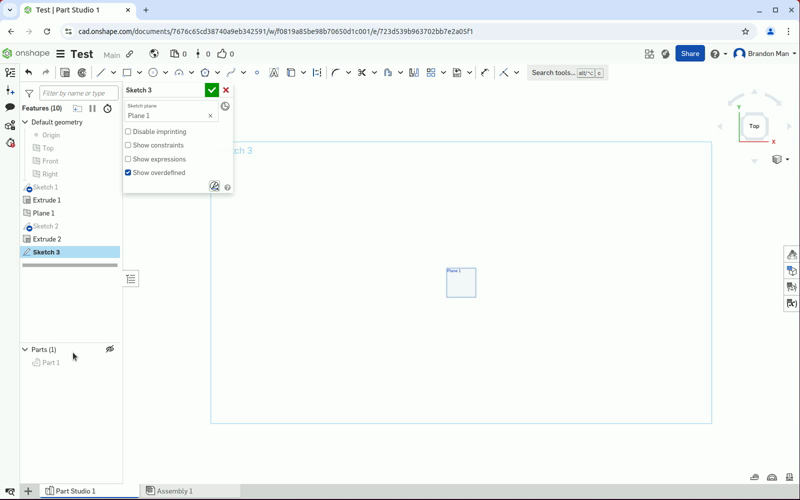
key(l)
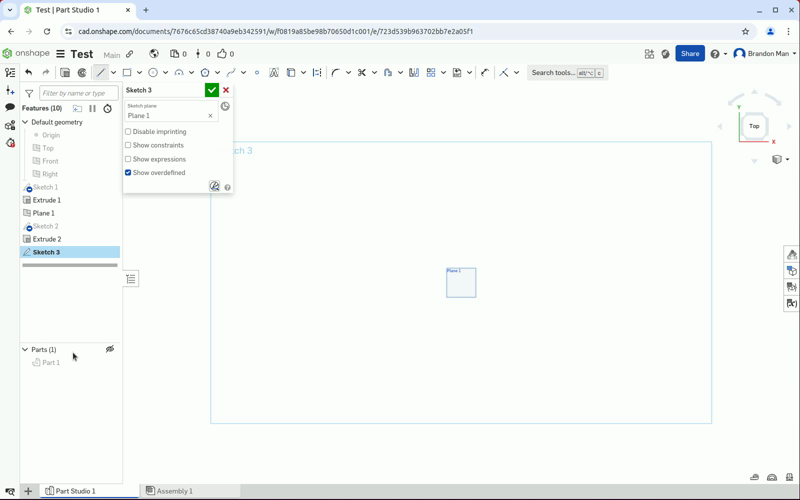
key_down(shift)
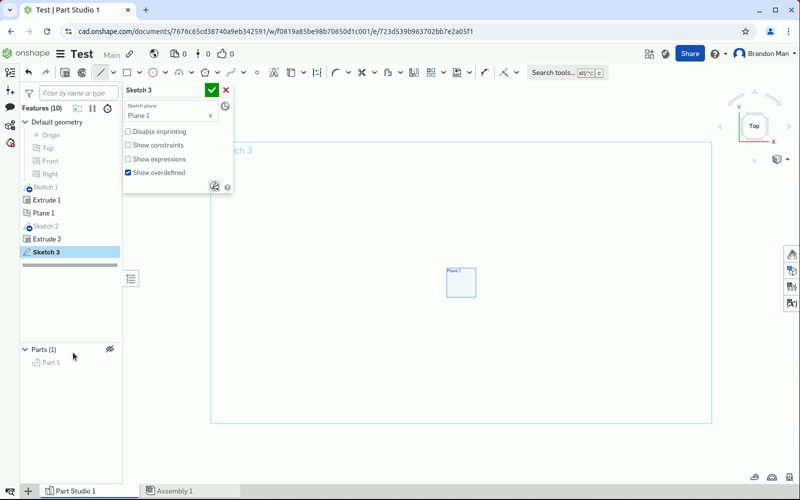
mouse_move(460, 282)
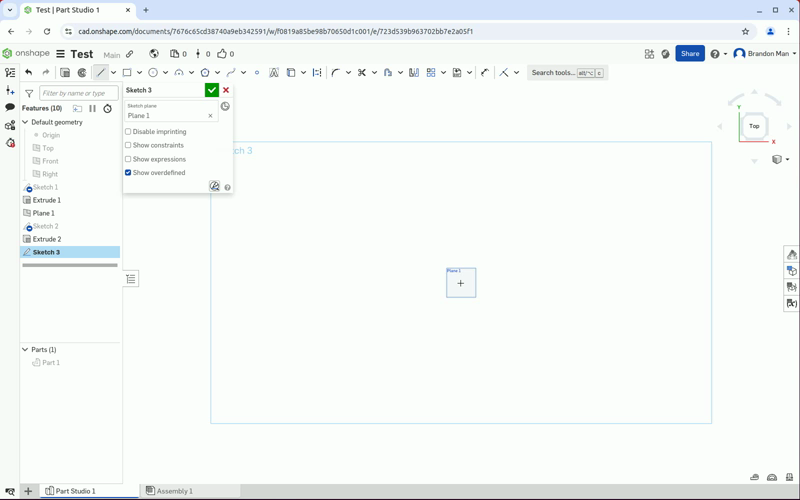
click(460, 282)
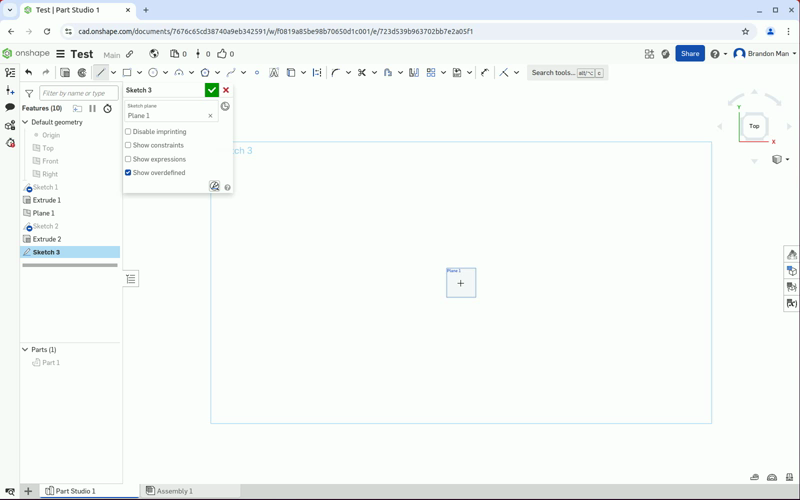
key_up(shift)
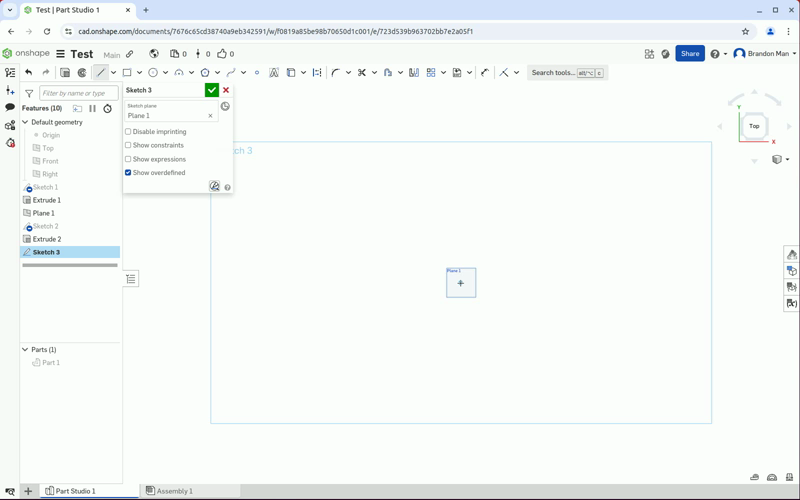
key_down(shift)
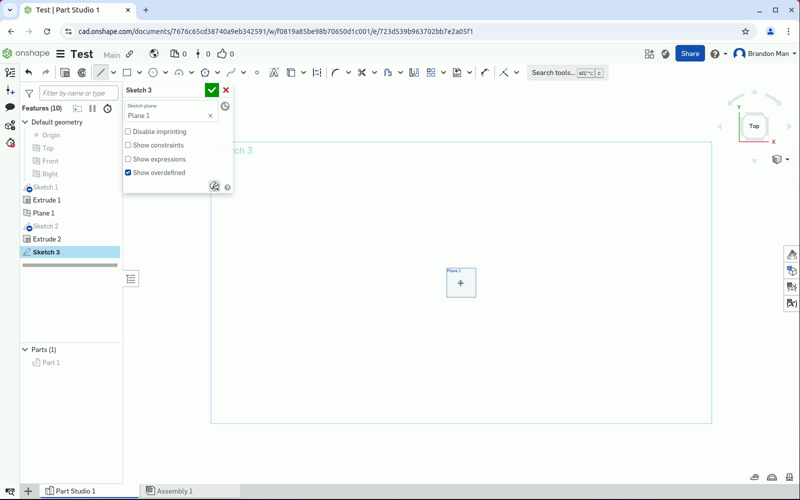
mouse_move(490, 282)
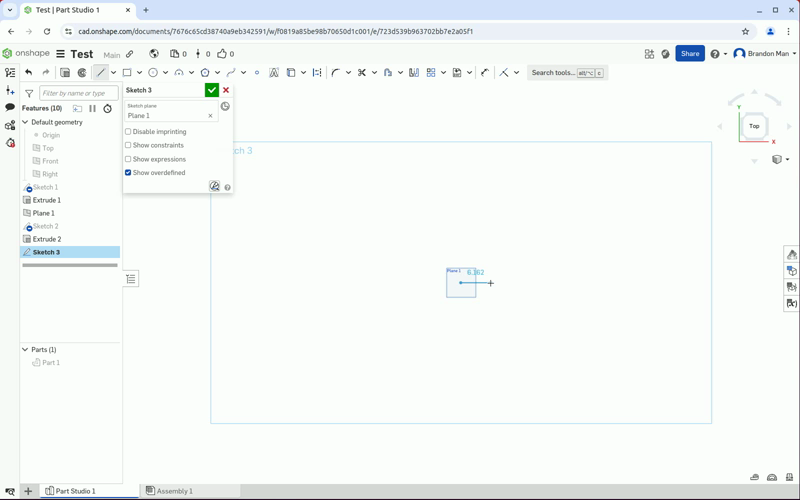
mouse_move(473, 282)
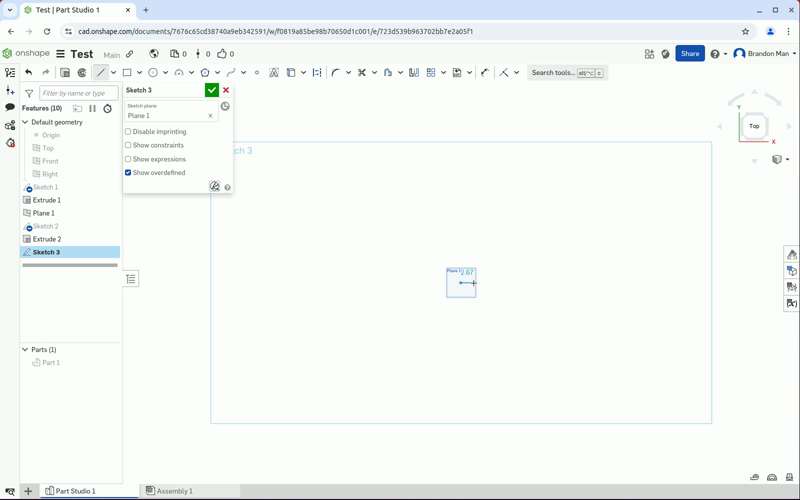
click(473, 282)
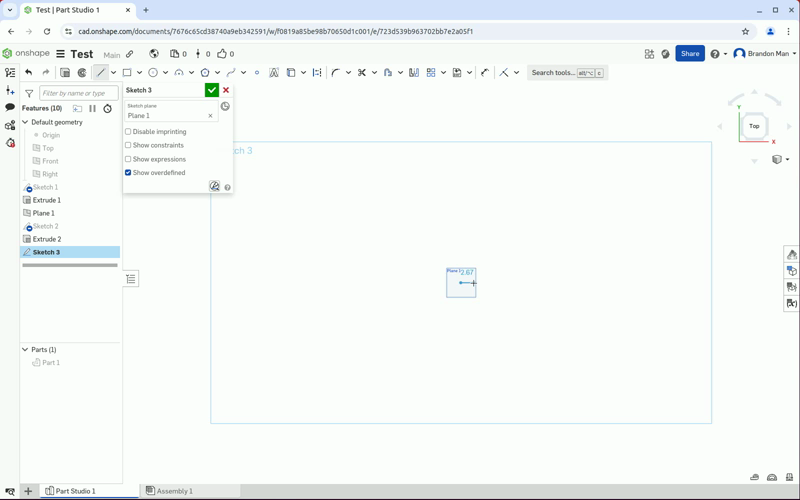
key_up(shift)
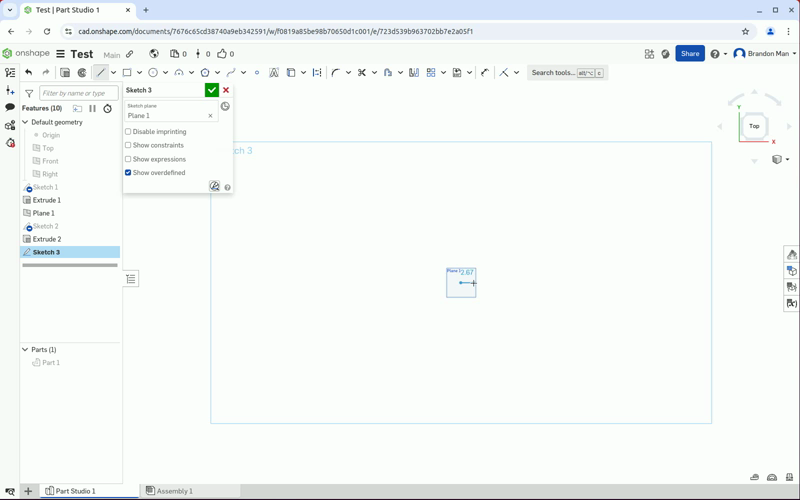
key_down(shift)
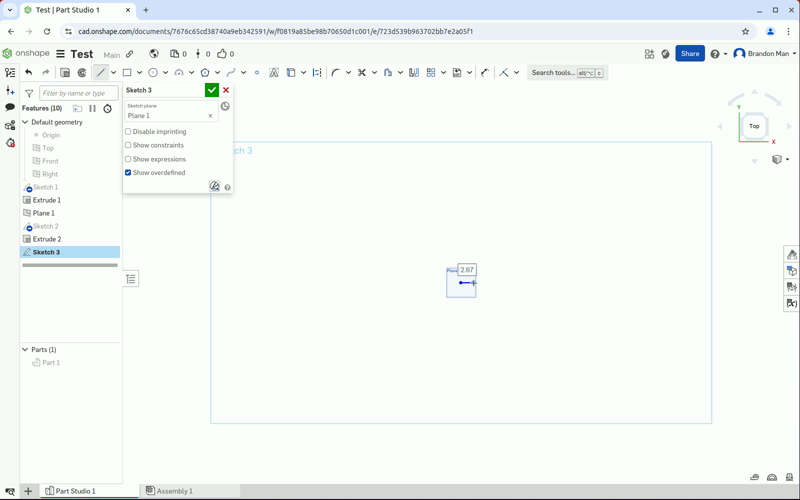
mouse_move(503, 282)
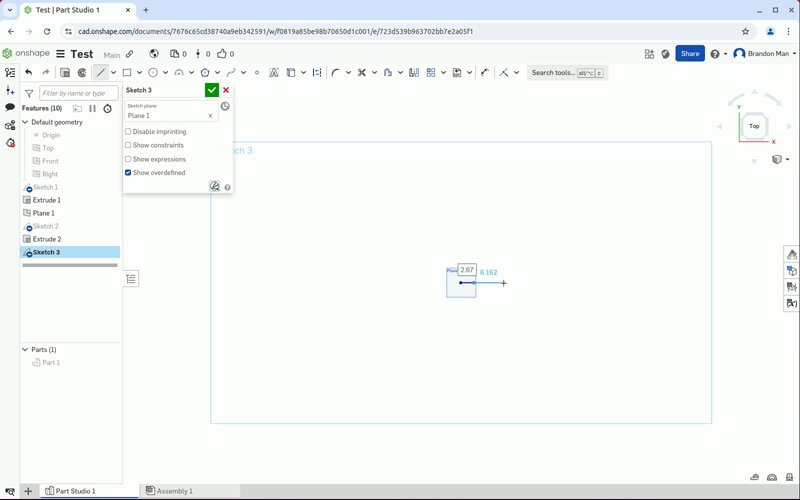
mouse_move(473, 277)
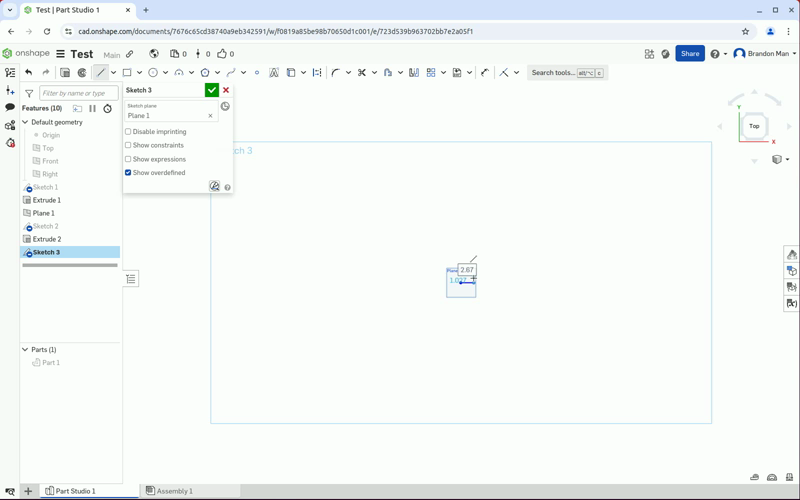
scroll(6)
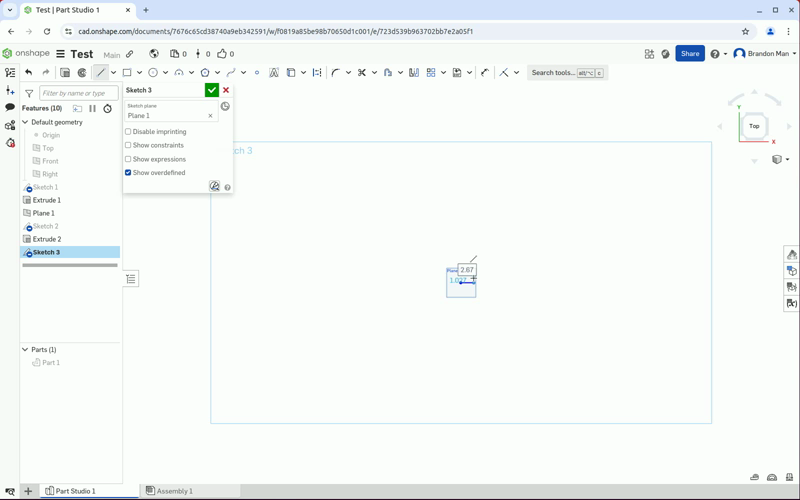
scroll(6)
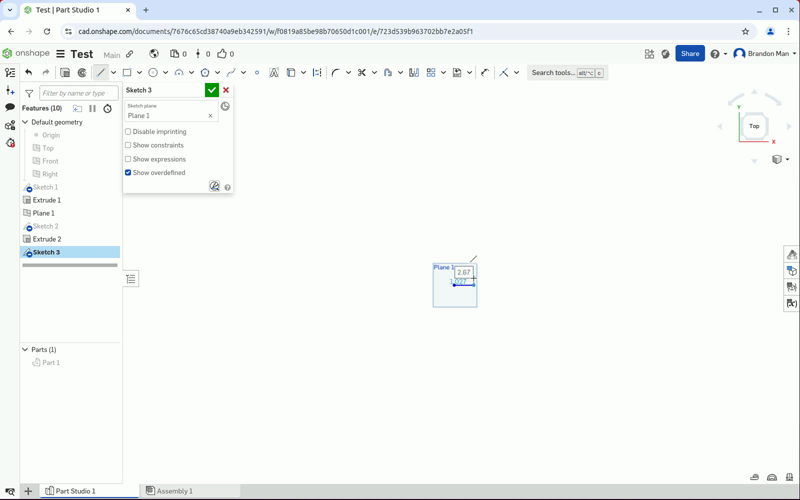
scroll(6)
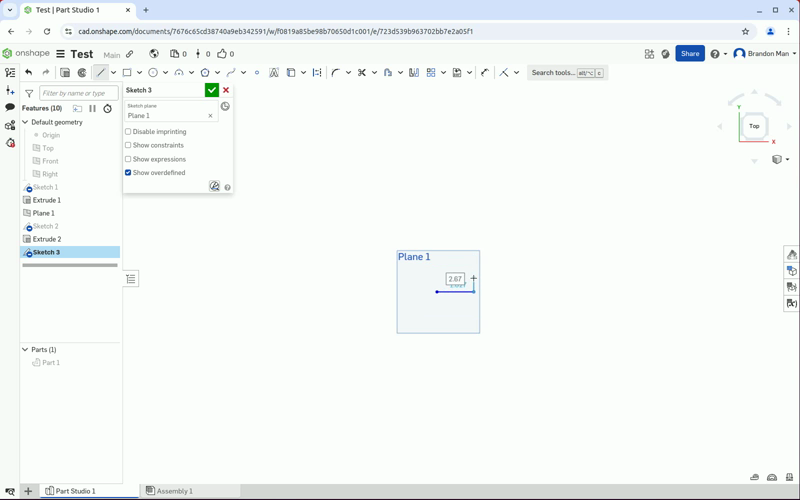
scroll(6)
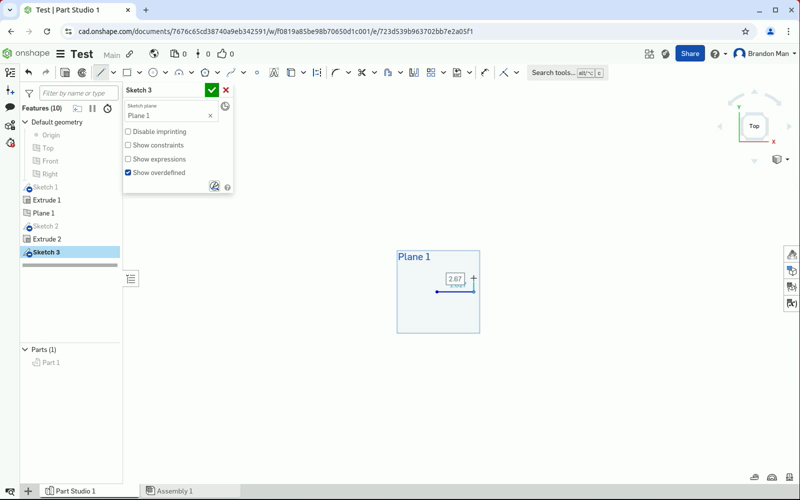
scroll(6)
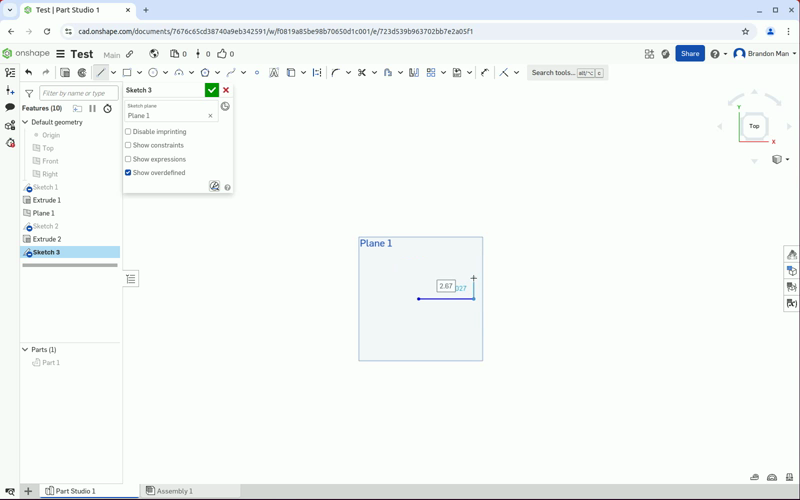
scroll(6)
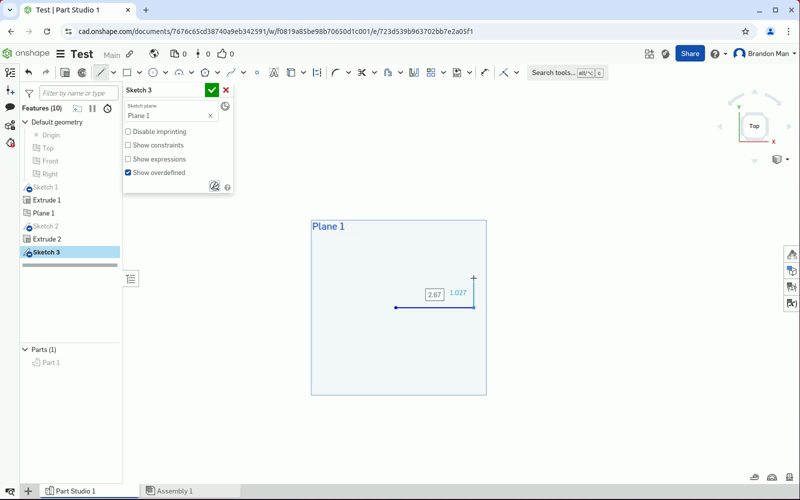
scroll(6)
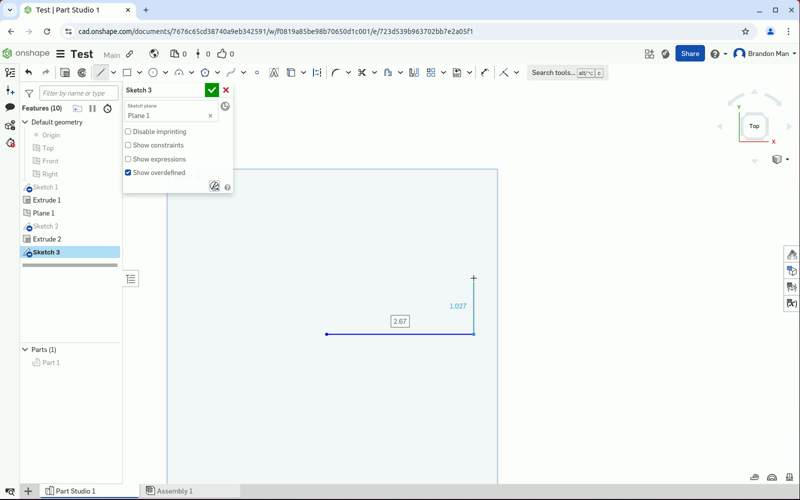
click(473, 277)
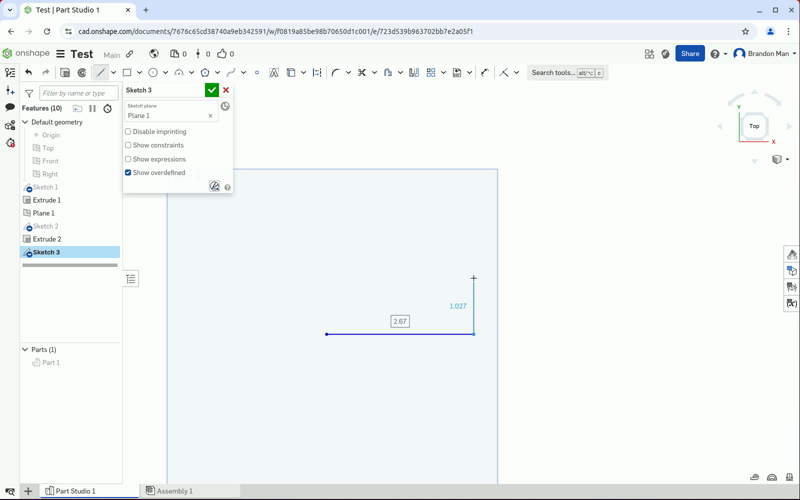
scroll(-6)
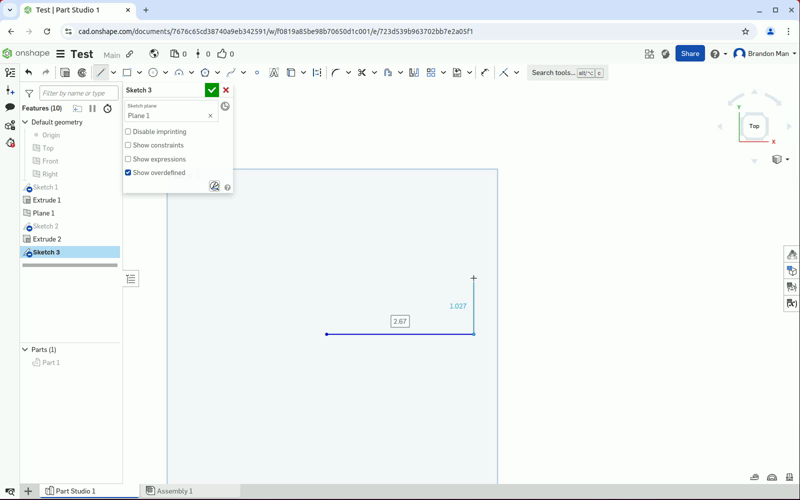
scroll(-6)
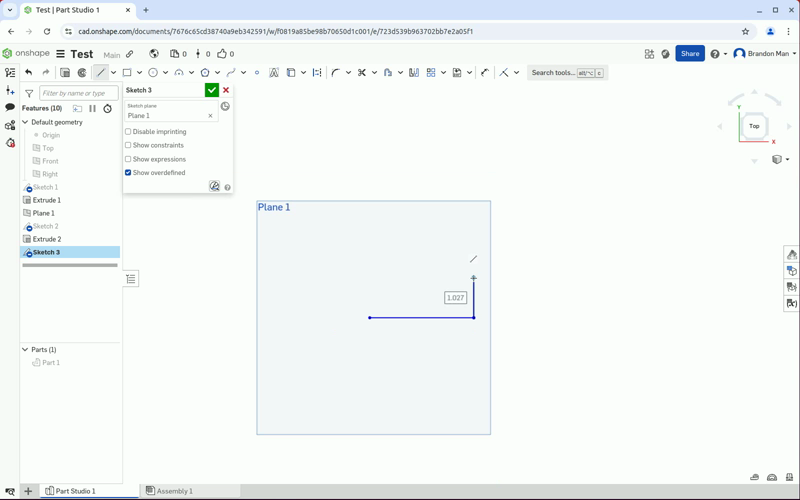
scroll(-6)
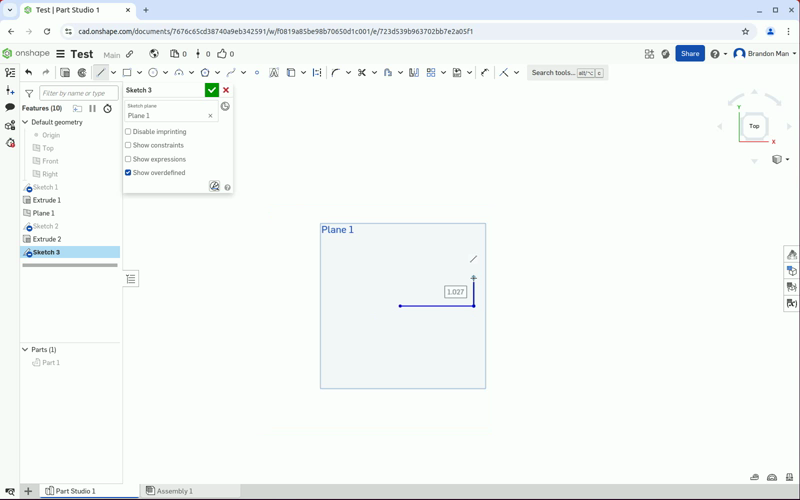
scroll(-6)
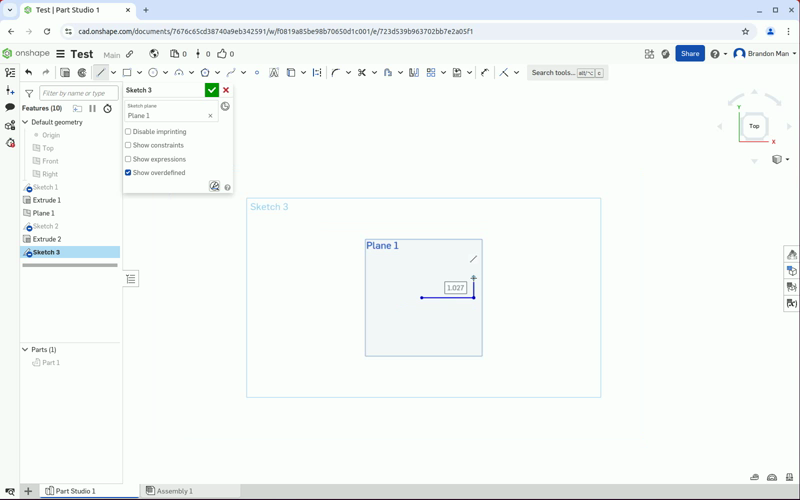
scroll(-6)
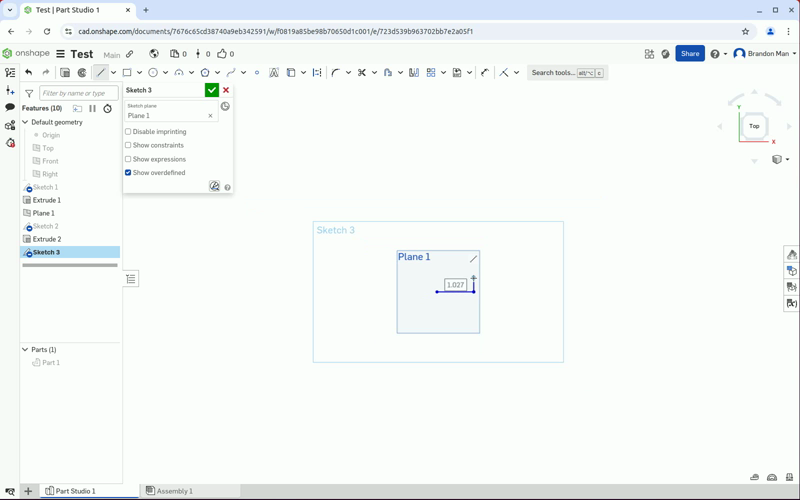
scroll(-6)
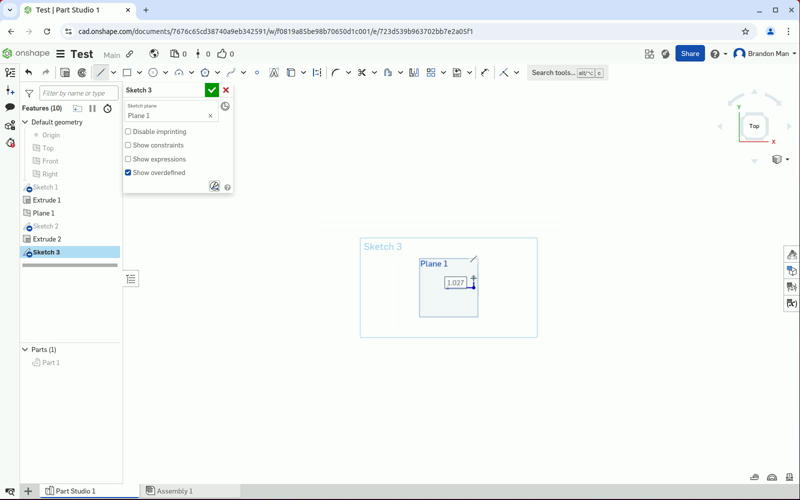
scroll(-6)
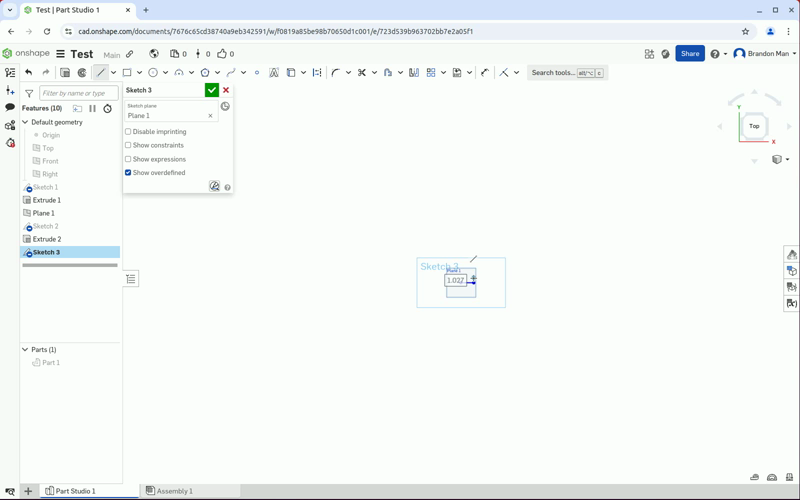
key_up(shift)
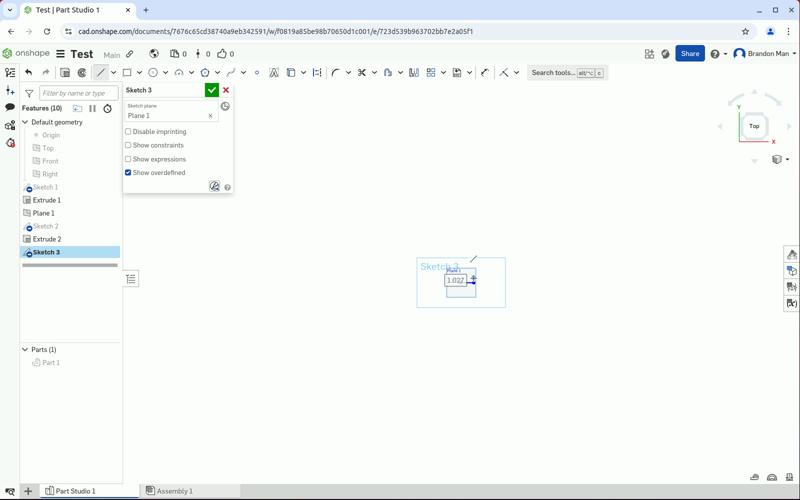
key_down(shift)
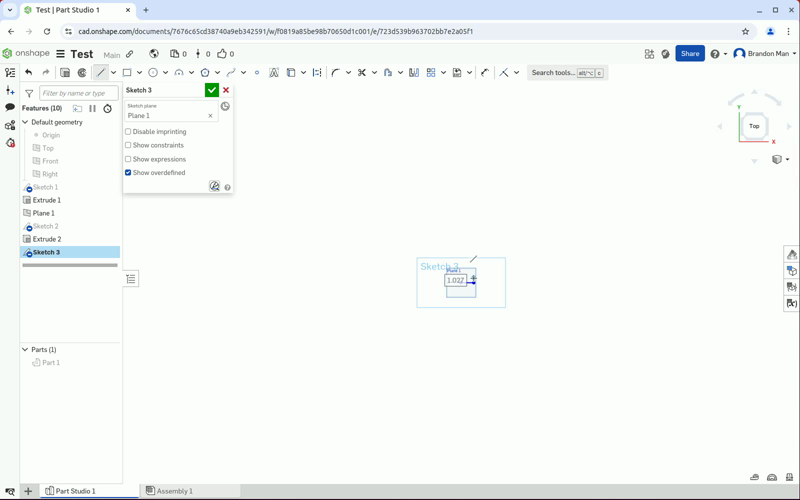
mouse_move(503, 277)
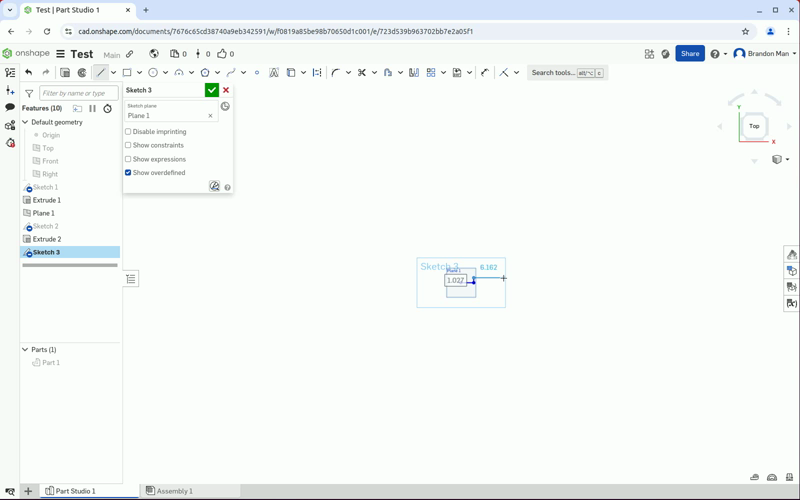
mouse_move(460, 277)
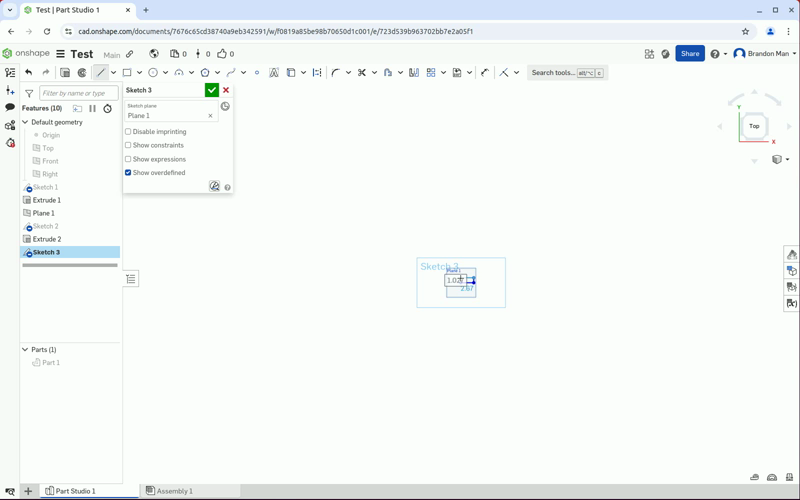
click(460, 277)
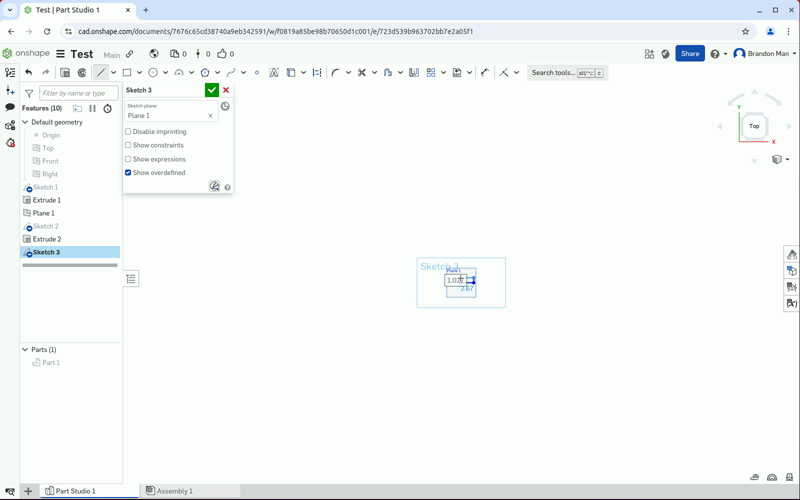
key_up(shift)
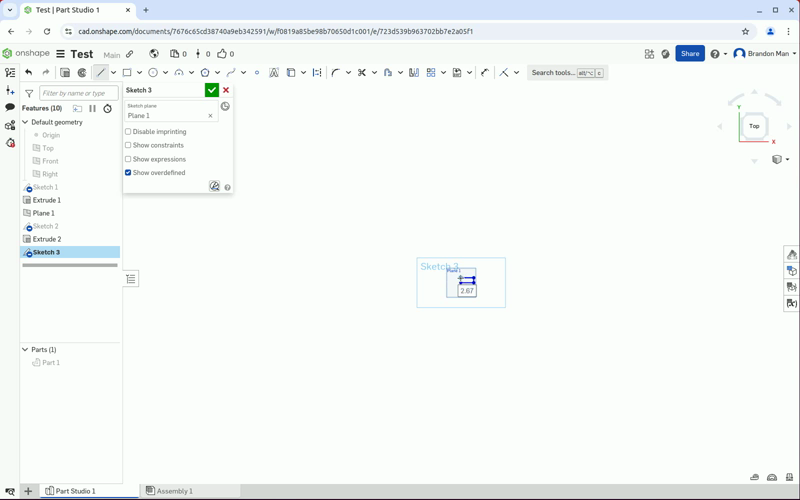
mouse_move(490, 277)
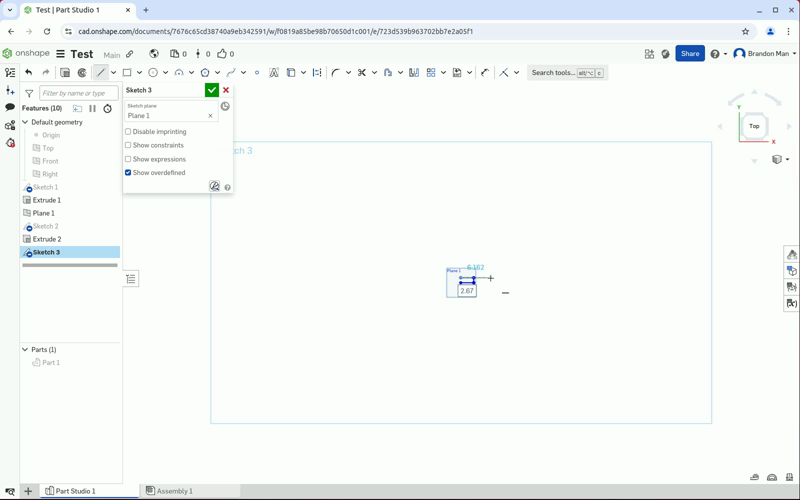
key_down(shift)
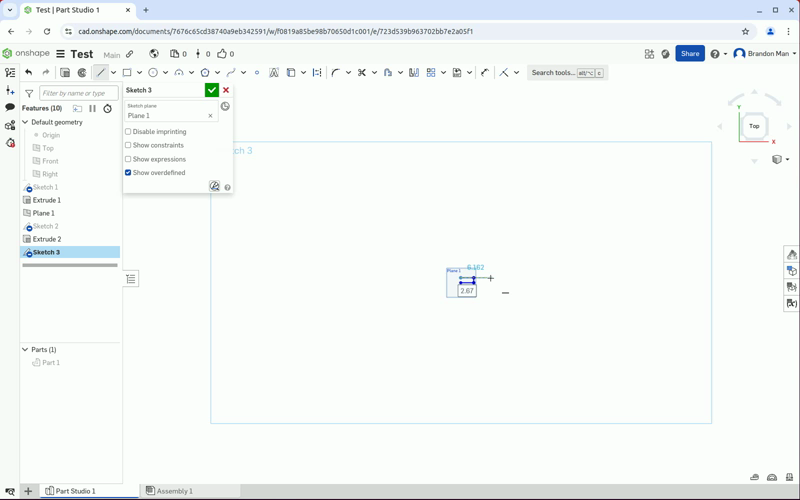
mouse_move(460, 282)
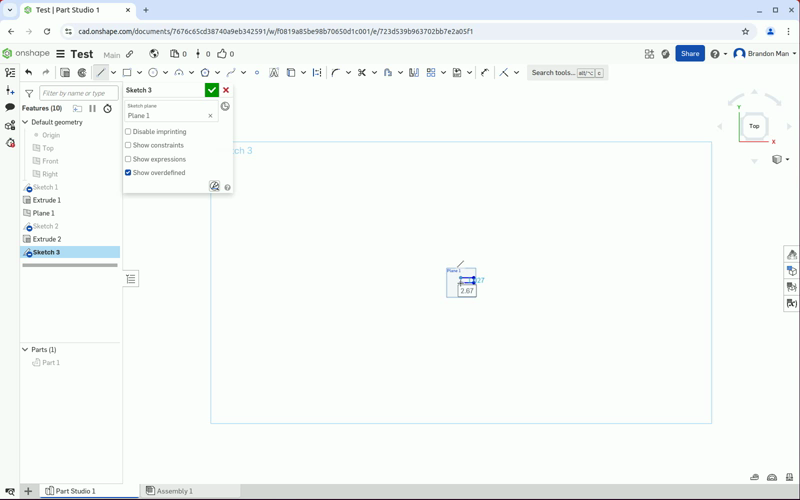
scroll(6)
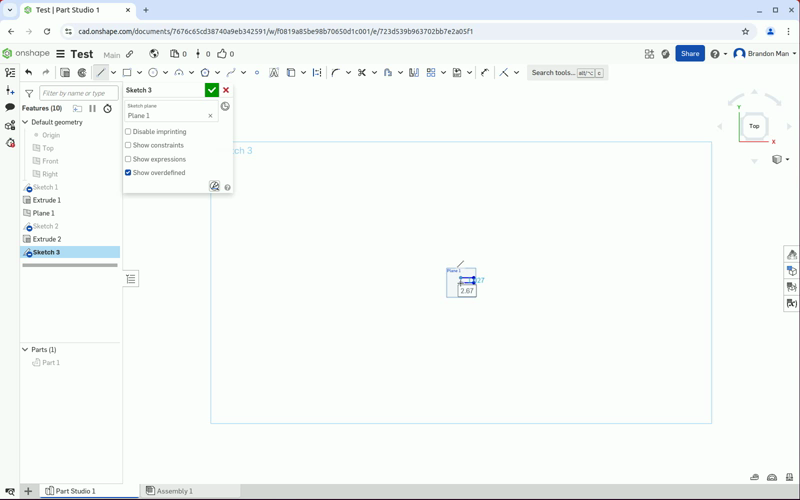
scroll(6)
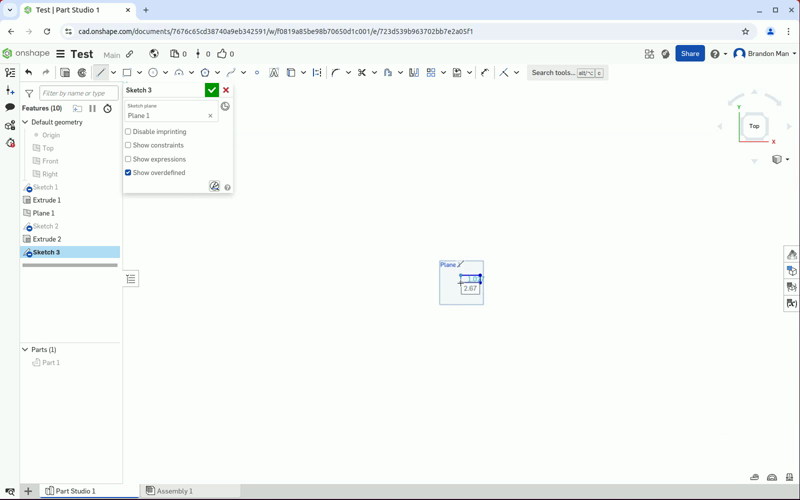
scroll(6)
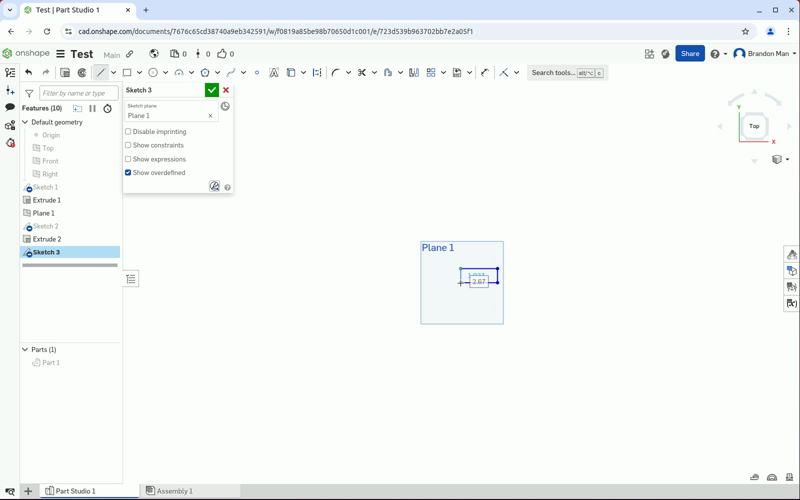
scroll(6)
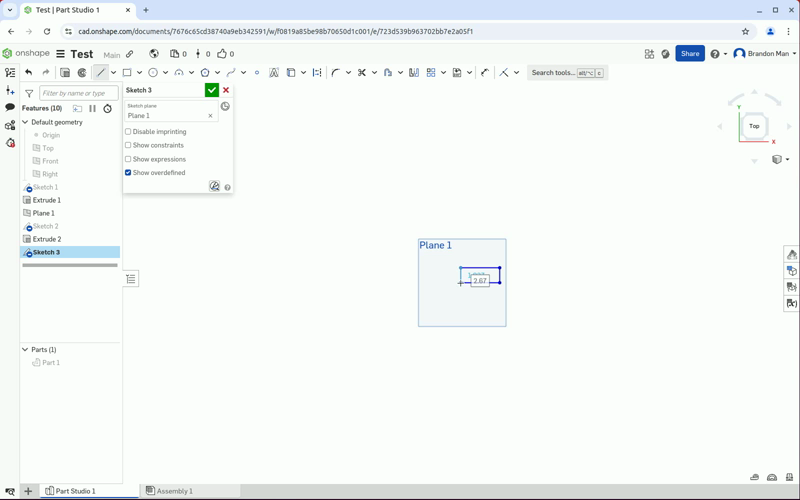
scroll(6)
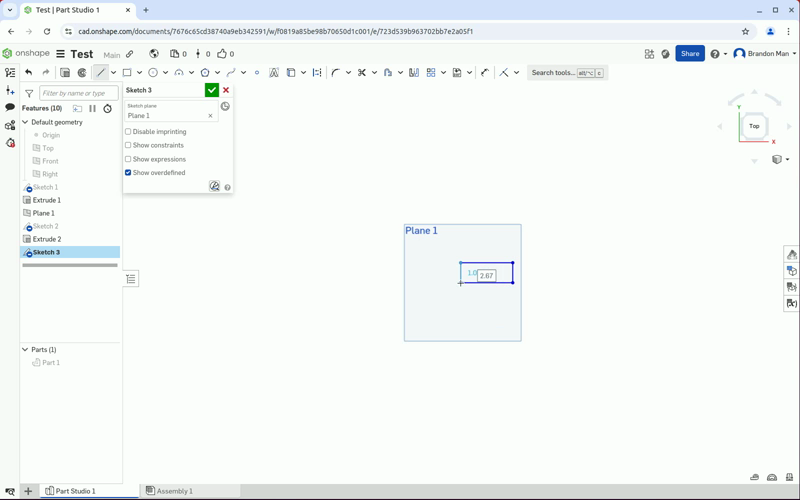
scroll(6)
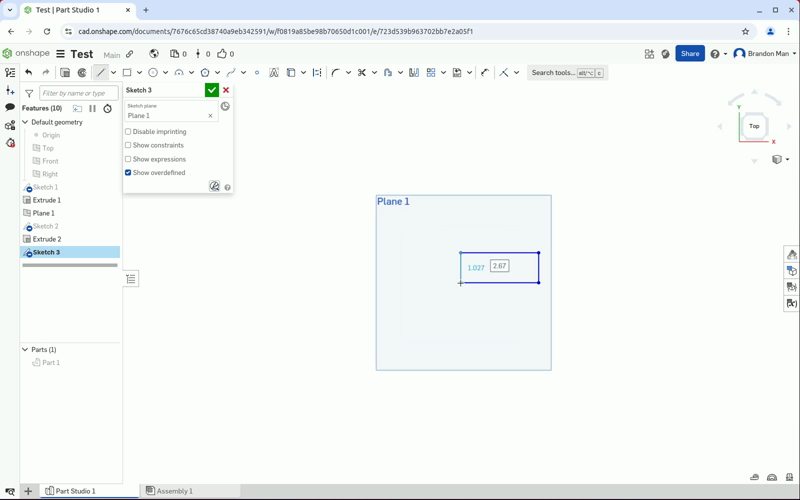
scroll(6)
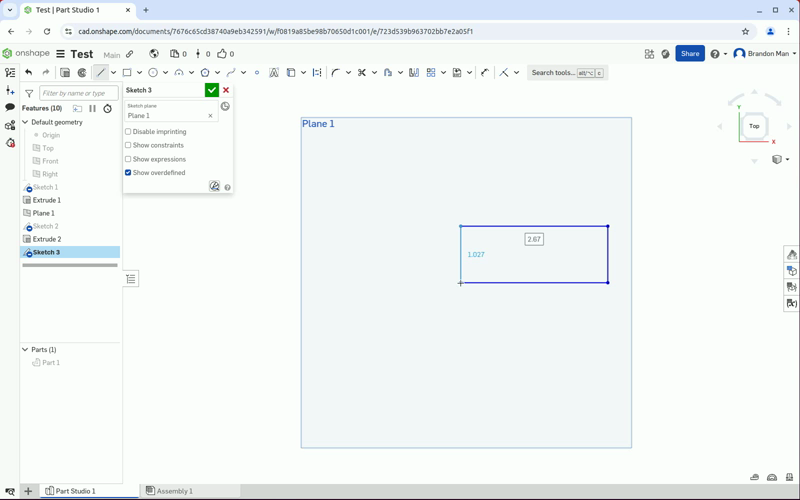
key_up(shift)
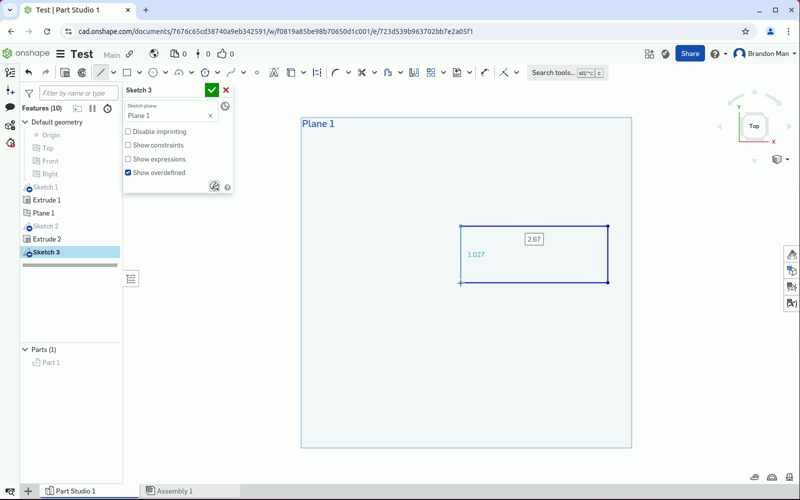
click(460, 282)
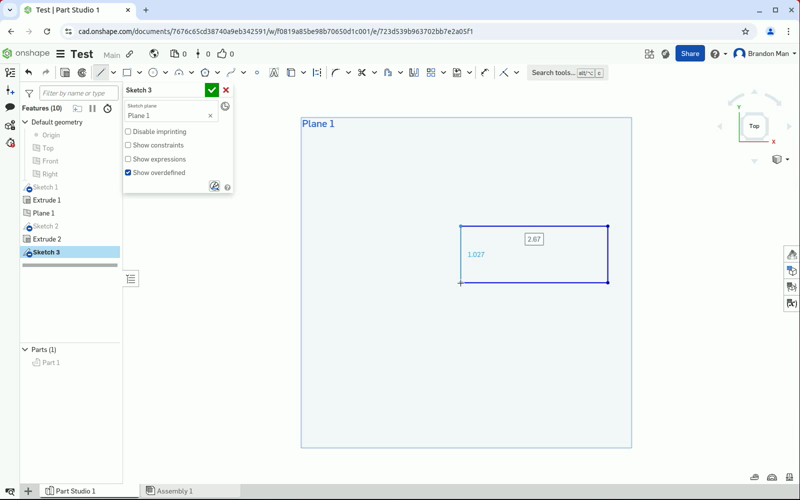
scroll(-6)
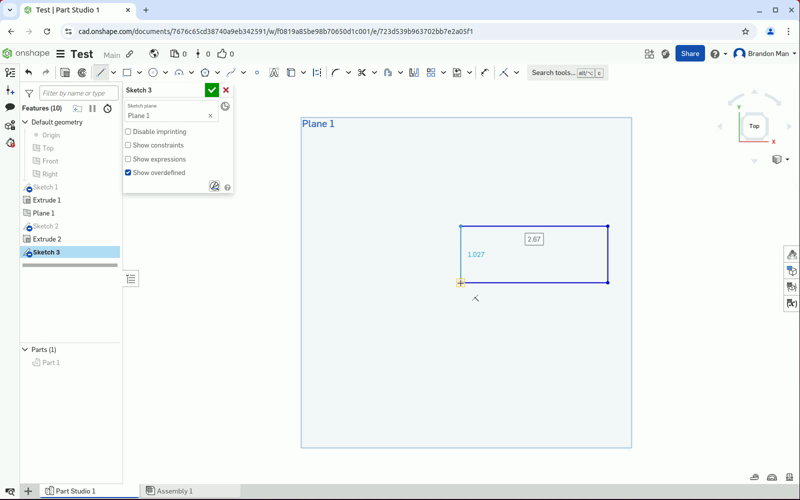
scroll(-6)
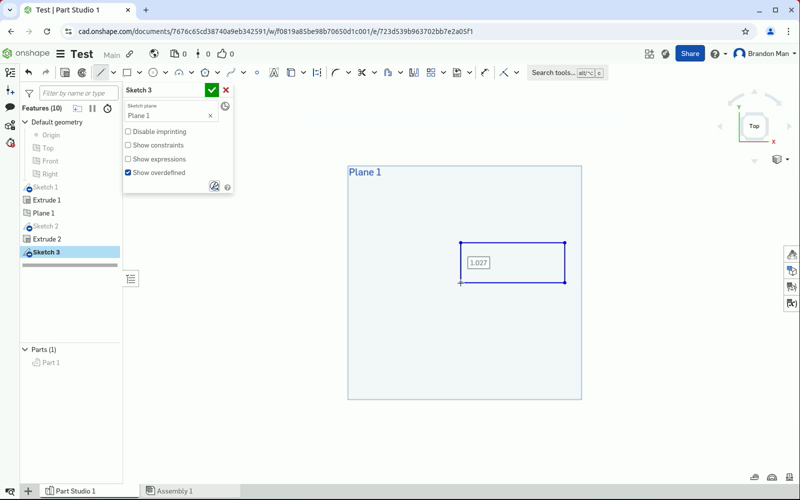
scroll(-6)
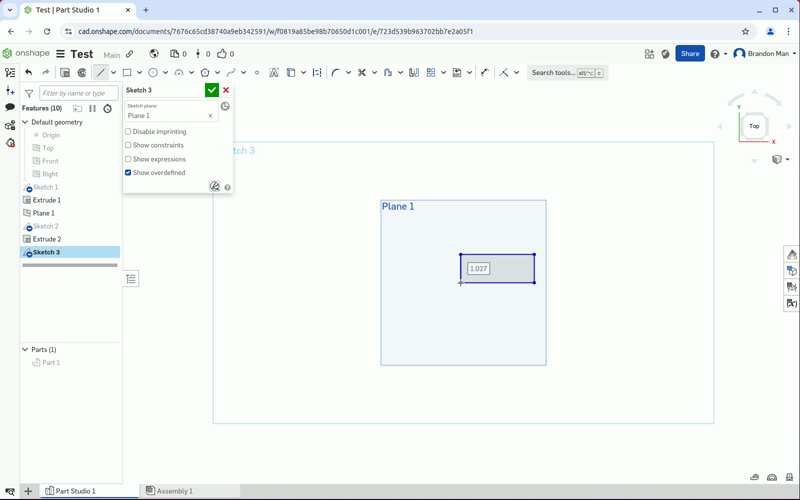
scroll(-6)
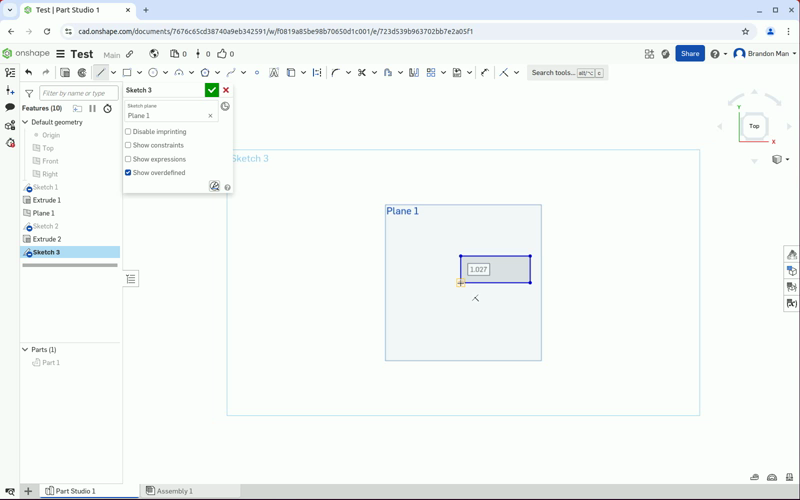
scroll(-6)
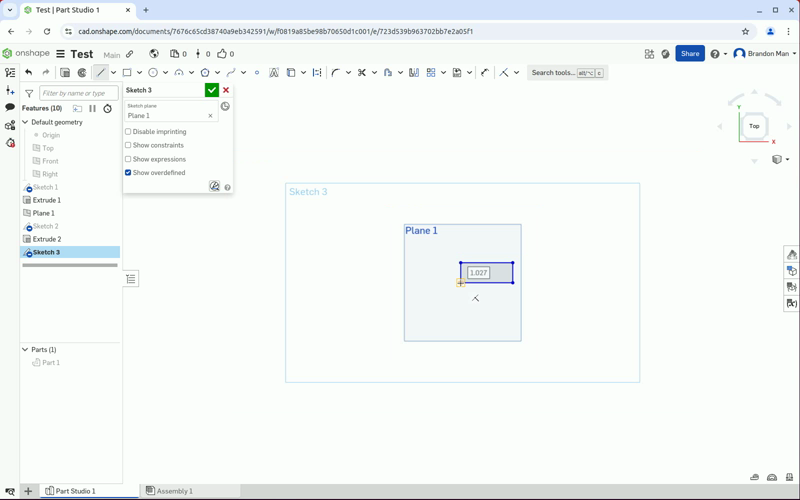
scroll(-6)
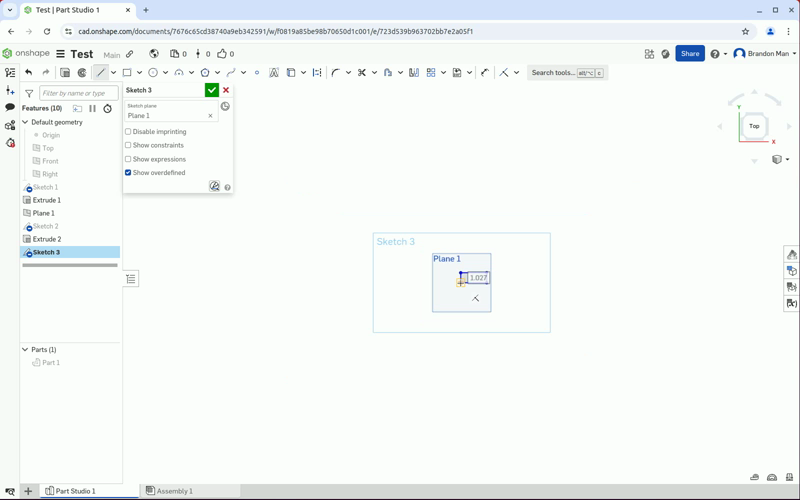
scroll(-6)
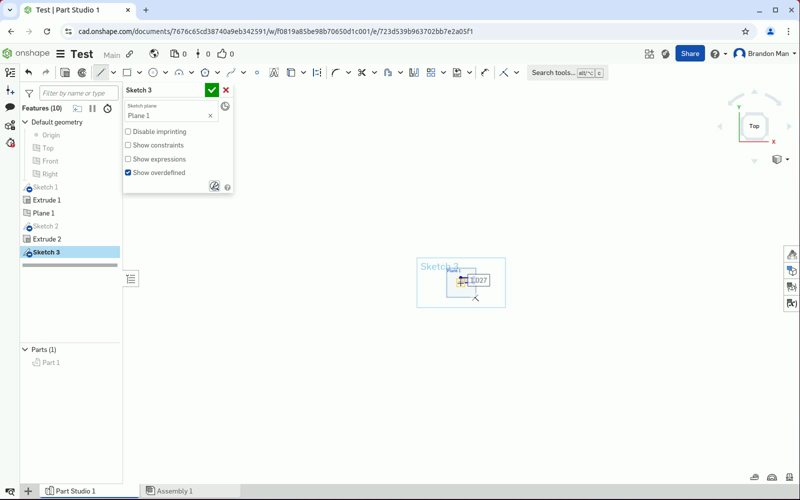
key(esc)
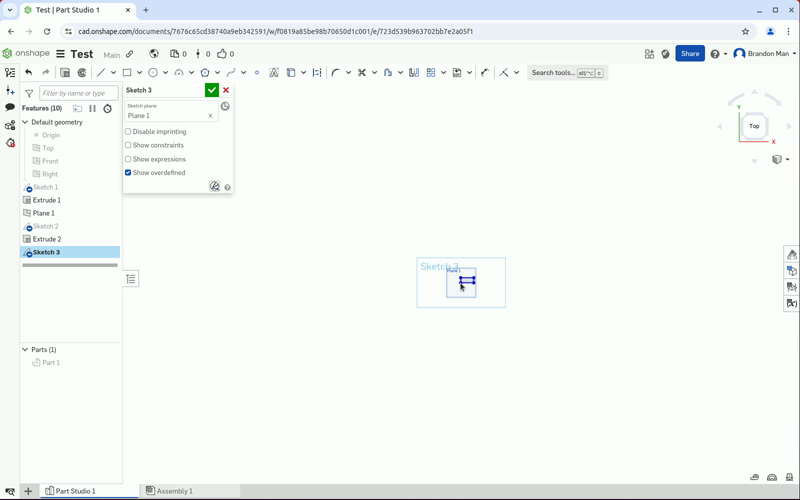
mouse_move(466, 280)
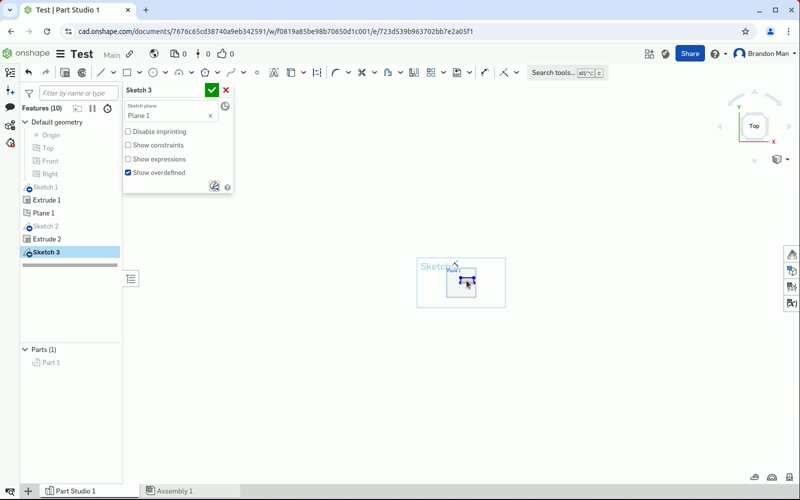
scroll(6)
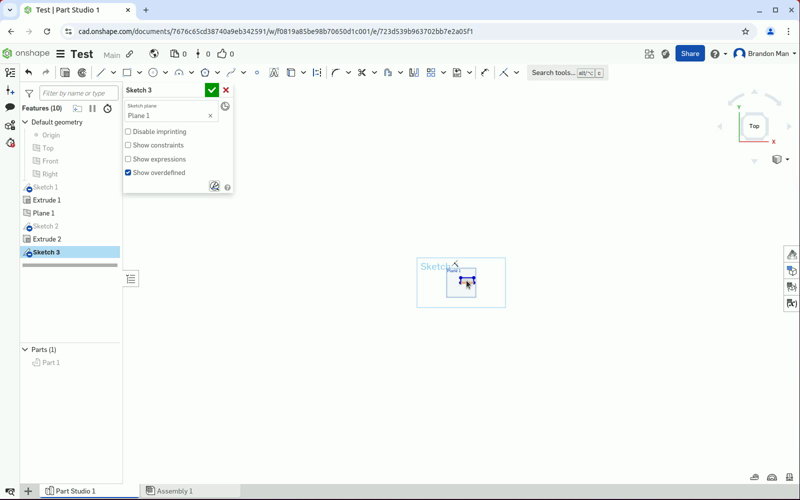
scroll(6)
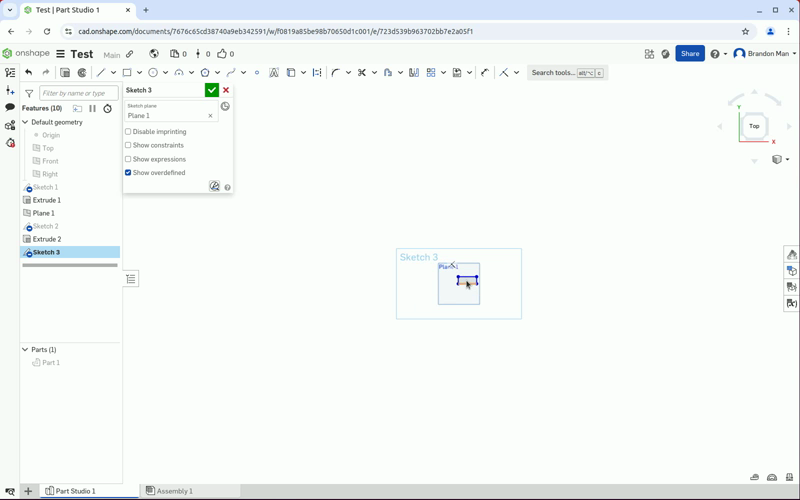
scroll(6)
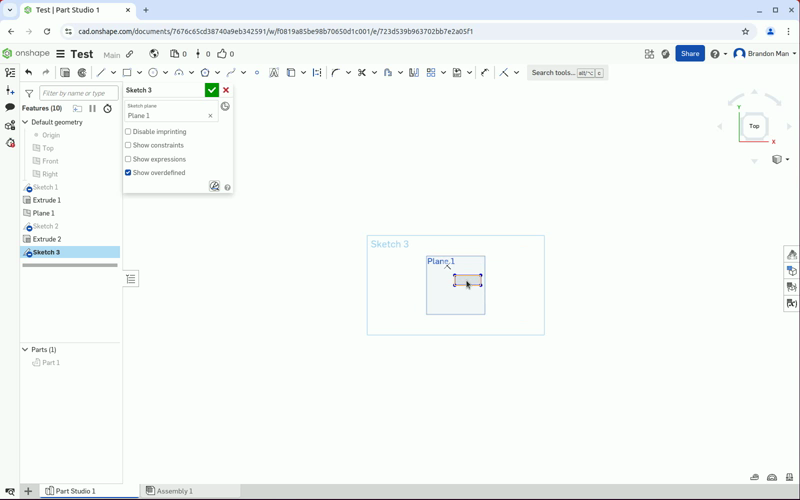
scroll(6)
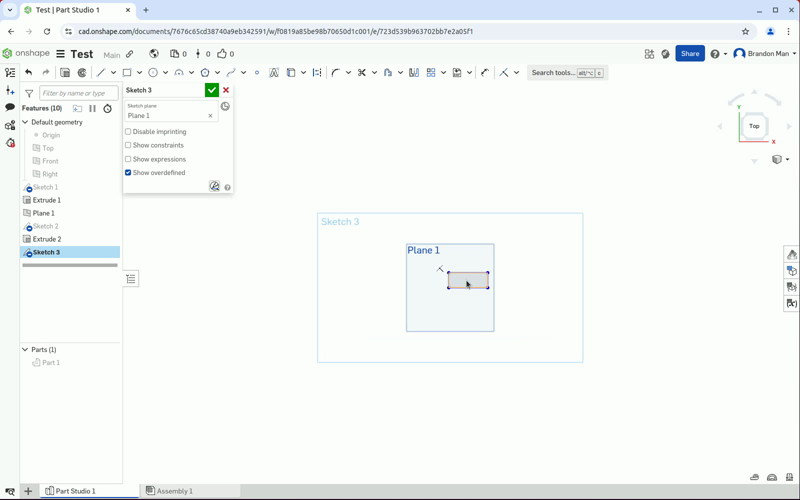
scroll(6)
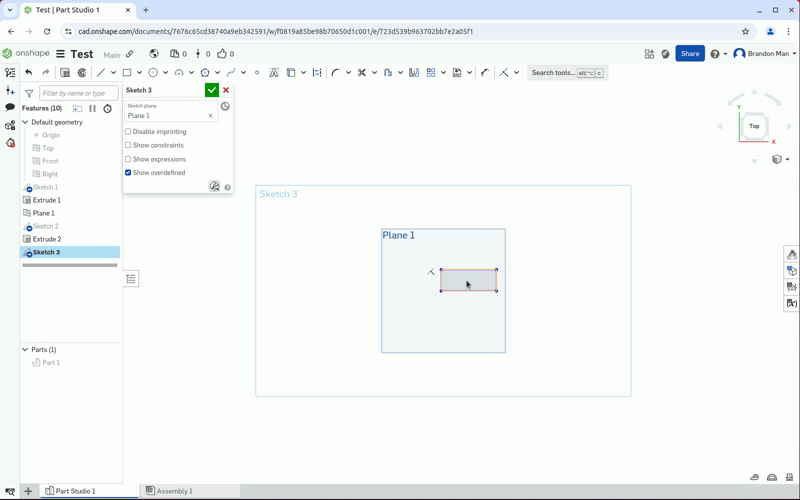
scroll(6)
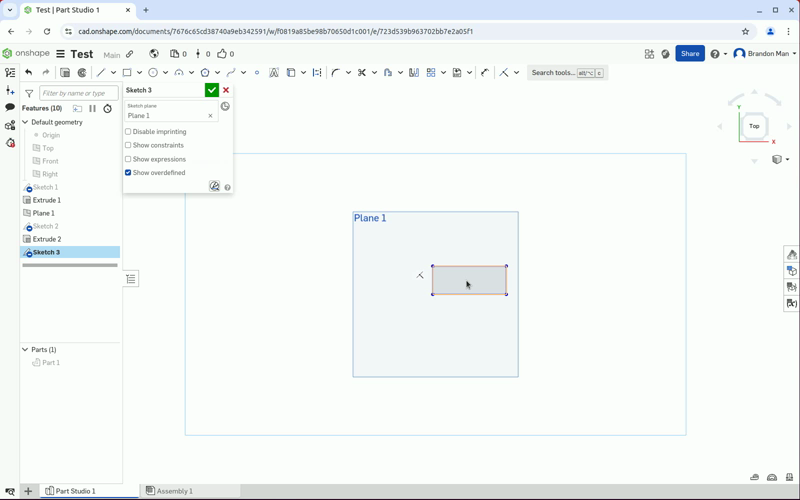
scroll(6)
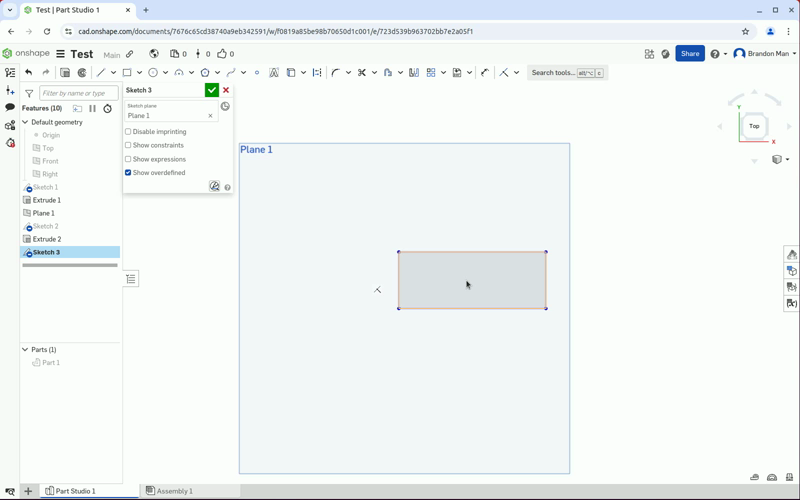
click(466, 280)
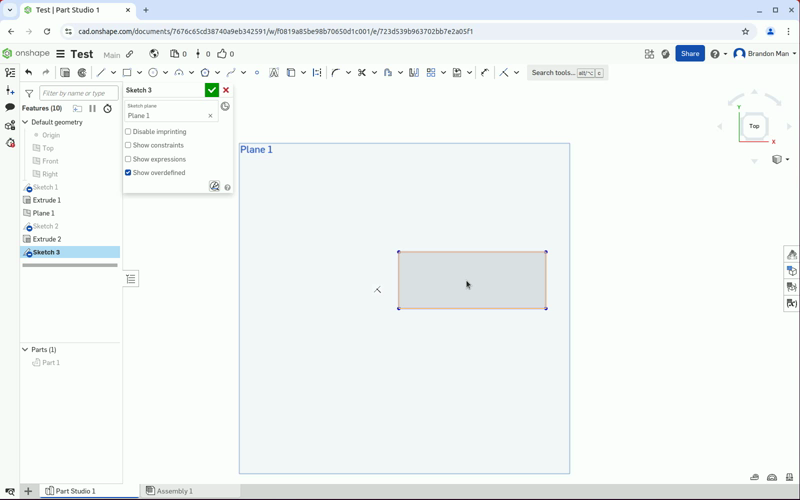
scroll(-6)
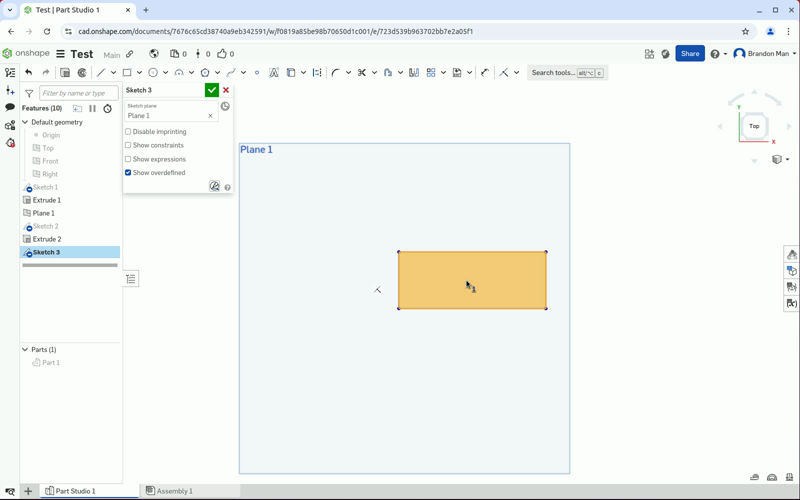
scroll(-6)
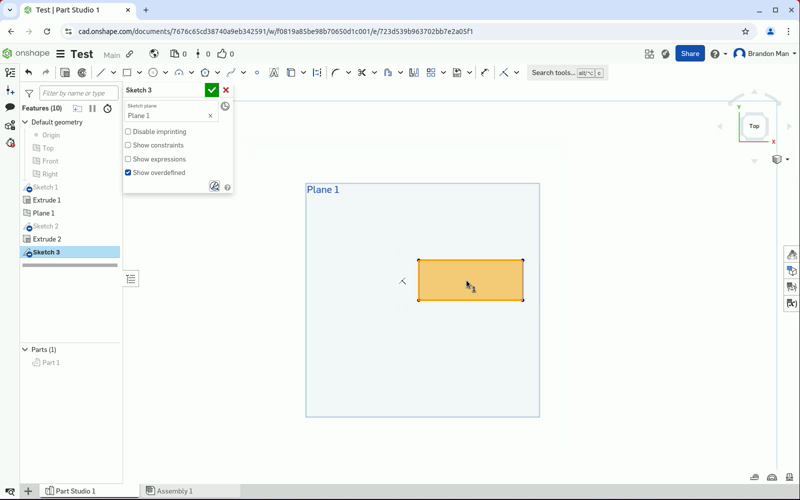
scroll(-6)
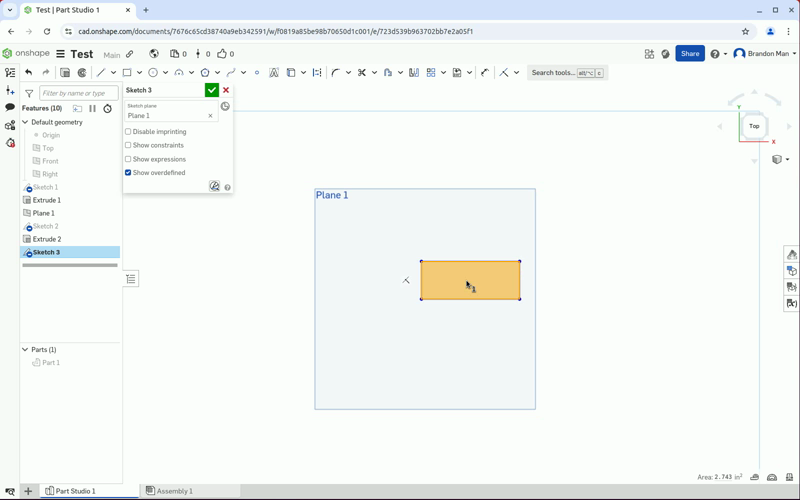
scroll(-6)
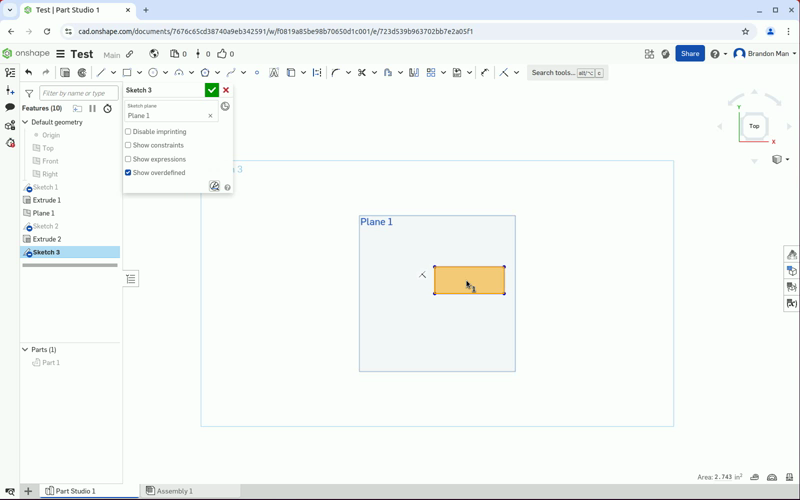
scroll(-6)
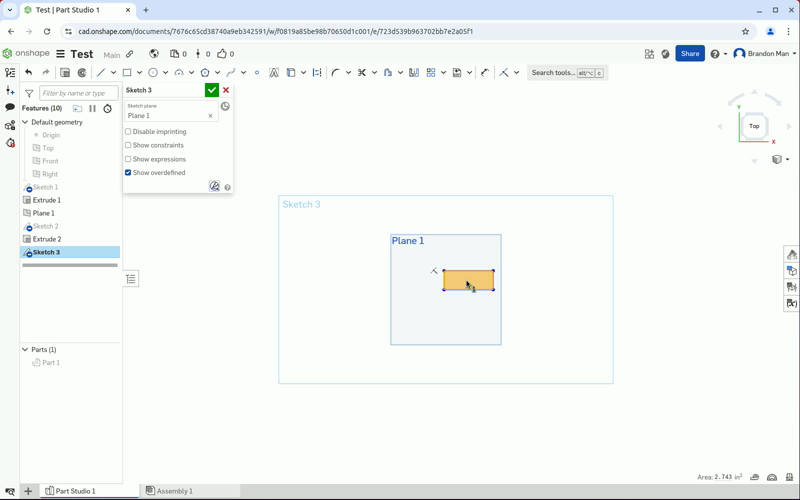
scroll(-6)
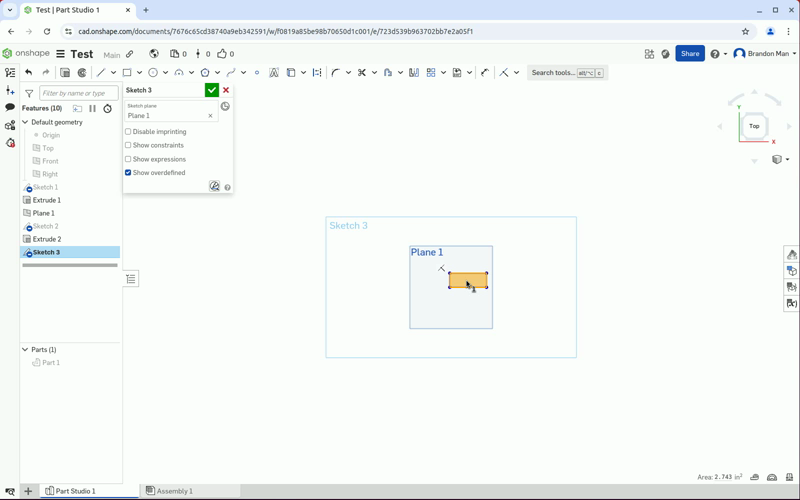
scroll(-6)
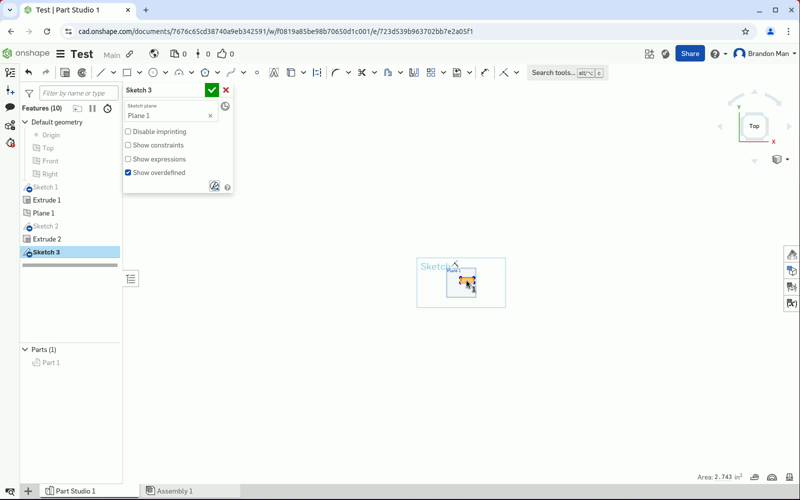
mouse_move(73, 352)
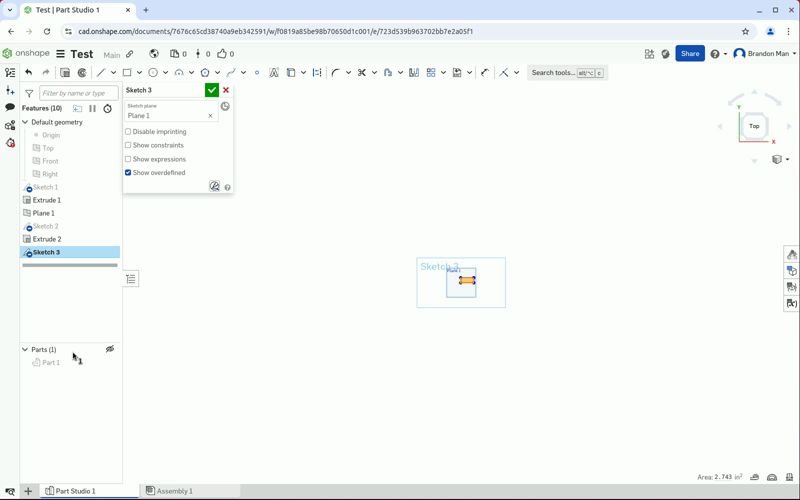
key(shift+y)
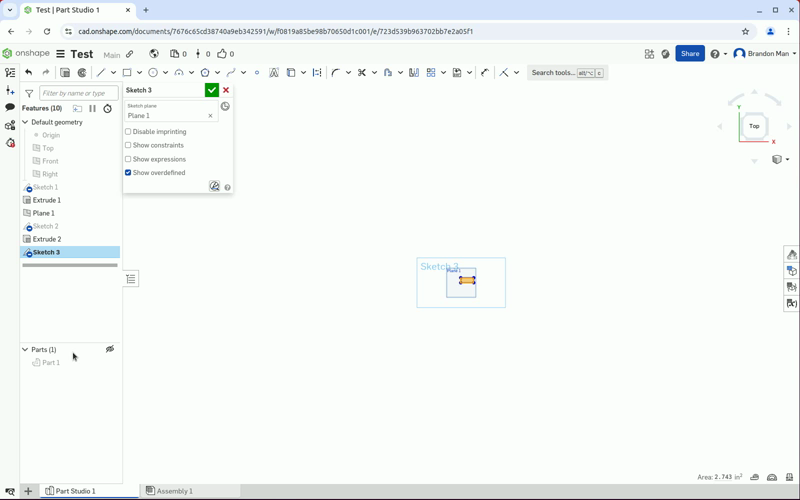
key(shift+e)
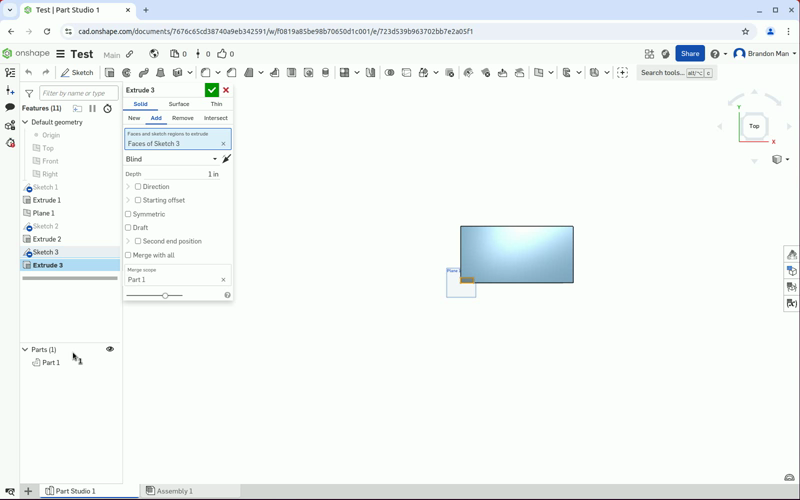
mouse_move(143, 106)
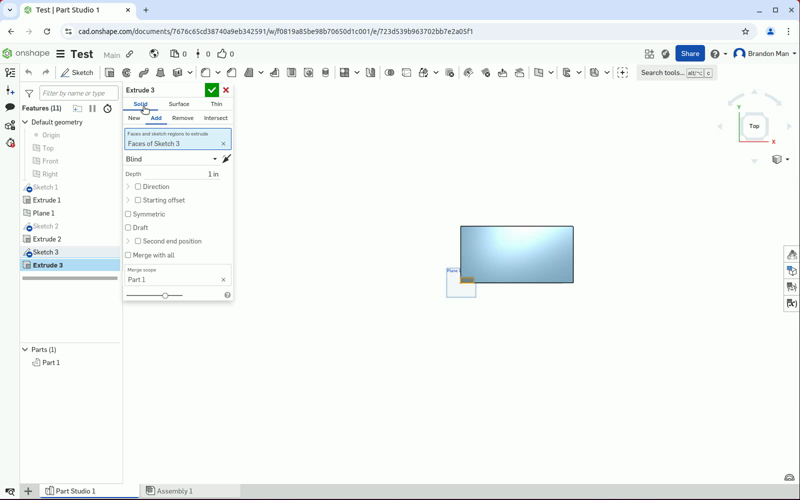
click(143, 106)
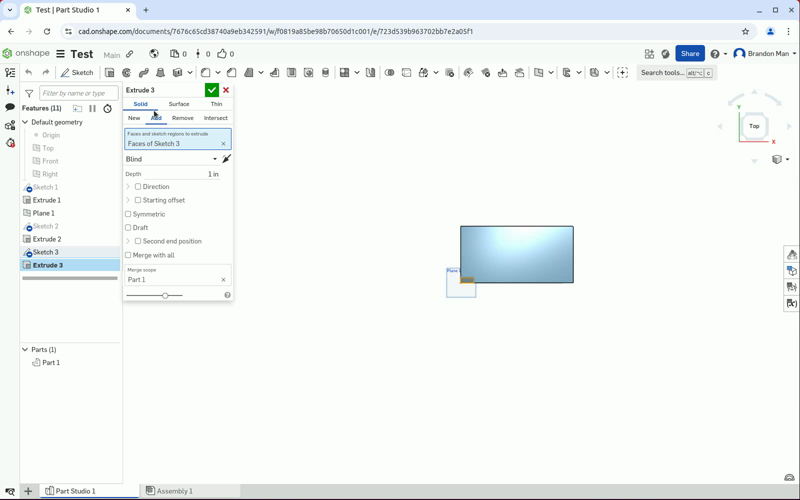
mouse_move(186, 120)
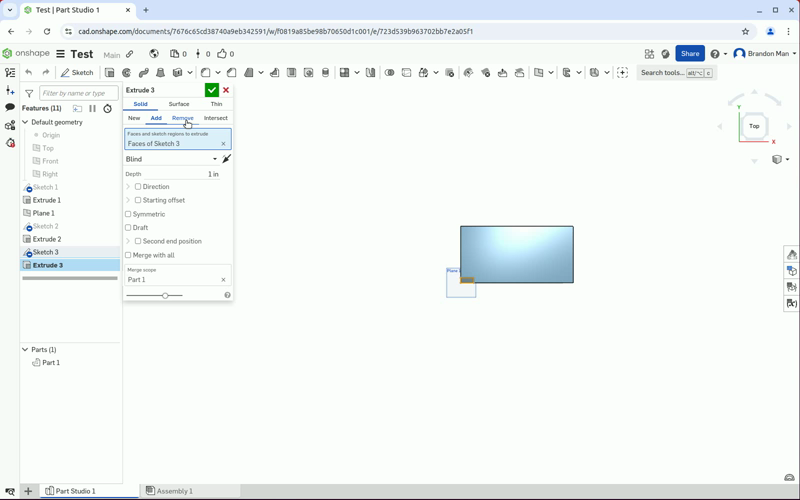
click(186, 120)
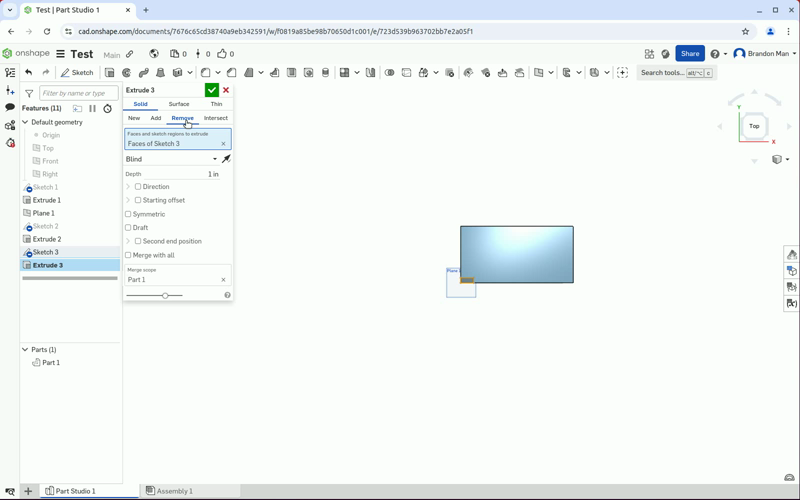
key(tab, 4)
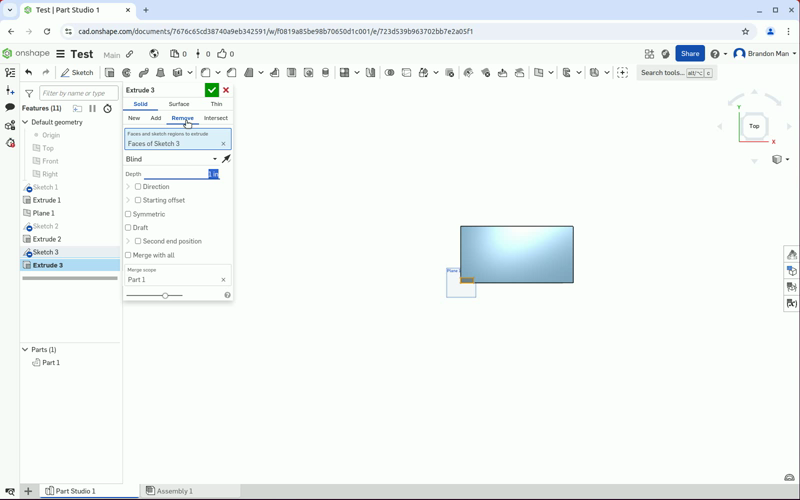
text(9.147)
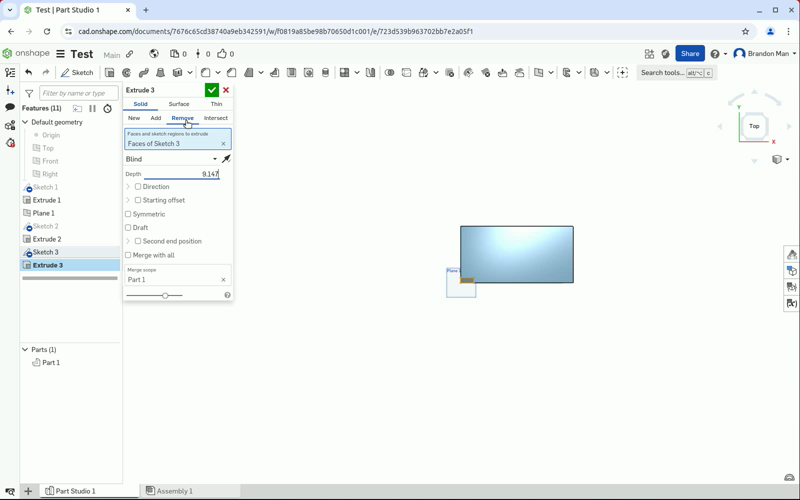
key(tab, 6)
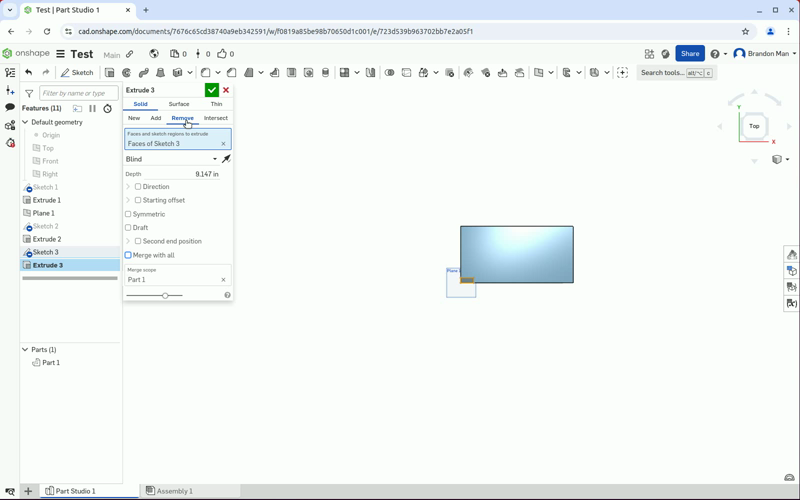
key(space)
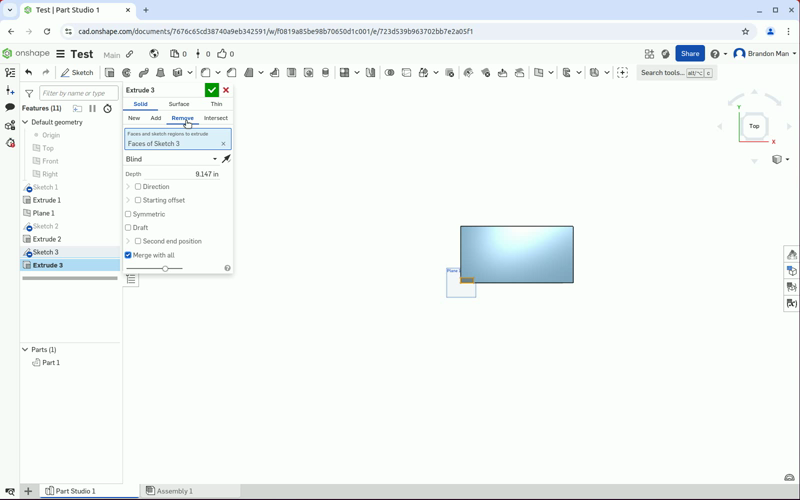
key(enter)
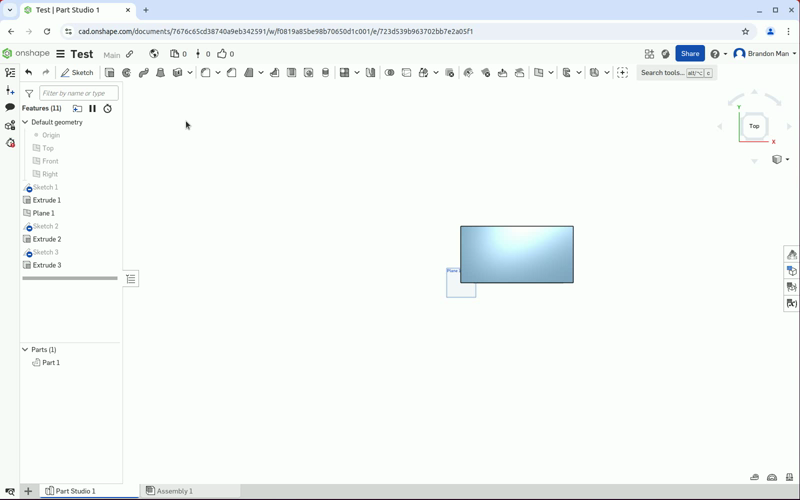
key(shift+h)
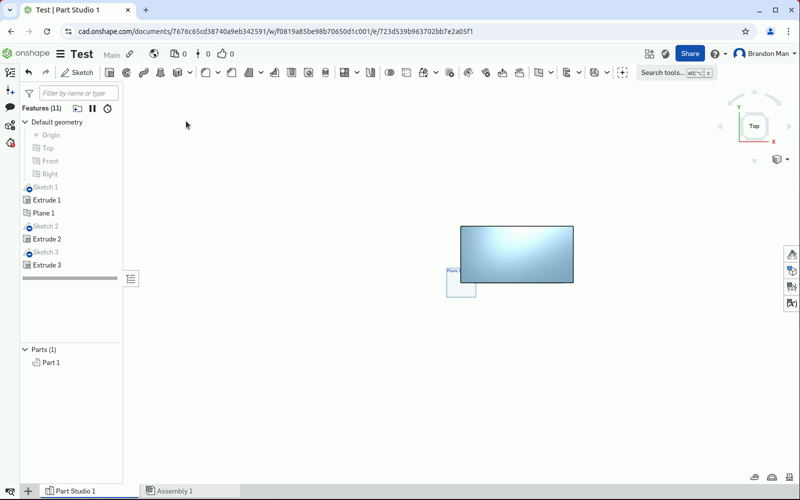
key(shift+h)
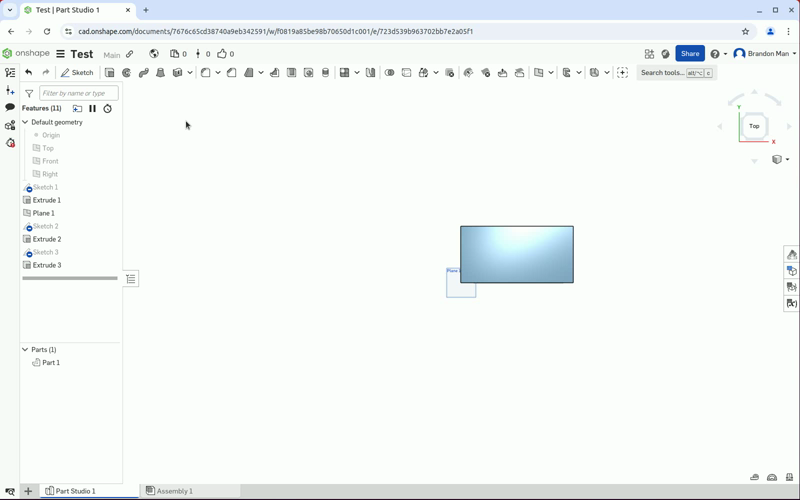
mouse_move(73, 189)
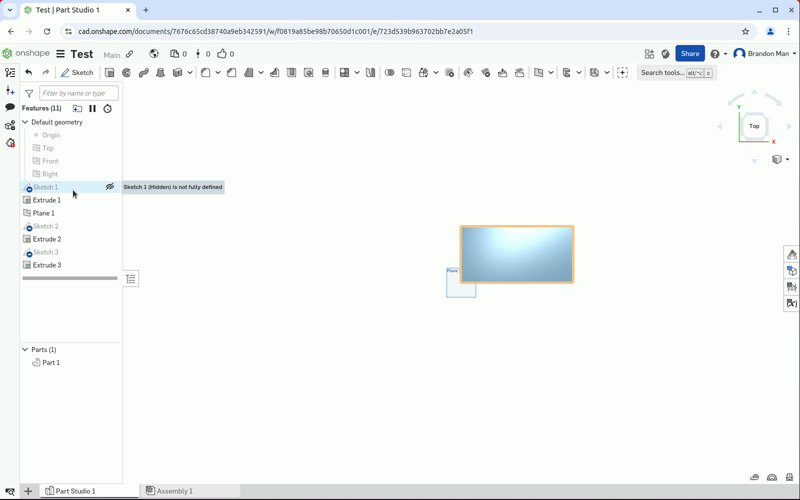
click(73, 189)
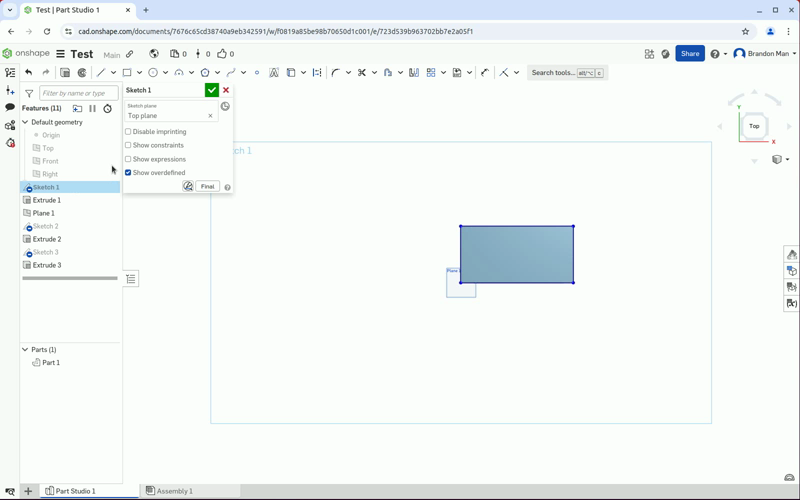
mouse_move(229, 92)
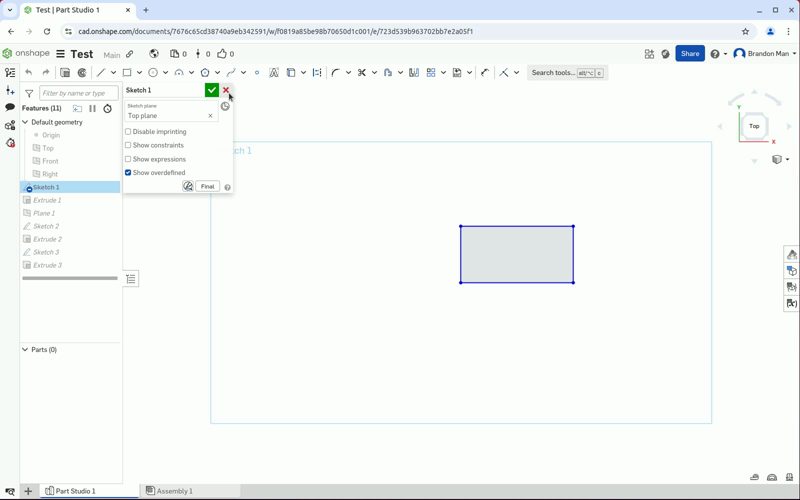
click(229, 92)
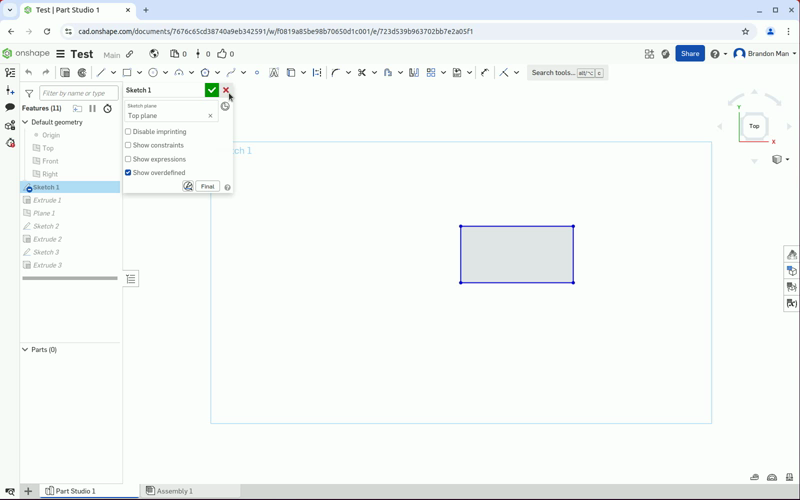
key(shift+s)
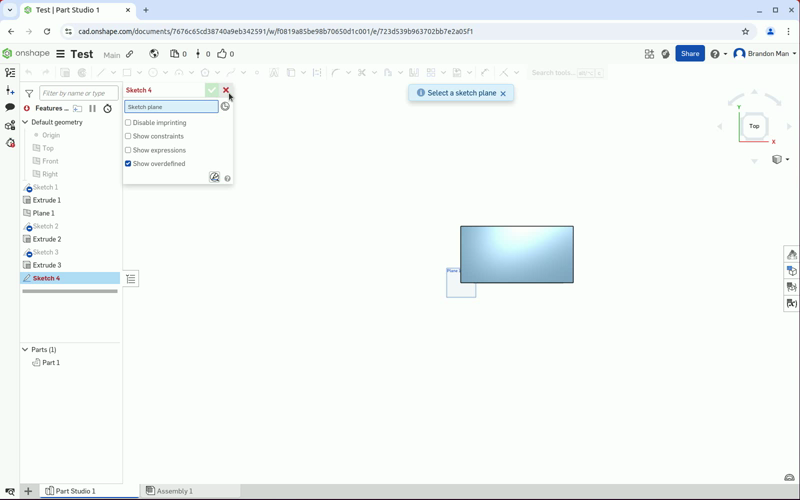
mouse_move(73, 215)
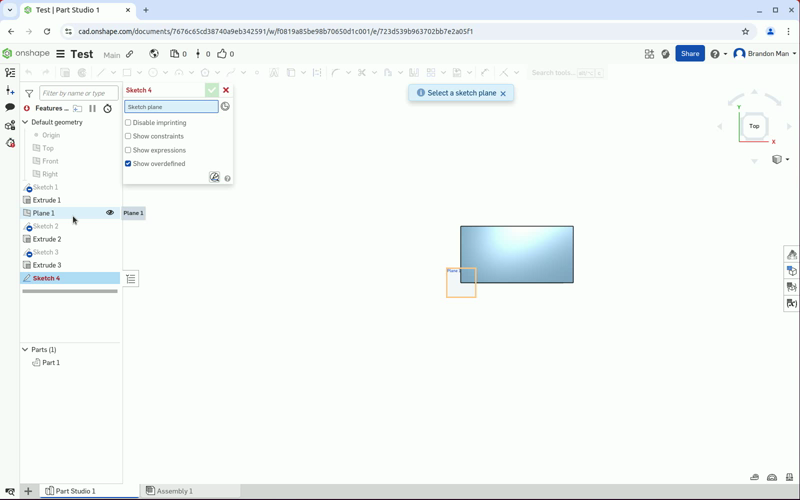
click(73, 215)
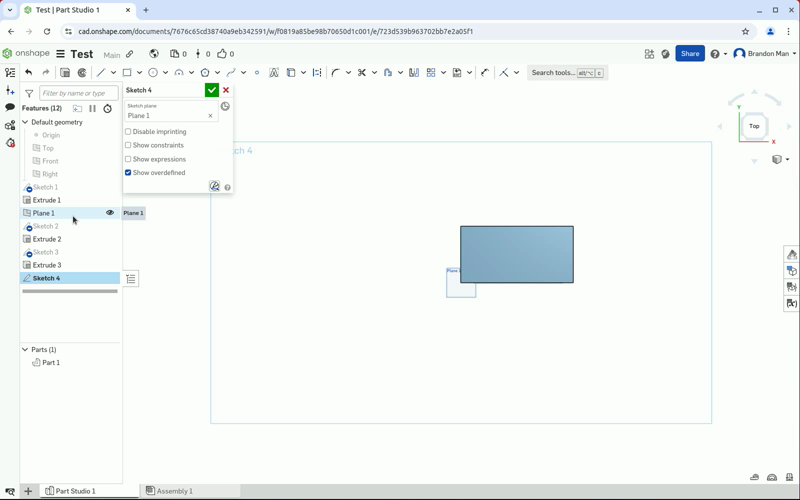
mouse_move(73, 352)
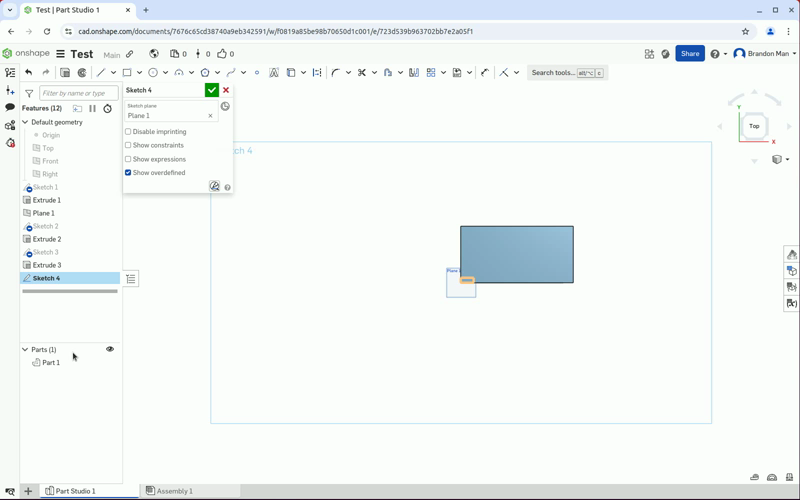
key(y)
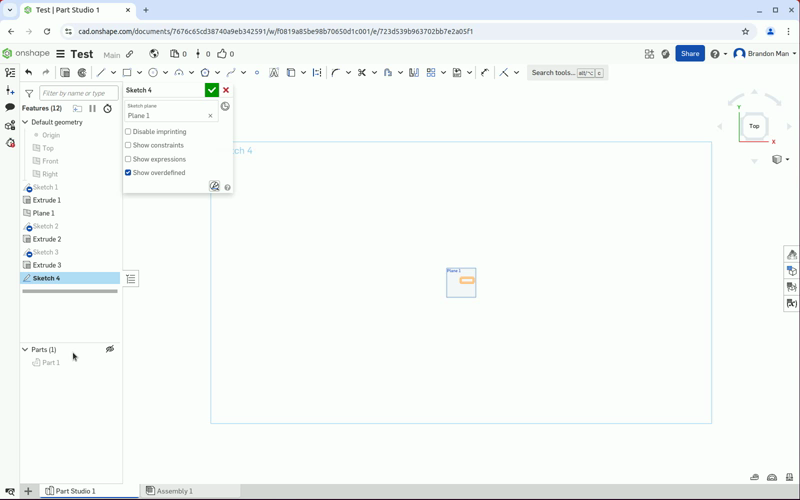
key(l)
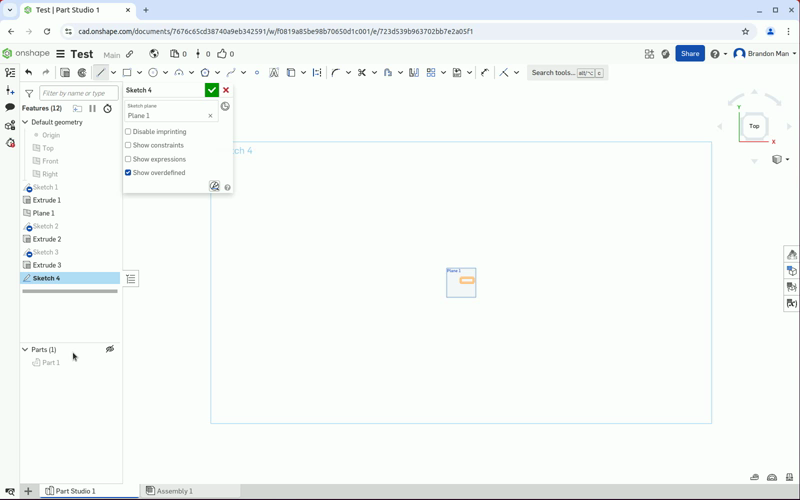
key_down(shift)
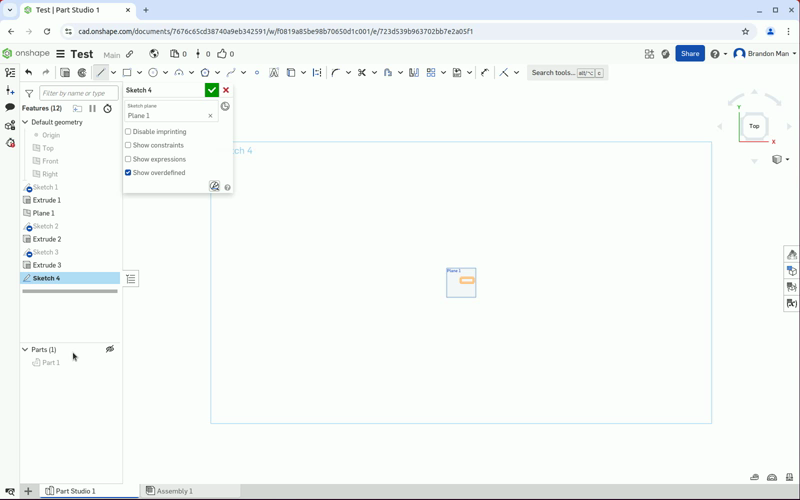
mouse_move(561, 282)
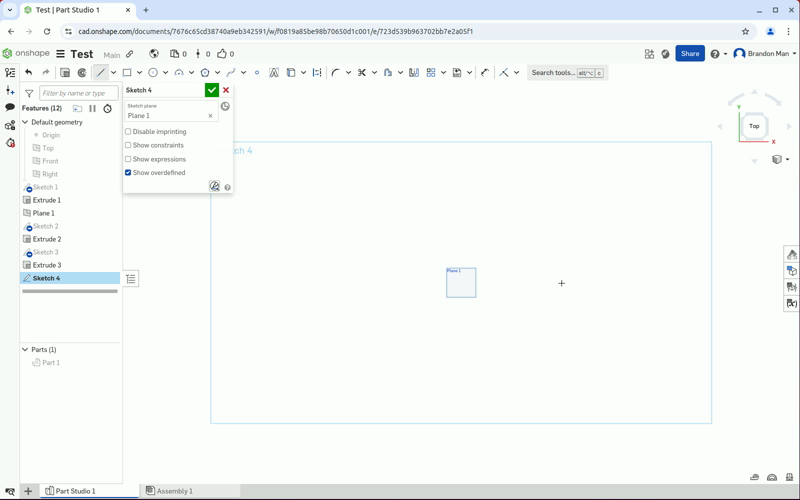
click(561, 282)
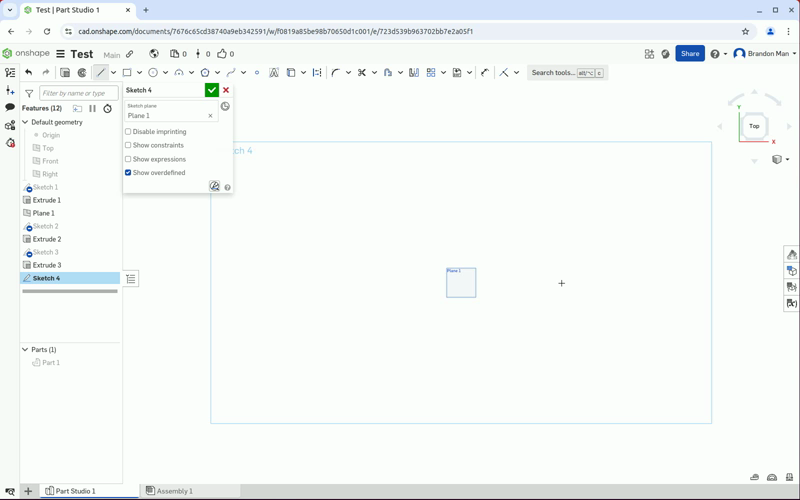
key_up(shift)
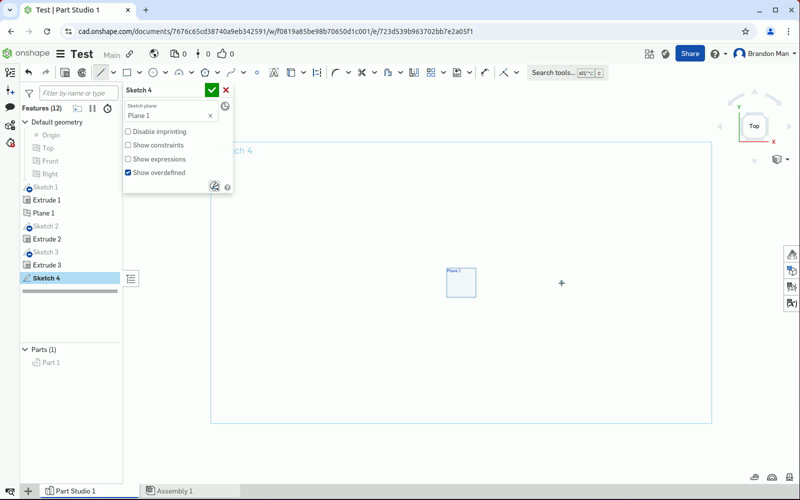
key_down(shift)
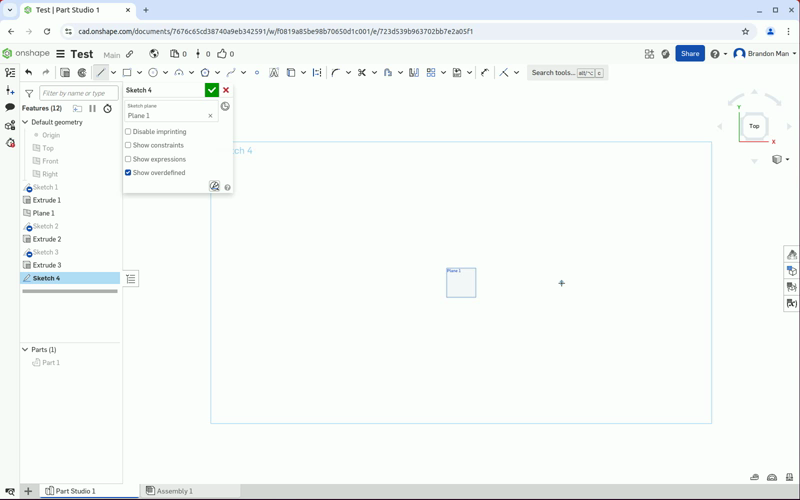
mouse_move(589, 282)
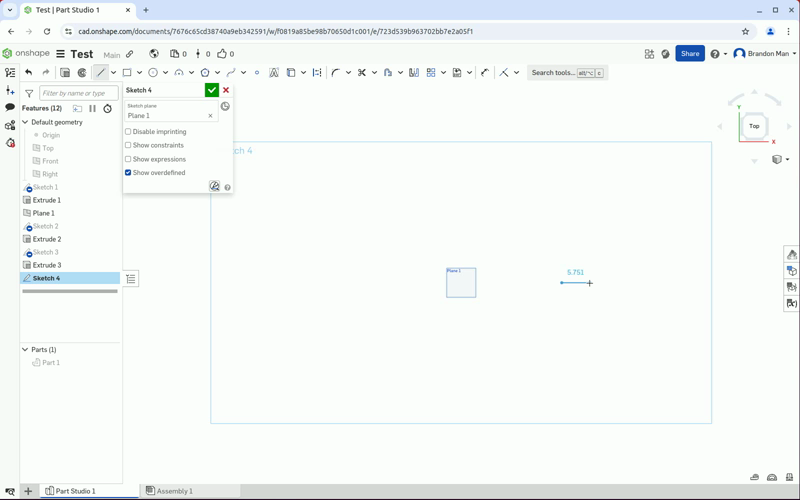
mouse_move(574, 282)
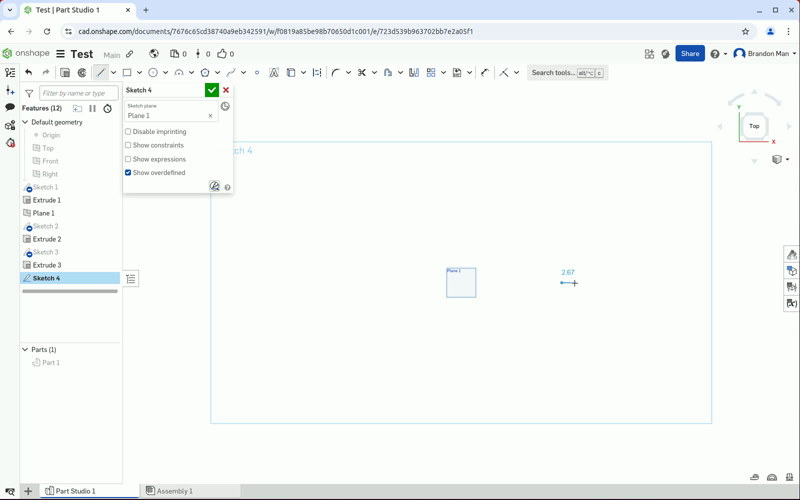
click(574, 282)
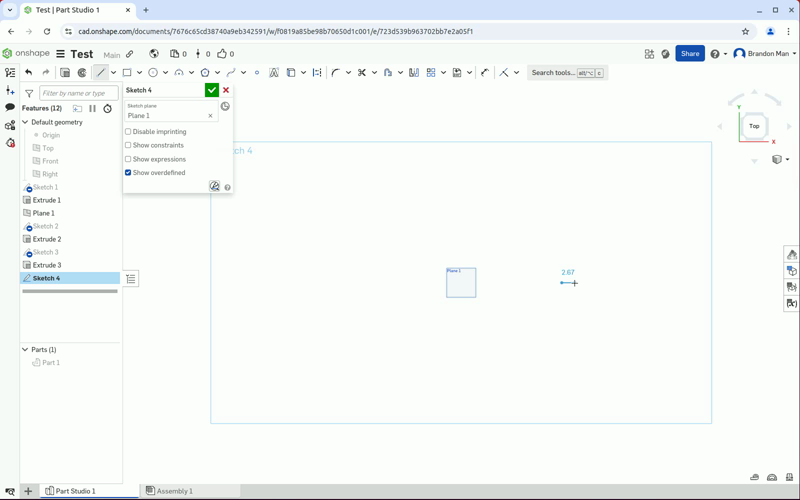
key_up(shift)
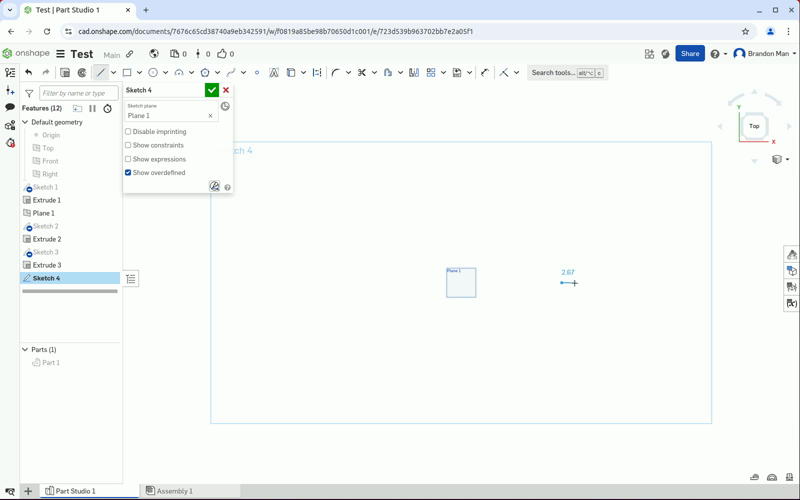
key_down(shift)
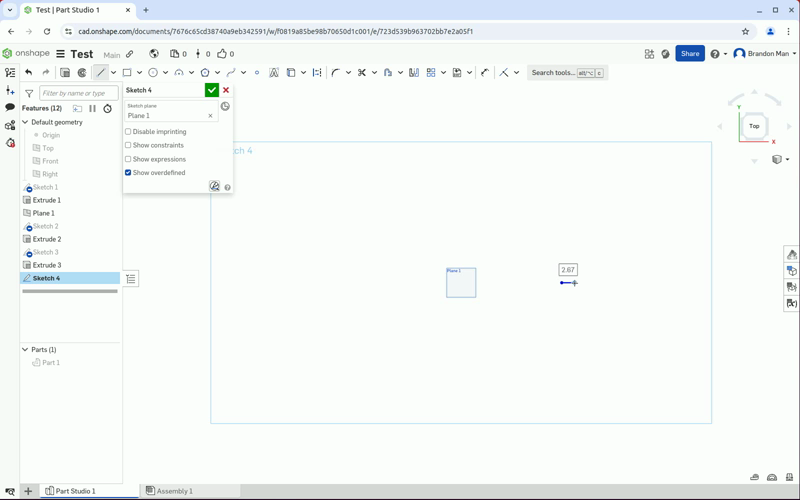
mouse_move(589, 282)
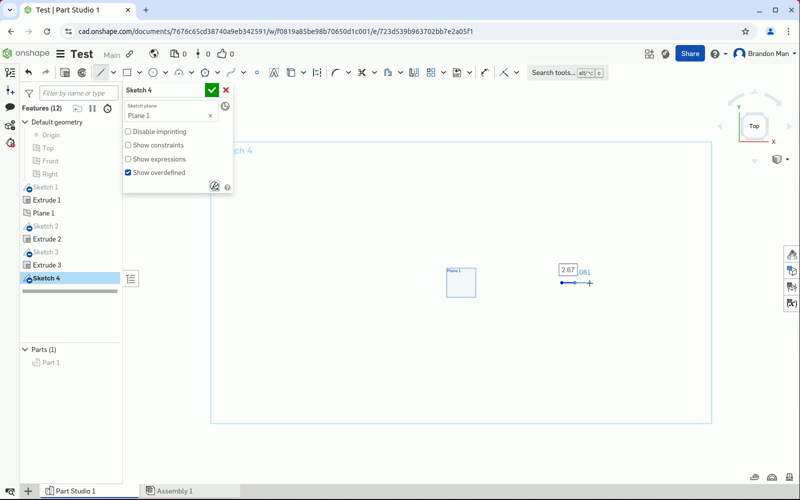
mouse_move(574, 277)
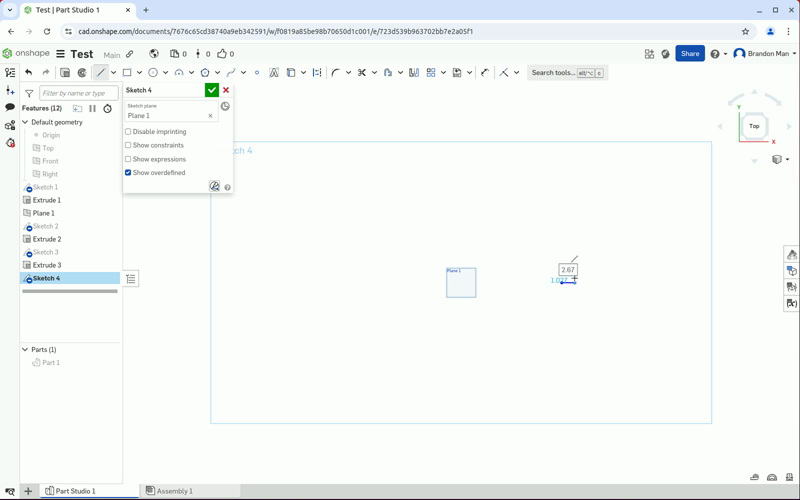
scroll(6)
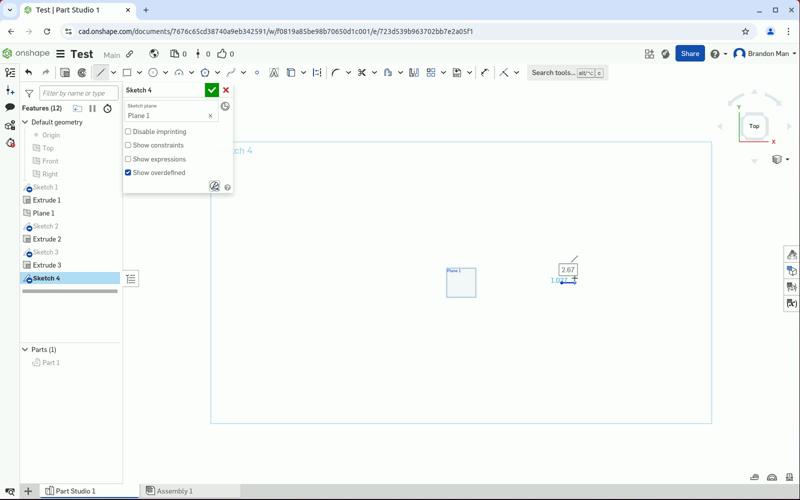
scroll(6)
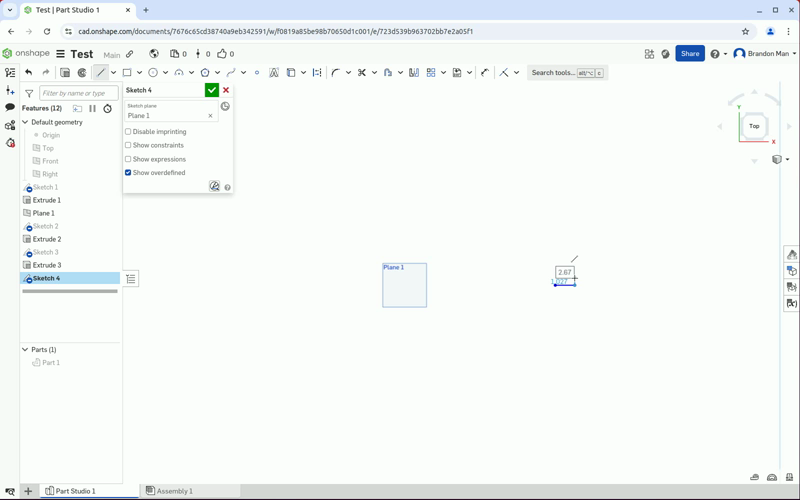
scroll(6)
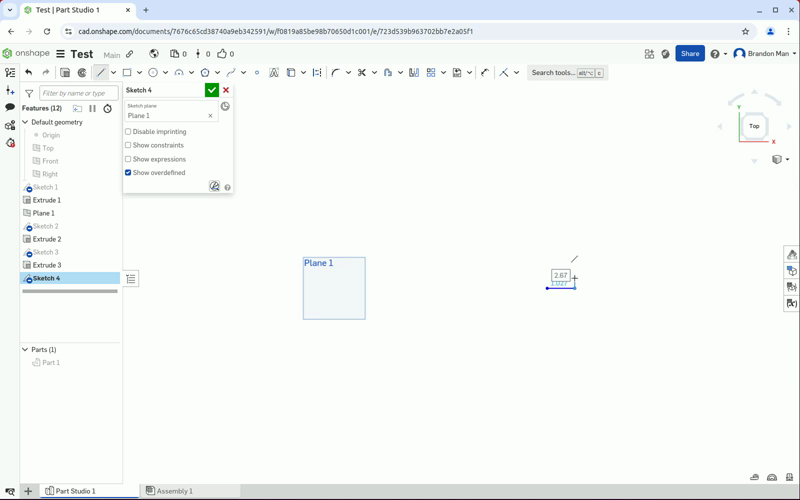
scroll(6)
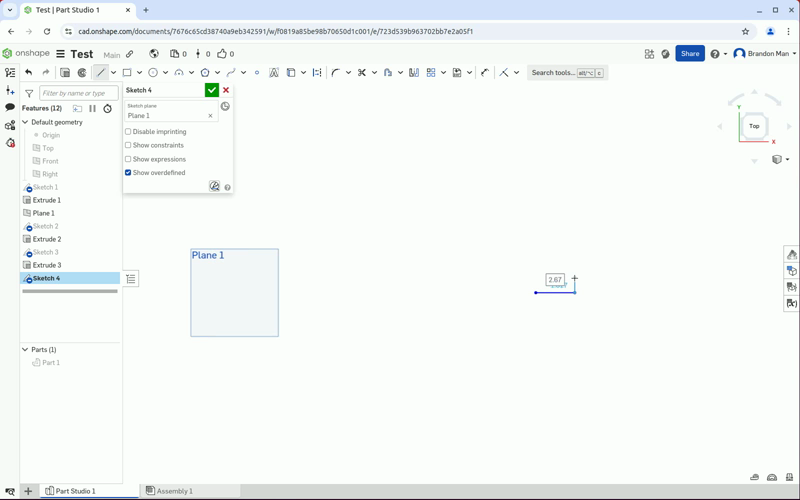
scroll(6)
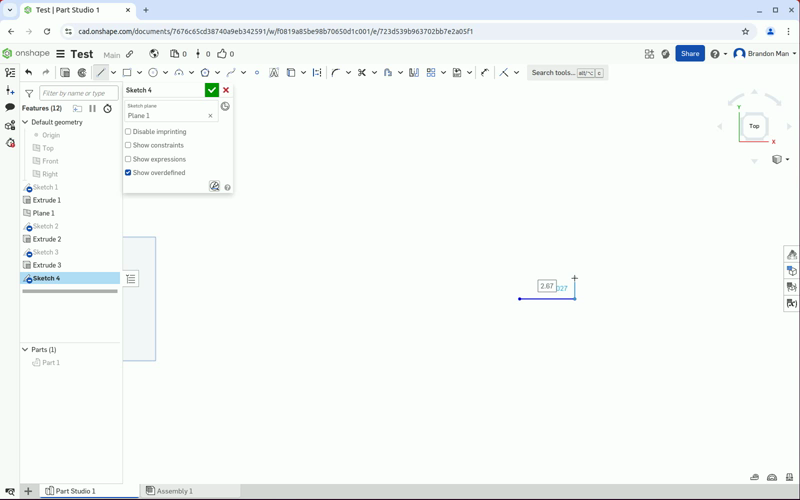
scroll(6)
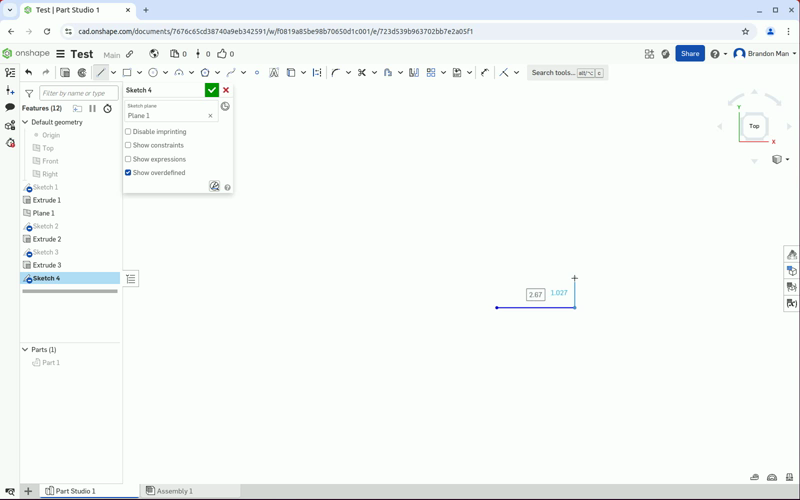
scroll(6)
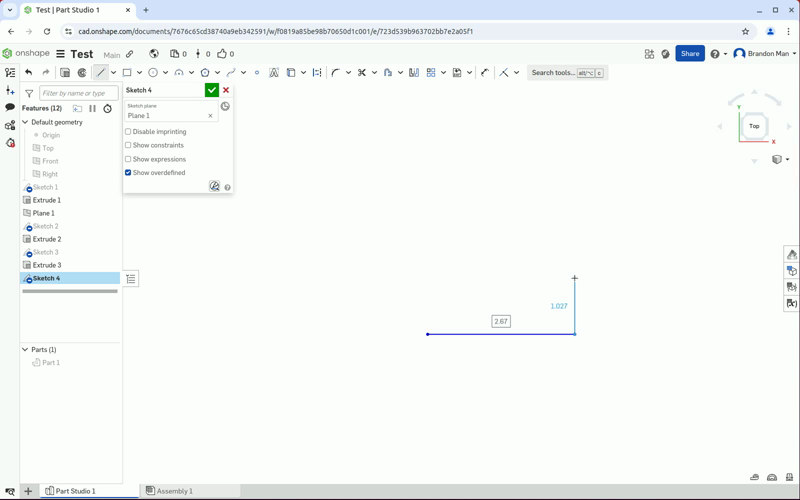
click(574, 277)
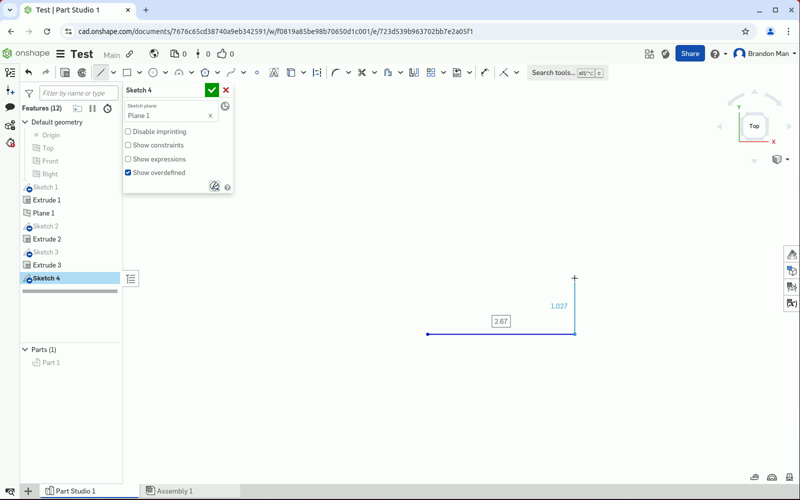
scroll(-6)
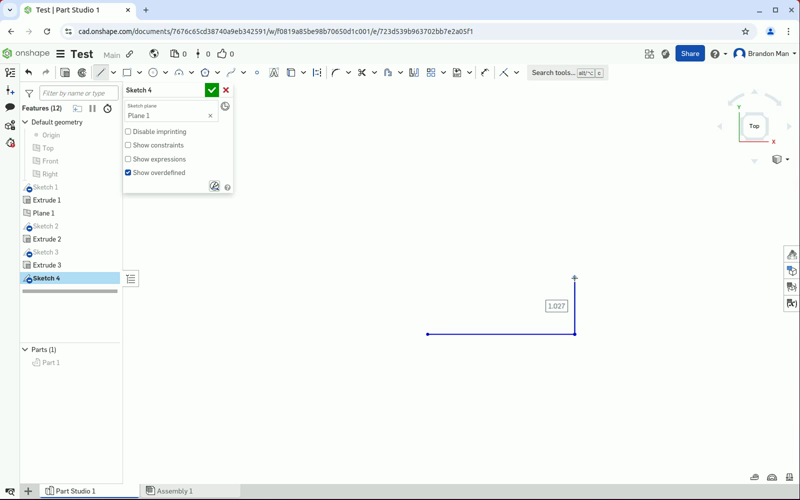
scroll(-6)
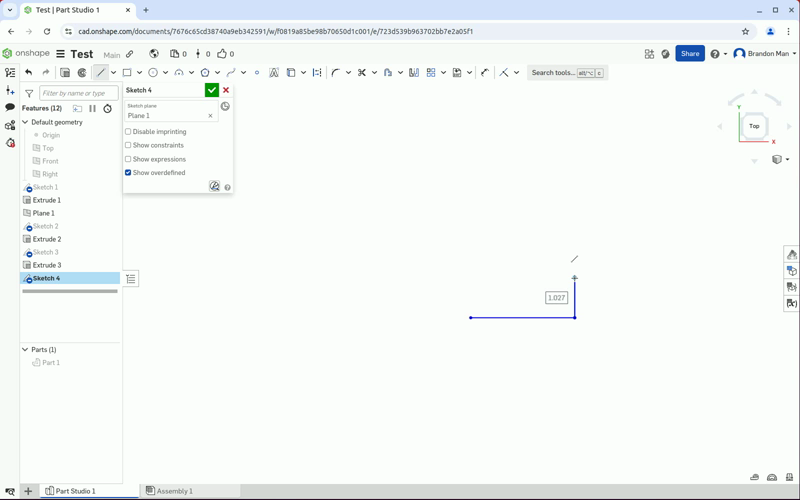
scroll(-6)
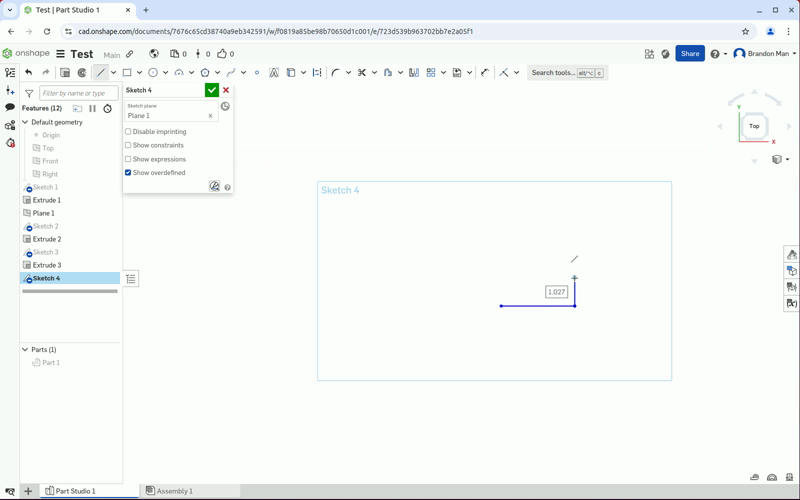
scroll(-6)
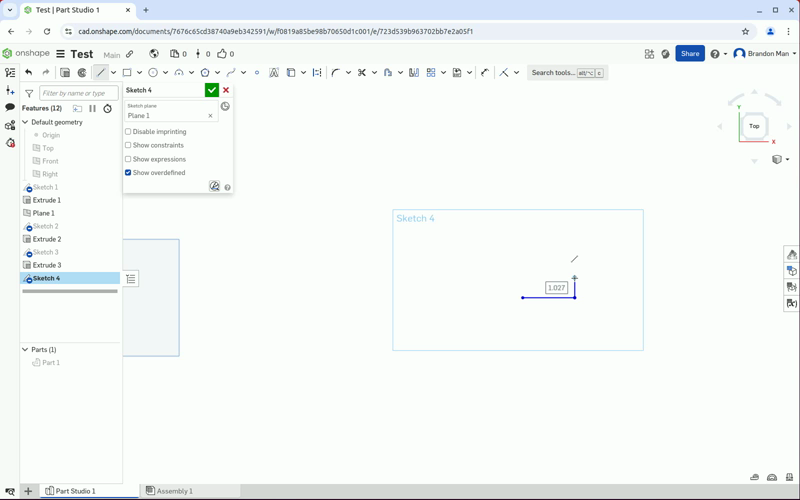
scroll(-6)
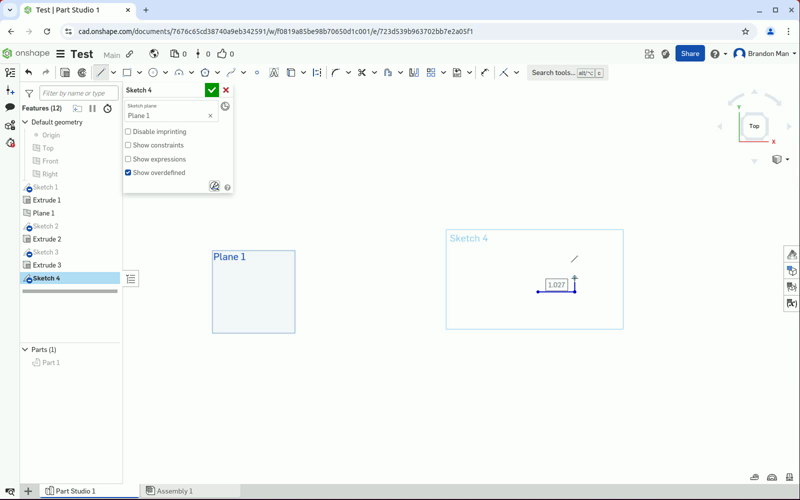
scroll(-6)
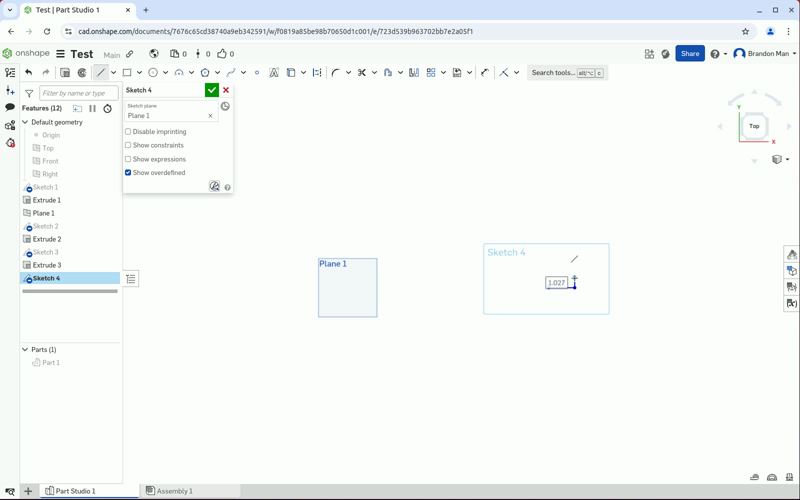
scroll(-6)
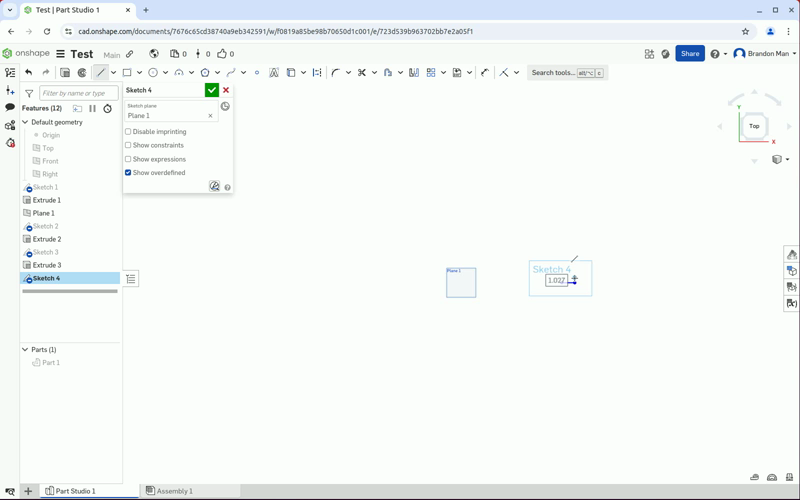
key_up(shift)
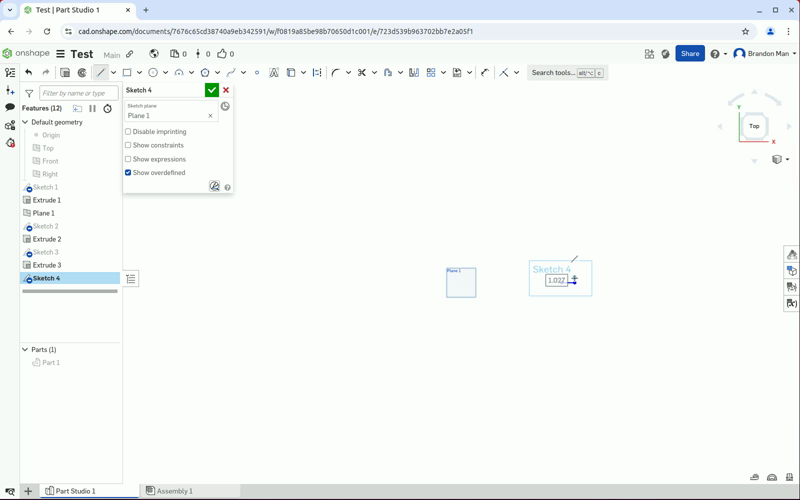
key_down(shift)
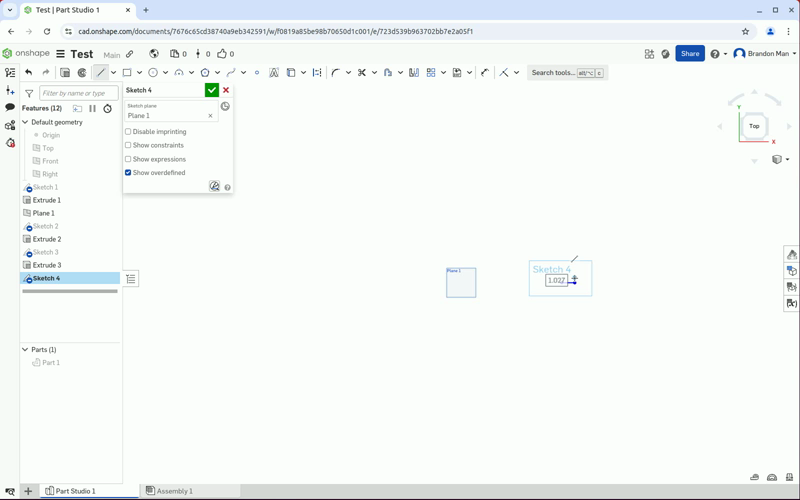
mouse_move(589, 277)
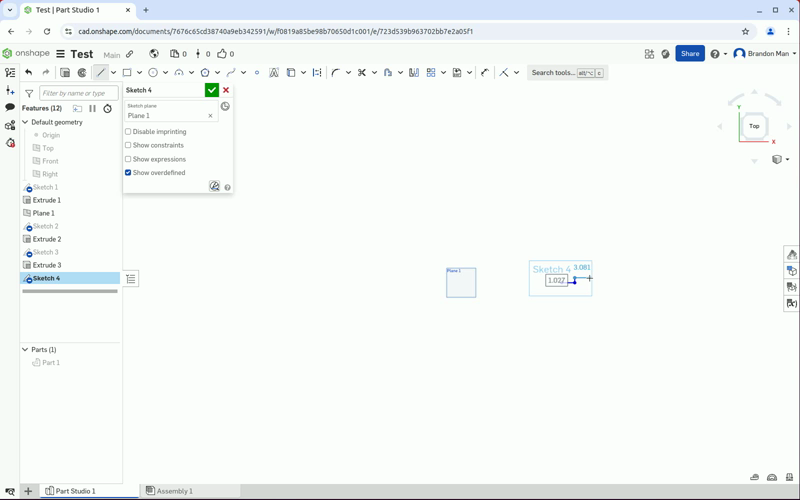
mouse_move(561, 277)
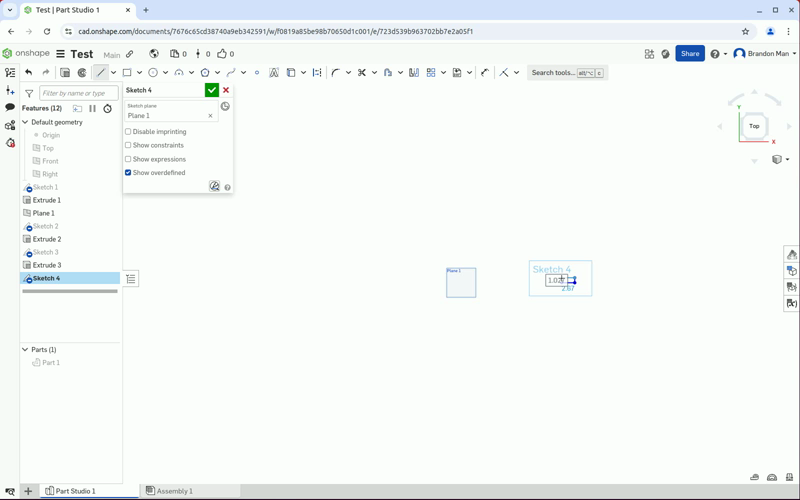
click(561, 277)
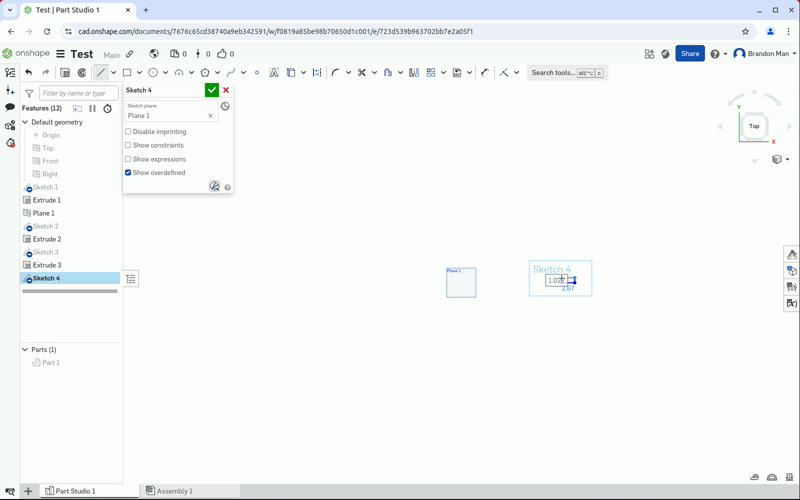
key_up(shift)
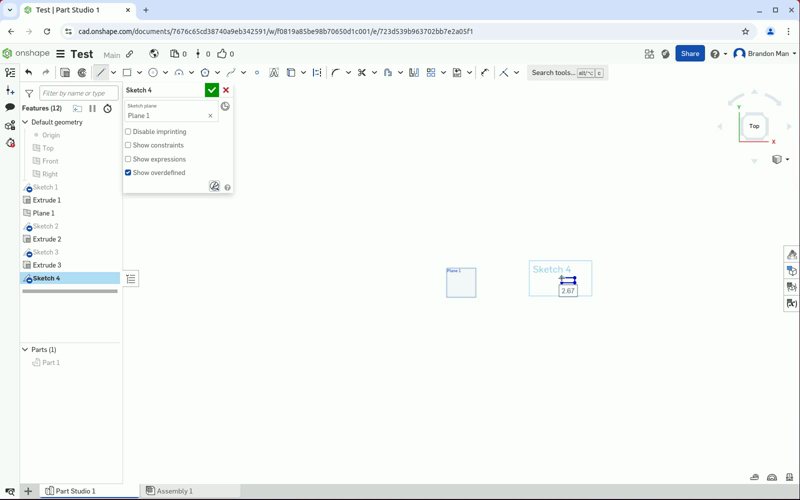
mouse_move(589, 277)
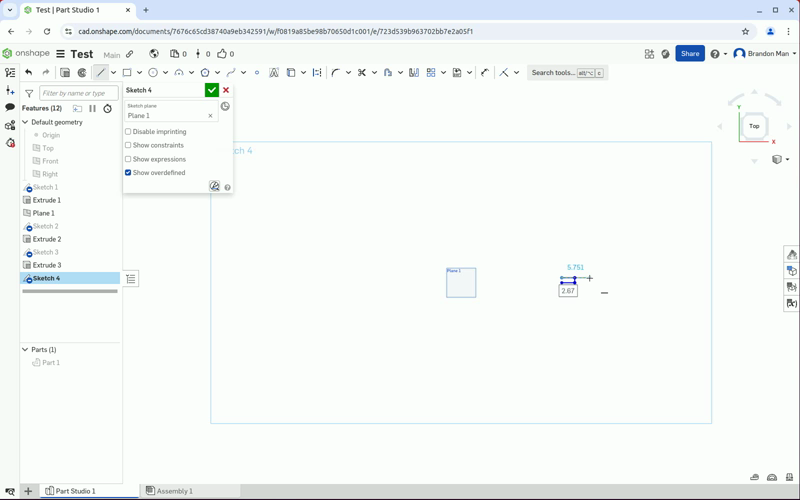
key_down(shift)
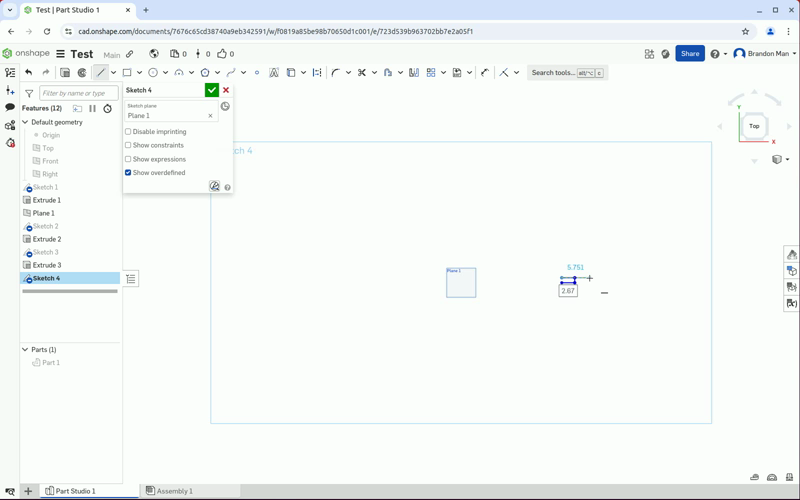
mouse_move(561, 282)
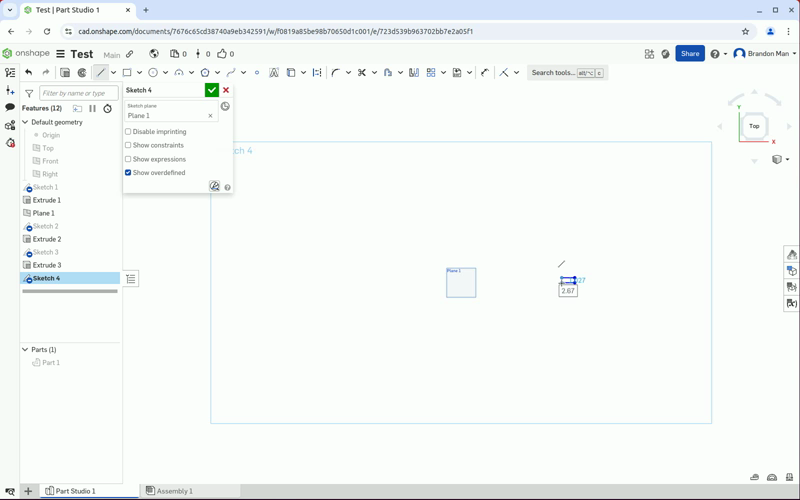
scroll(6)
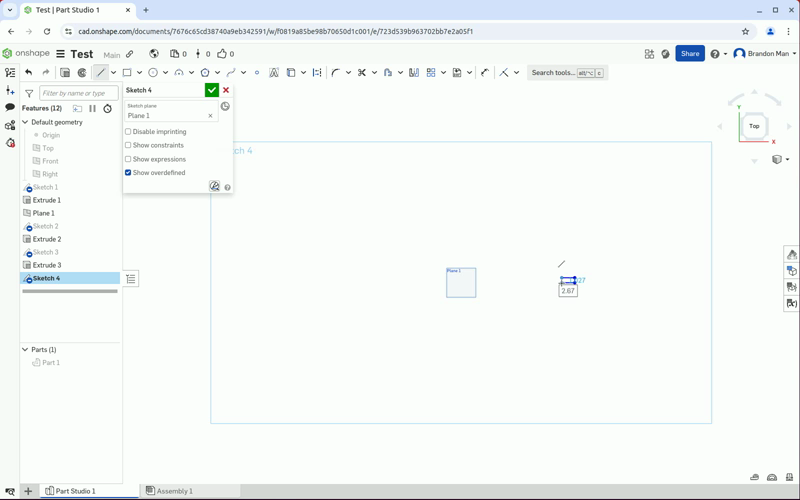
scroll(6)
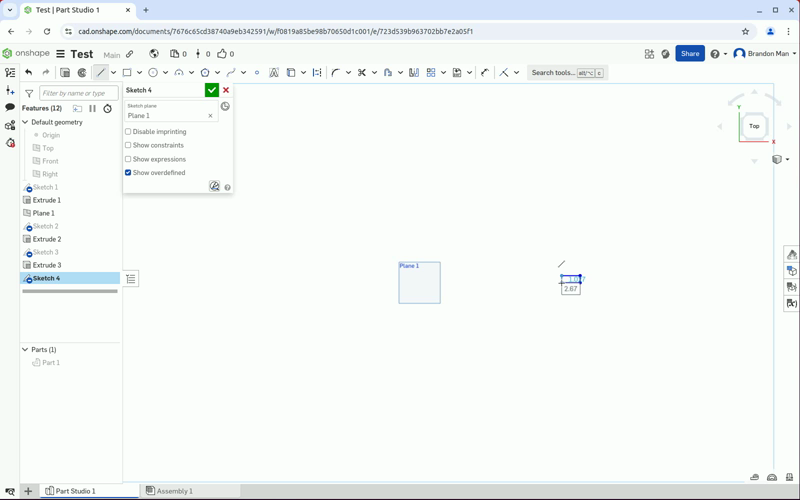
scroll(6)
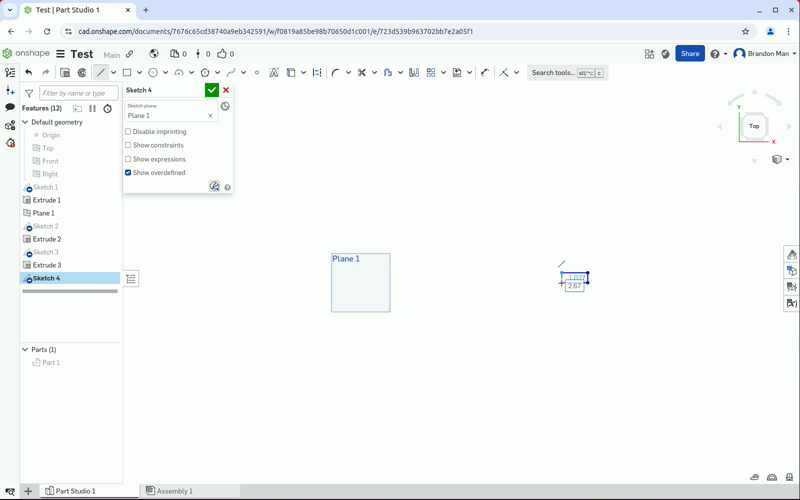
scroll(6)
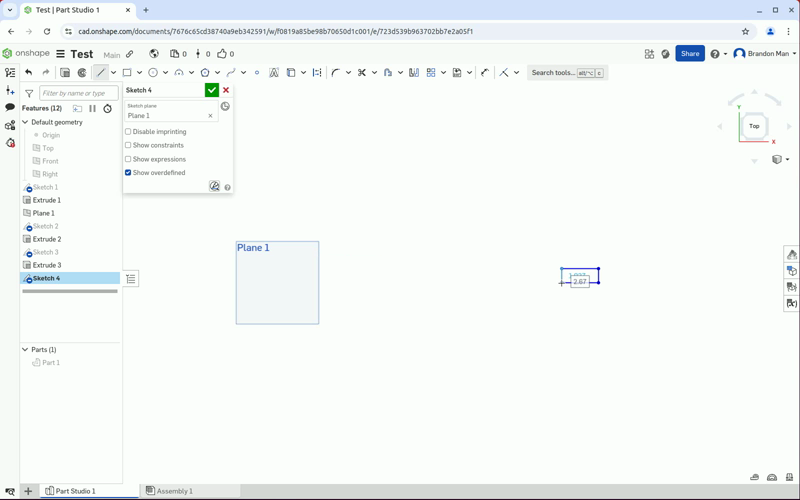
scroll(6)
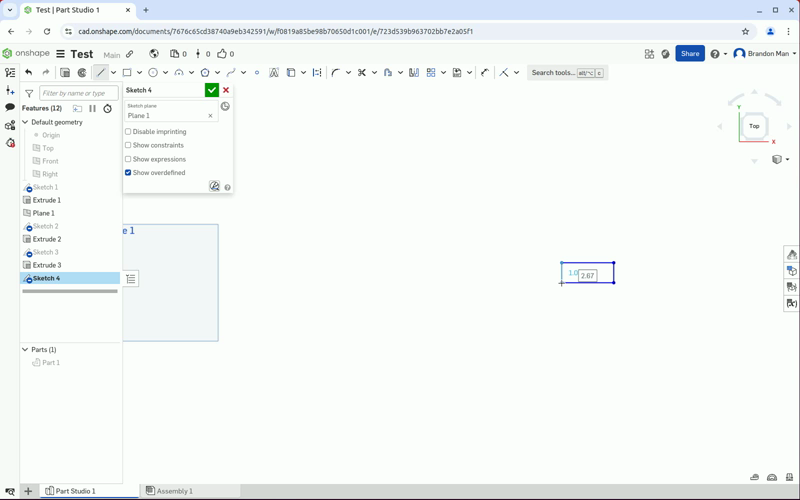
scroll(6)
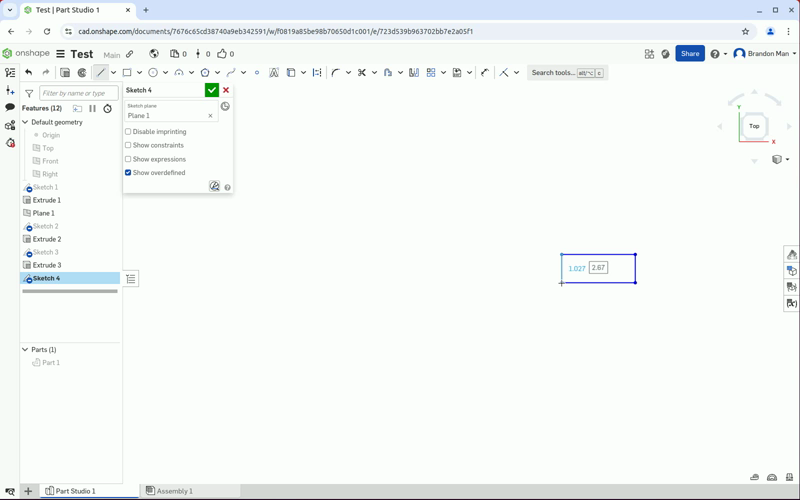
scroll(6)
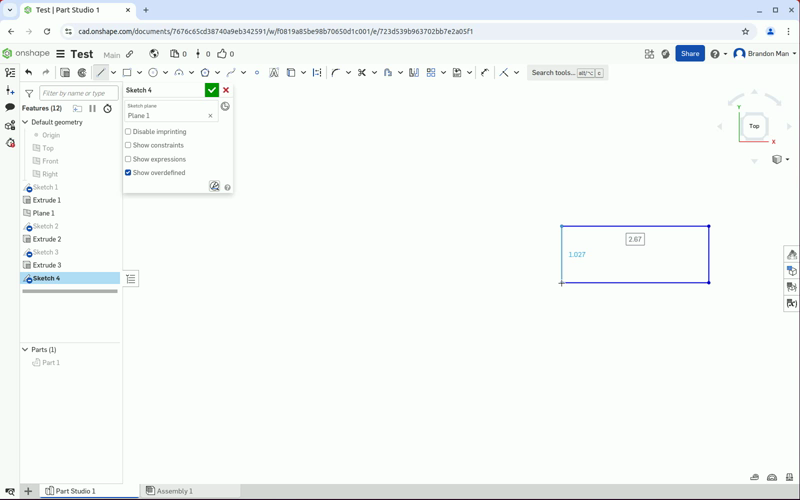
key_up(shift)
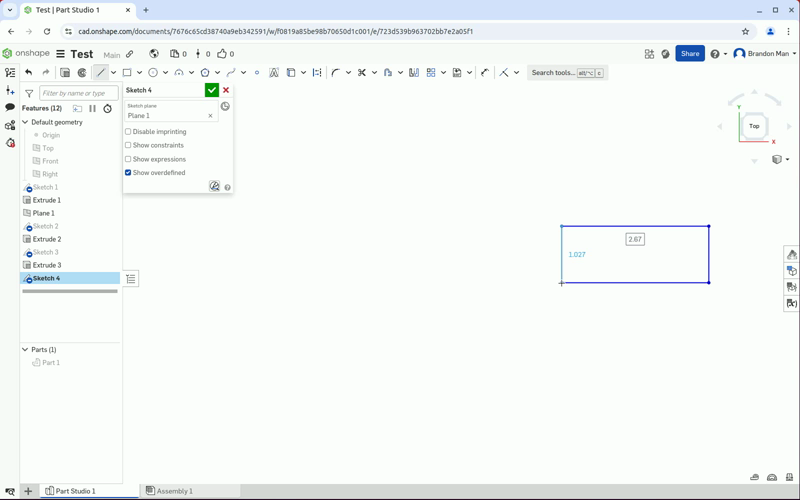
click(561, 282)
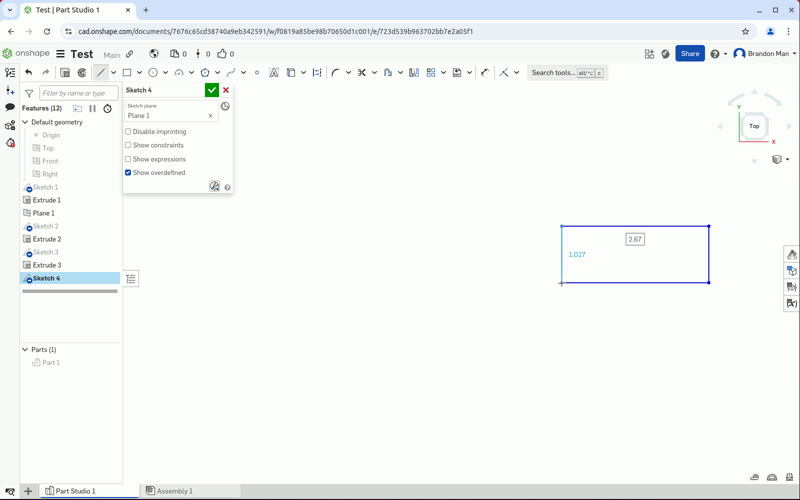
scroll(-6)
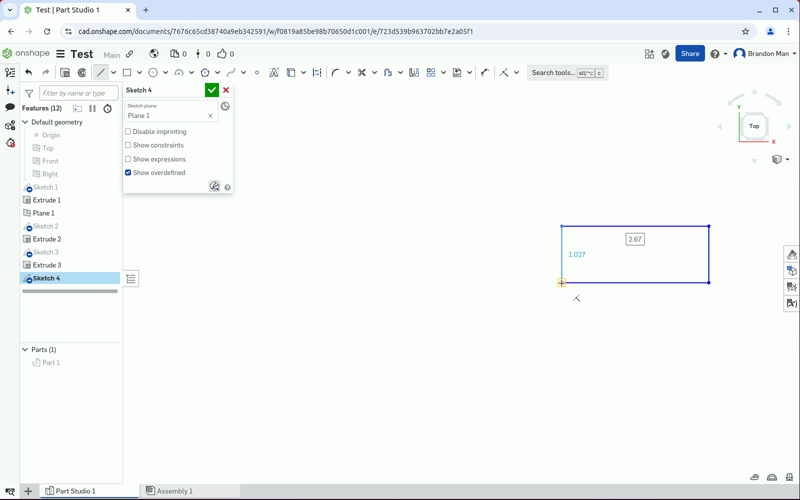
scroll(-6)
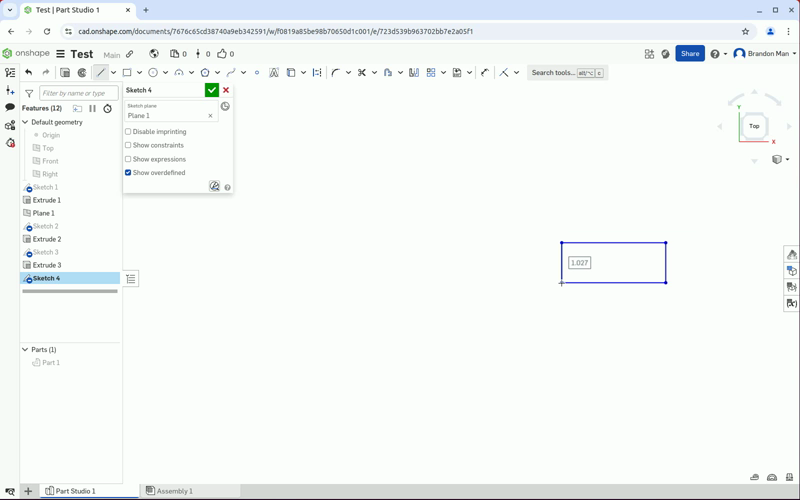
scroll(-6)
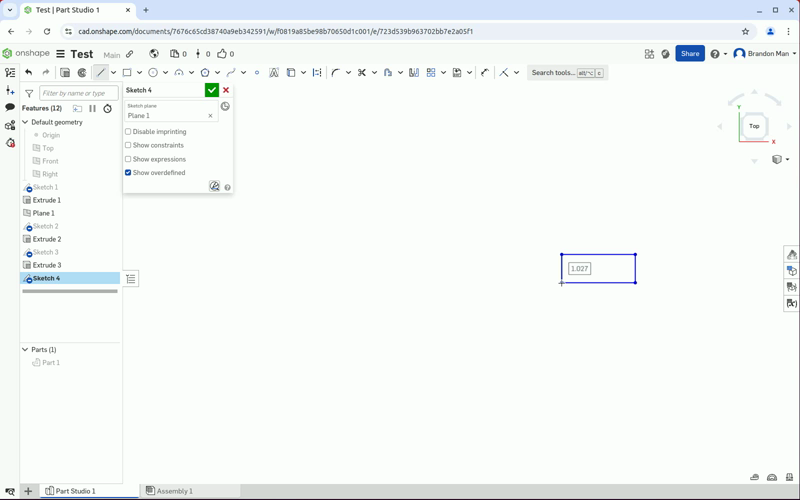
scroll(-6)
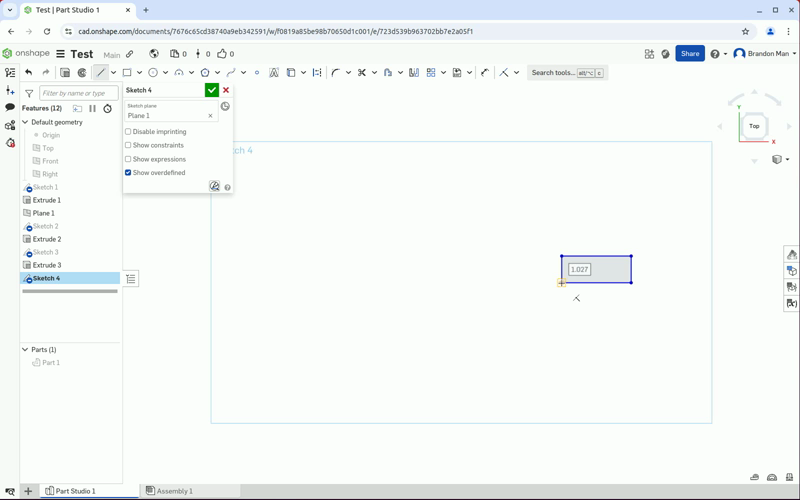
scroll(-6)
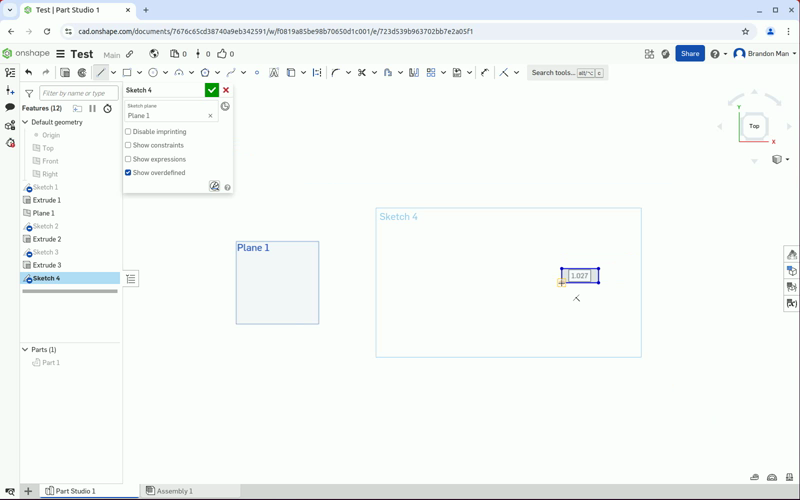
scroll(-6)
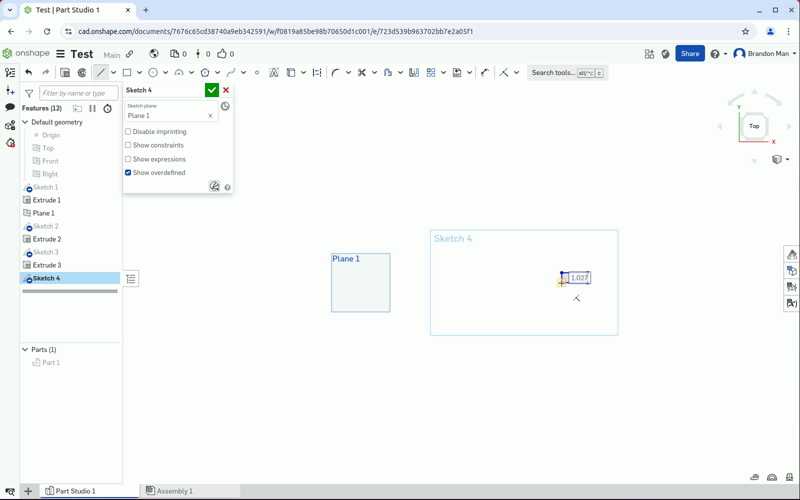
scroll(-6)
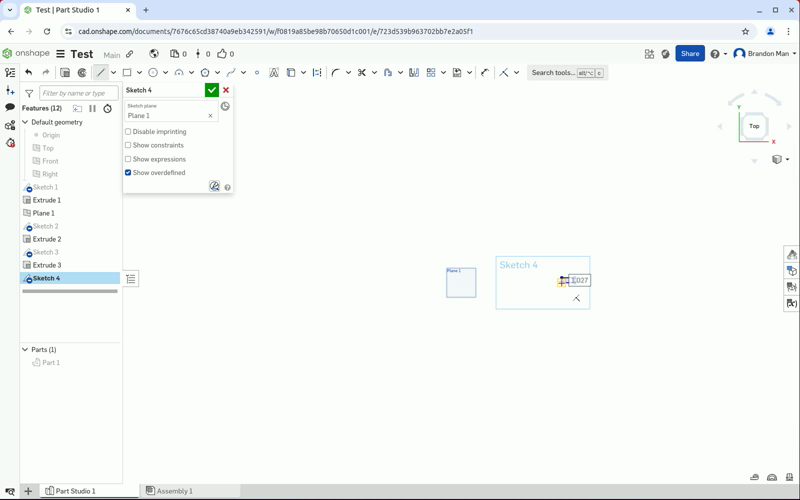
key(esc)
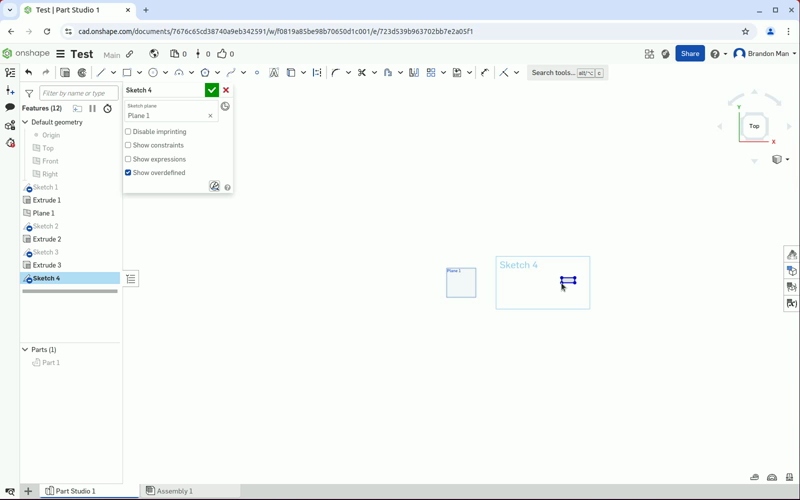
mouse_move(570, 279)
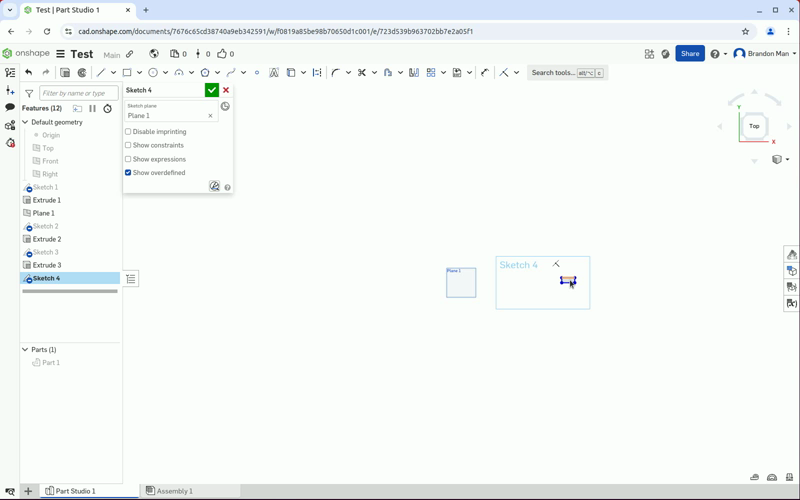
scroll(6)
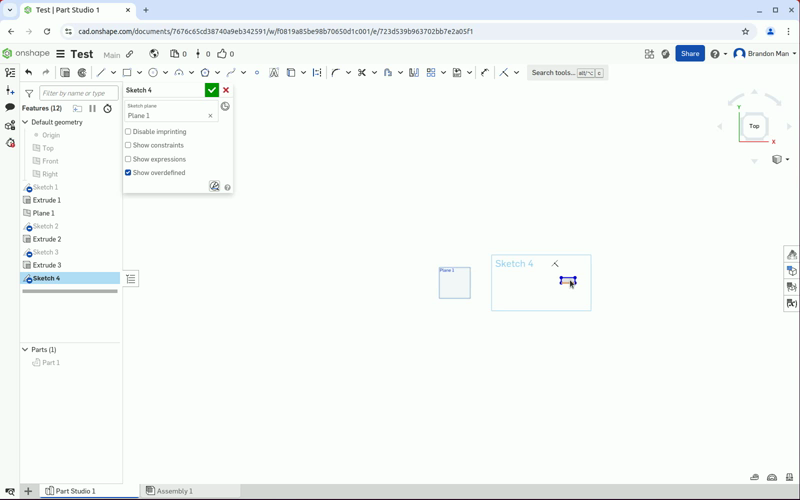
scroll(6)
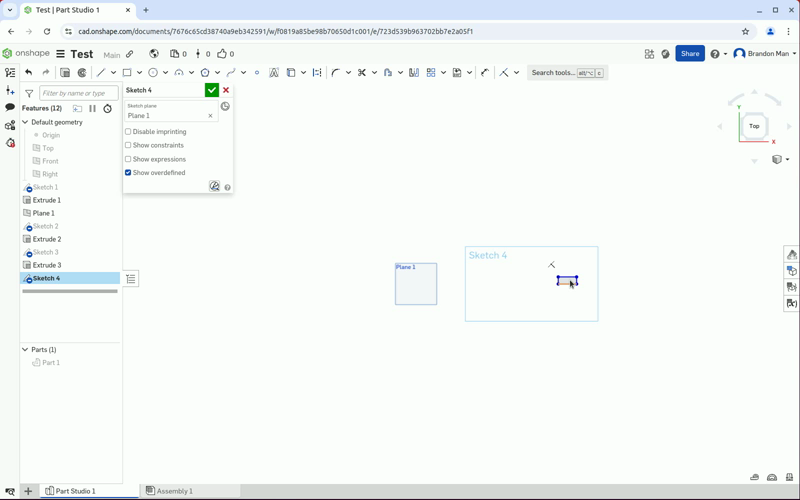
scroll(6)
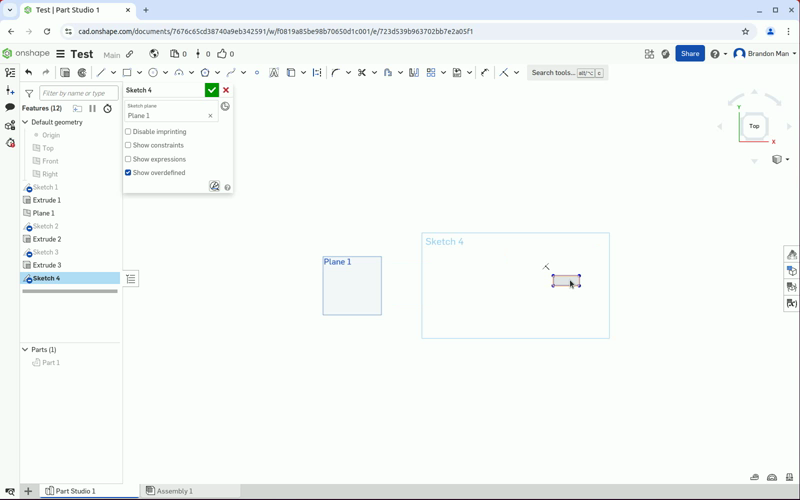
scroll(6)
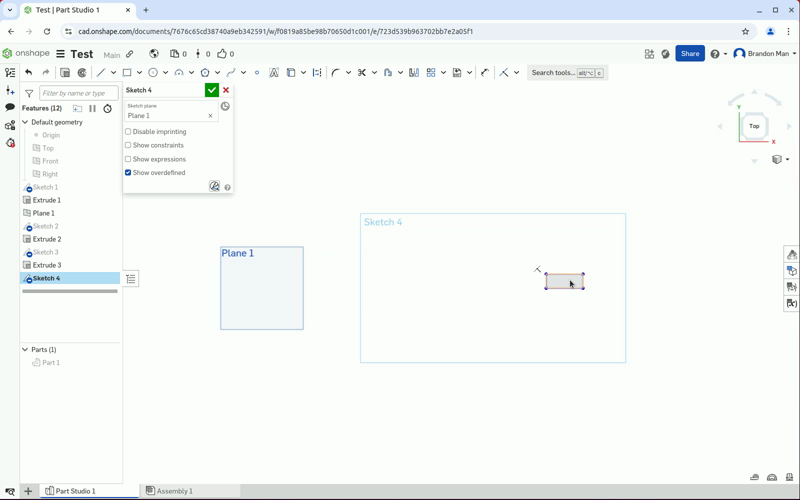
scroll(6)
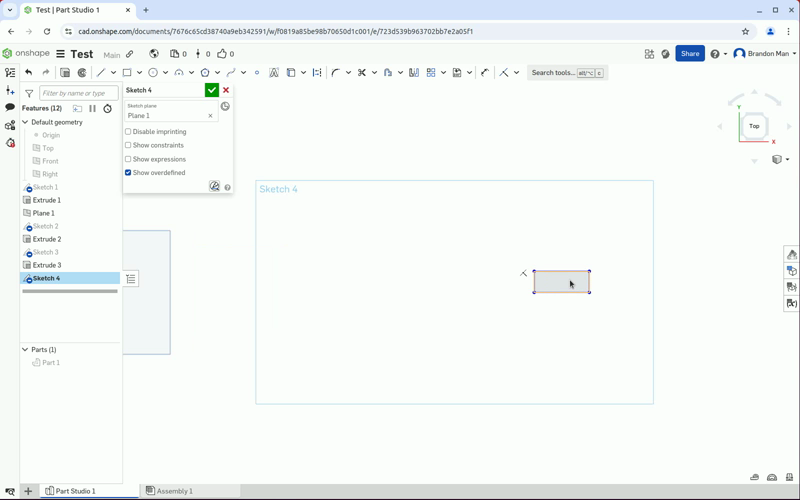
scroll(6)
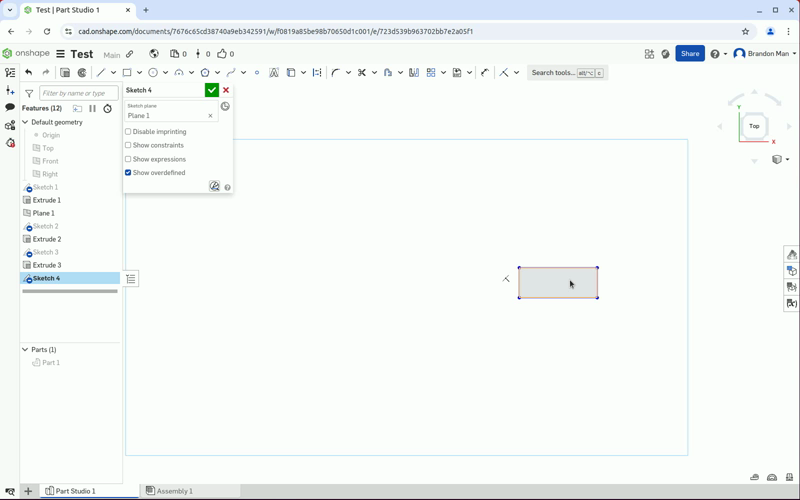
scroll(6)
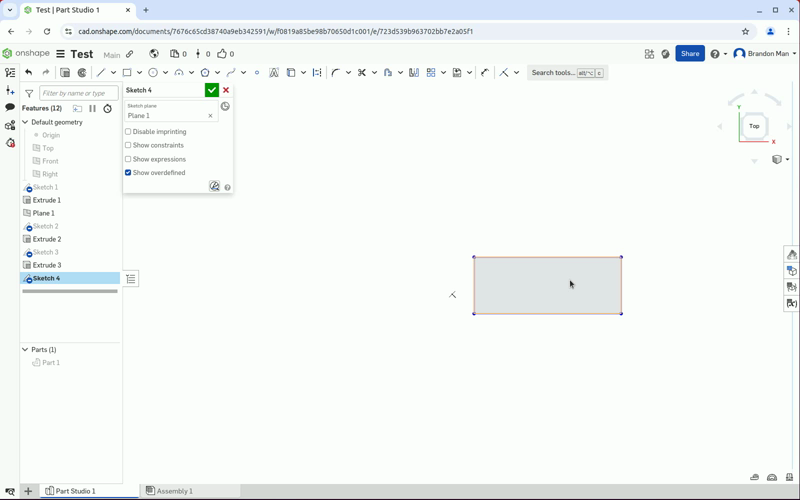
click(570, 279)
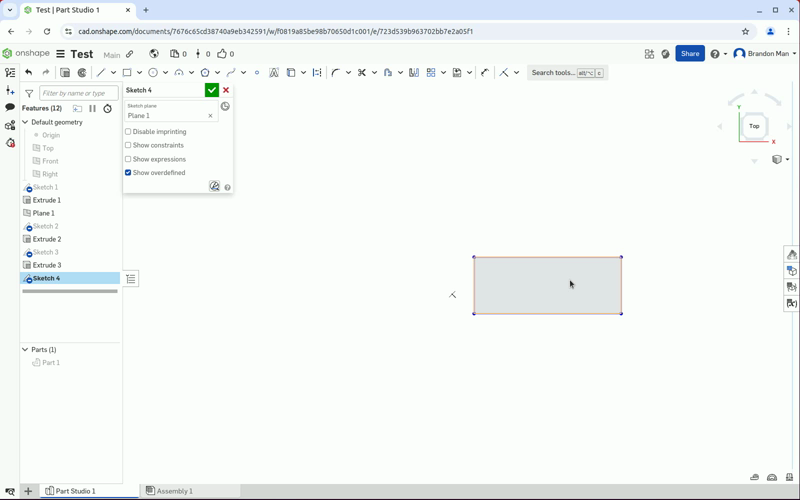
scroll(-6)
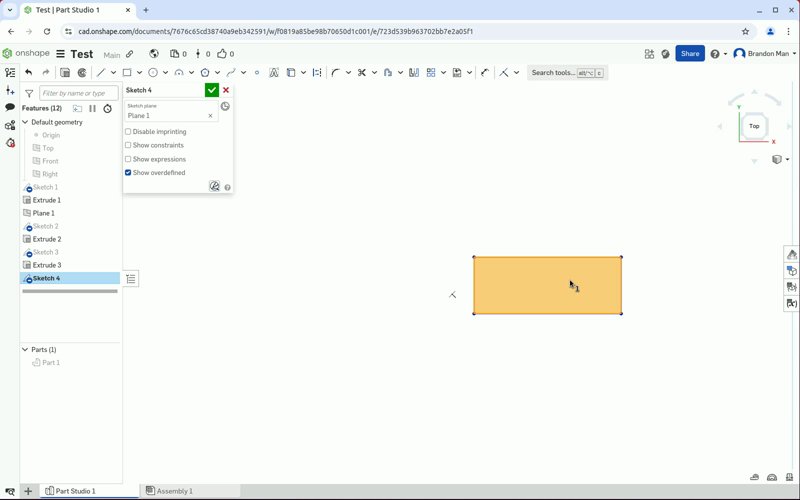
scroll(-6)
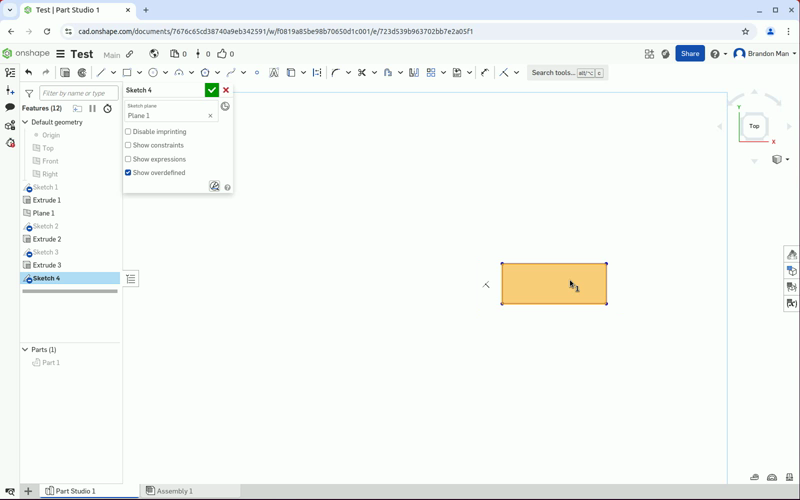
scroll(-6)
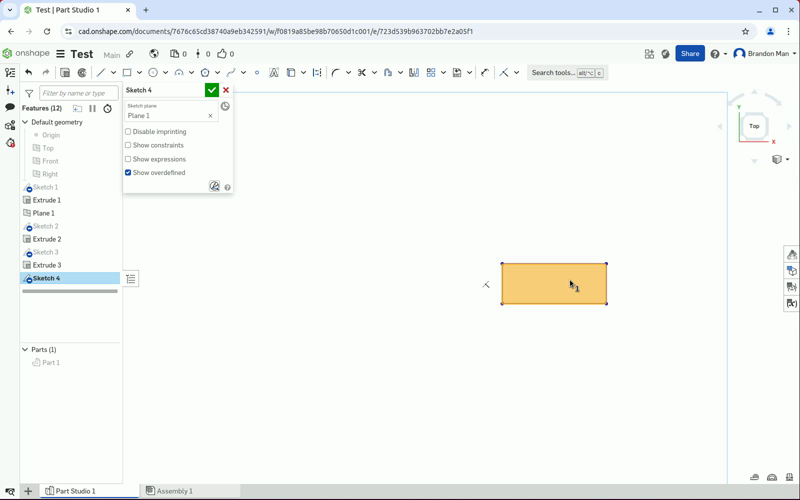
scroll(-6)
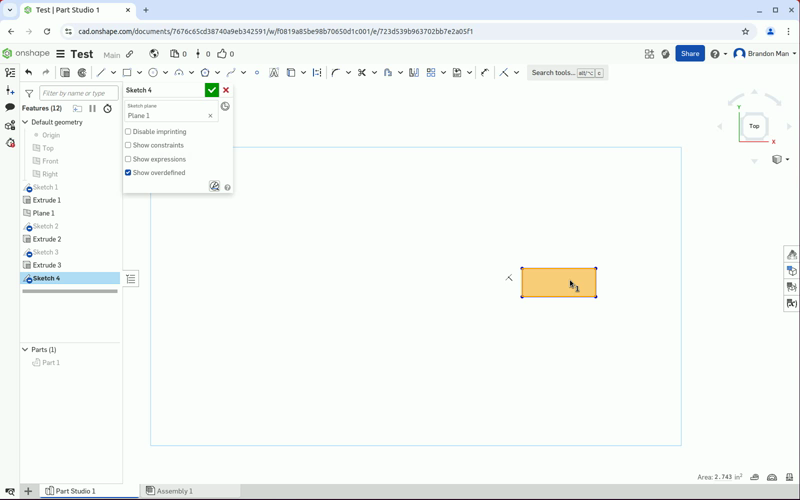
scroll(-6)
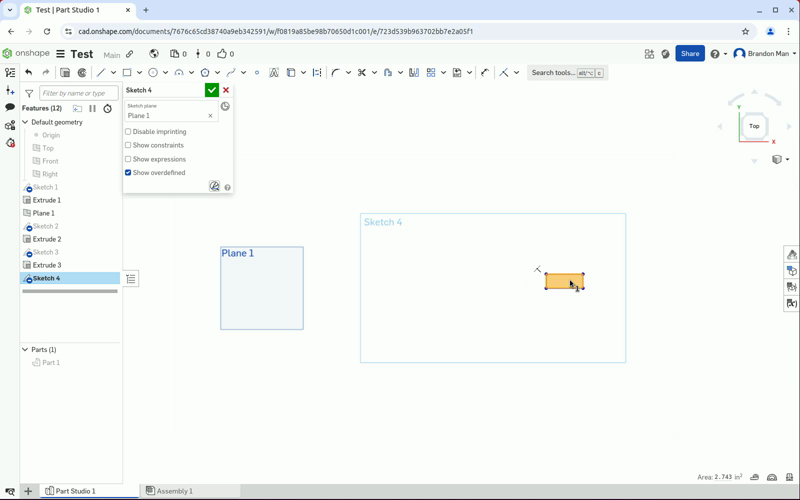
scroll(-6)
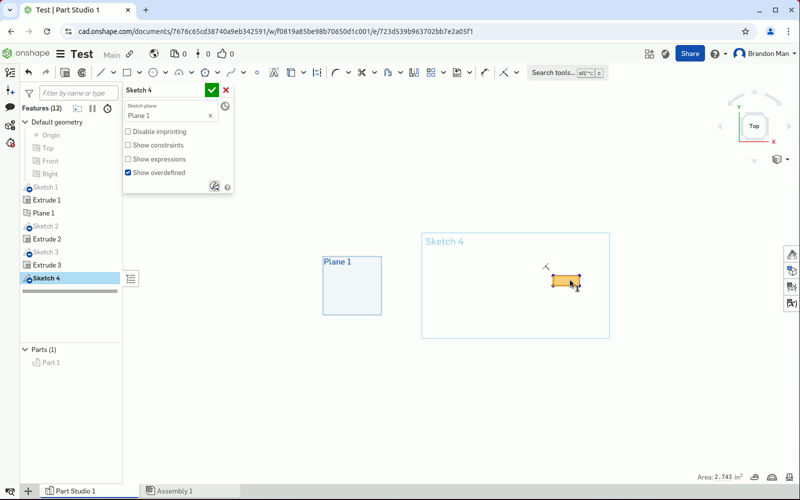
scroll(-6)
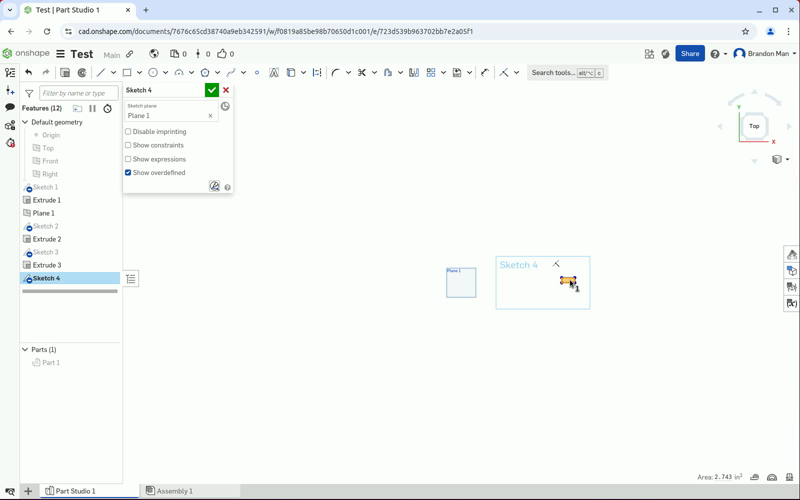
mouse_move(73, 352)
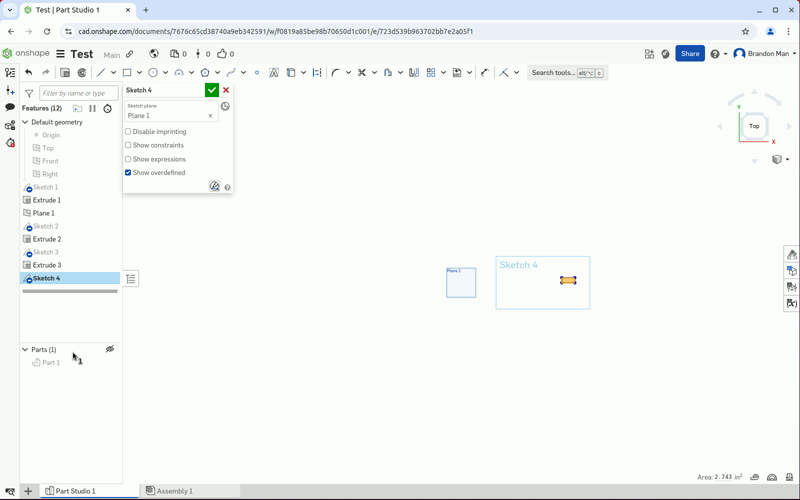
key(shift+y)
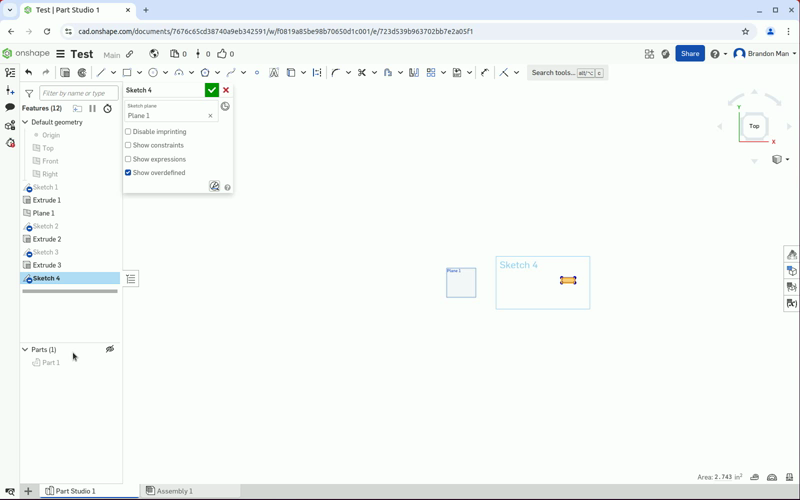
key(shift+e)
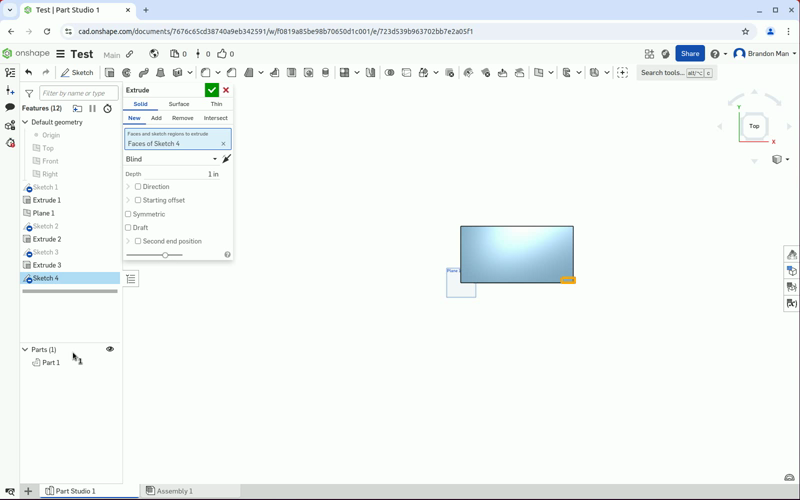
mouse_move(143, 106)
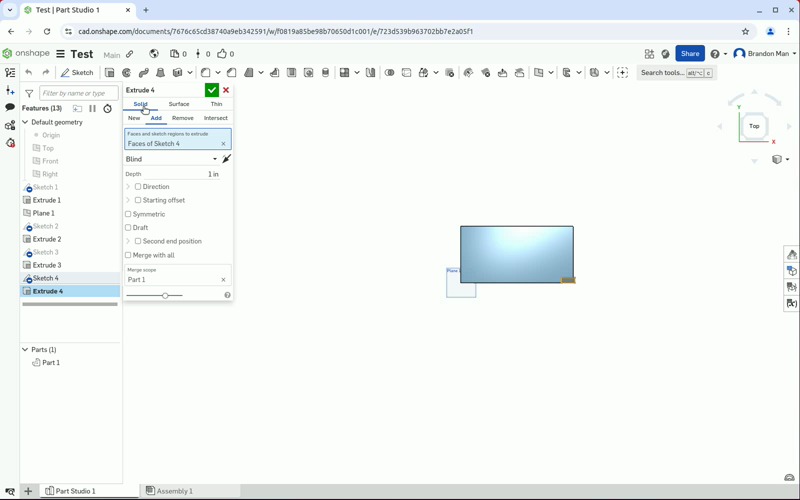
click(143, 106)
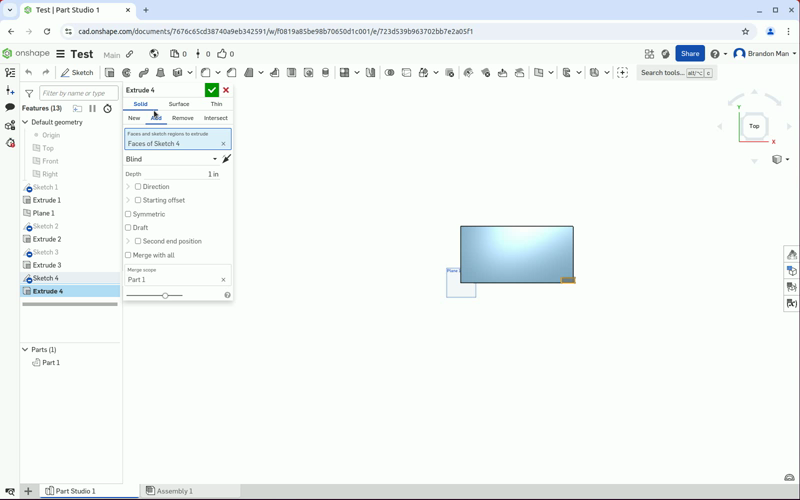
mouse_move(186, 120)
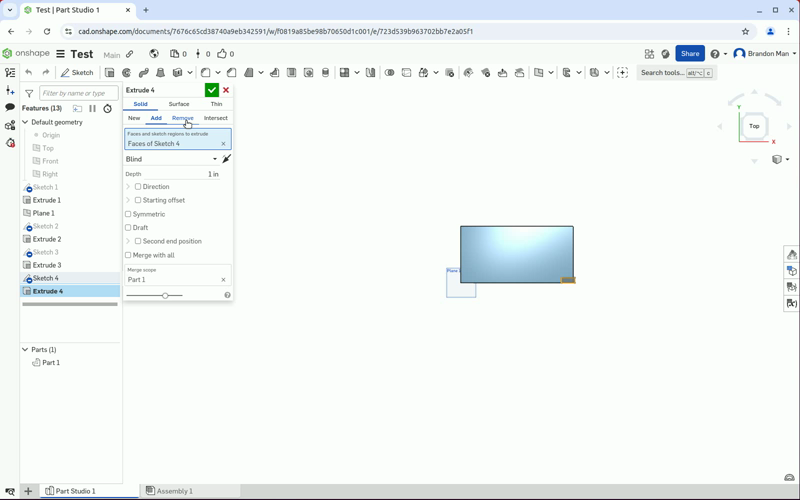
click(186, 120)
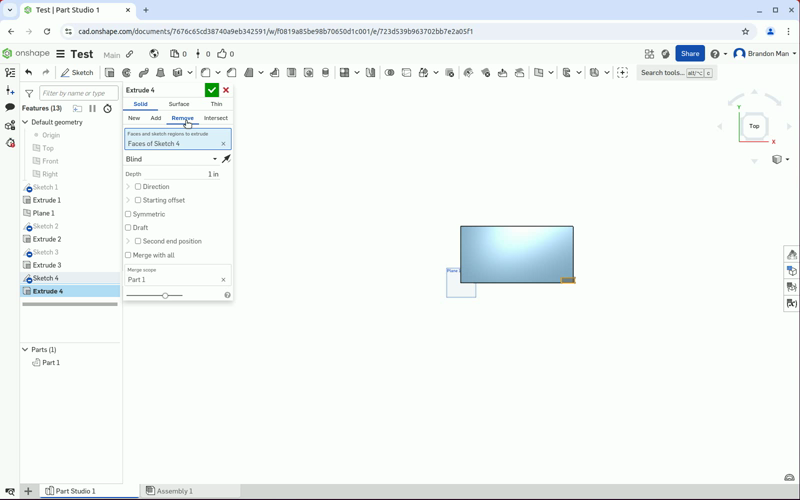
key(tab, 4)
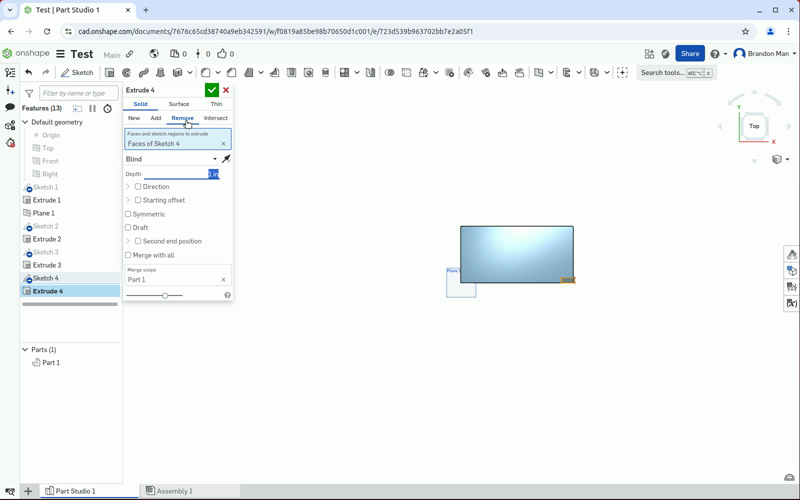
text(9.147)
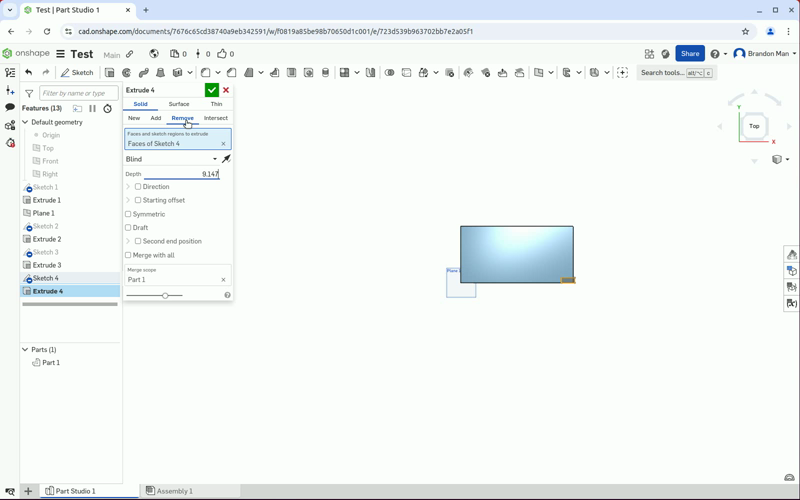
key(tab, 6)
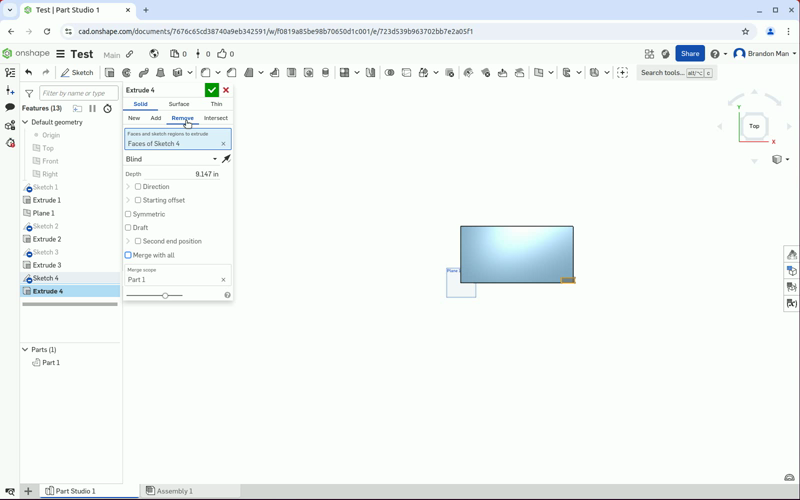
key(space)
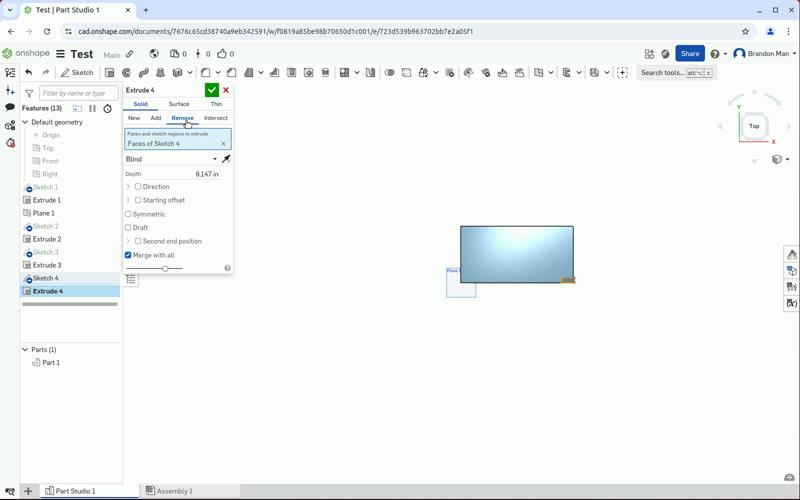
key(enter)
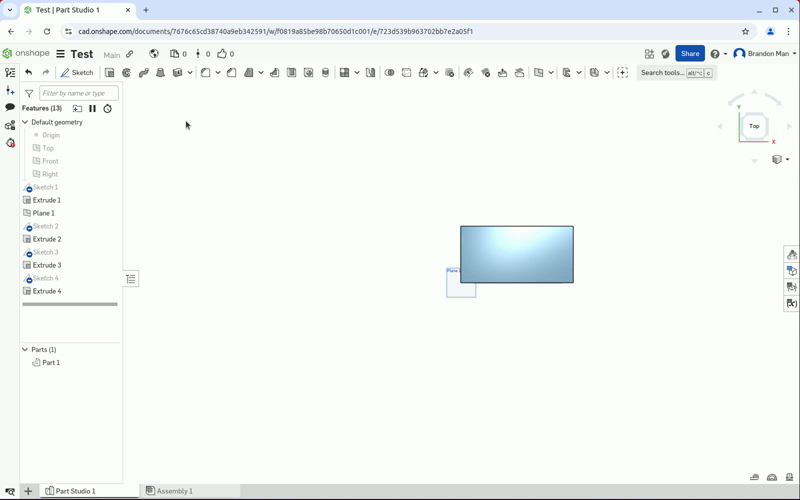
key(shift+h)
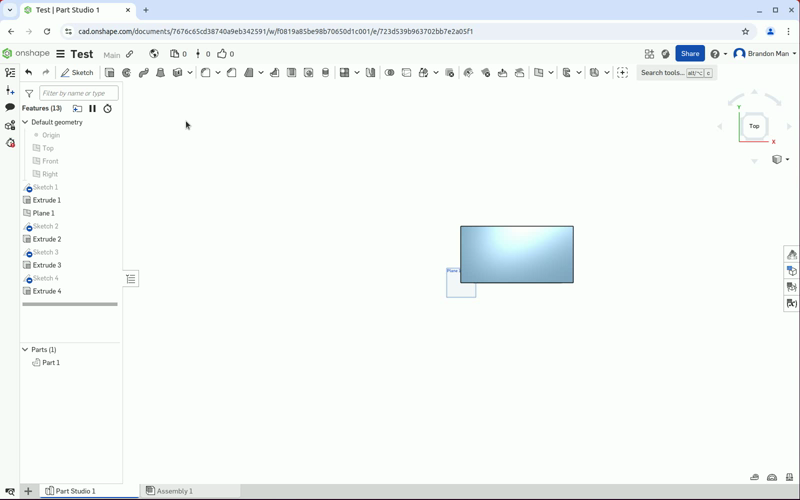
key(shift+h)
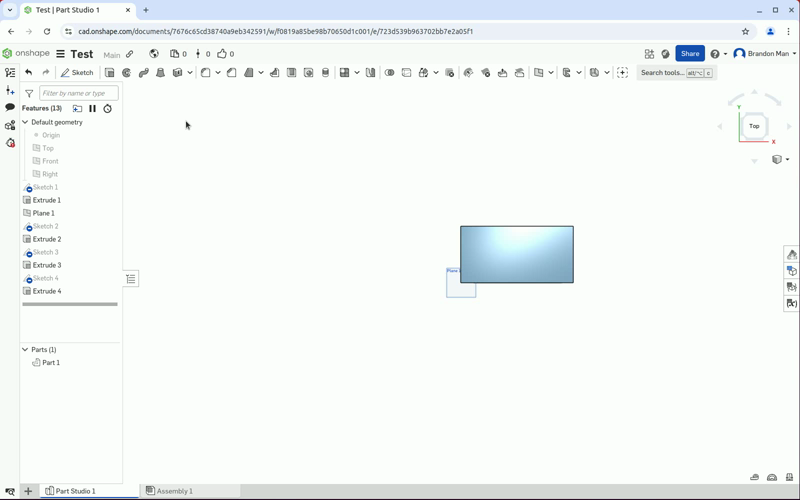
mouse_move(73, 189)
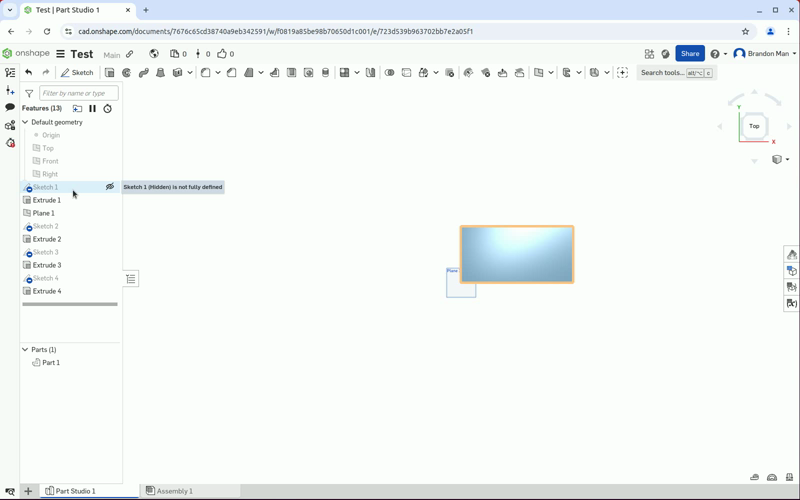
click(73, 189)
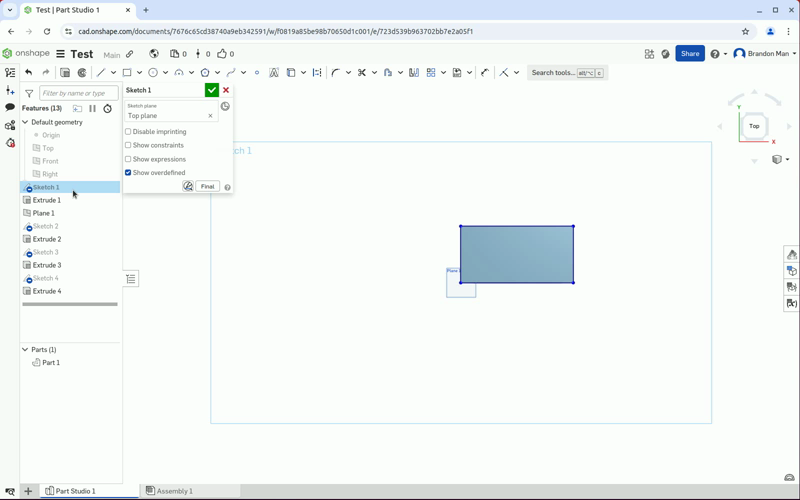
mouse_move(229, 92)
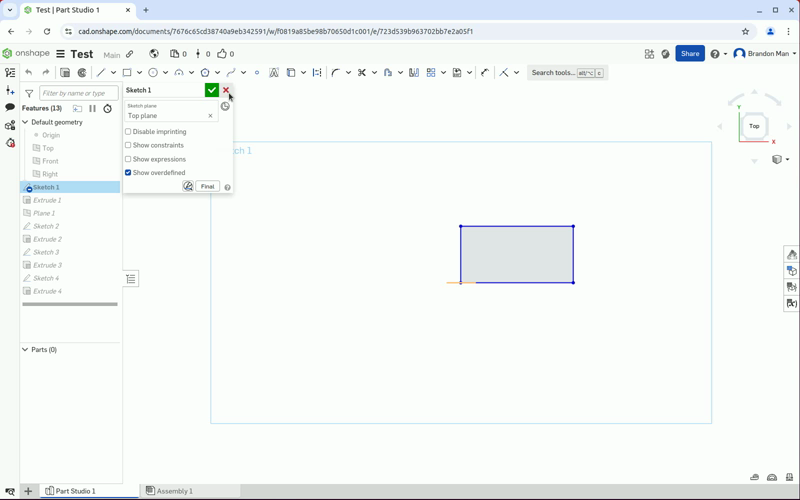
click(229, 92)
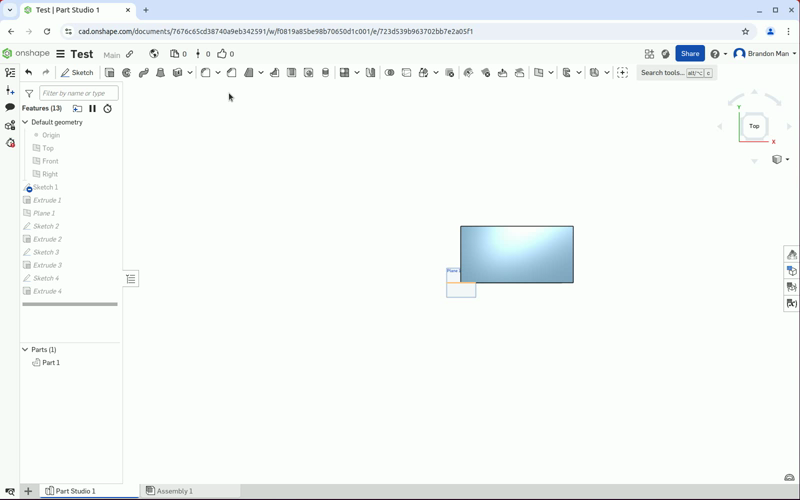
key(shift+s)
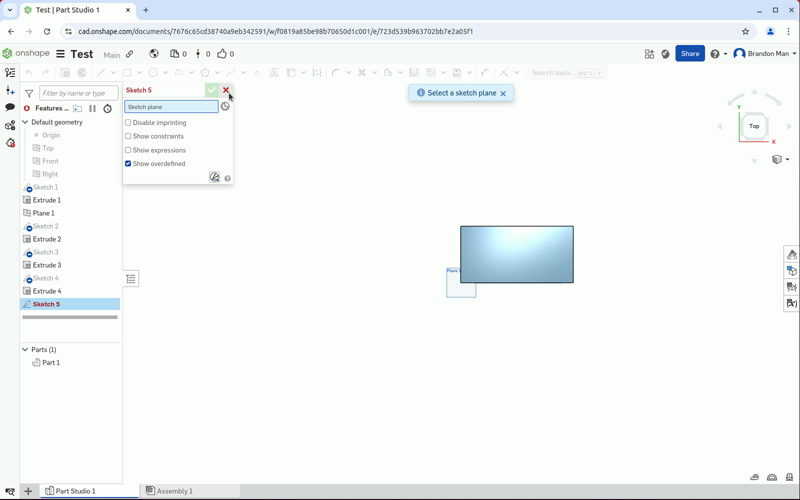
mouse_move(73, 215)
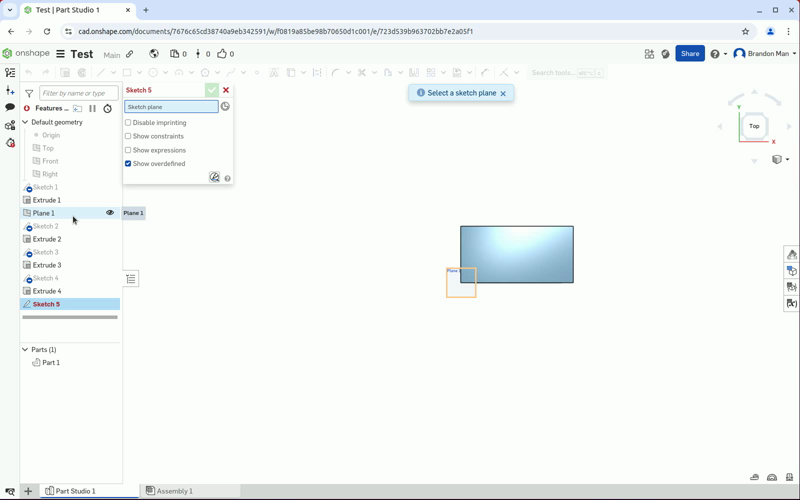
click(73, 215)
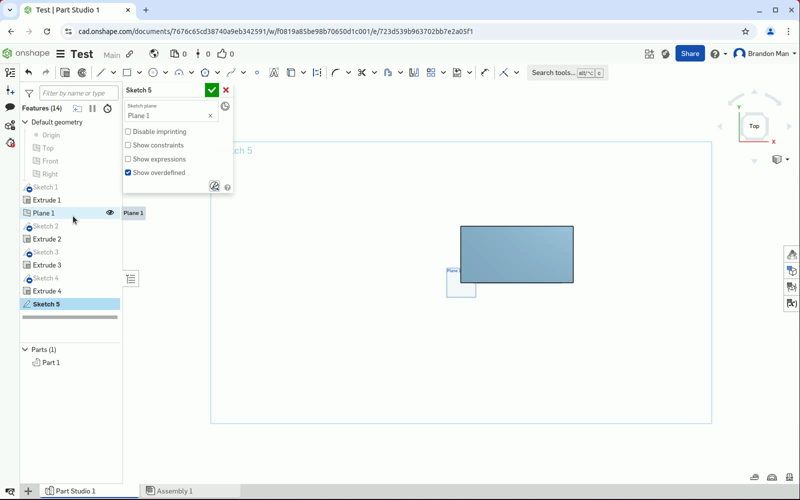
mouse_move(73, 352)
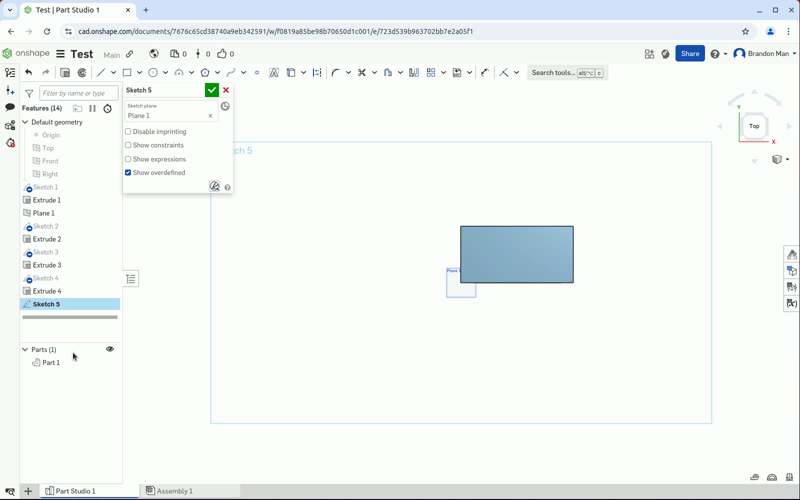
key(y)
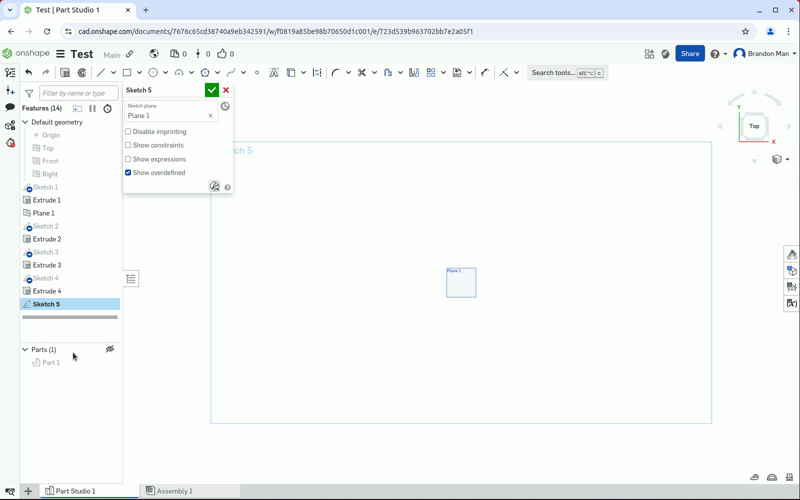
key(l)
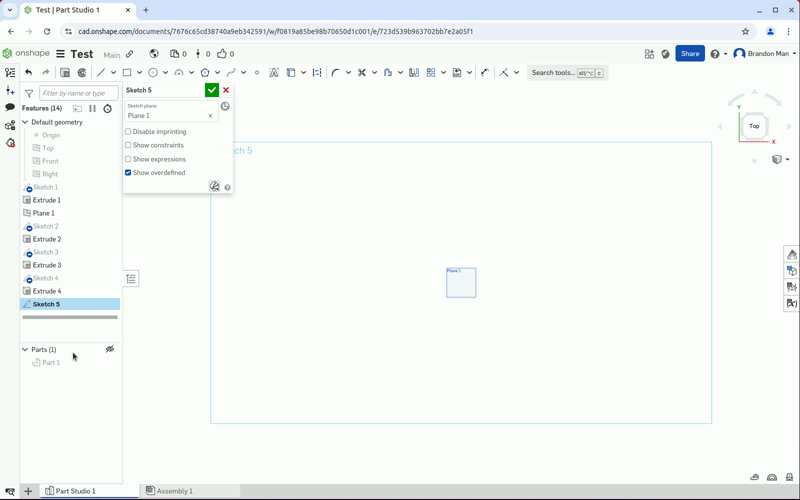
key_down(shift)
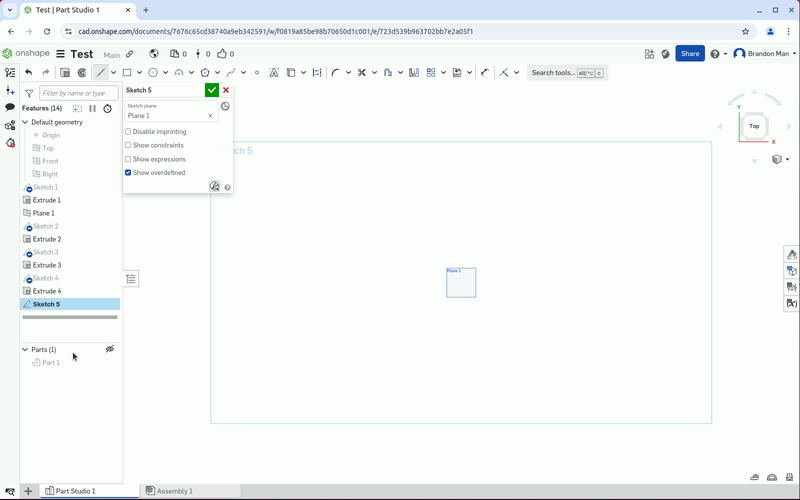
mouse_move(472, 282)
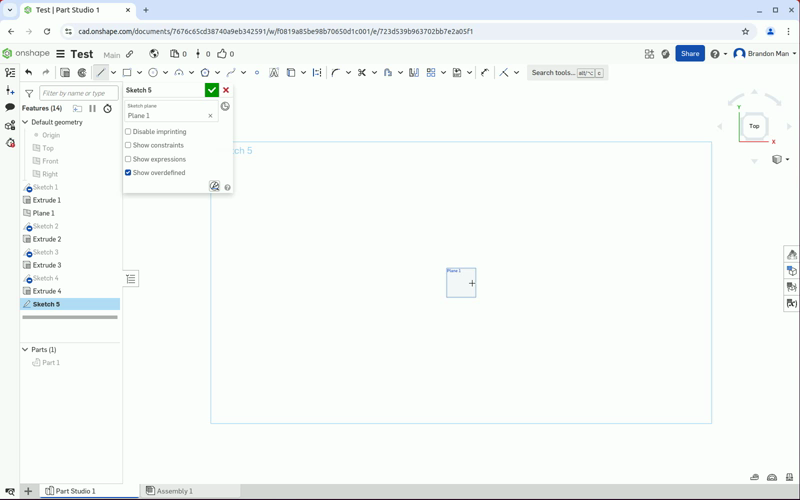
click(472, 282)
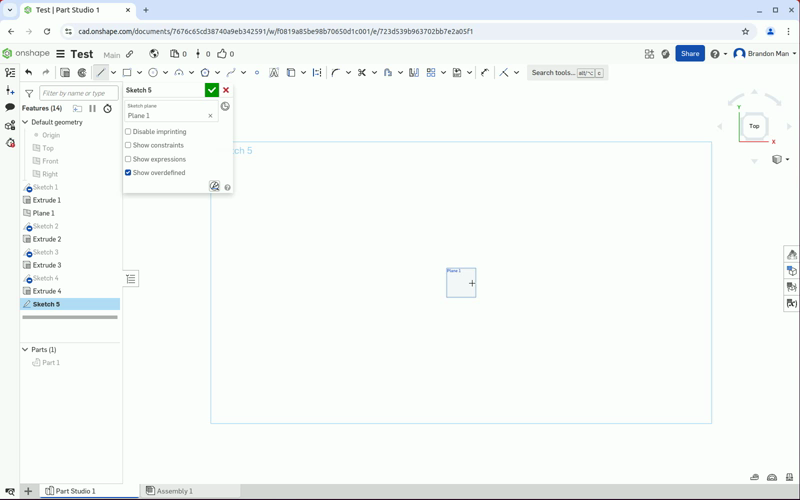
key_up(shift)
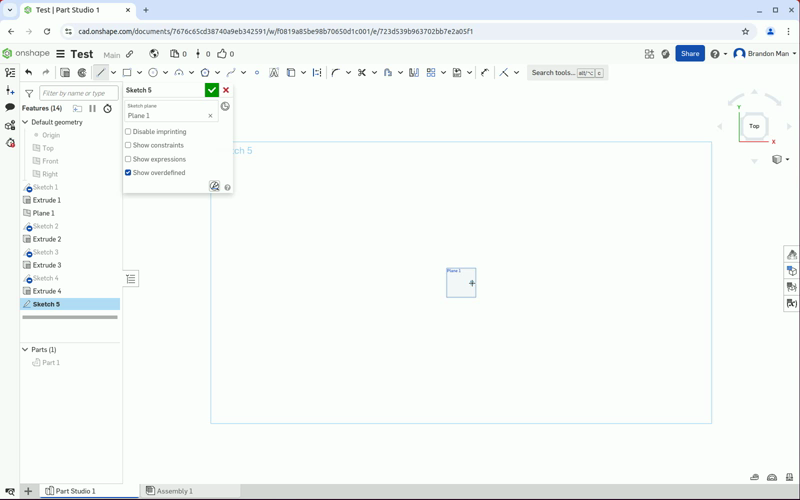
key_down(shift)
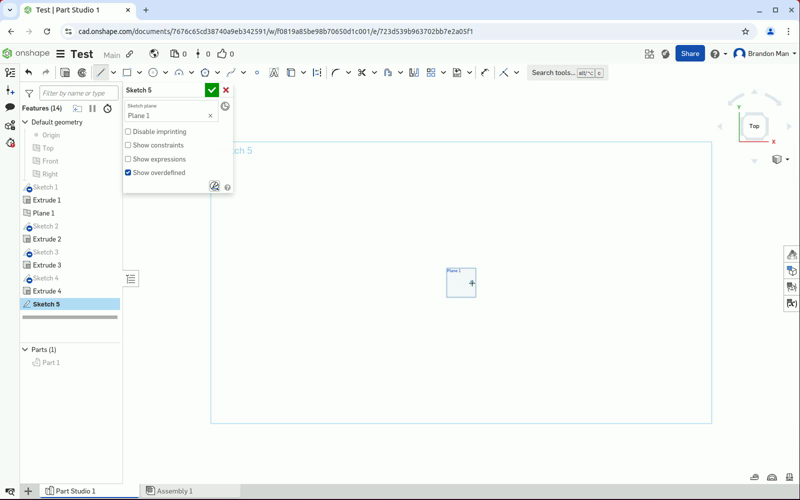
mouse_move(563, 282)
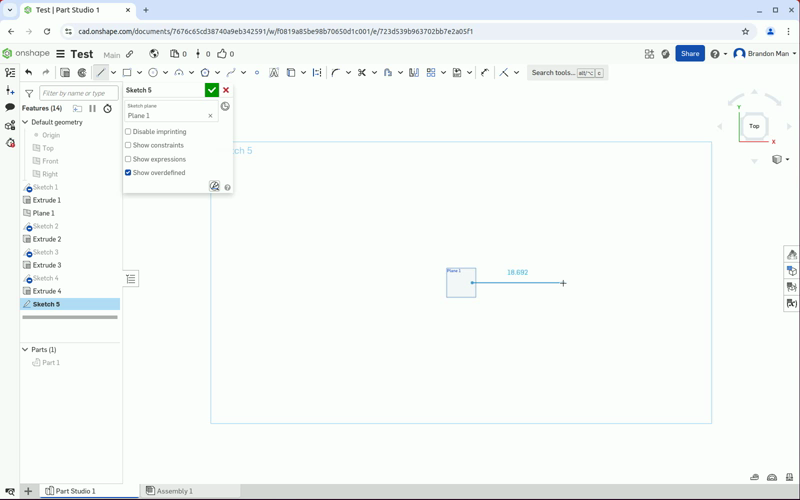
click(563, 282)
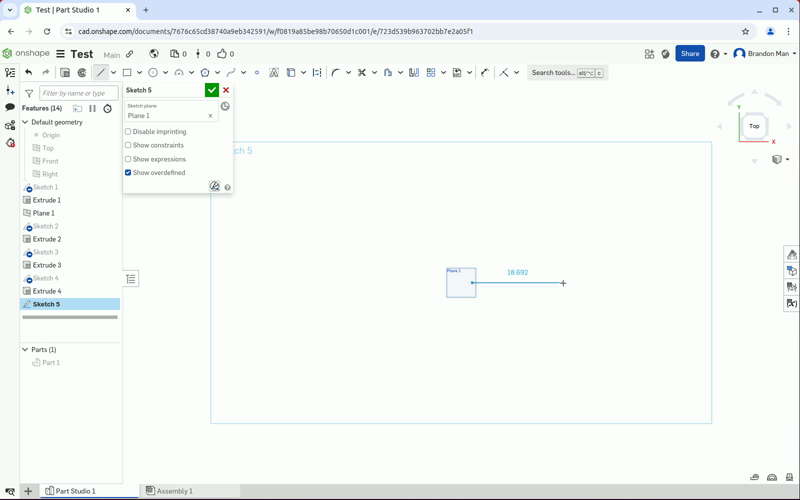
key_up(shift)
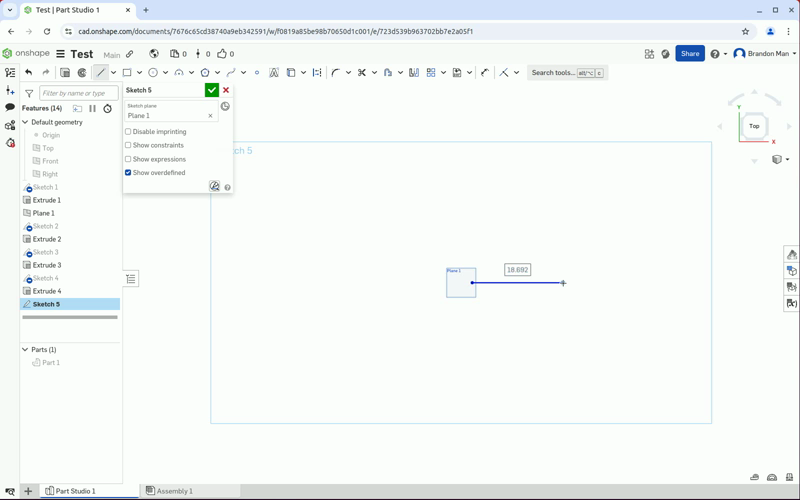
key_down(shift)
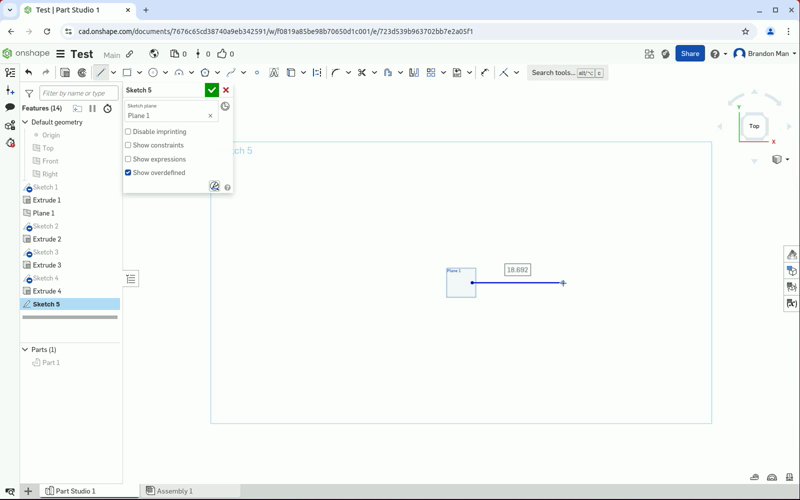
mouse_move(589, 282)
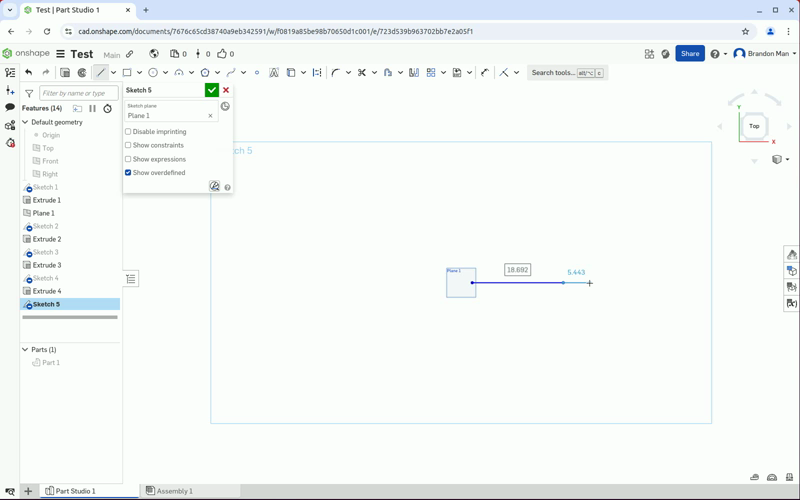
mouse_move(563, 278)
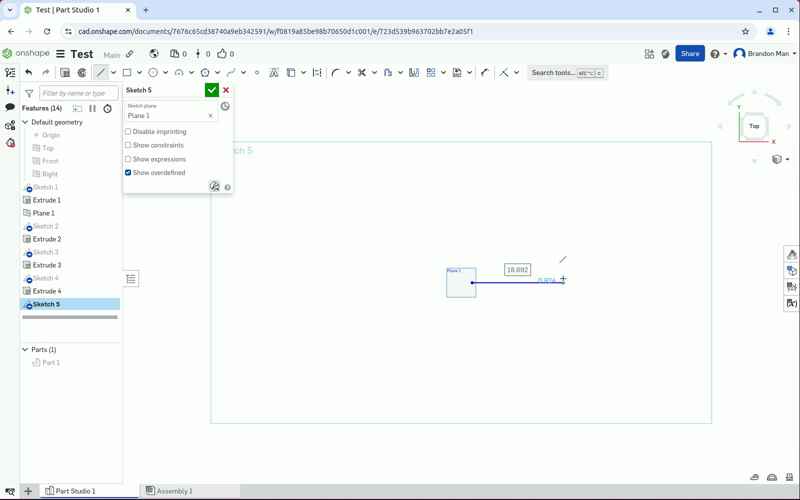
scroll(6)
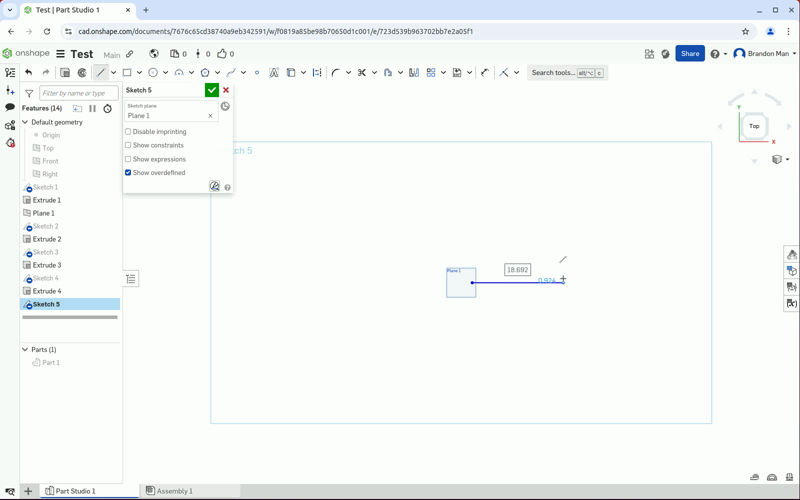
scroll(6)
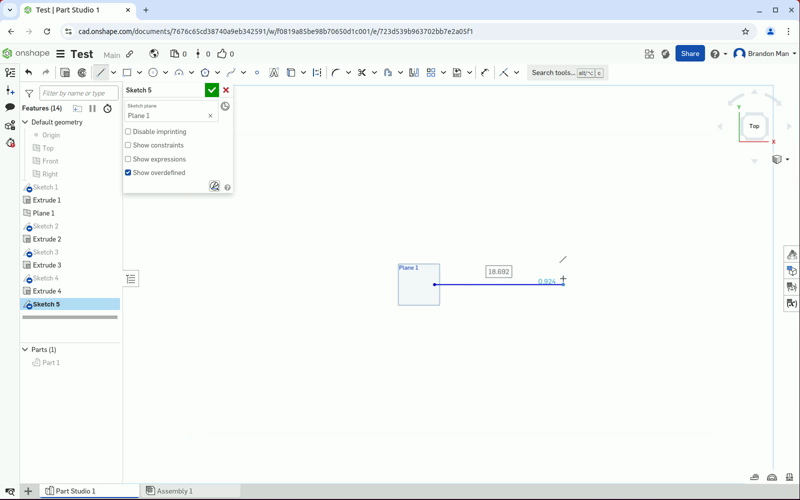
scroll(6)
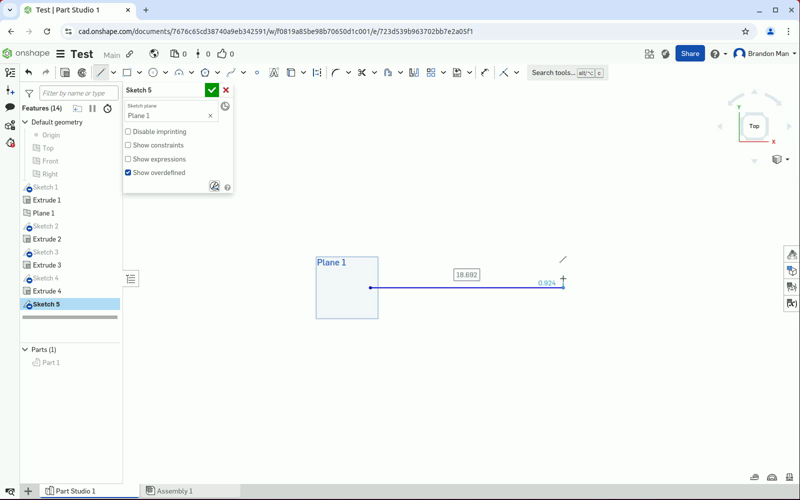
scroll(6)
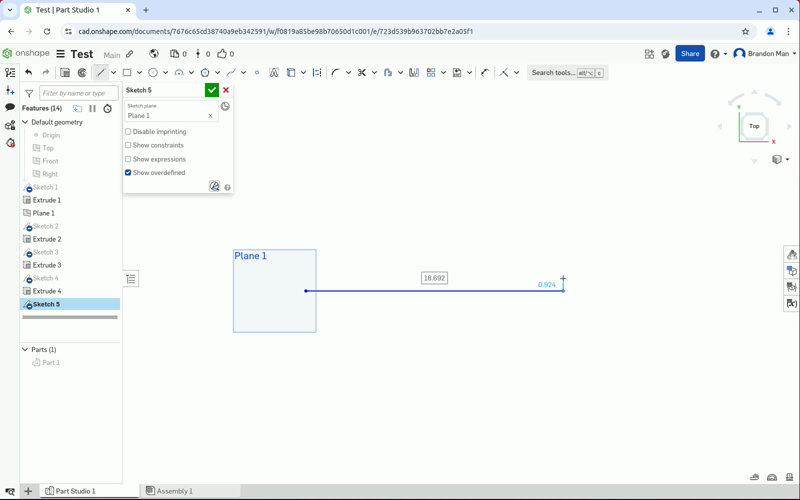
scroll(6)
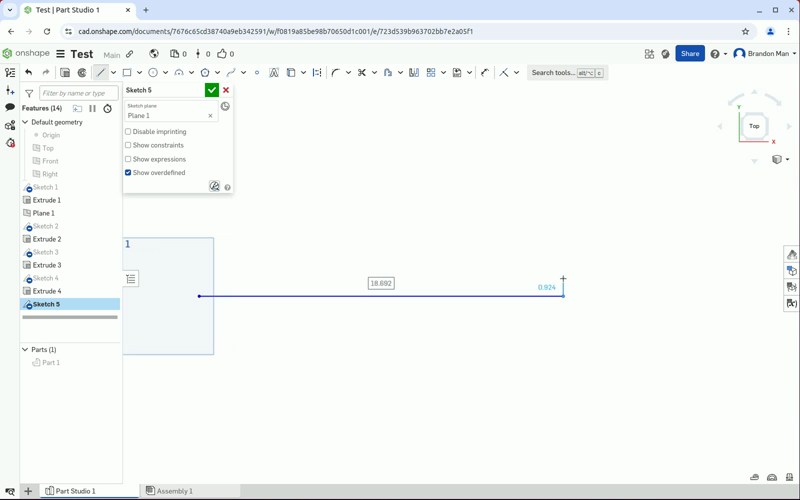
scroll(6)
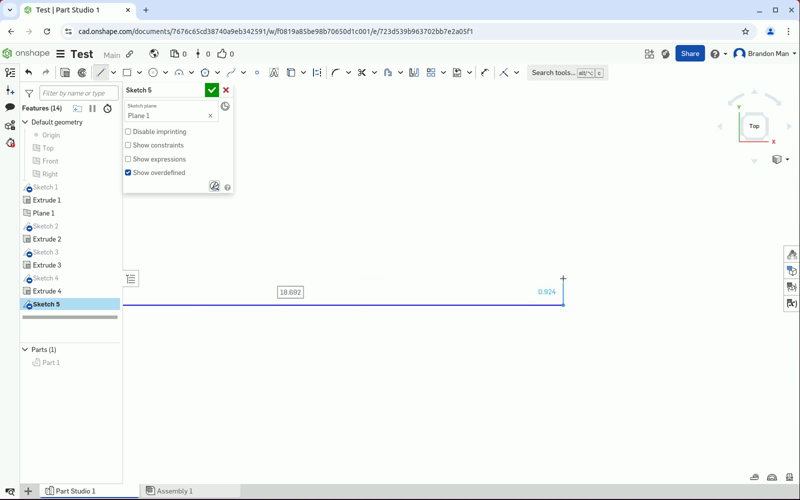
scroll(6)
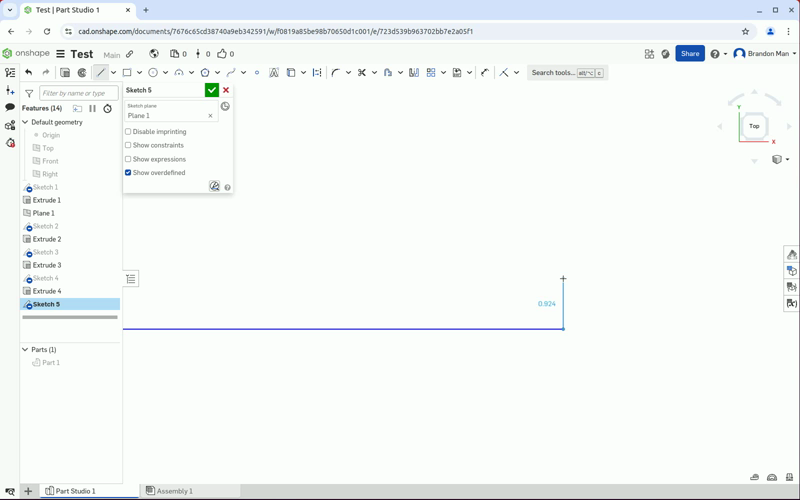
click(563, 278)
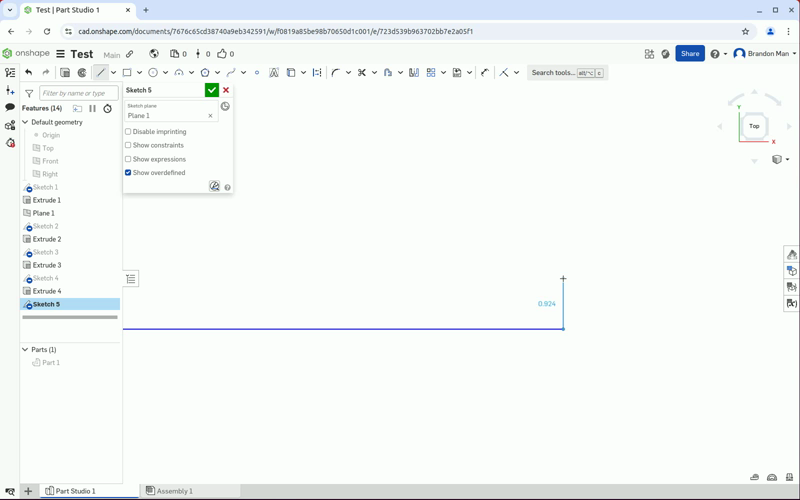
scroll(-6)
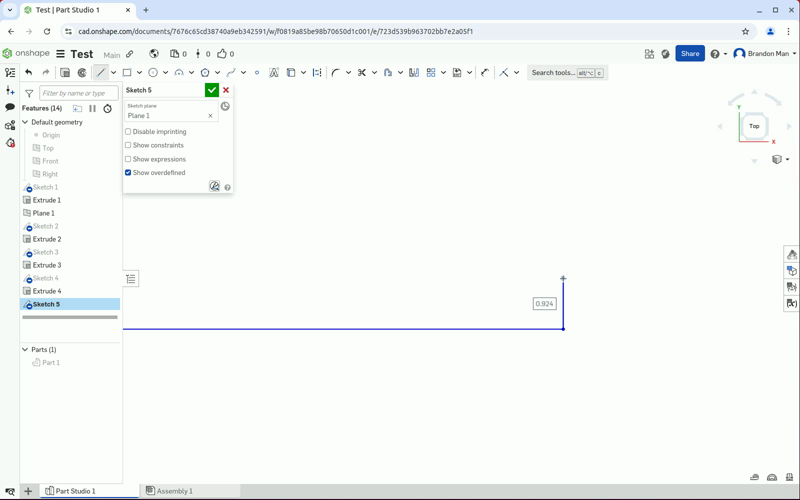
scroll(-6)
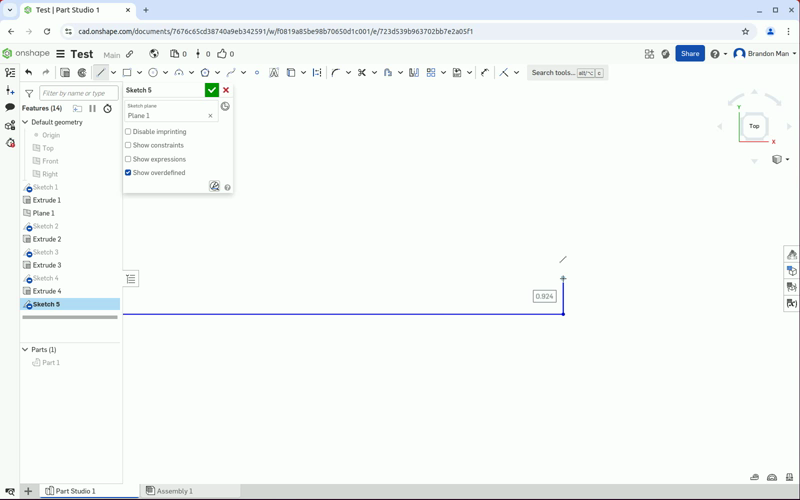
scroll(-6)
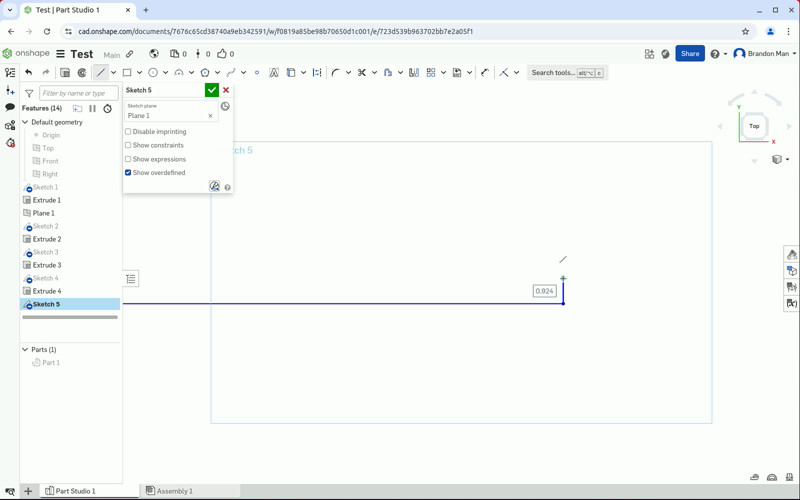
scroll(-6)
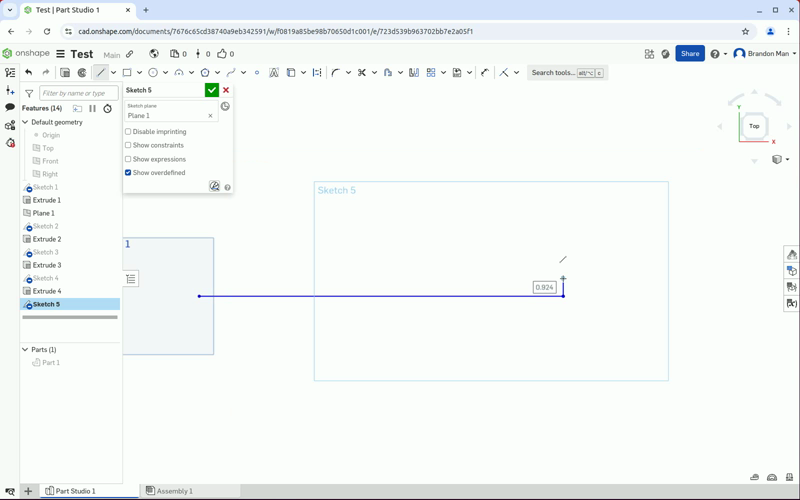
scroll(-6)
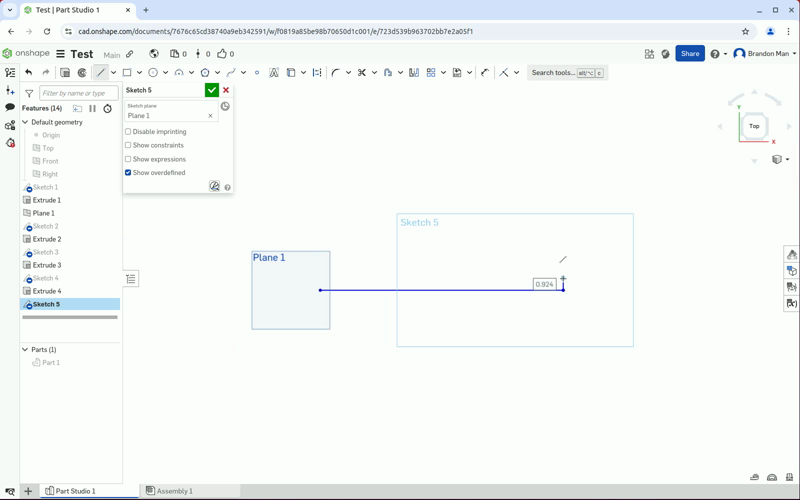
scroll(-6)
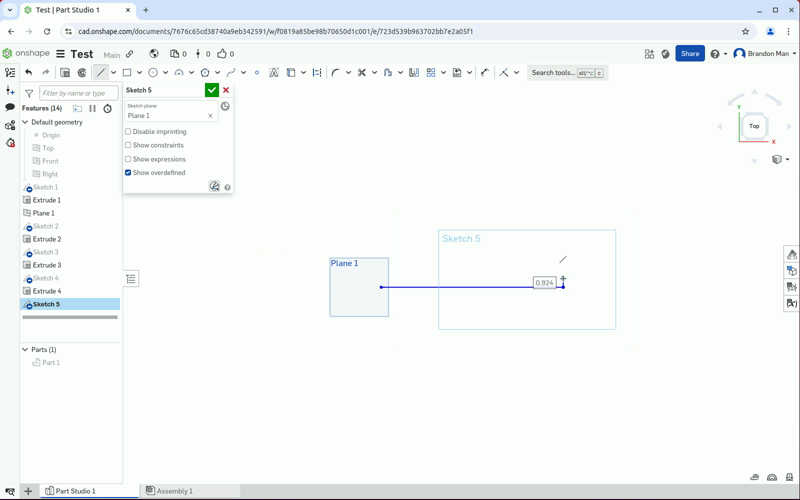
scroll(-6)
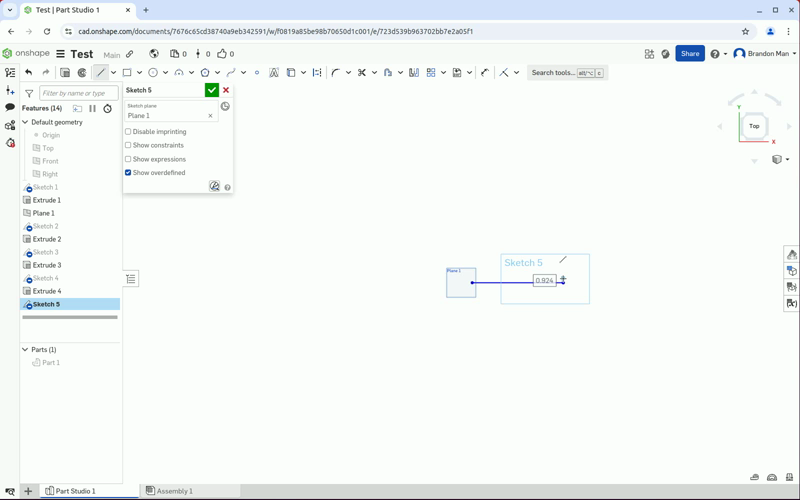
key_up(shift)
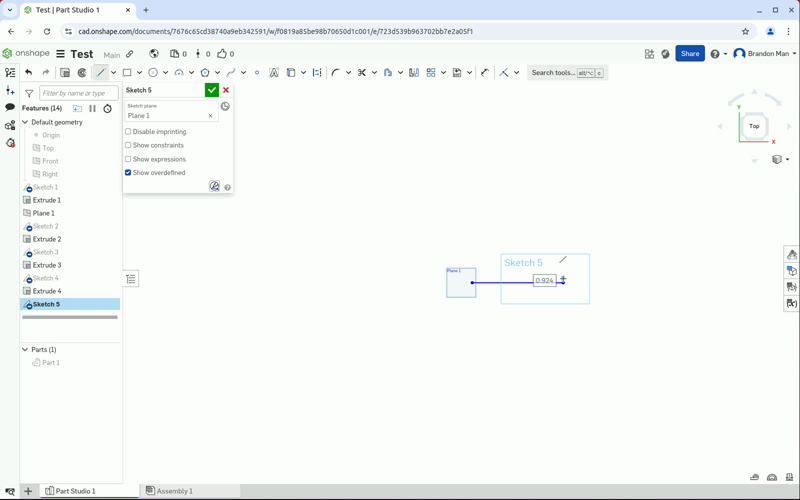
key_down(shift)
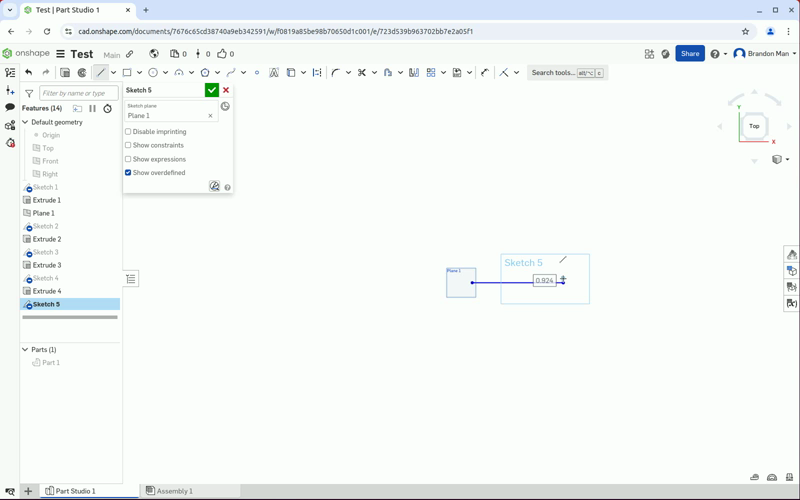
mouse_move(472, 278)
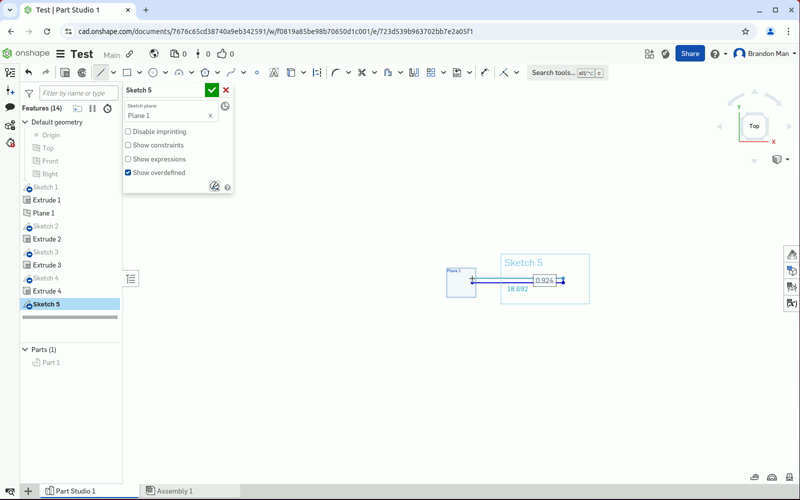
click(472, 278)
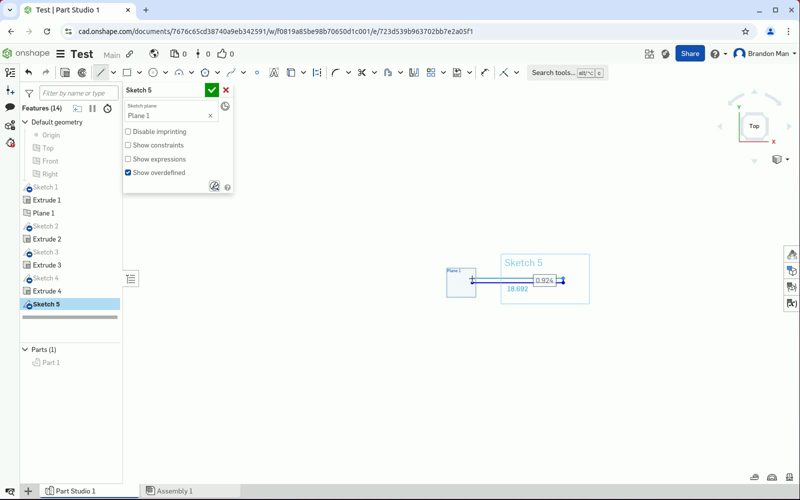
key_up(shift)
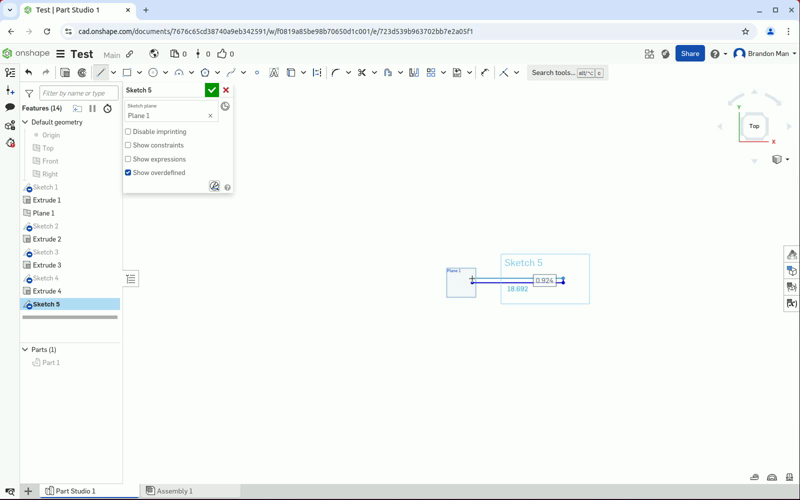
mouse_move(502, 278)
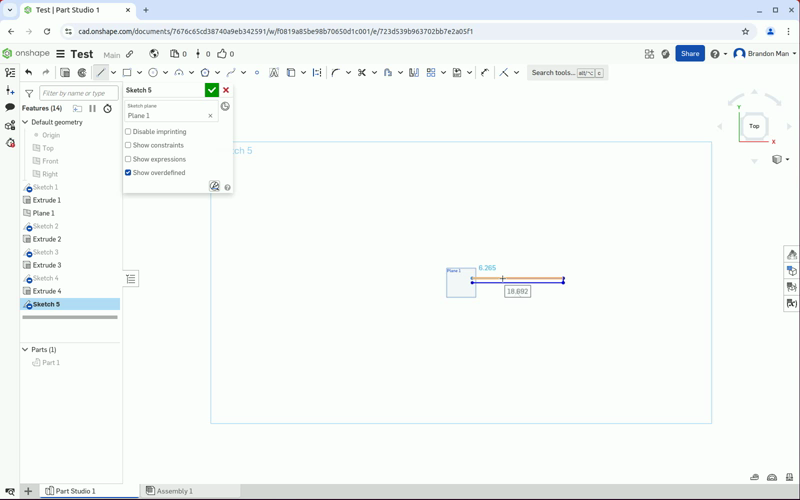
key_down(shift)
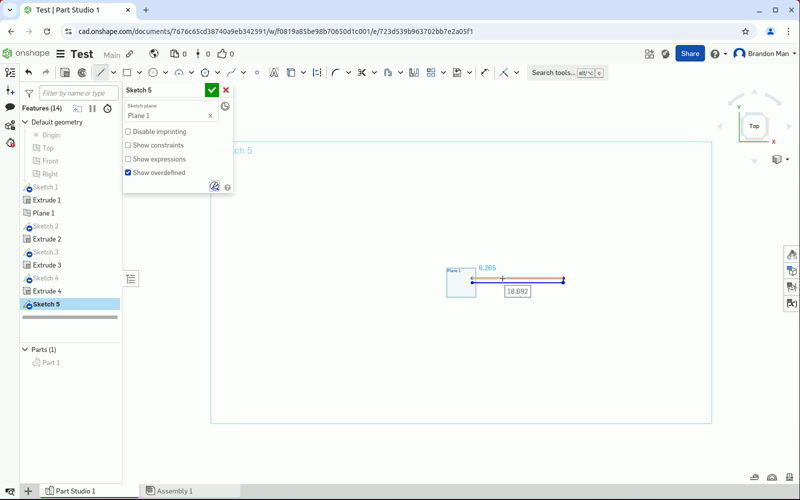
mouse_move(472, 282)
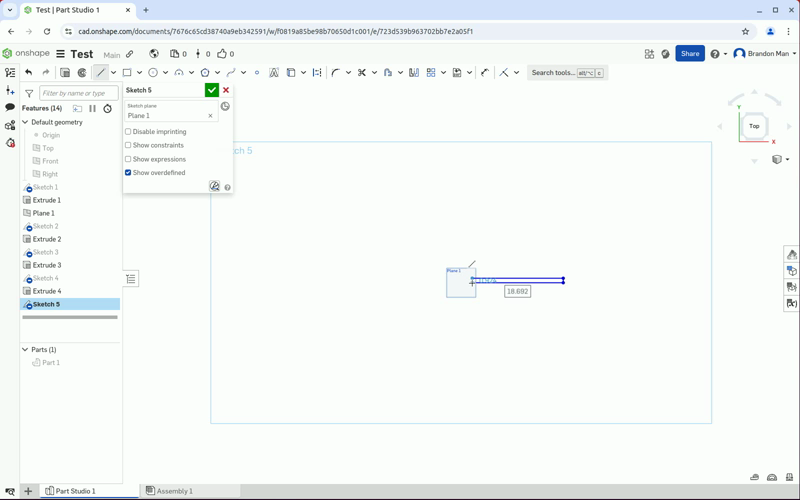
scroll(6)
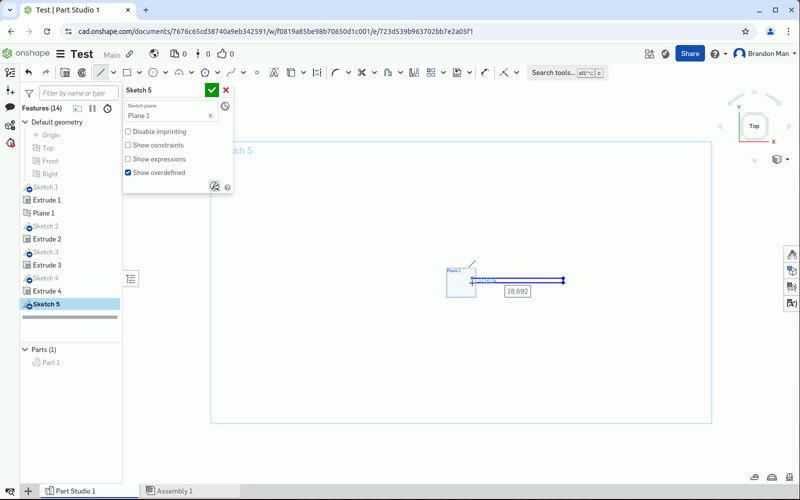
scroll(6)
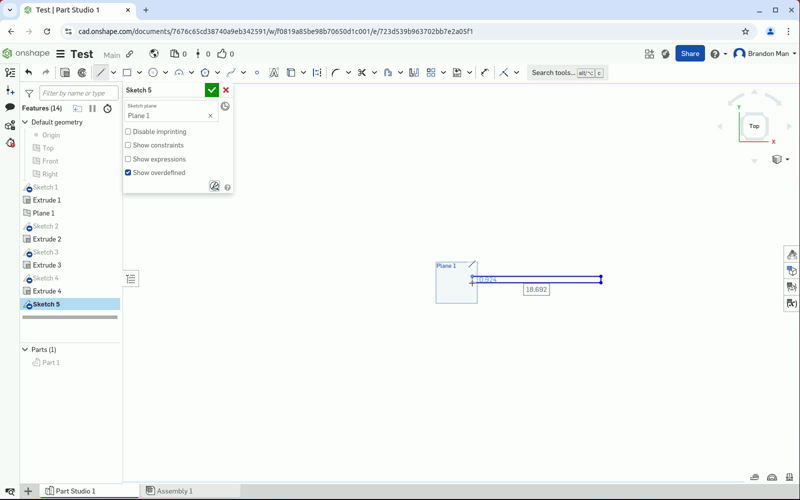
scroll(6)
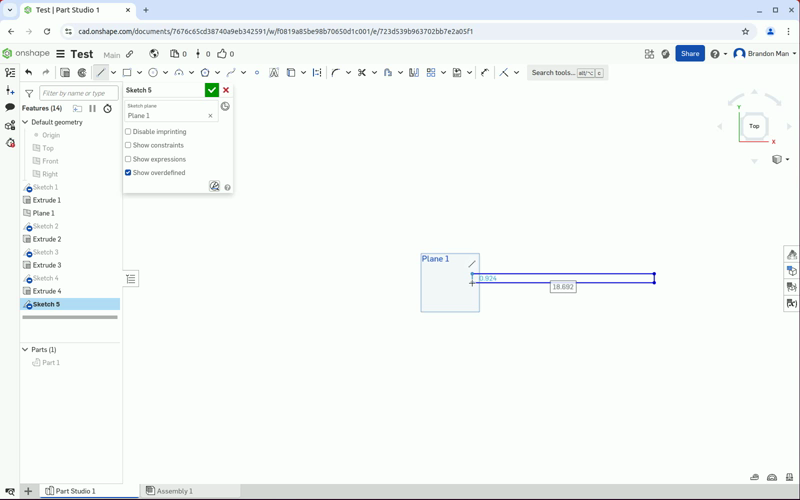
scroll(6)
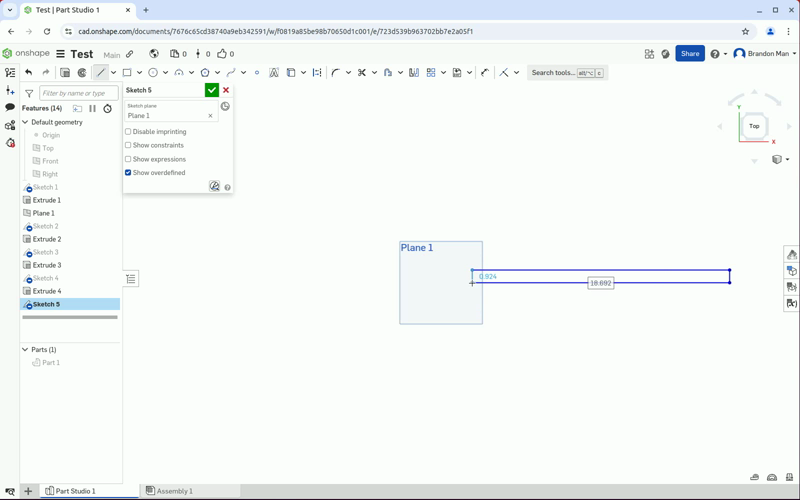
scroll(6)
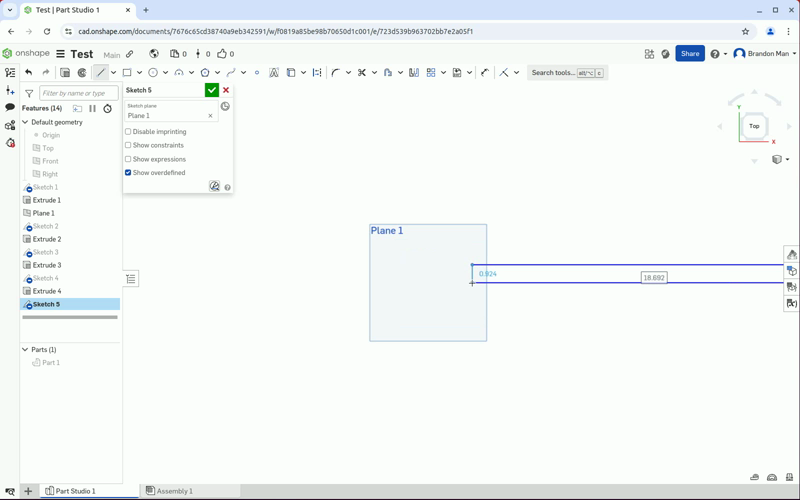
scroll(6)
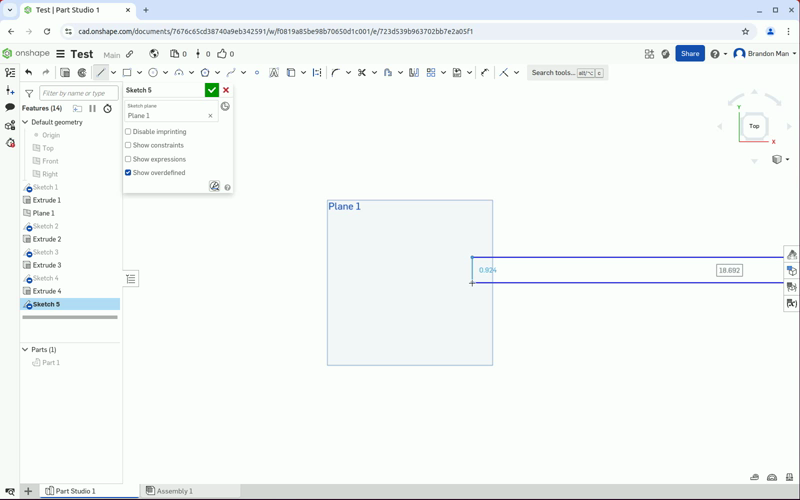
scroll(6)
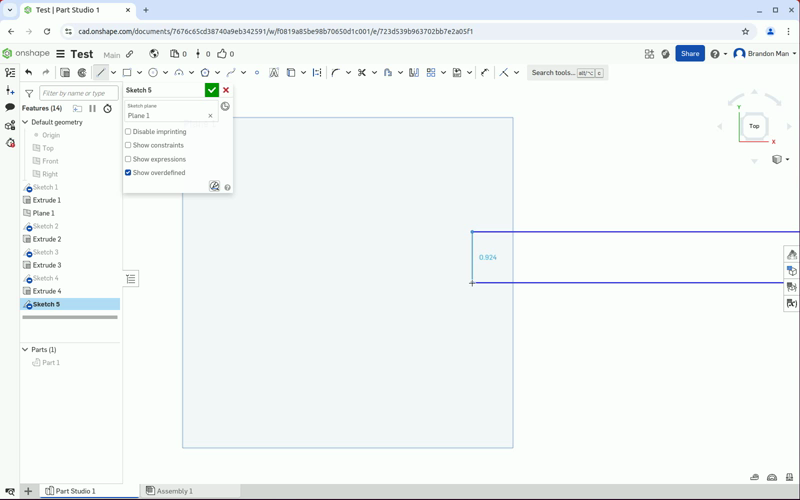
key_up(shift)
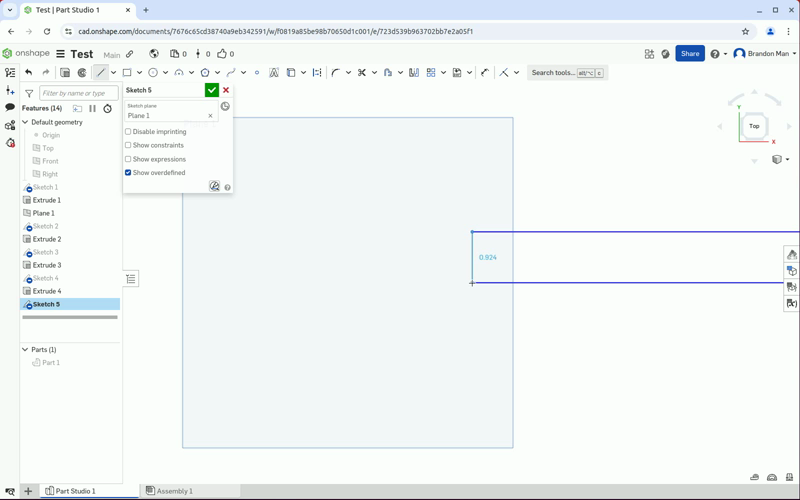
click(472, 282)
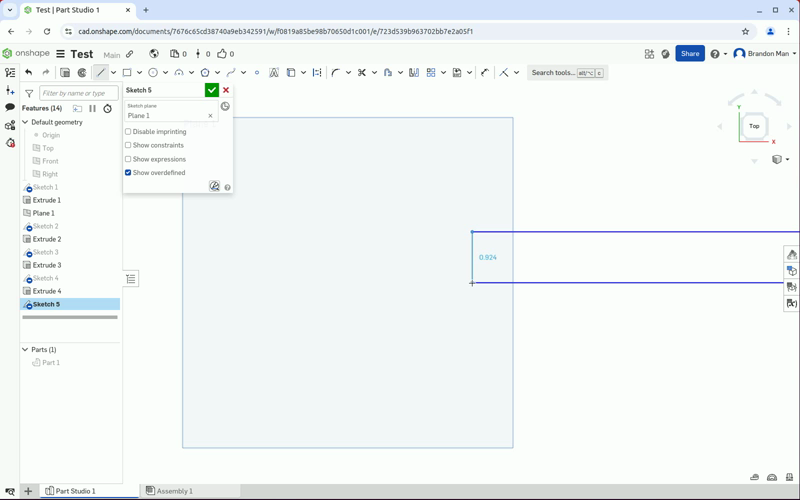
scroll(-6)
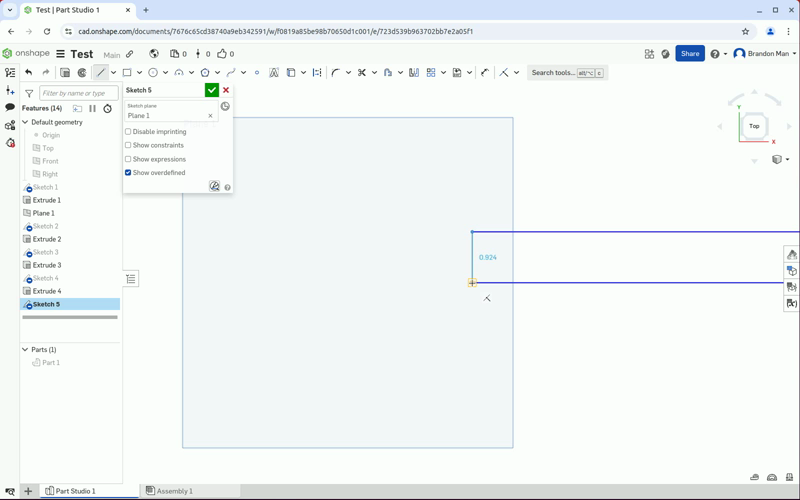
scroll(-6)
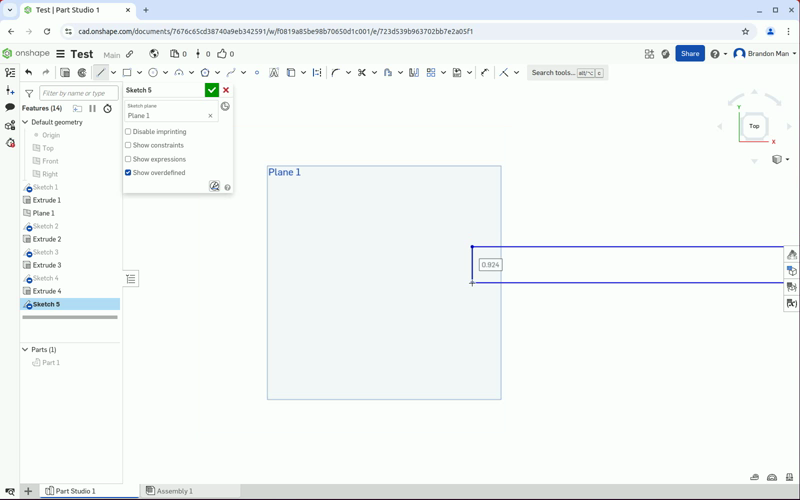
scroll(-6)
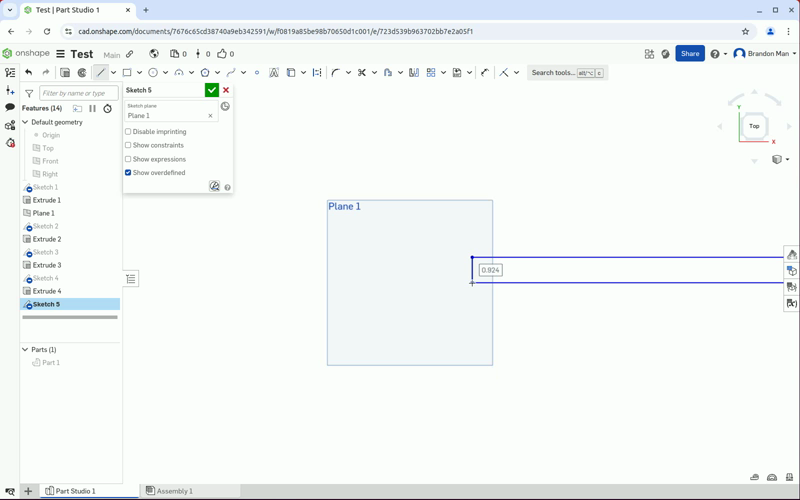
scroll(-6)
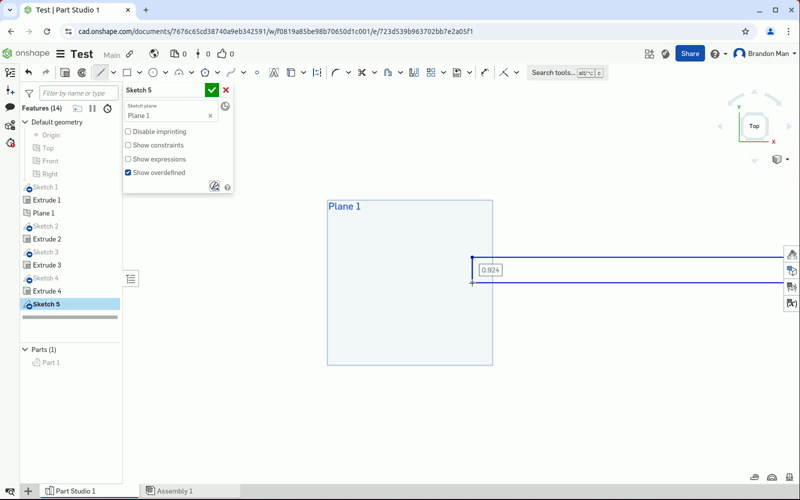
scroll(-6)
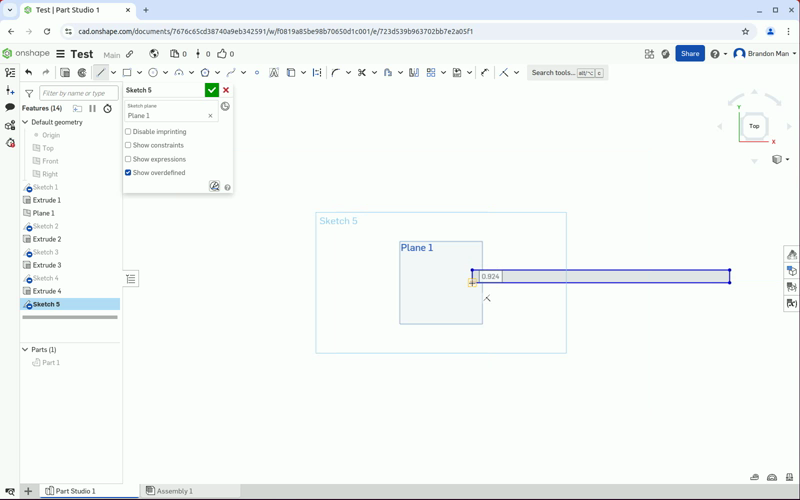
scroll(-6)
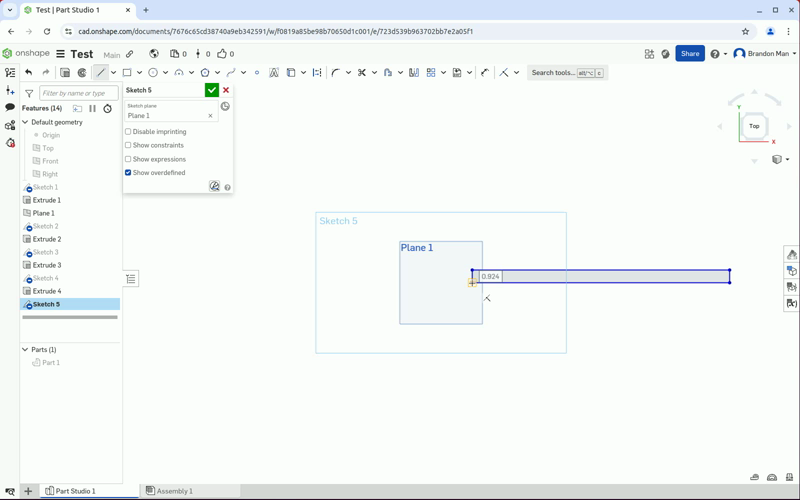
scroll(-6)
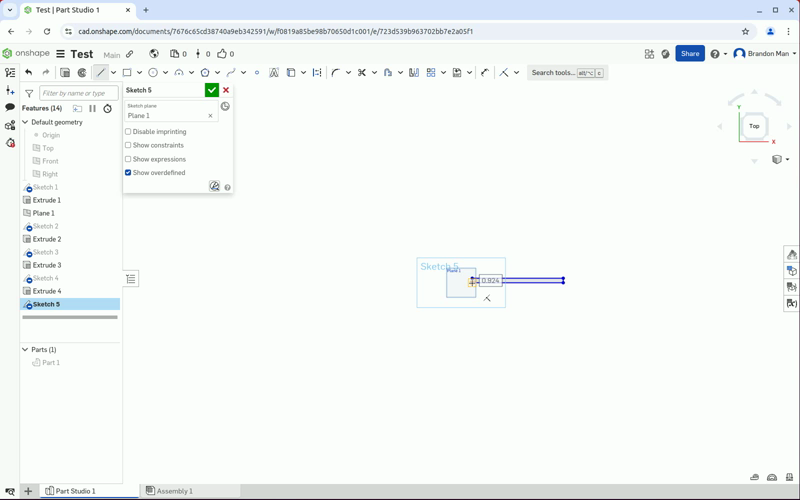
key(esc)
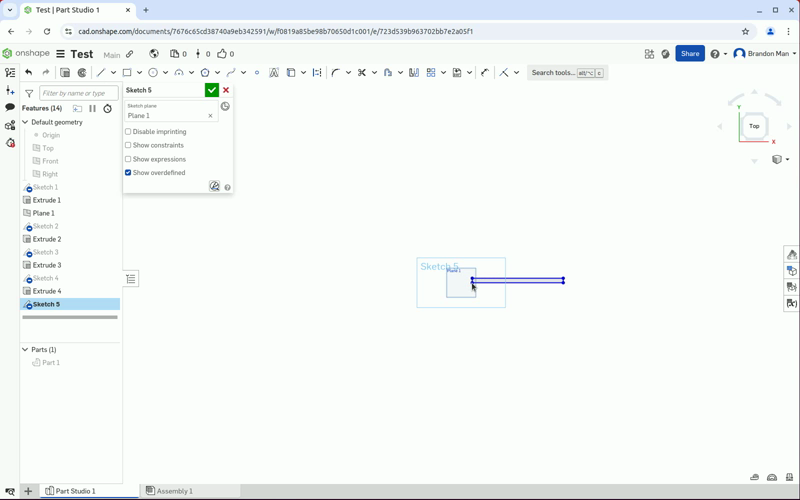
mouse_move(562, 280)
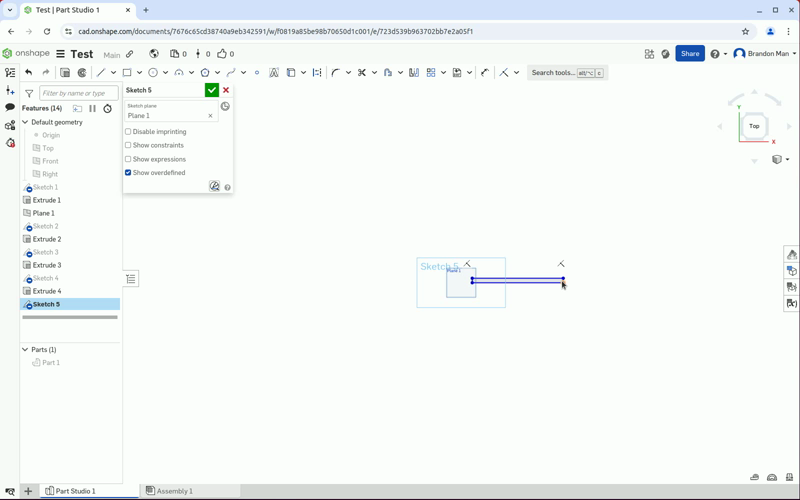
scroll(6)
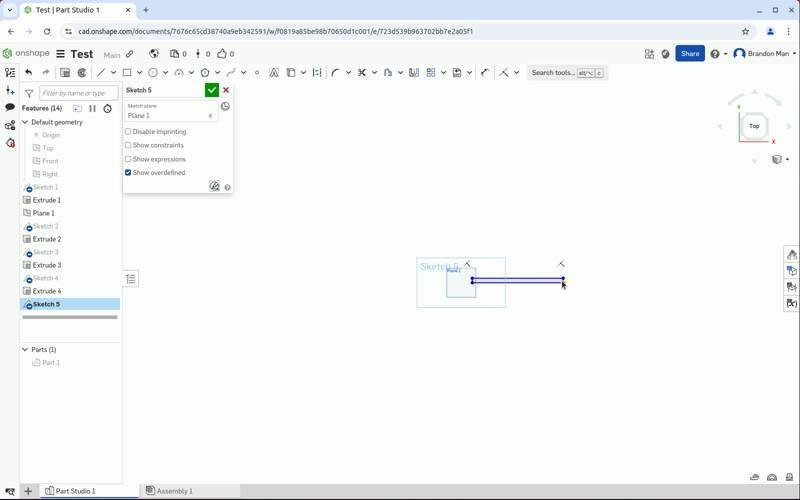
scroll(6)
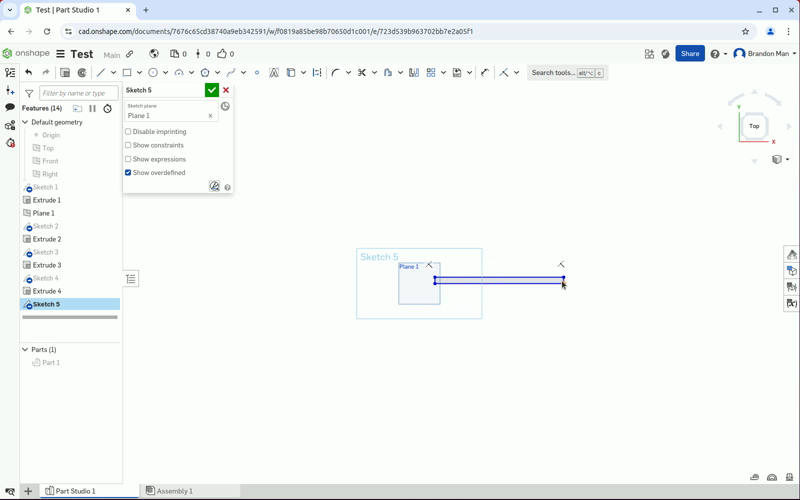
scroll(6)
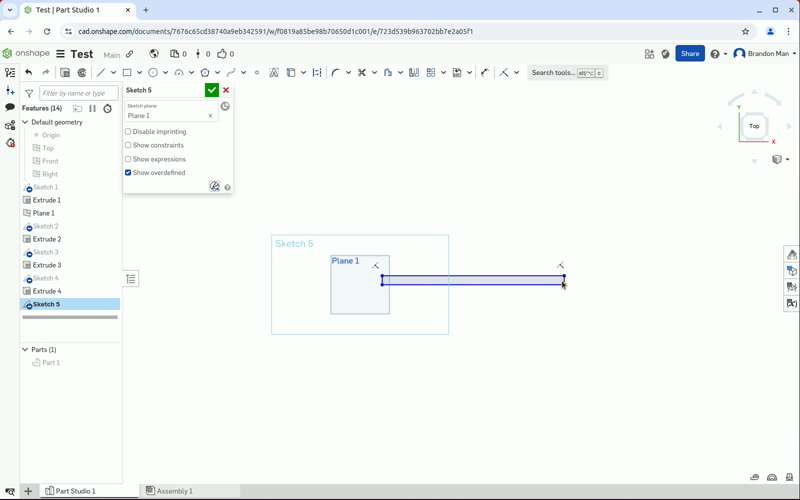
scroll(6)
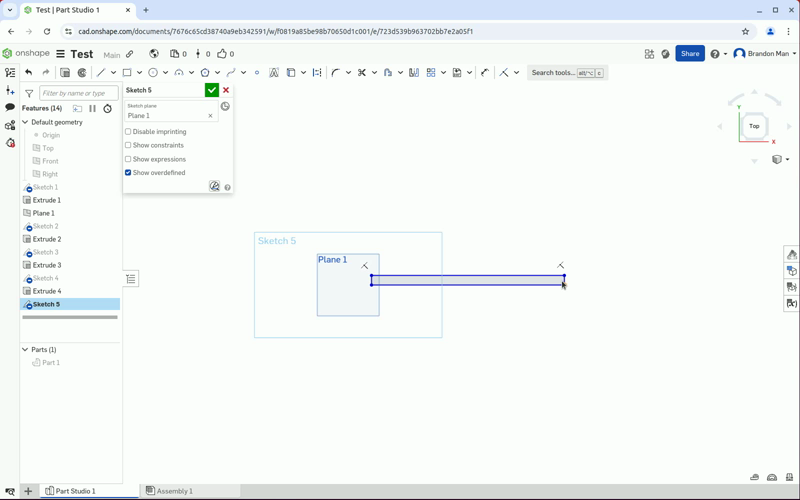
scroll(6)
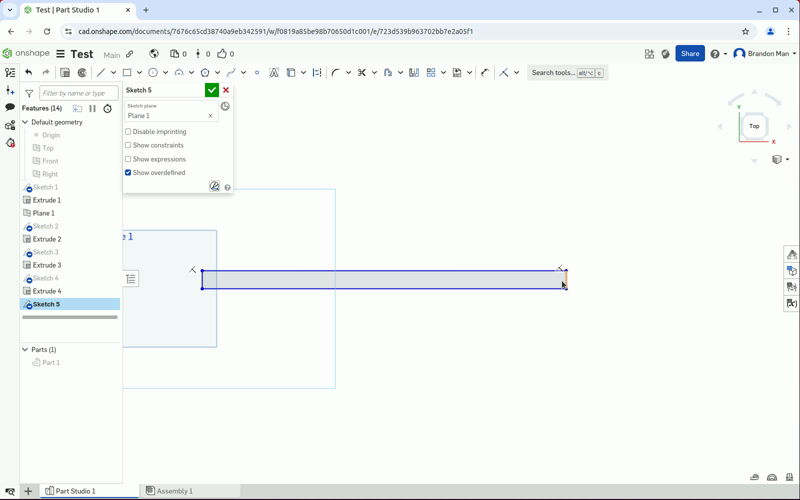
scroll(6)
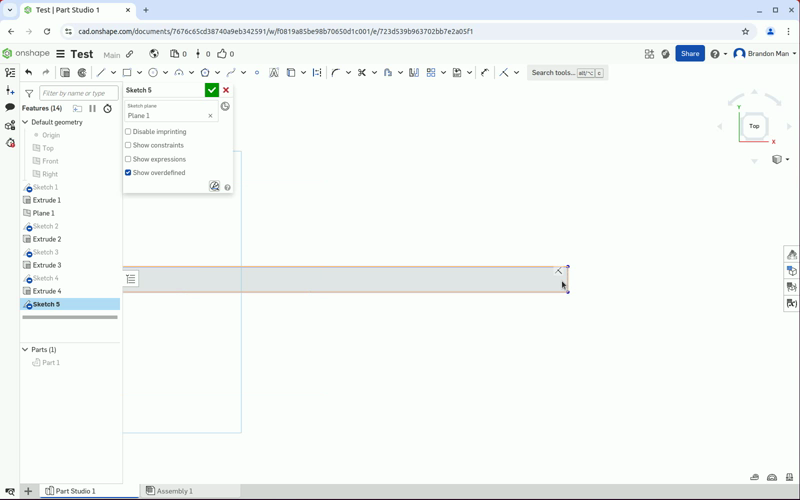
scroll(6)
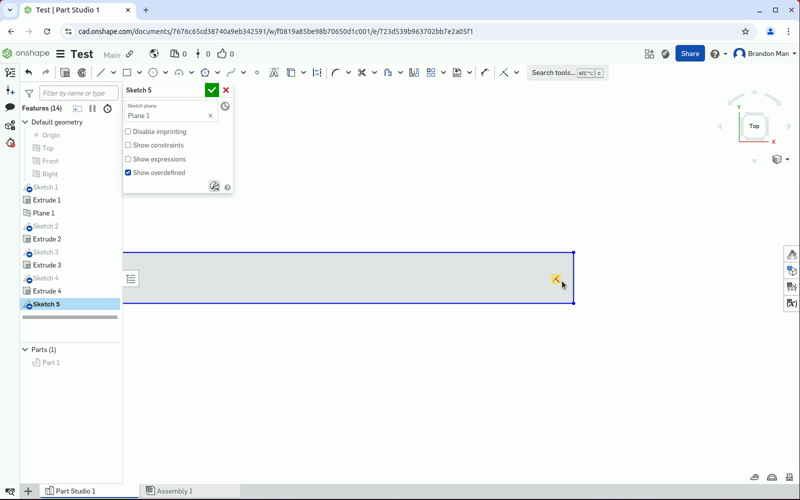
click(562, 280)
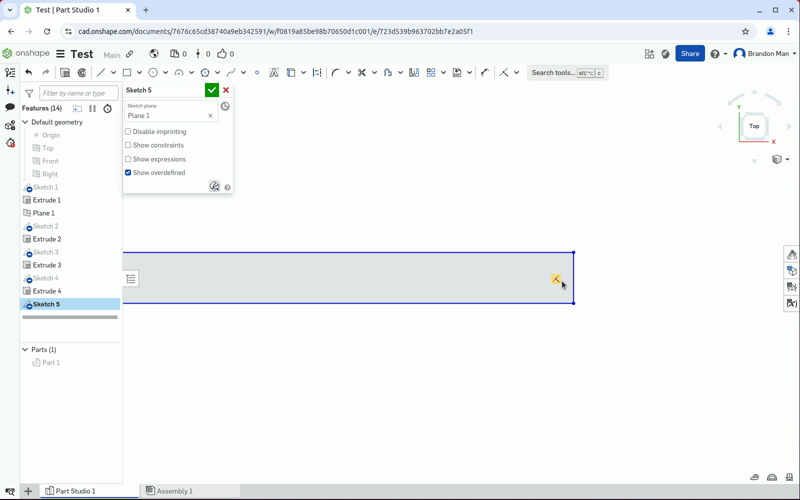
scroll(-6)
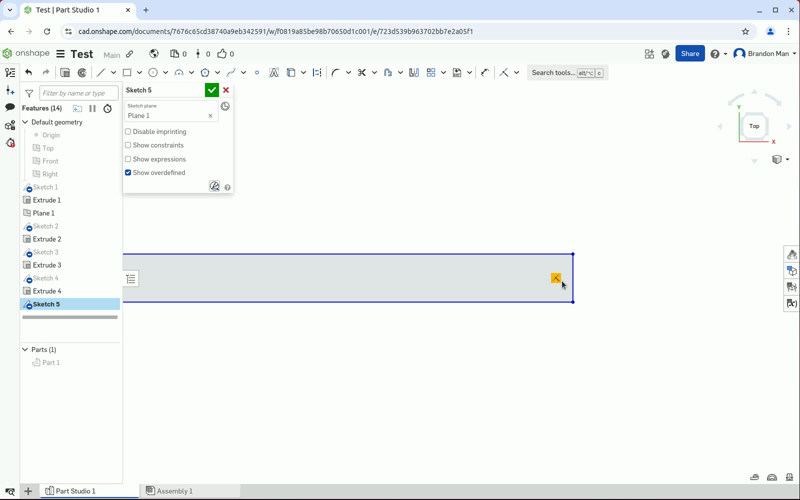
scroll(-6)
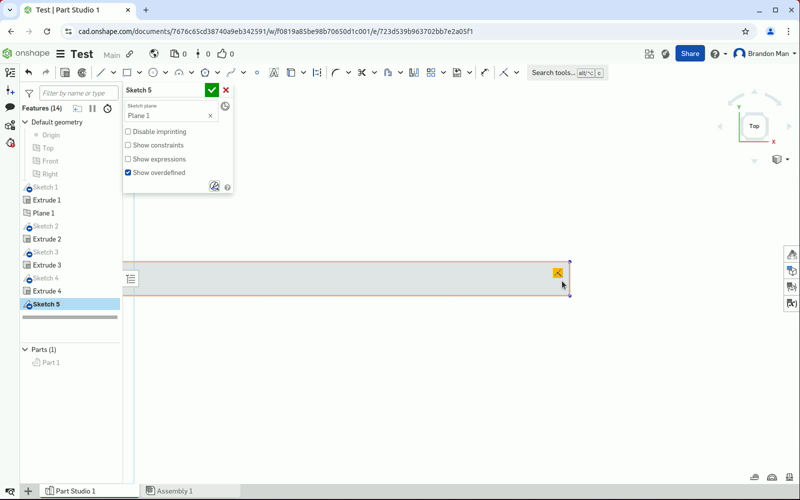
scroll(-6)
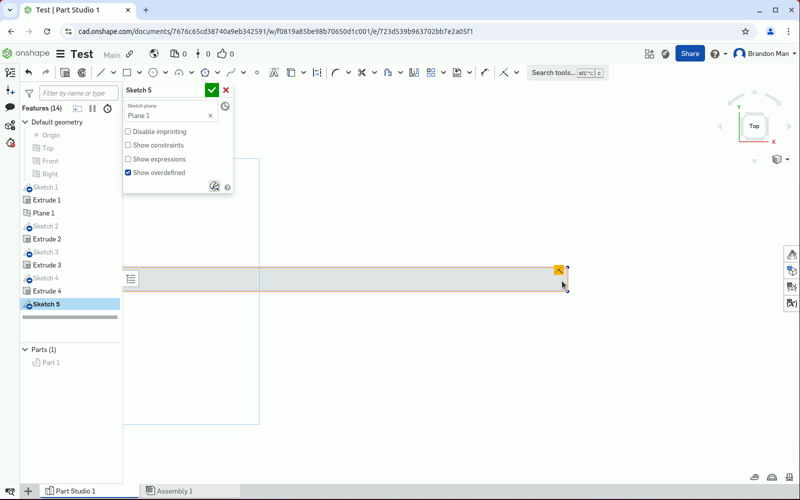
scroll(-6)
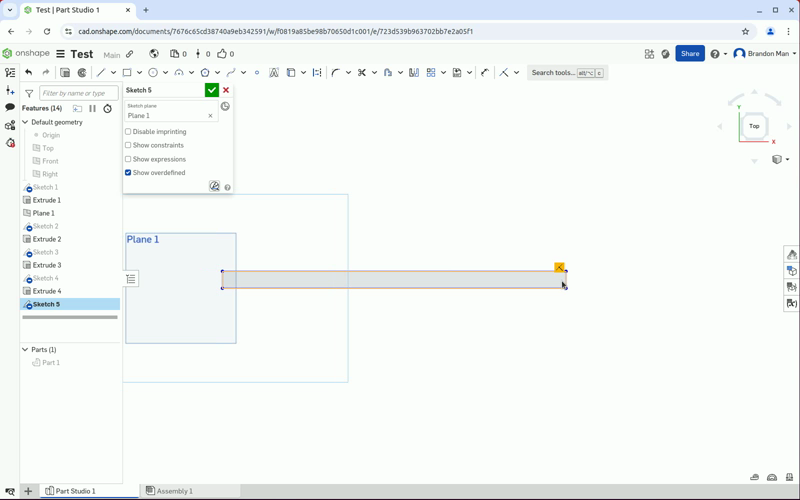
scroll(-6)
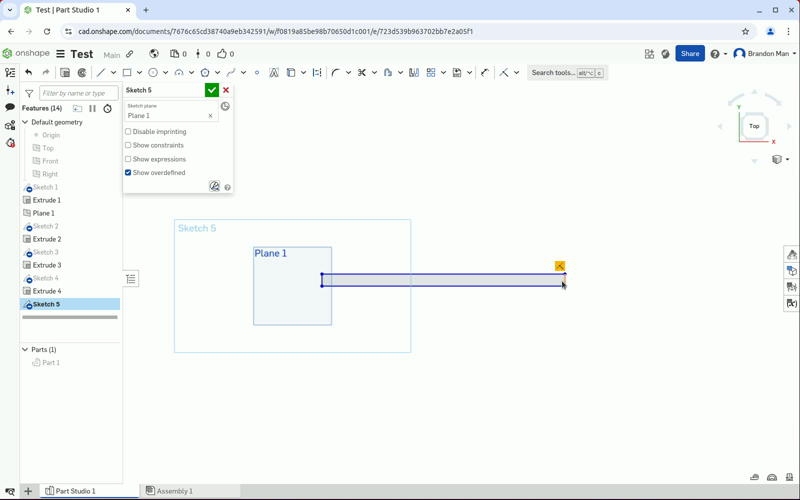
scroll(-6)
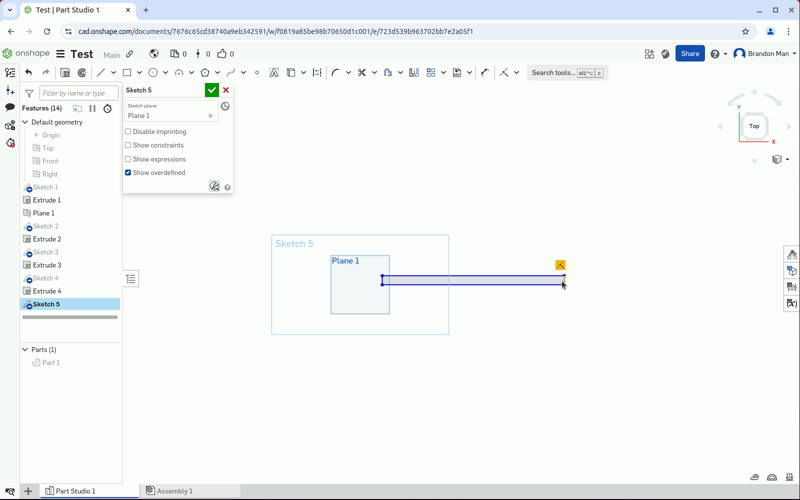
scroll(-6)
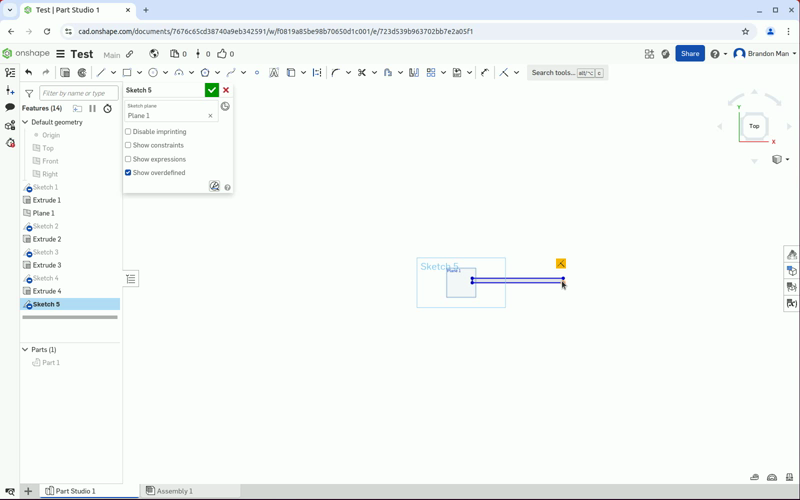
mouse_move(73, 352)
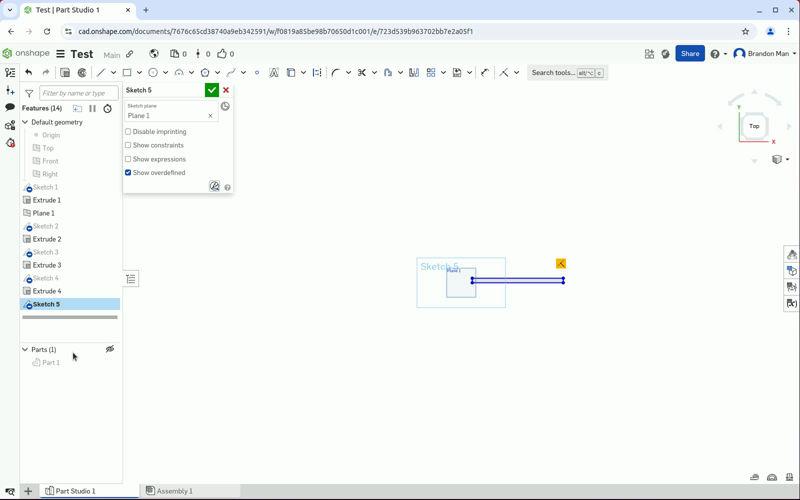
key(shift+y)
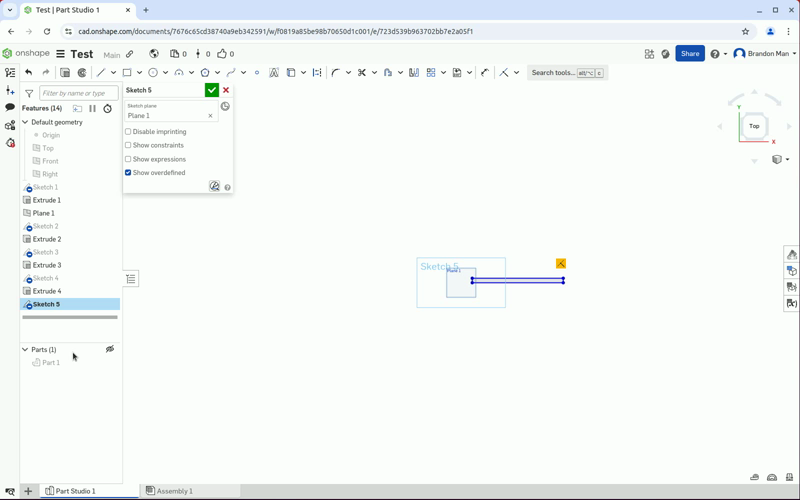
key(shift+e)
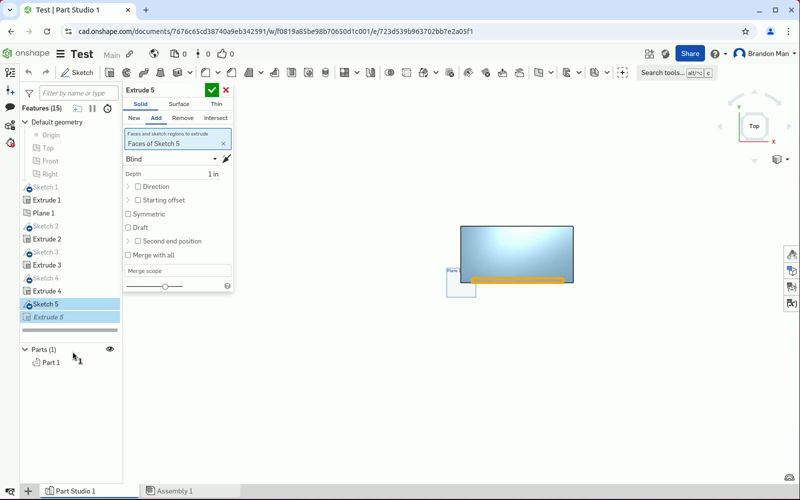
mouse_move(143, 106)
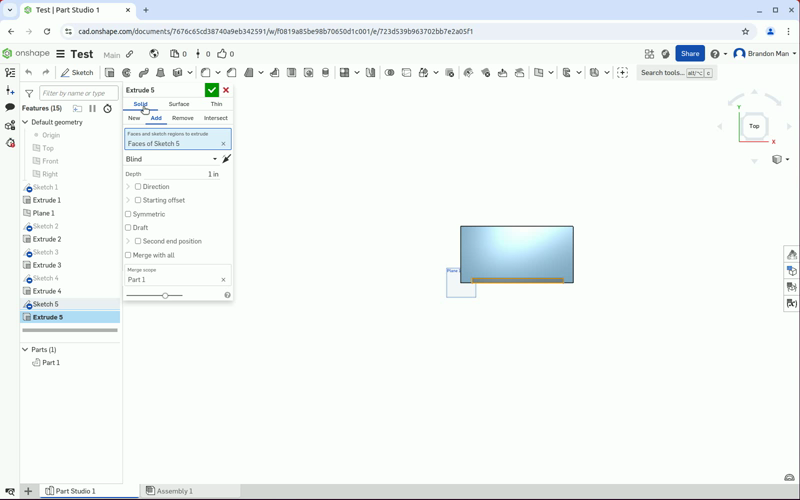
click(143, 106)
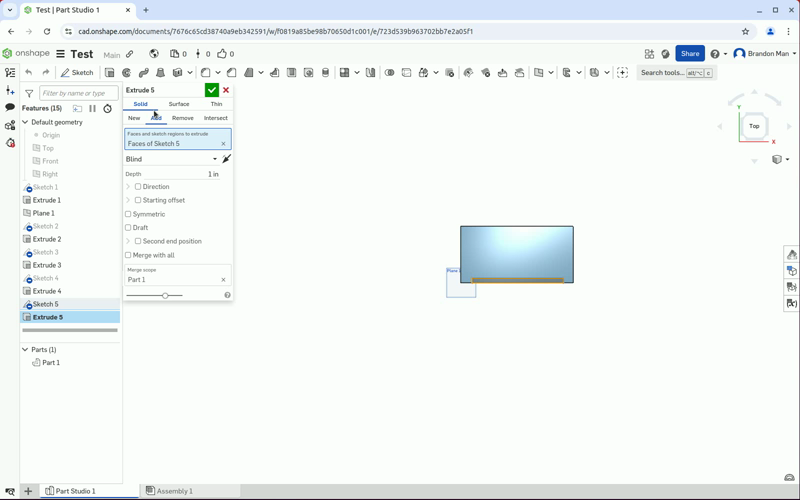
mouse_move(186, 120)
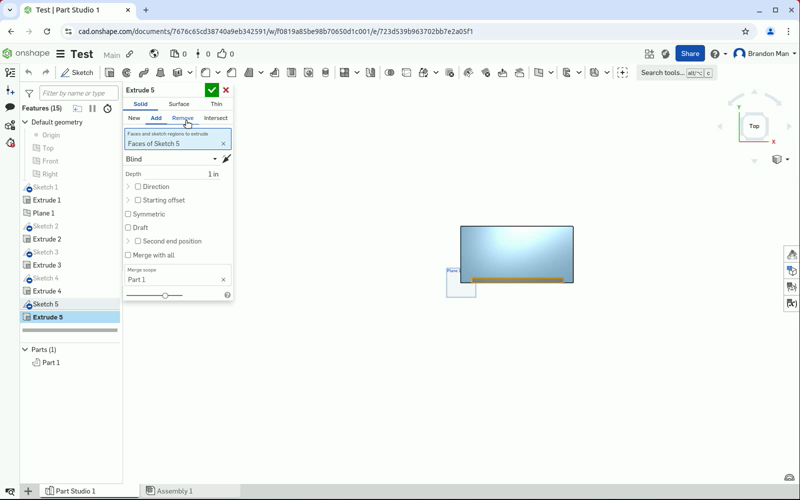
click(186, 120)
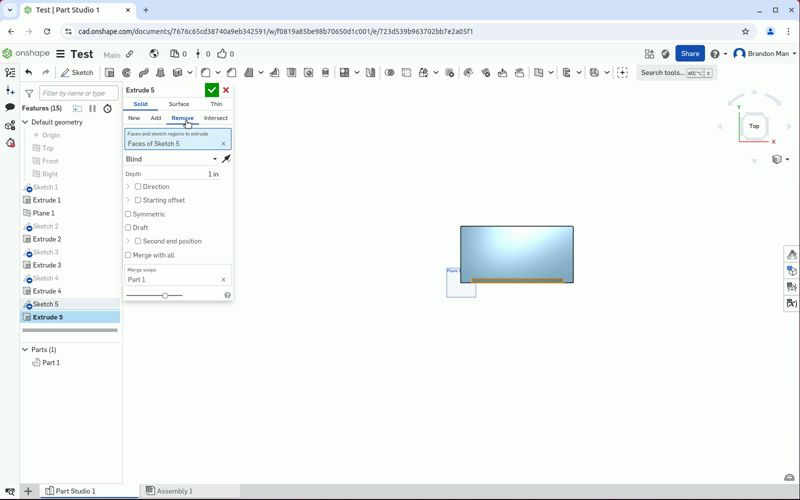
key(tab, 4)
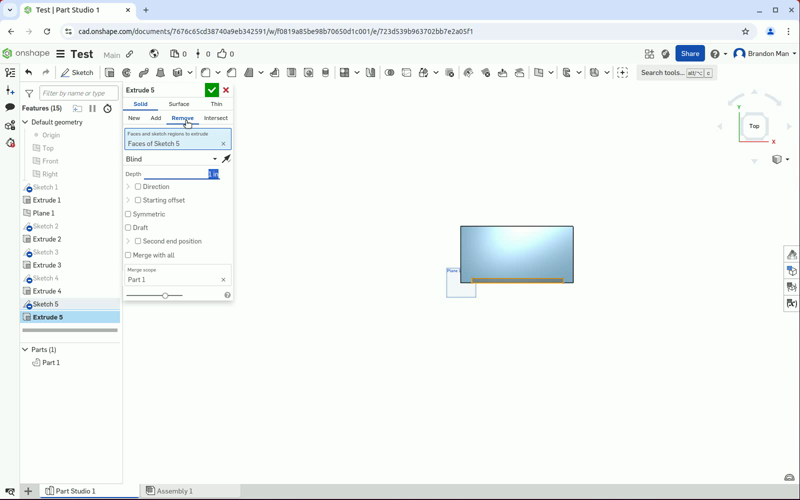
text(9.147)
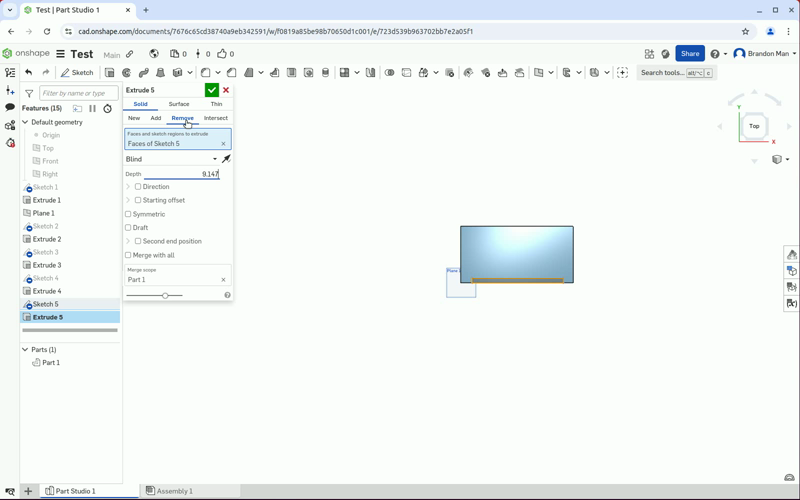
key(tab, 6)
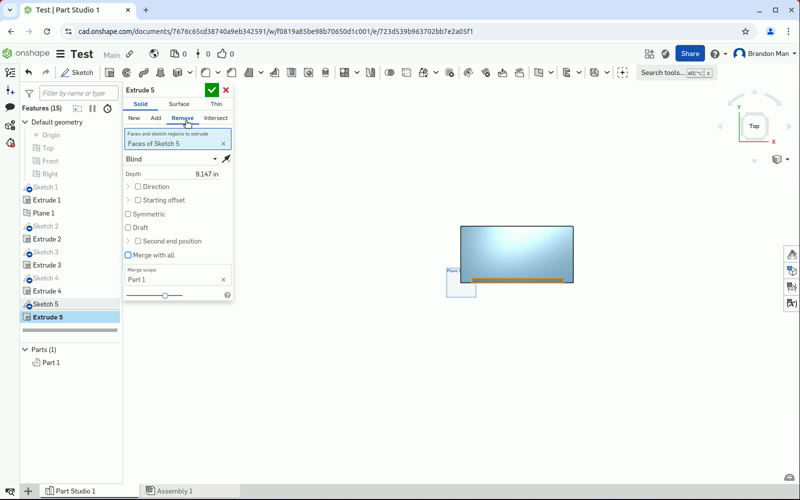
key(space)
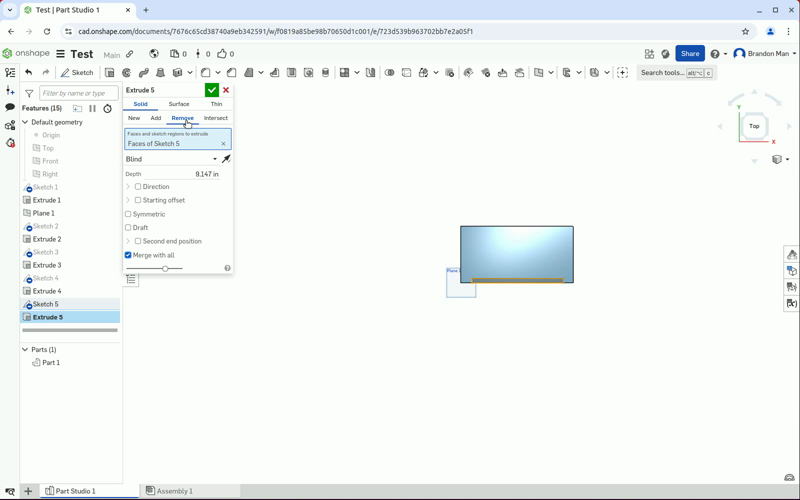
key(enter)
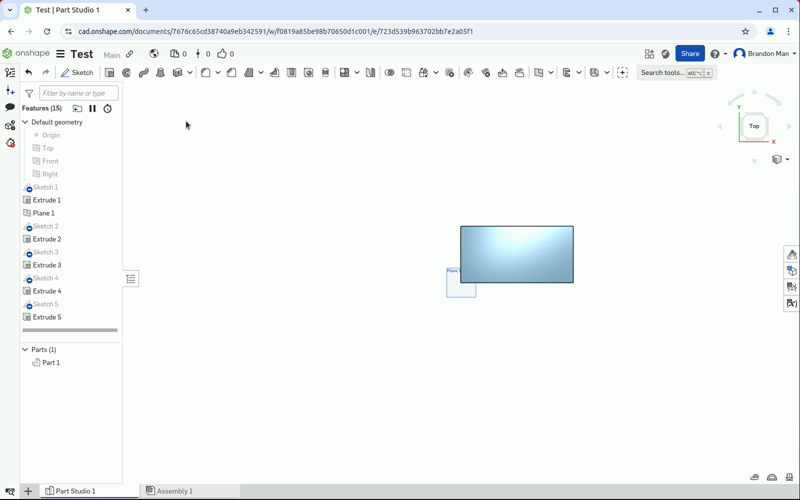
key(shift+h)
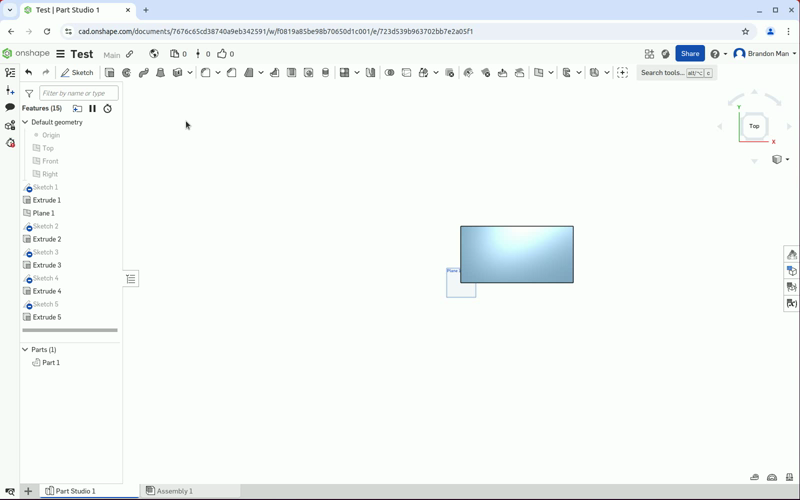
key(shift+h)
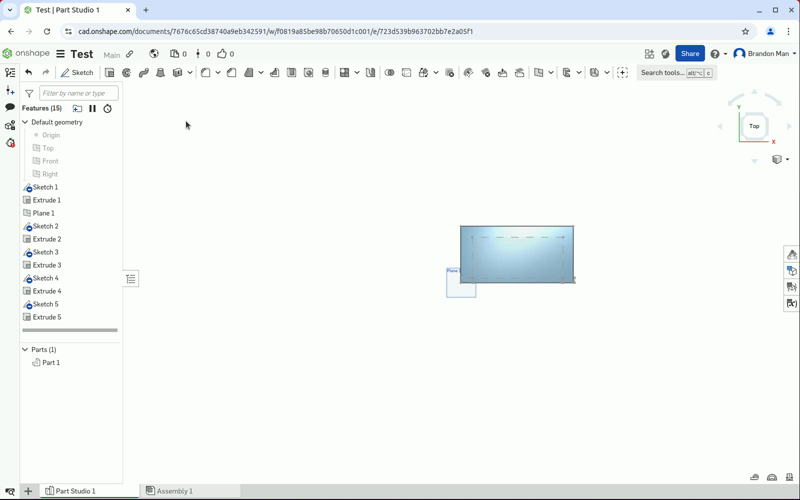
key(shift+7)
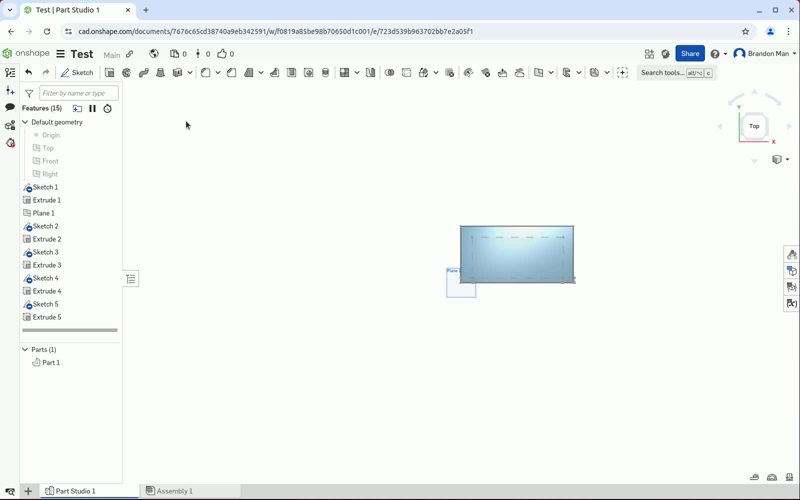
key(up, 3)
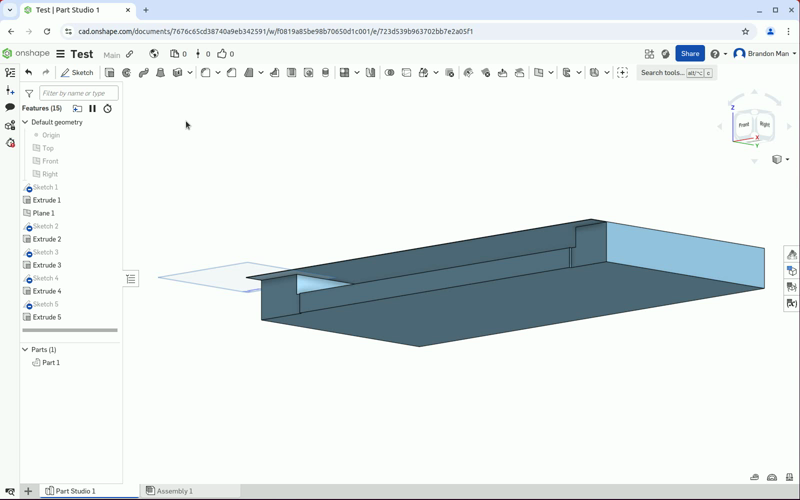
key(left, 3)
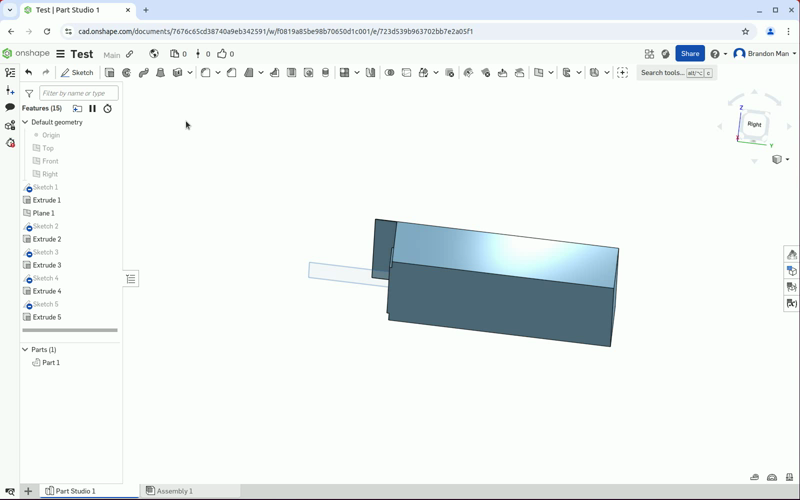
key(right, 3)
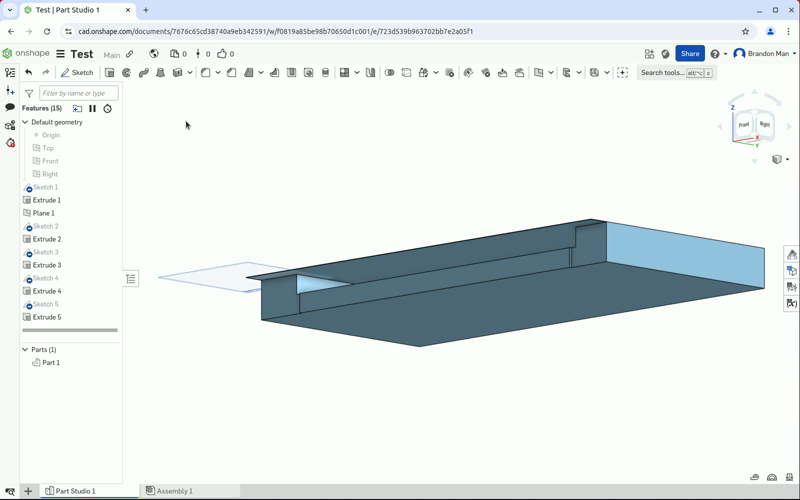
key(down, 3)
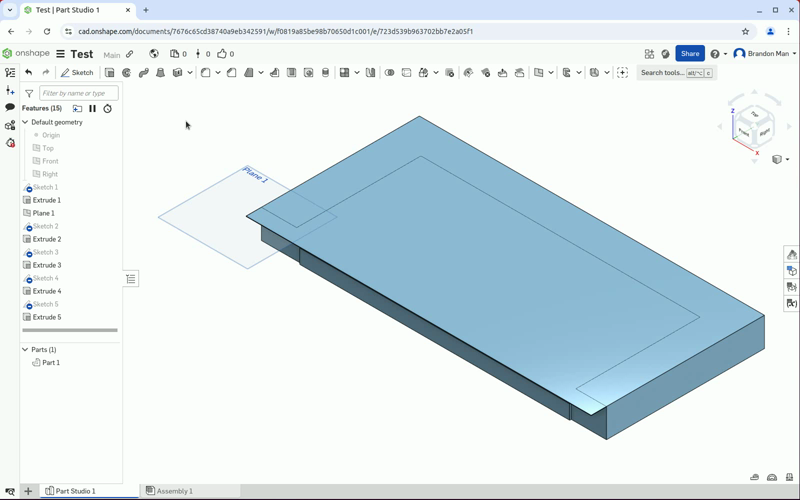
mouse_move(73, 189)
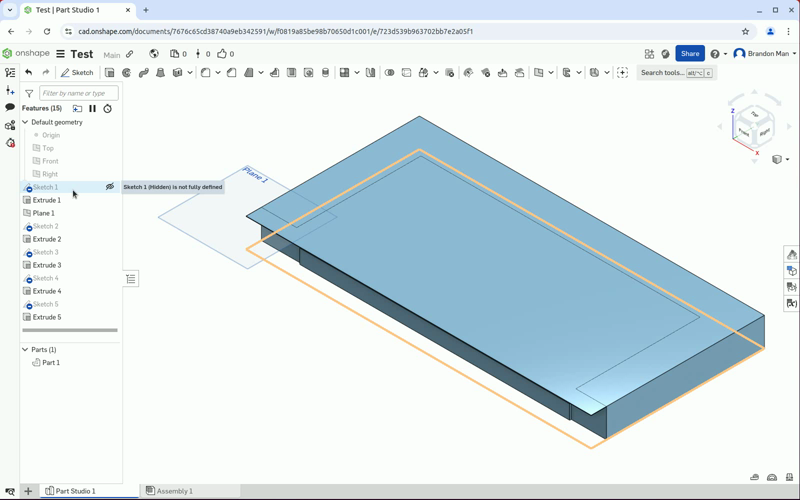
click(73, 189)